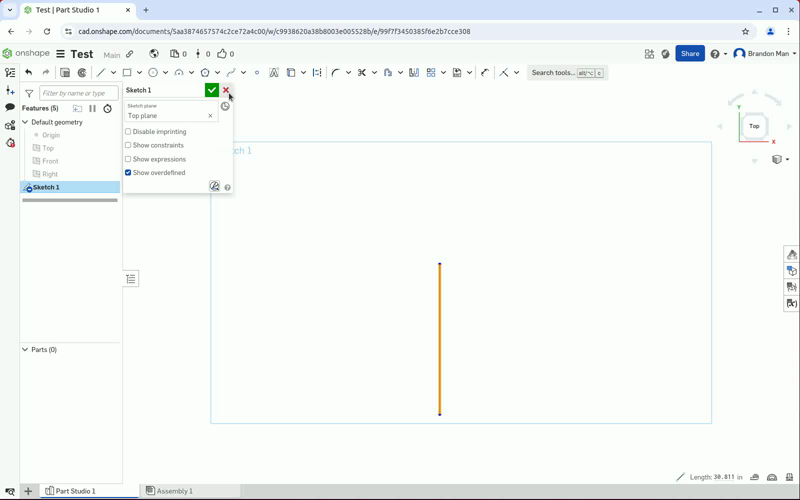
key(shift+h)
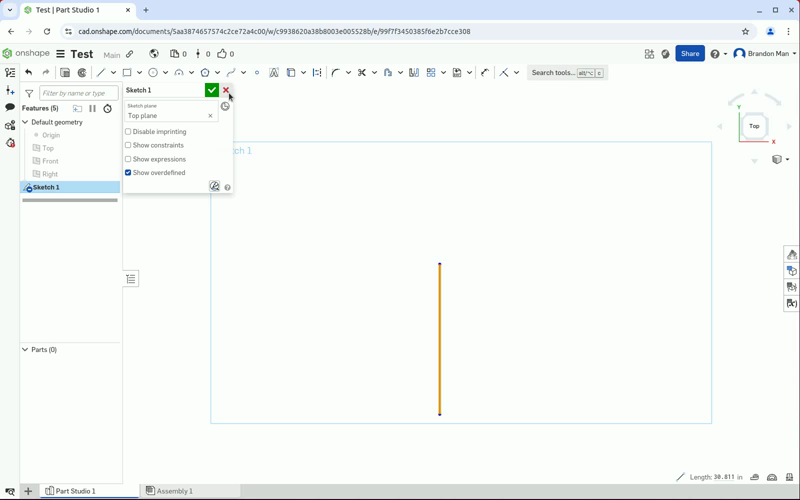
key(shift+s)
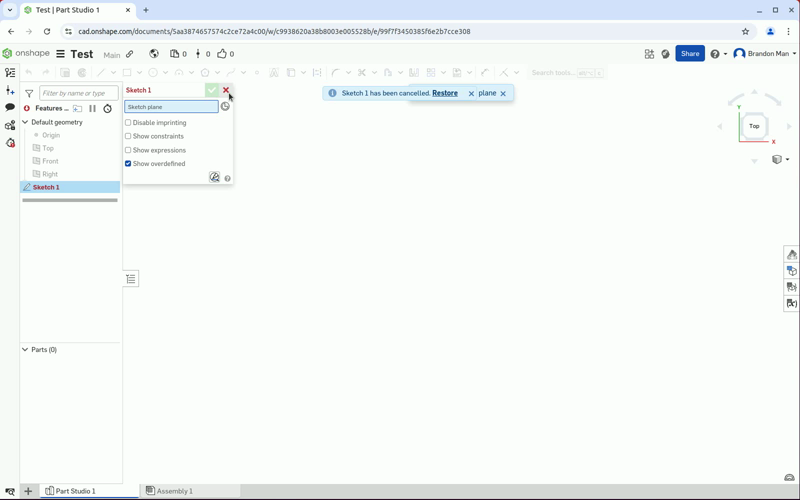
mouse_move(73, 150)
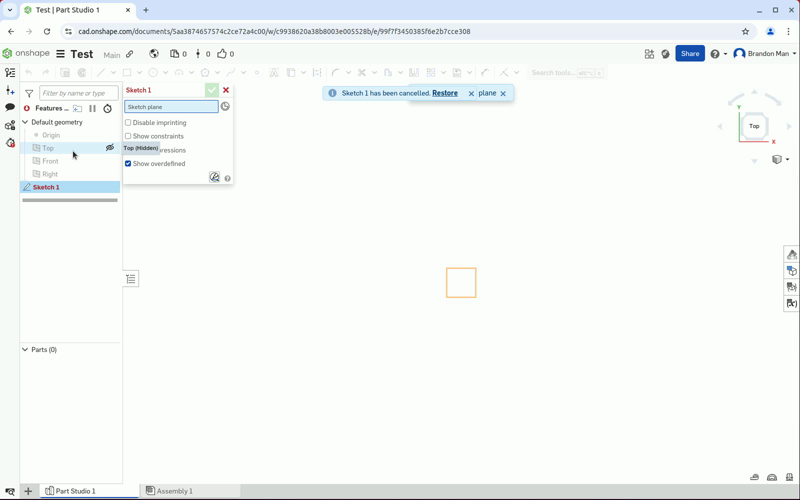
click(73, 150)
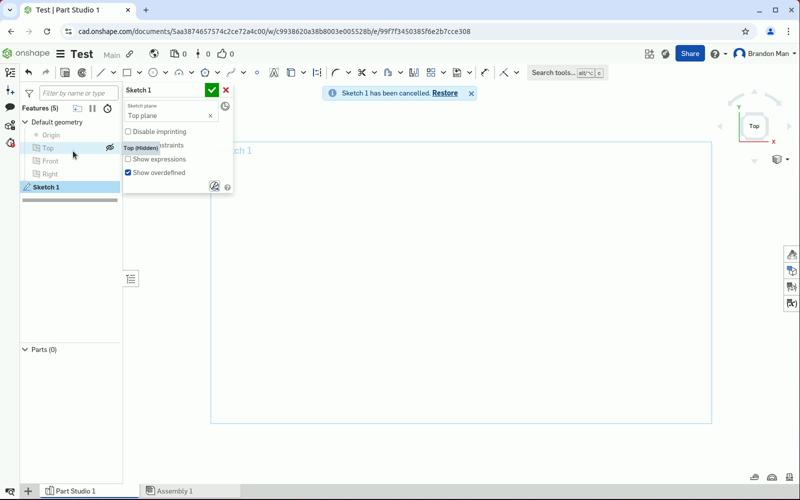
mouse_move(73, 352)
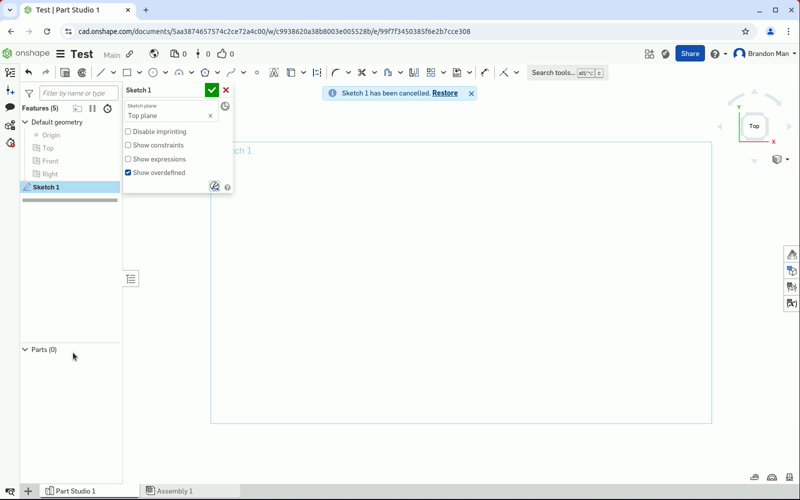
key(y)
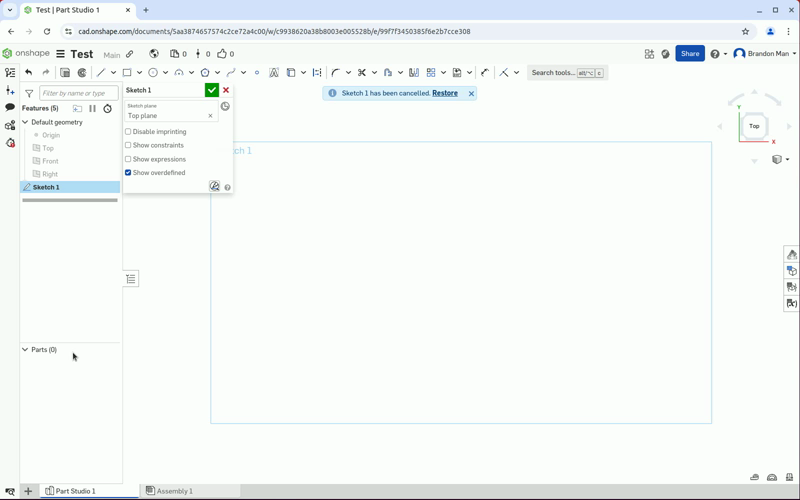
key(l)
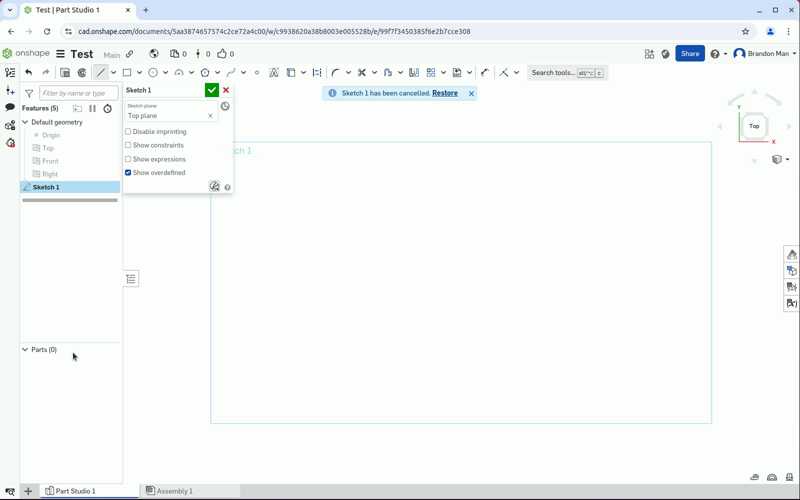
key_down(shift)
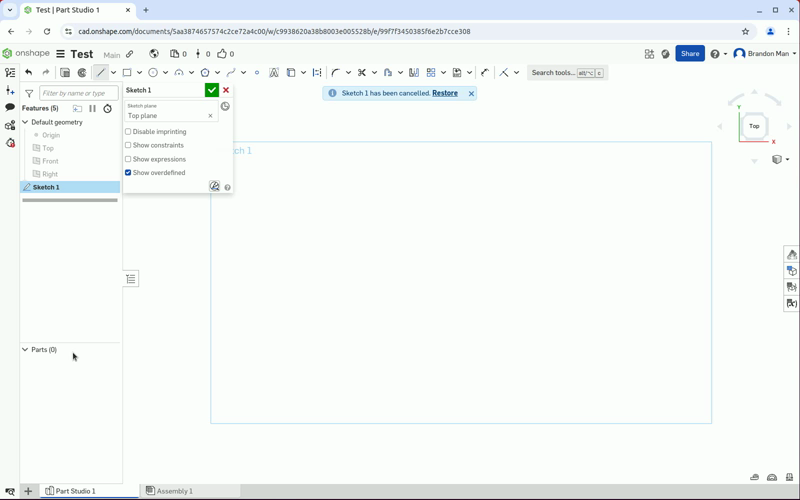
mouse_move(351, 335)
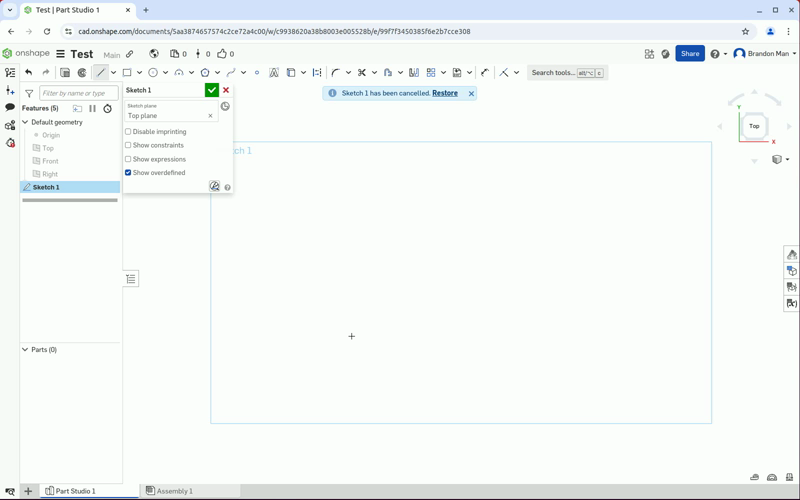
click(351, 335)
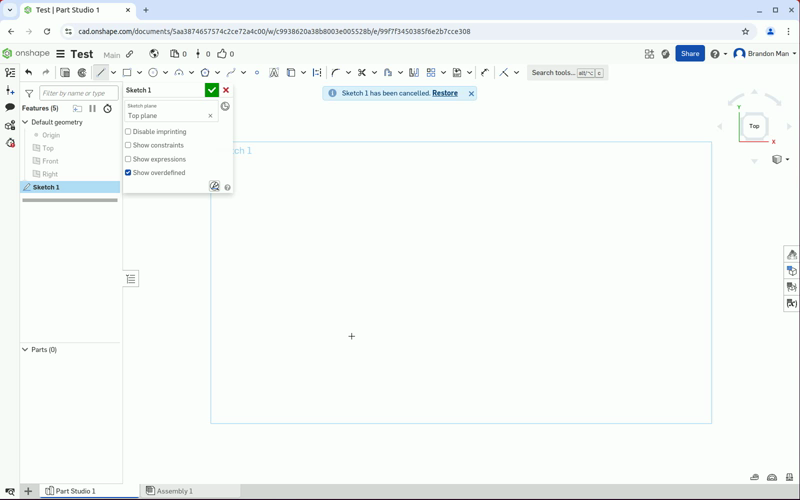
key_up(shift)
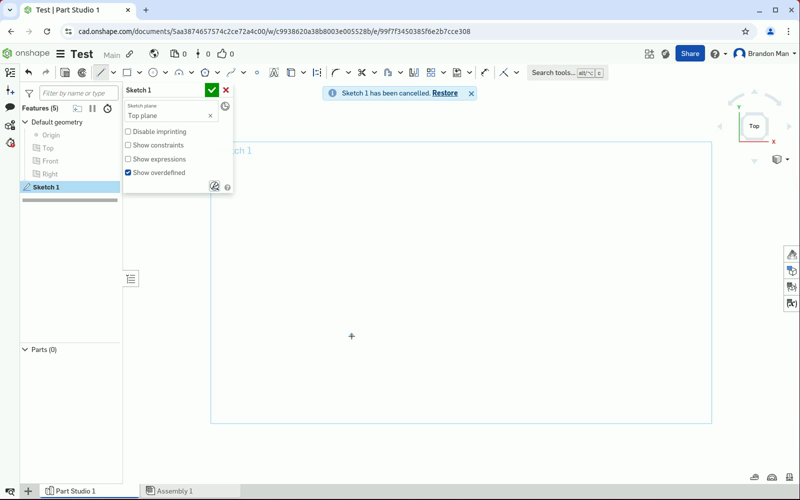
key_down(shift)
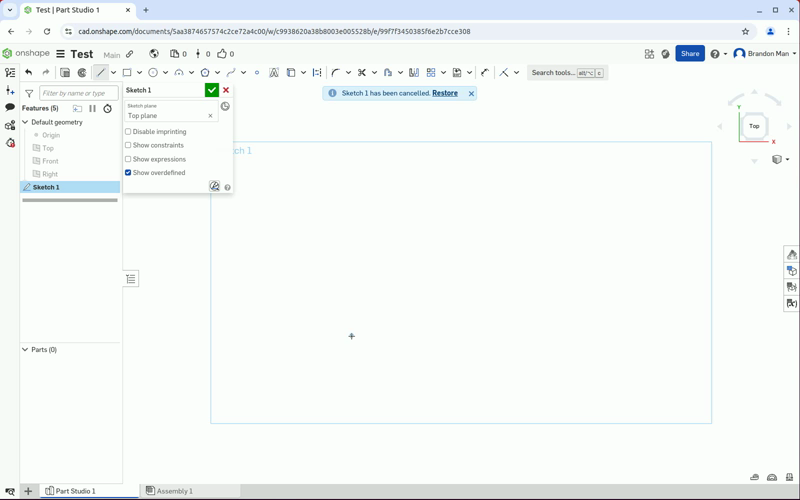
mouse_move(569, 335)
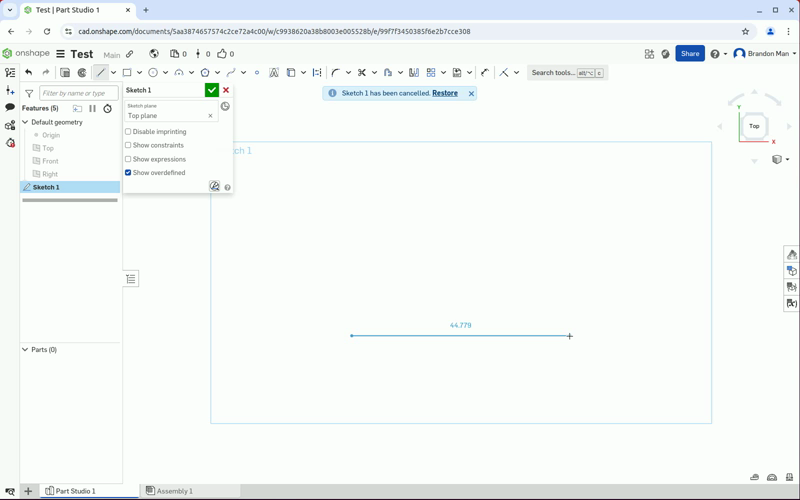
click(569, 335)
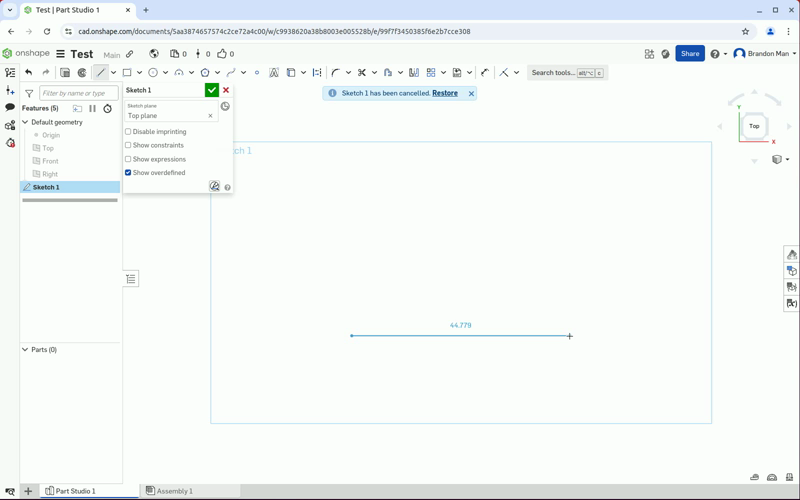
key_up(shift)
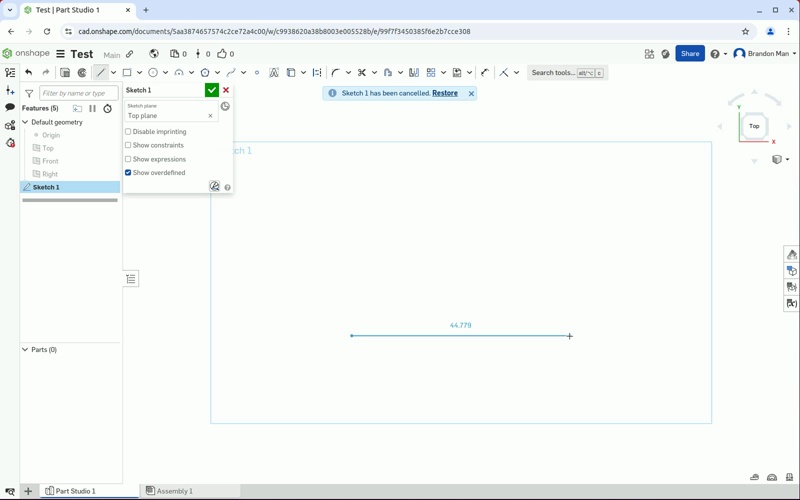
key_down(shift)
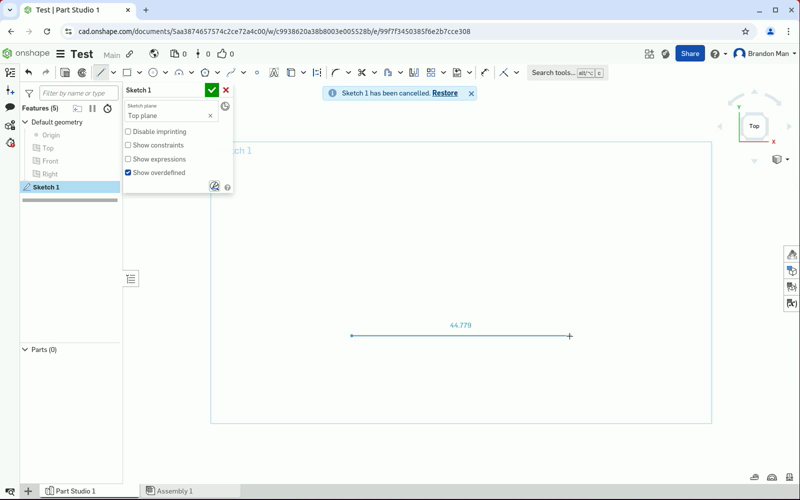
mouse_move(569, 230)
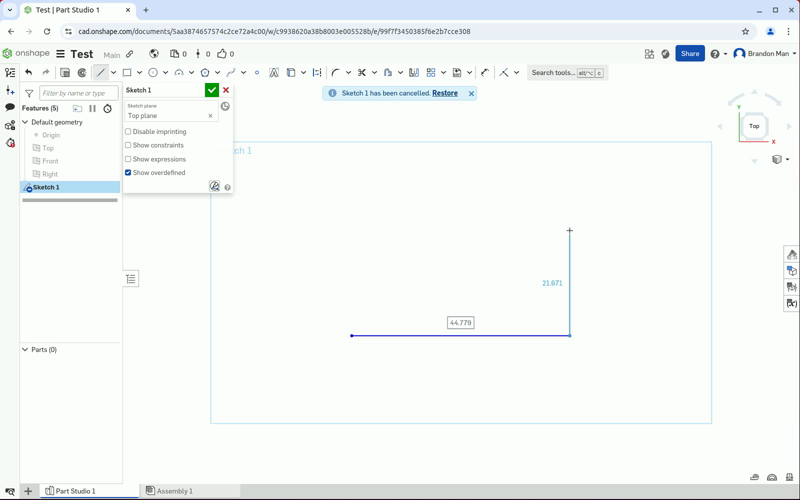
click(569, 230)
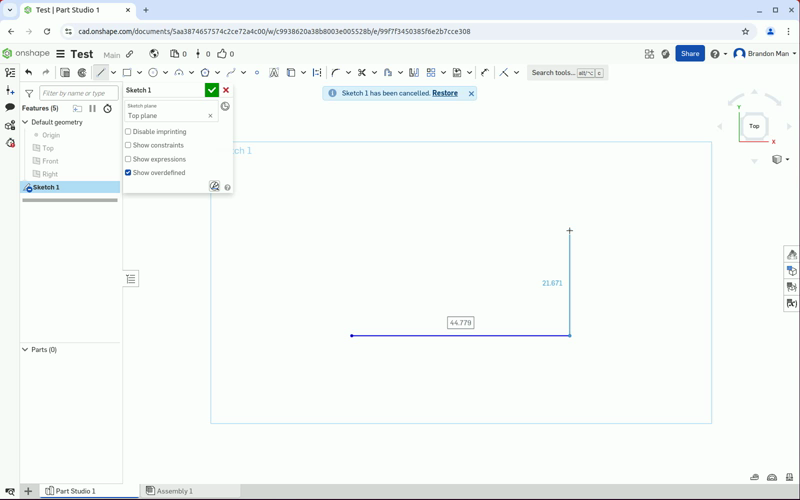
key_up(shift)
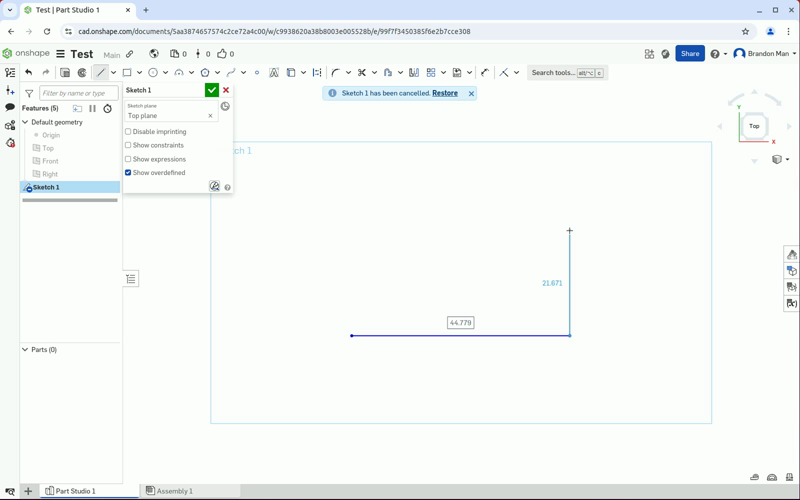
key_down(shift)
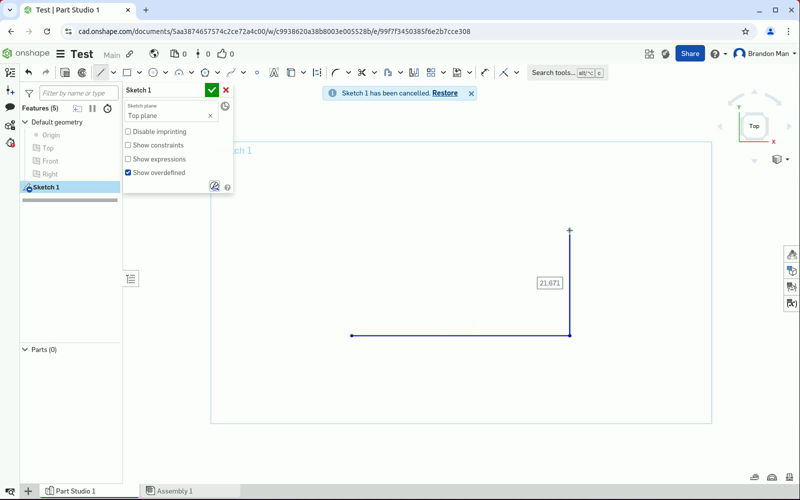
mouse_move(351, 230)
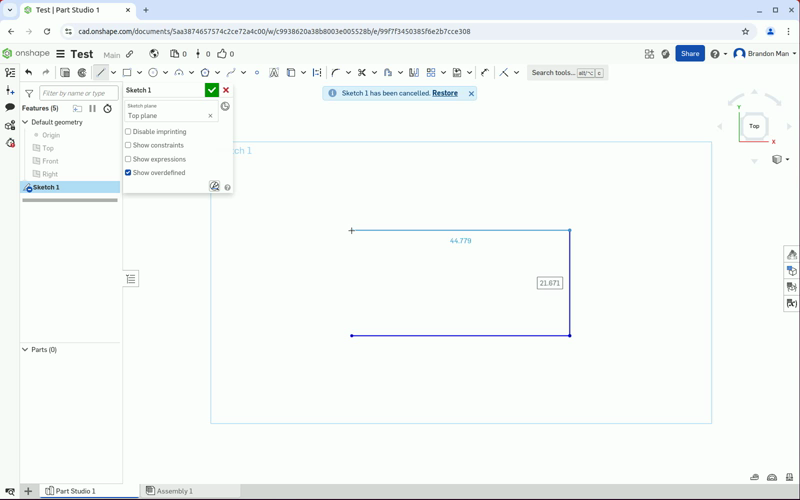
click(351, 230)
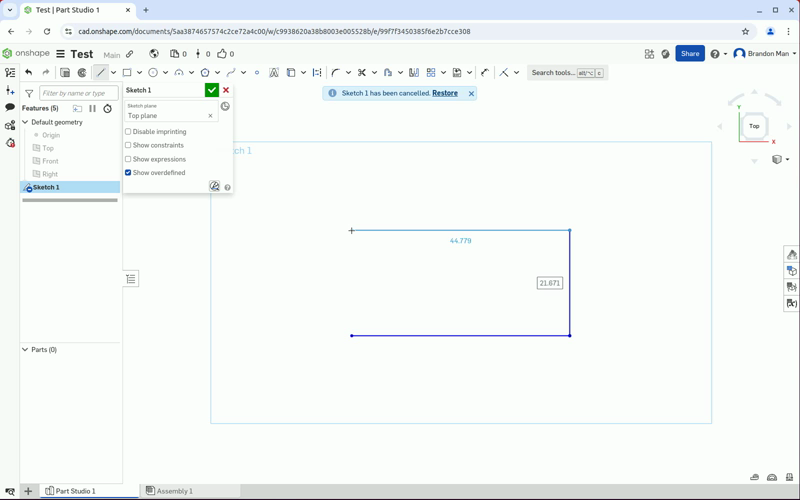
key_up(shift)
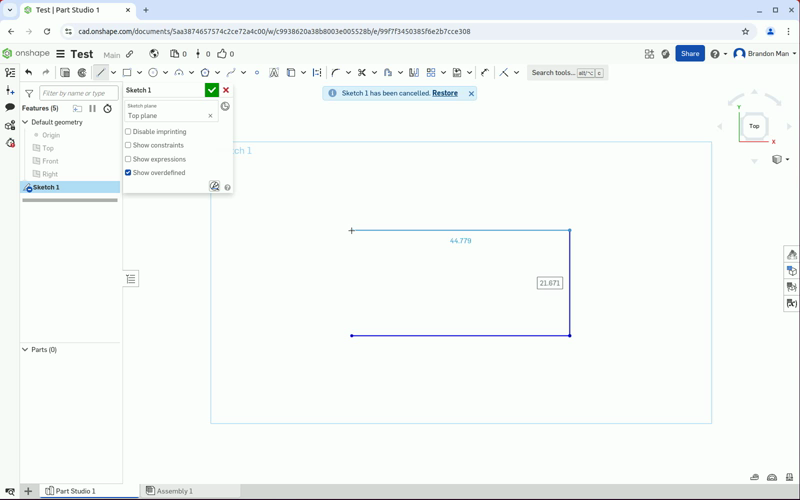
key_down(shift)
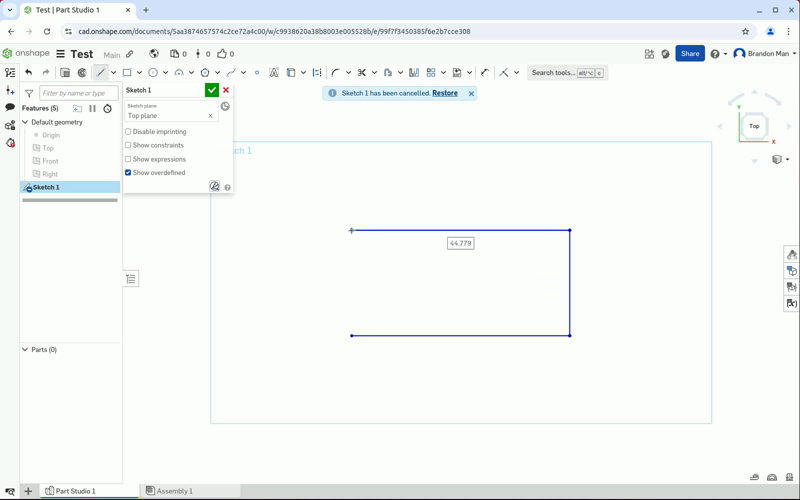
mouse_move(351, 335)
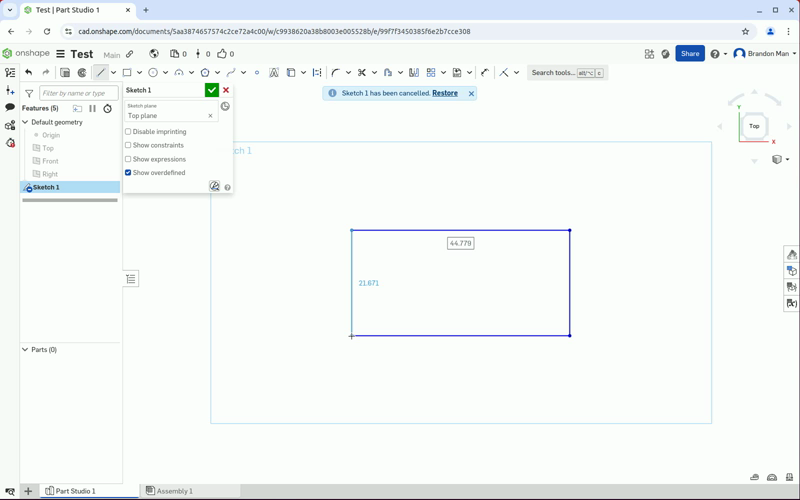
key_up(shift)
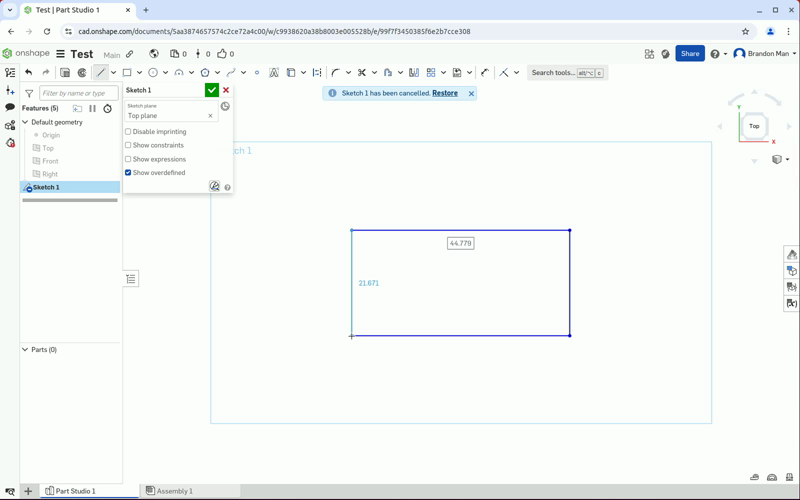
click(351, 335)
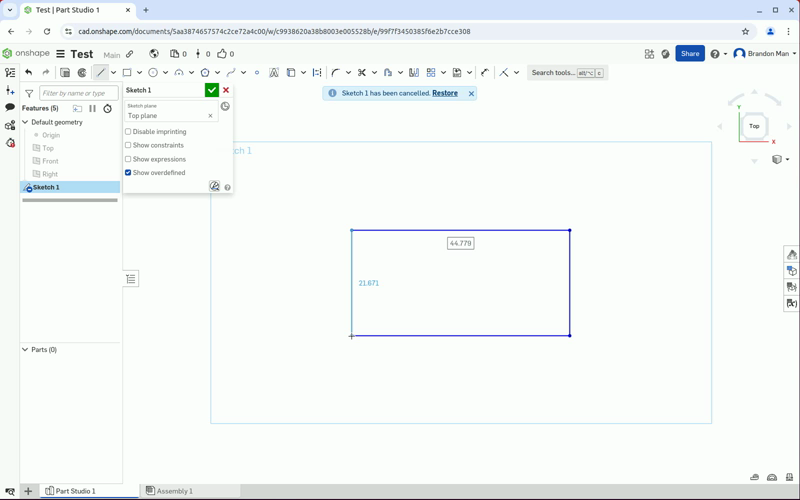
key(esc)
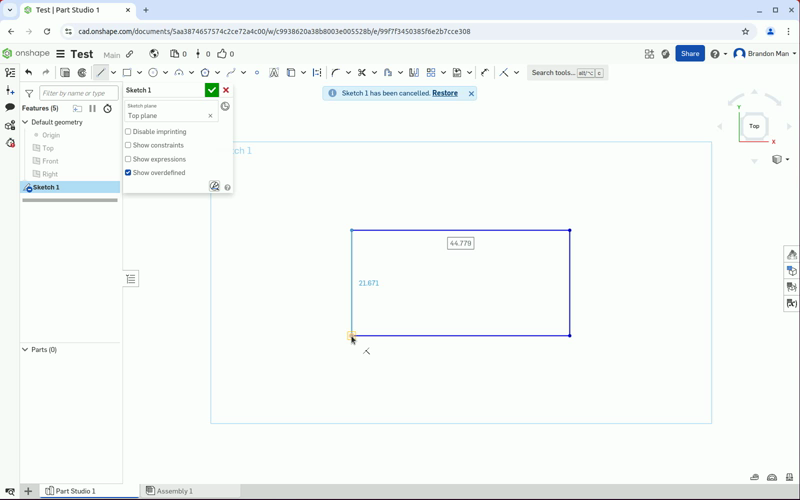
mouse_move(452, 251)
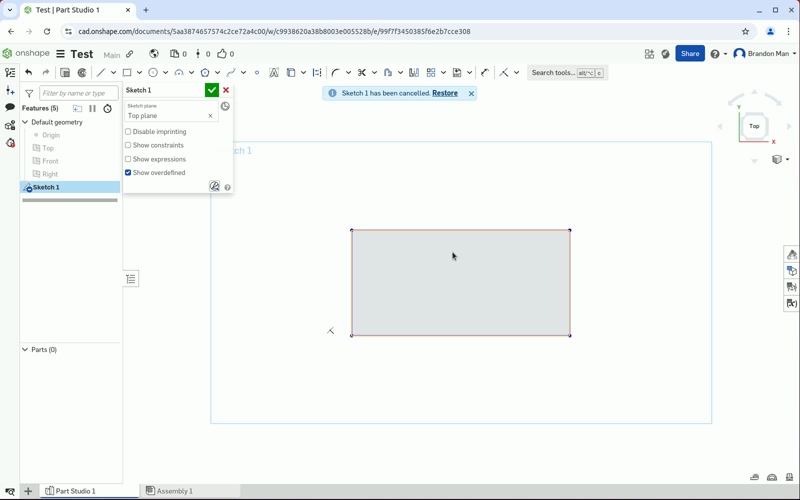
click(452, 251)
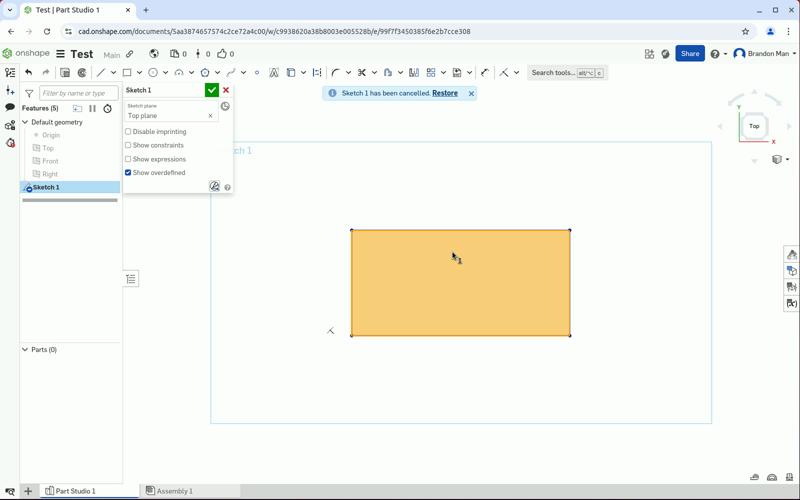
mouse_move(73, 352)
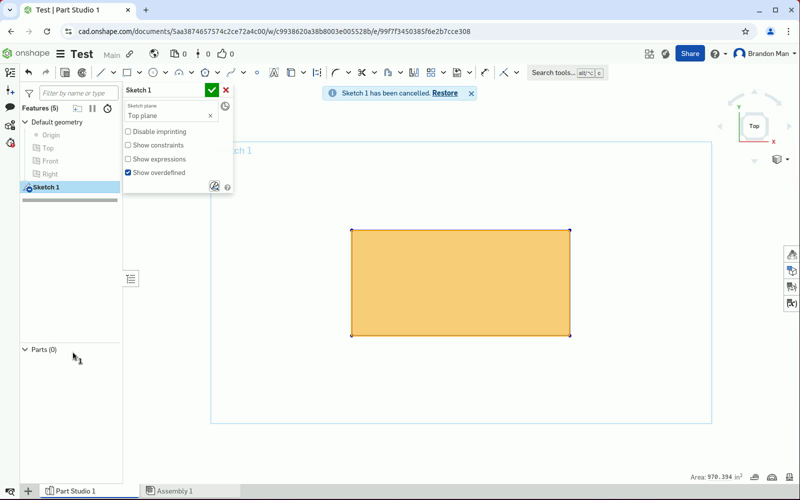
key(shift+y)
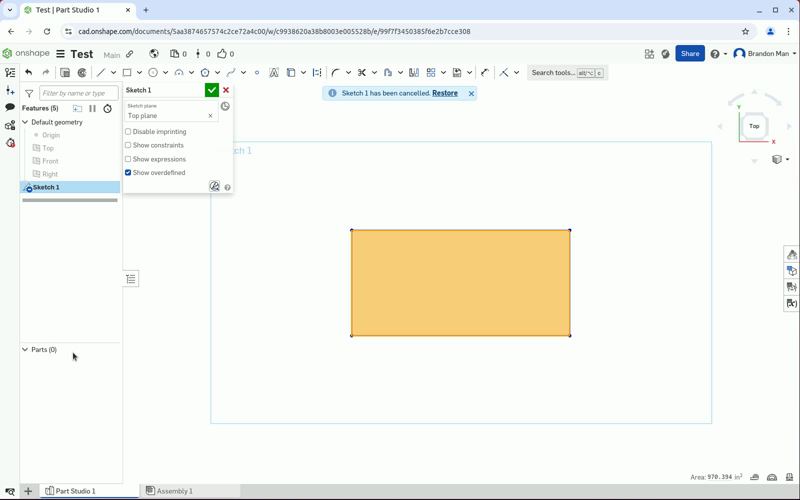
key(shift+e)
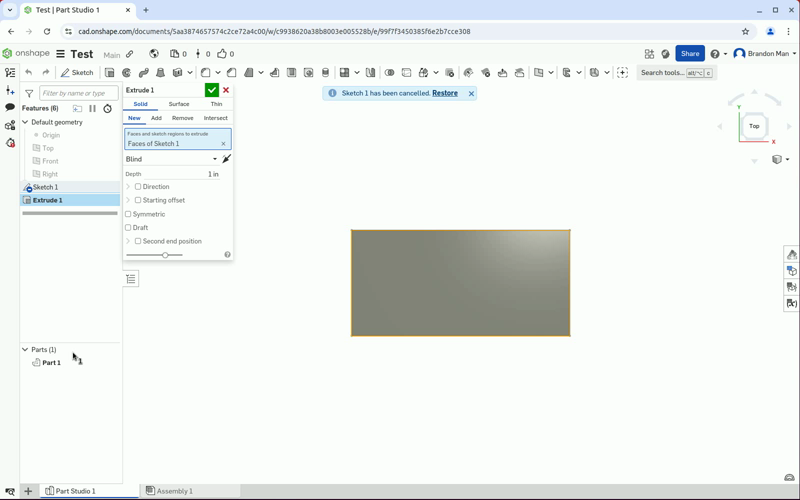
mouse_move(143, 106)
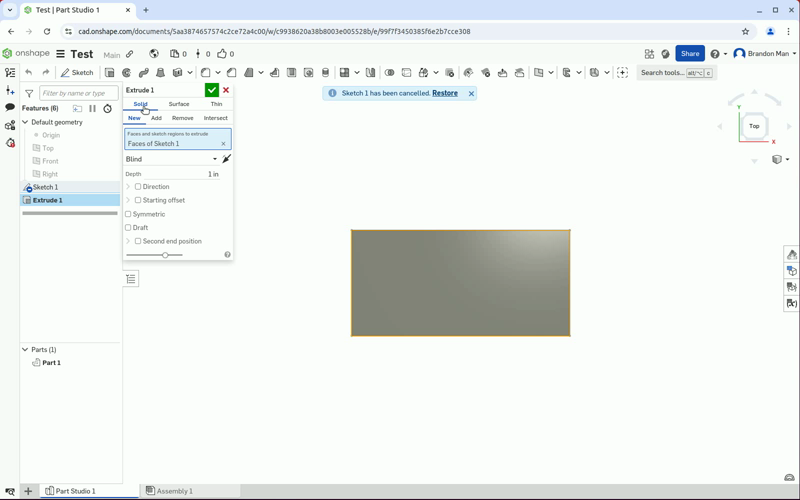
click(143, 106)
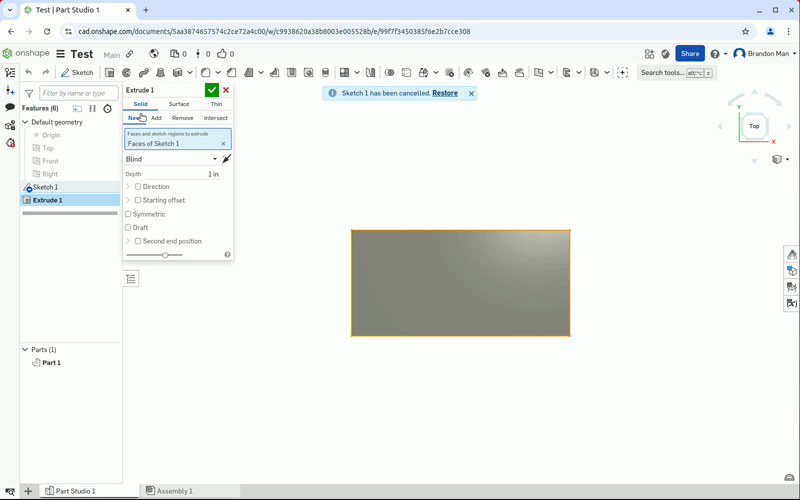
mouse_move(137, 120)
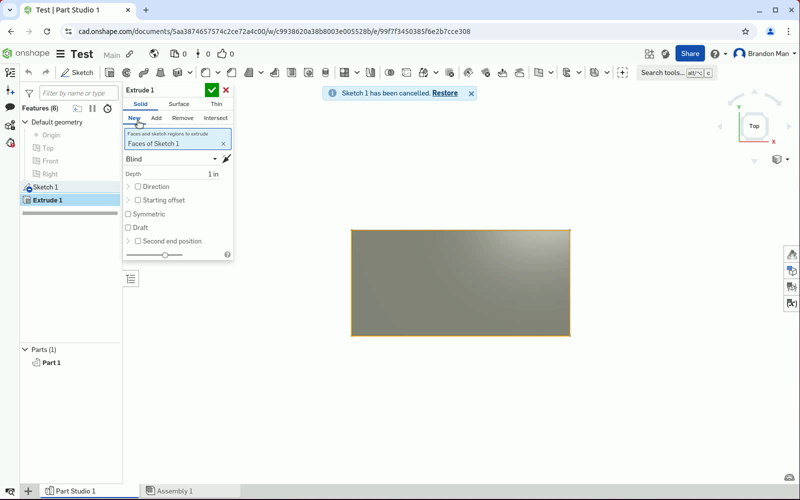
click(137, 120)
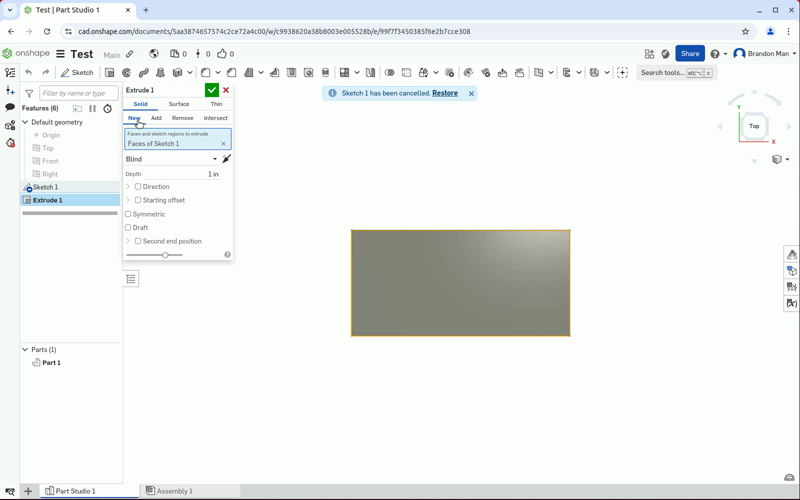
key(tab, 4)
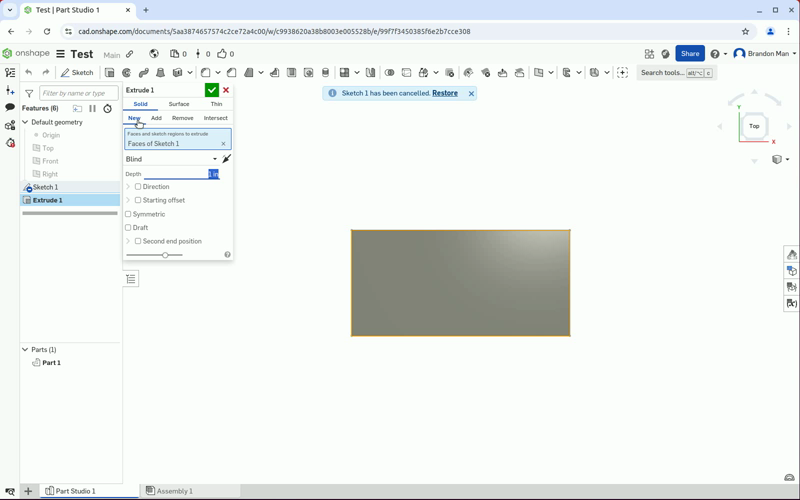
text(4.574)
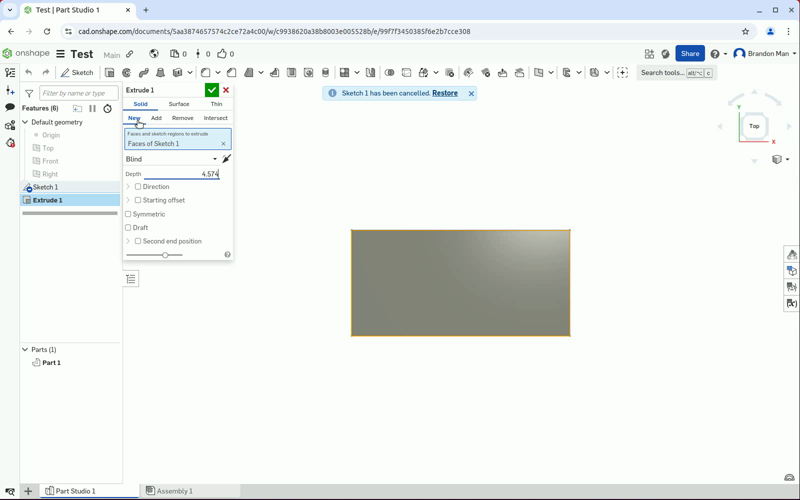
key(enter)
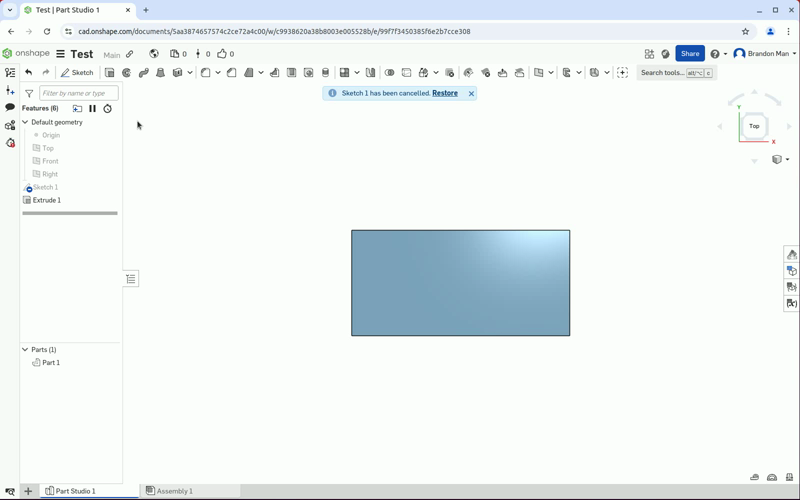
key(shift+h)
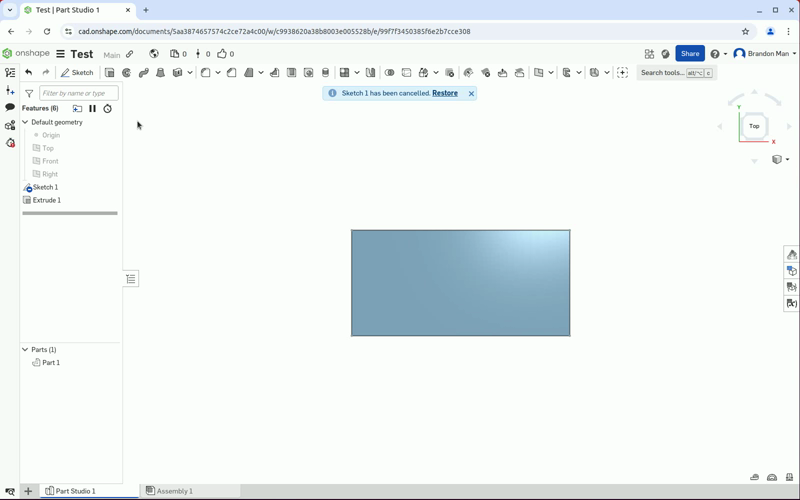
key(shift+h)
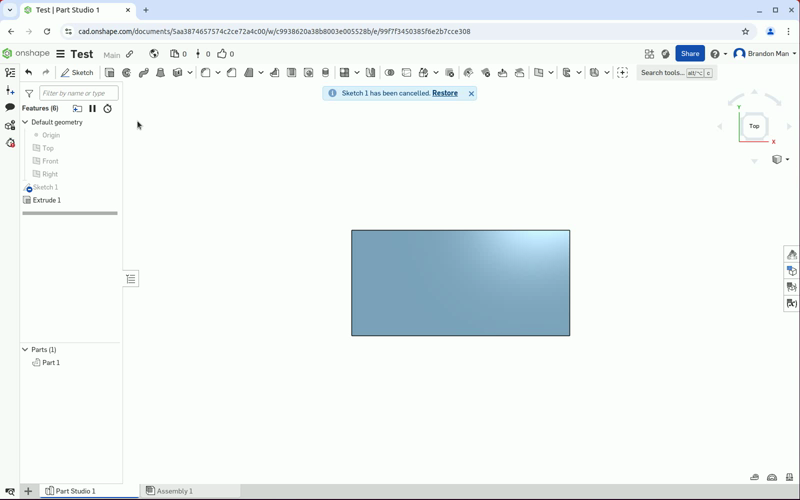
mouse_move(73, 189)
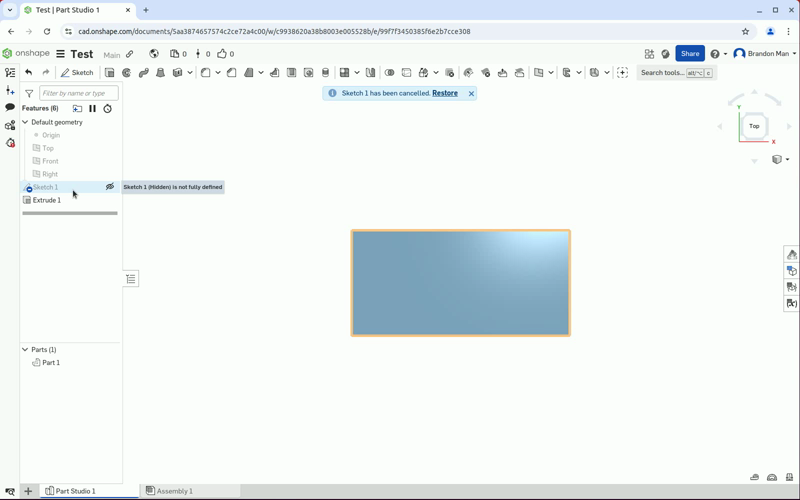
click(73, 189)
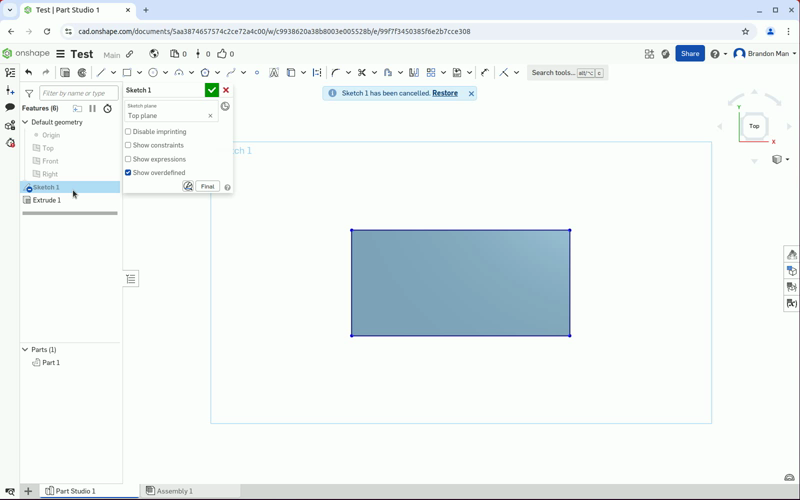
mouse_move(229, 92)
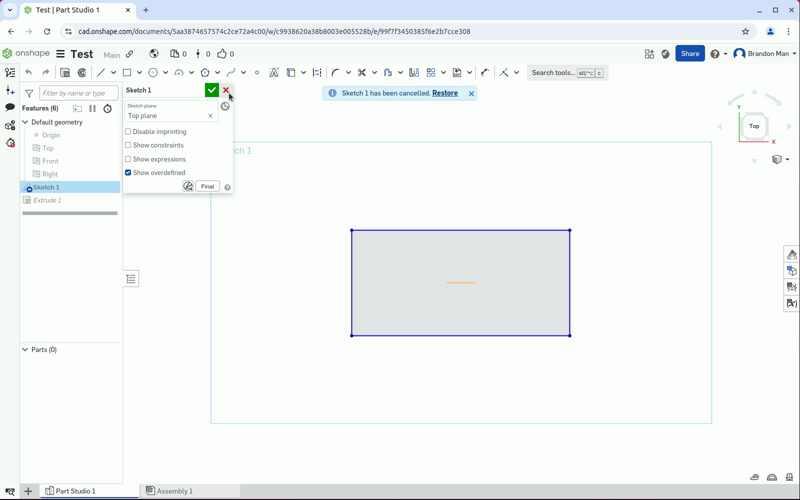
click(229, 92)
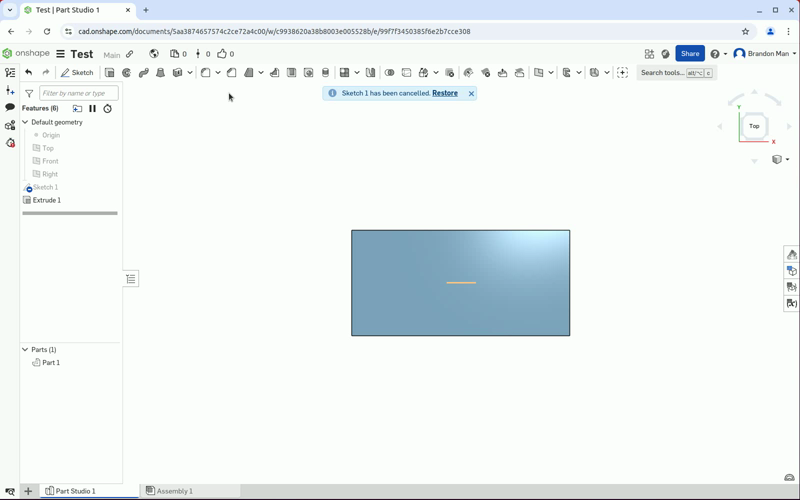
mouse_move(73, 352)
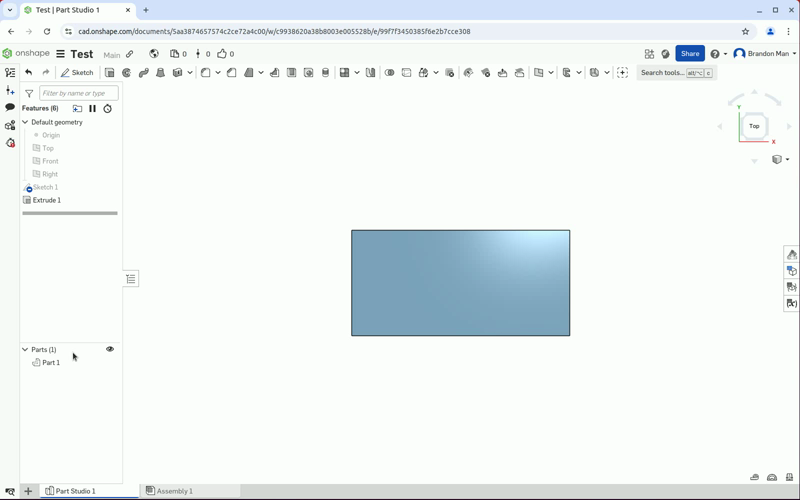
key(y)
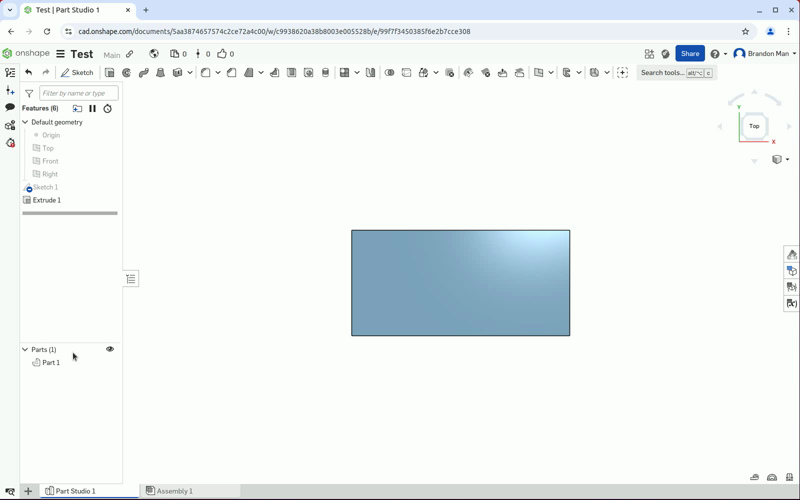
key(shift+p)
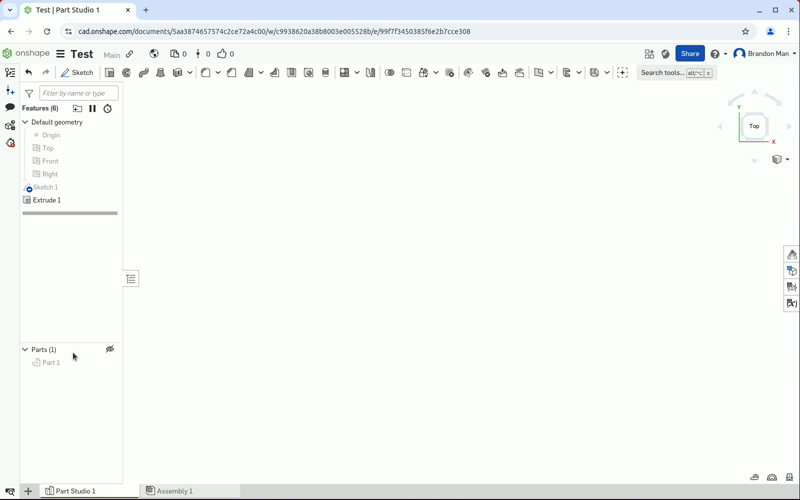
key(space)
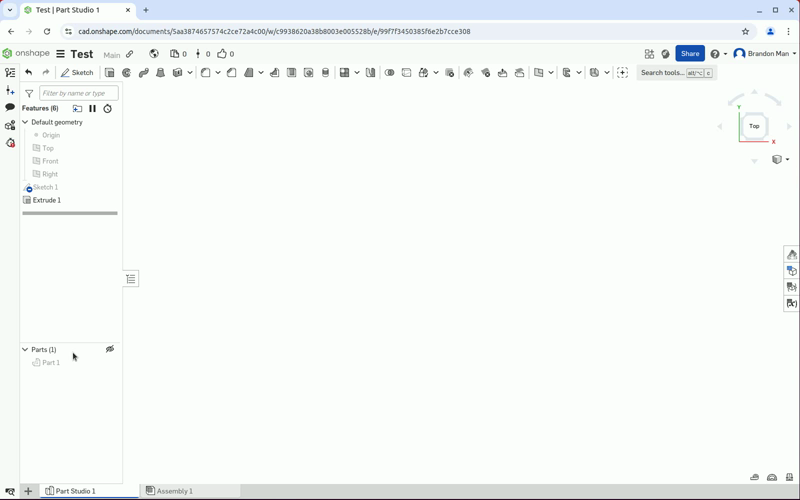
key_down(shift)
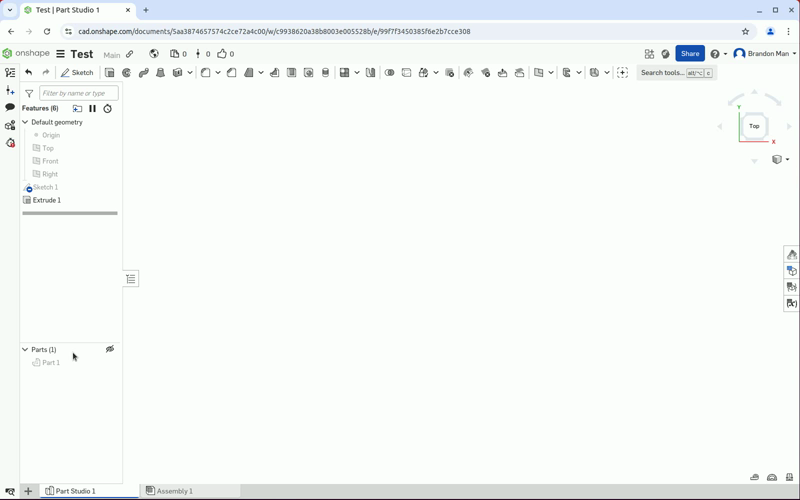
key(up)
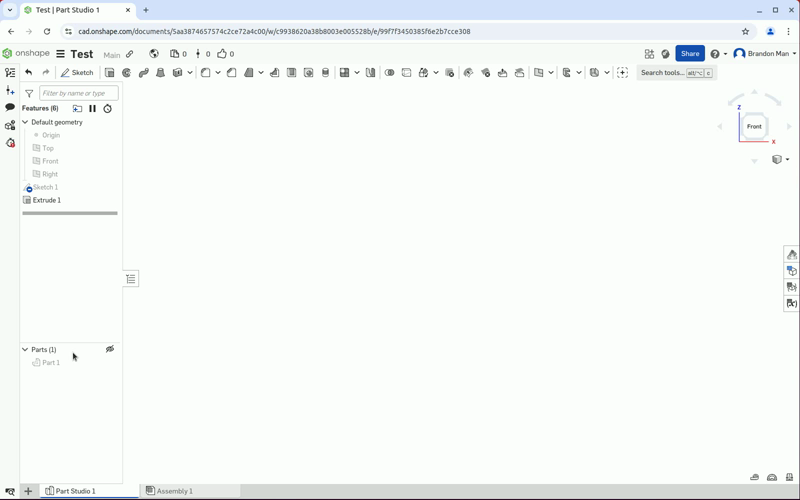
key_up(shift)
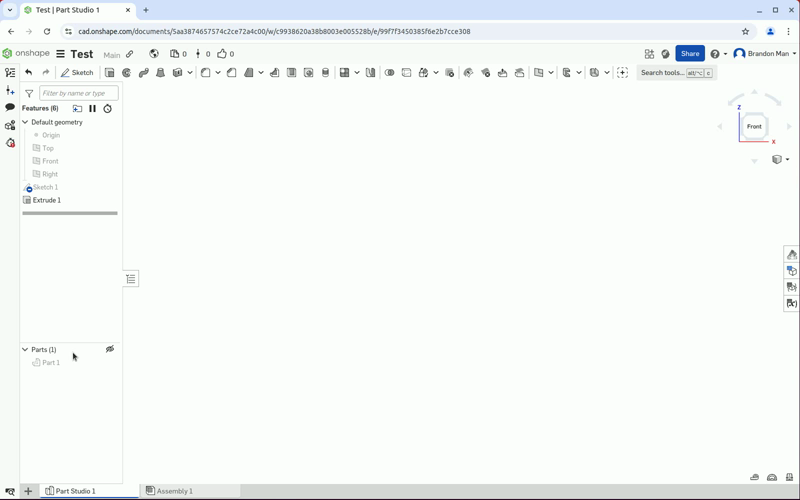
key(space)
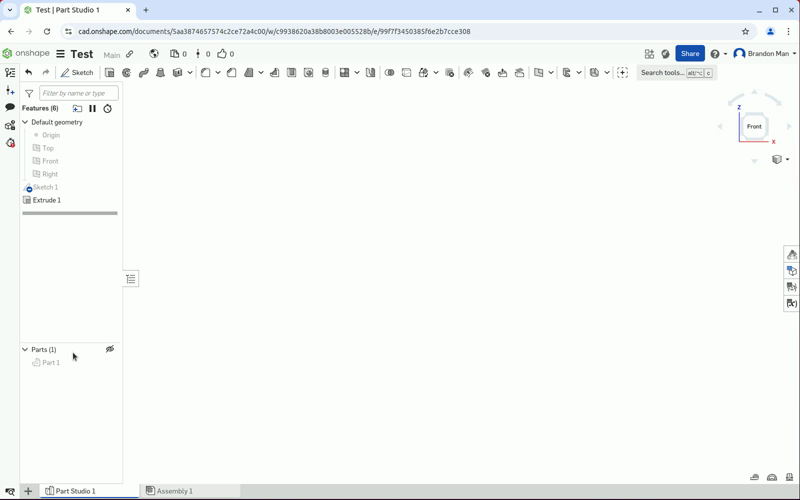
key_down(shift)
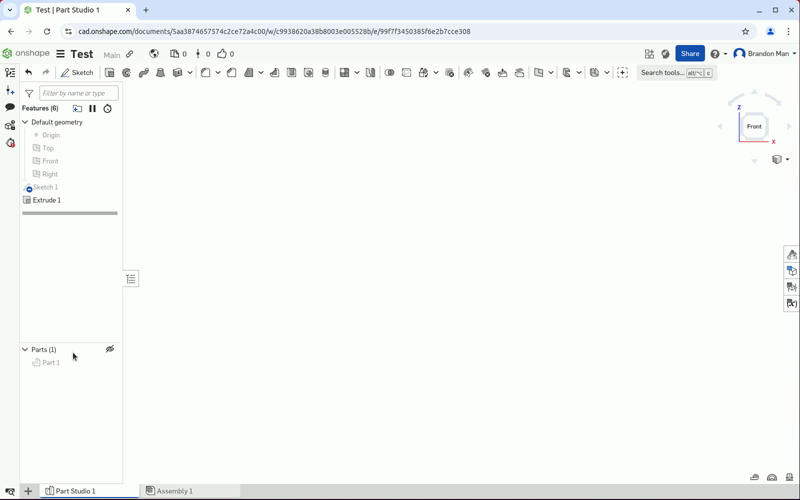
key(left)
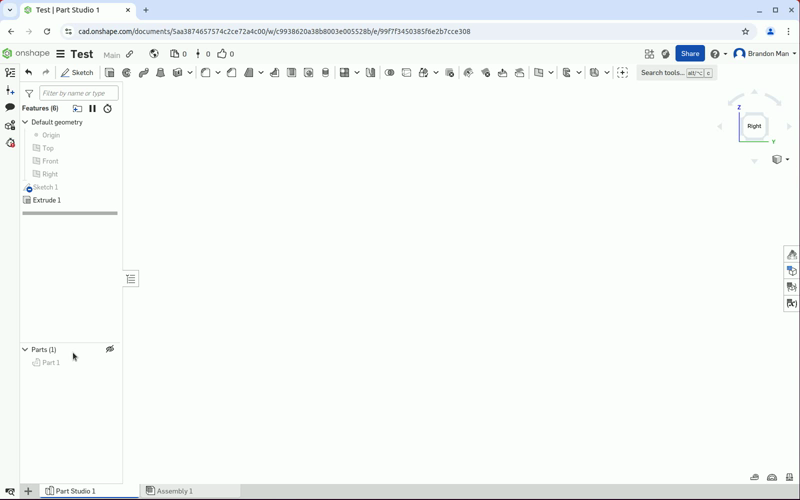
key_up(shift)
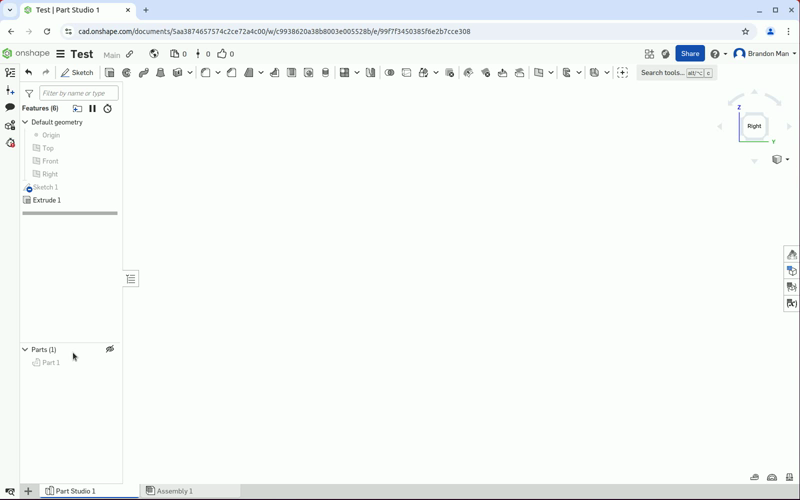
mouse_move(73, 352)
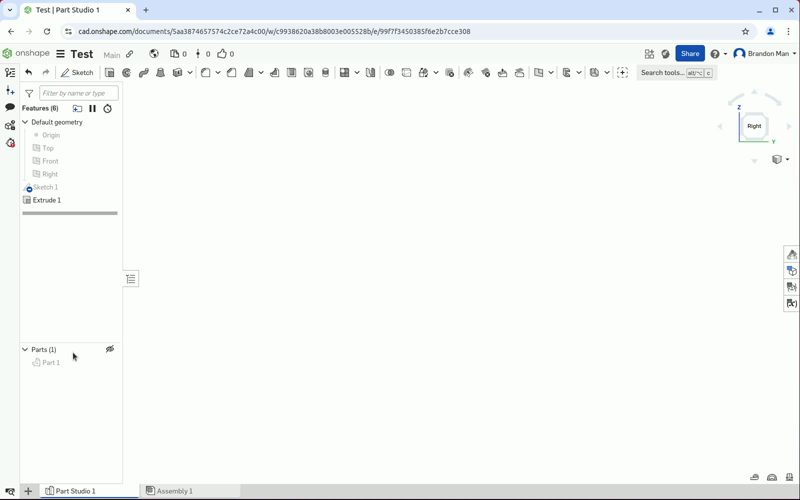
key(shift+y)
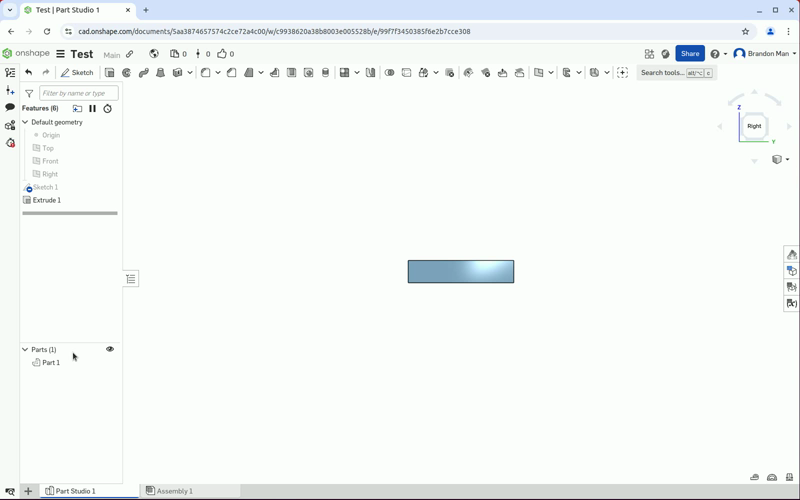
mouse_move(541, 75)
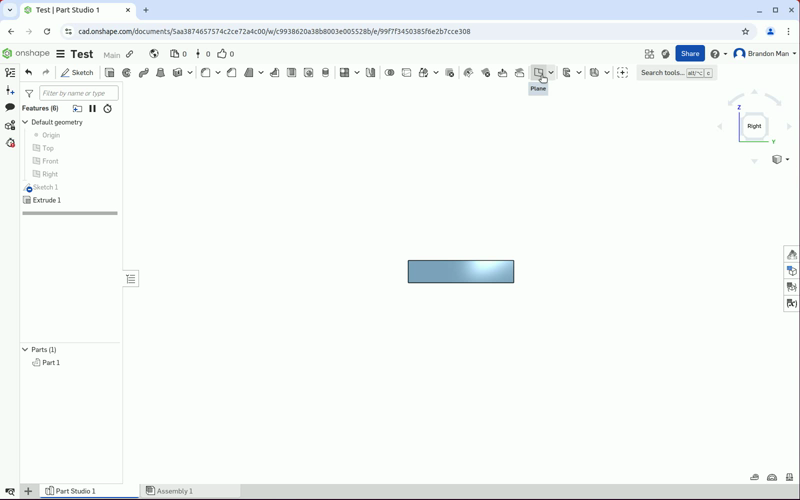
click(541, 75)
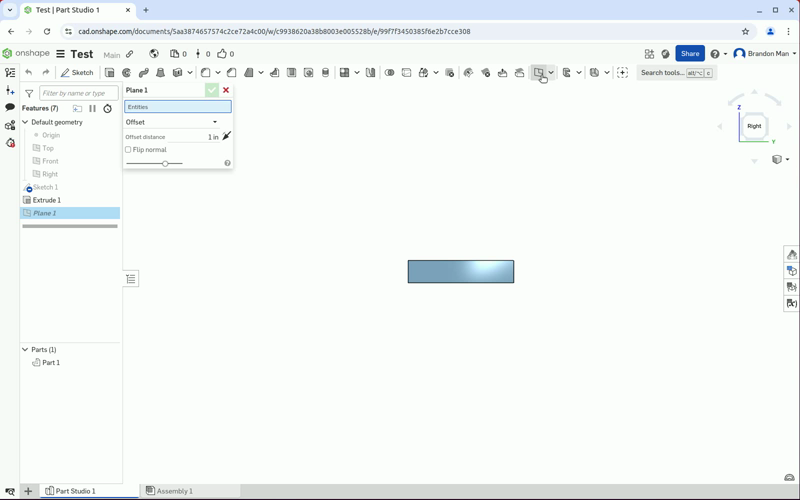
mouse_move(73, 176)
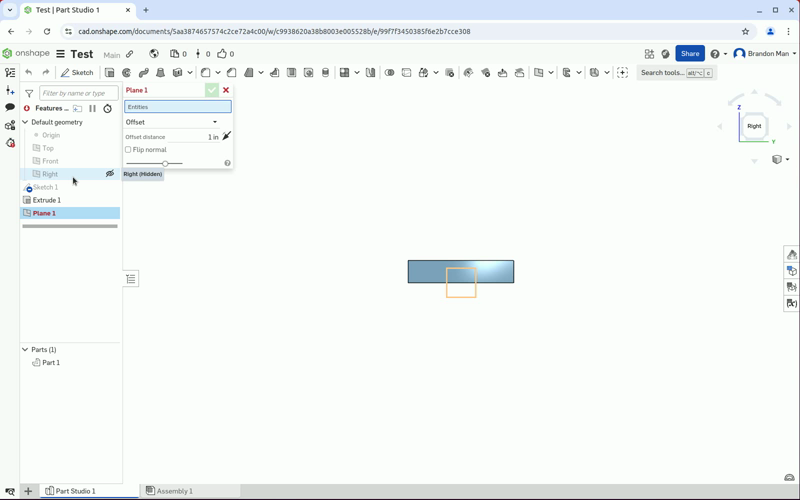
click(73, 176)
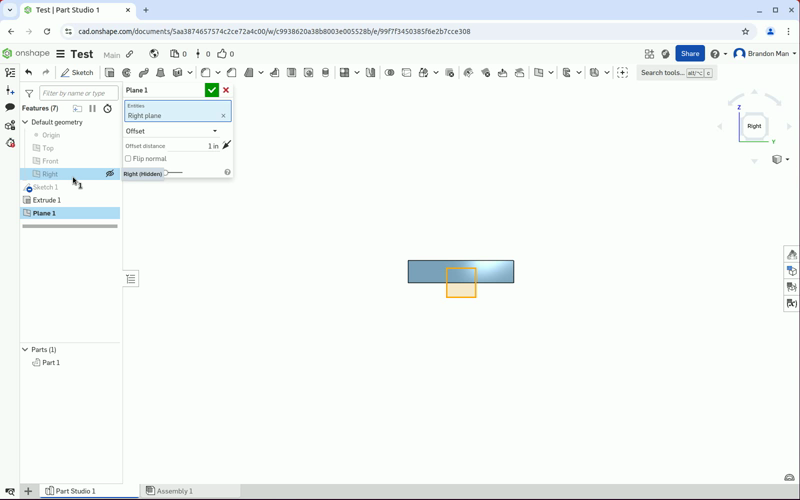
key(tab, 2)
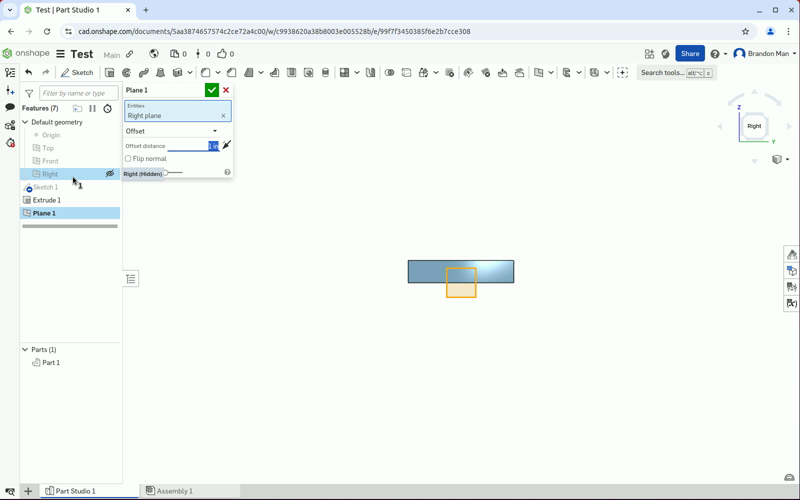
text(22.4)
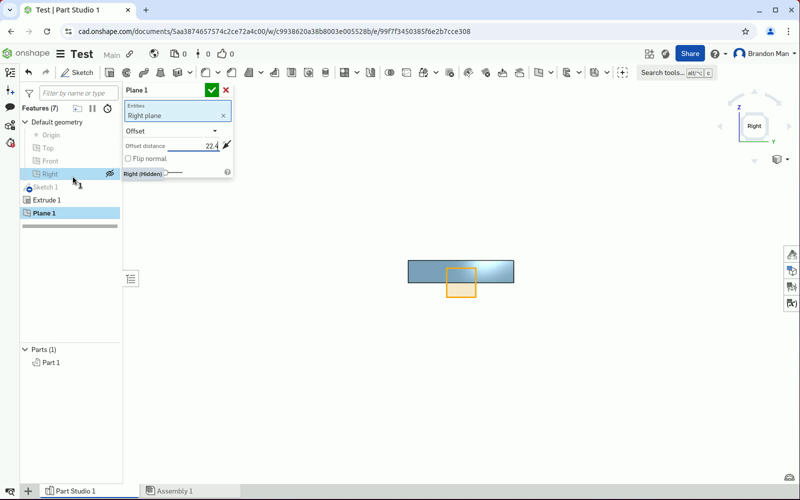
key(enter, 2)
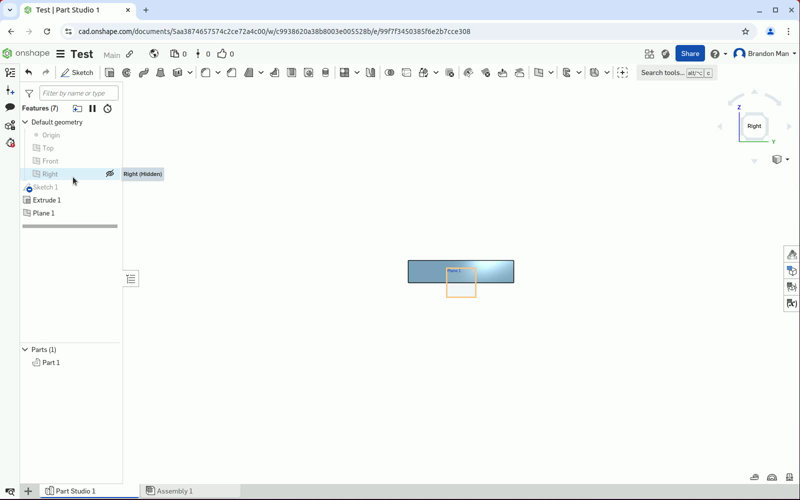
key(shift+s)
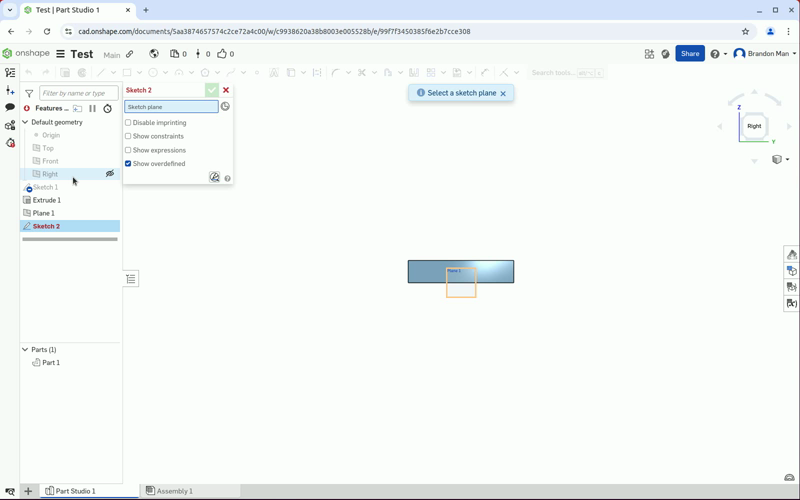
mouse_move(73, 215)
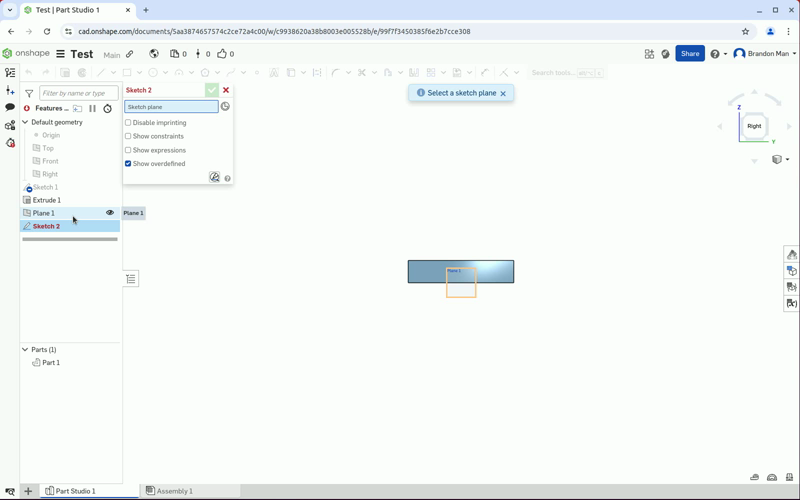
click(73, 215)
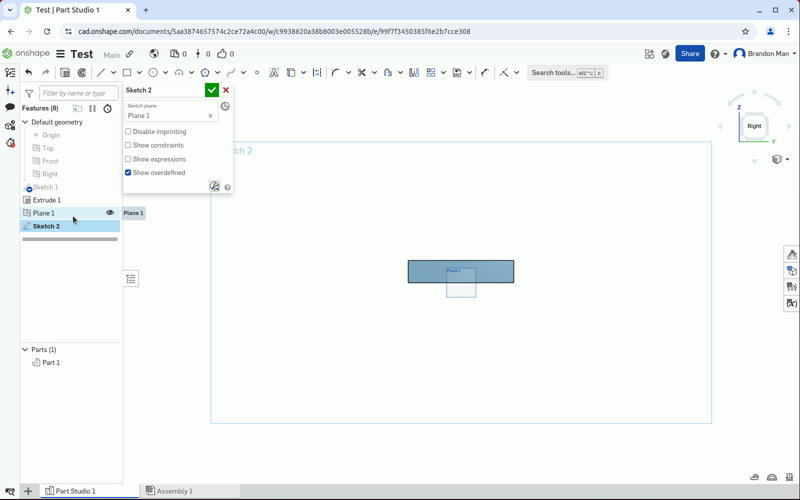
mouse_move(73, 352)
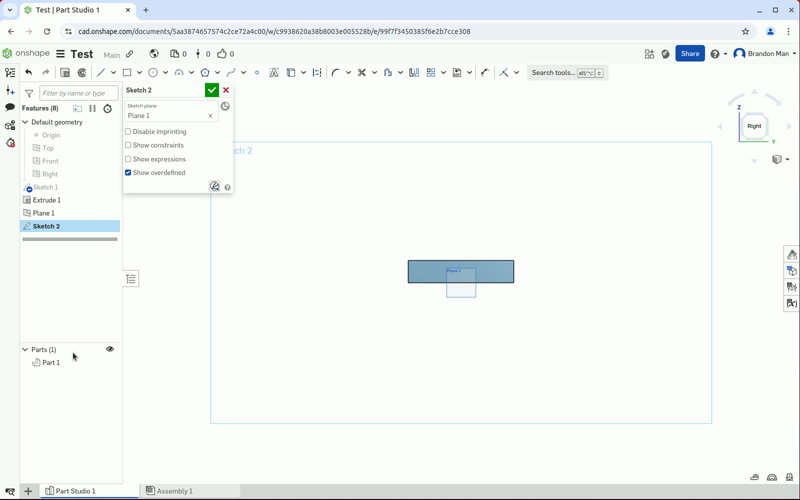
key(y)
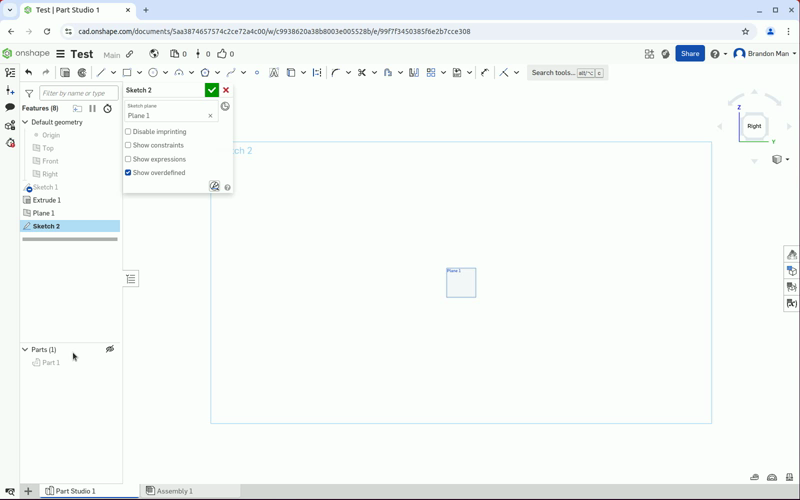
key(l)
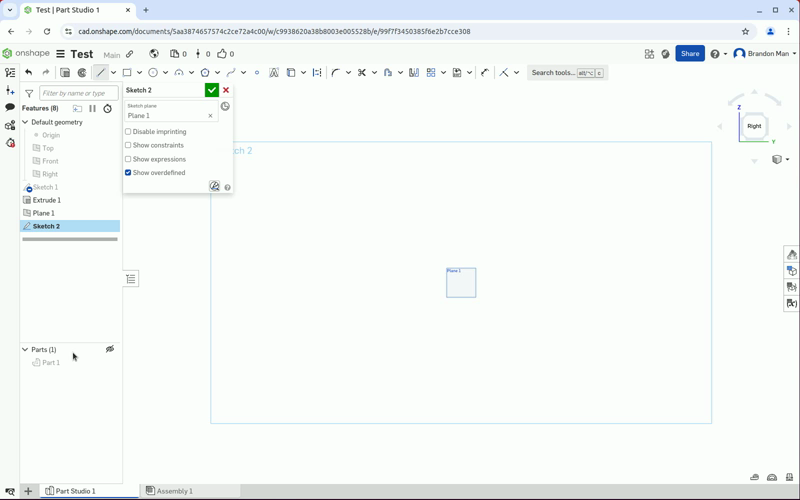
key_down(shift)
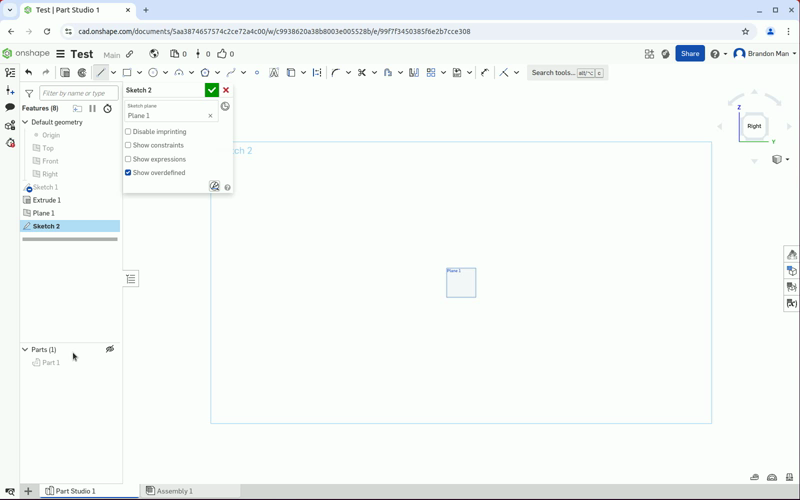
mouse_move(407, 282)
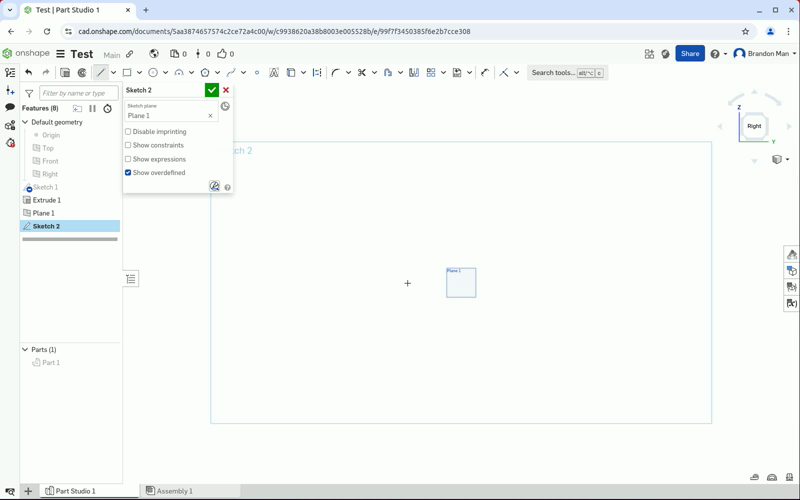
click(407, 282)
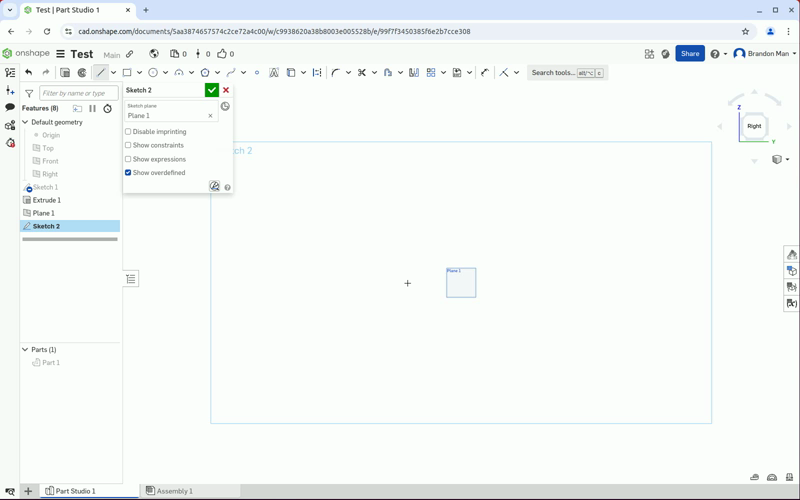
key_up(shift)
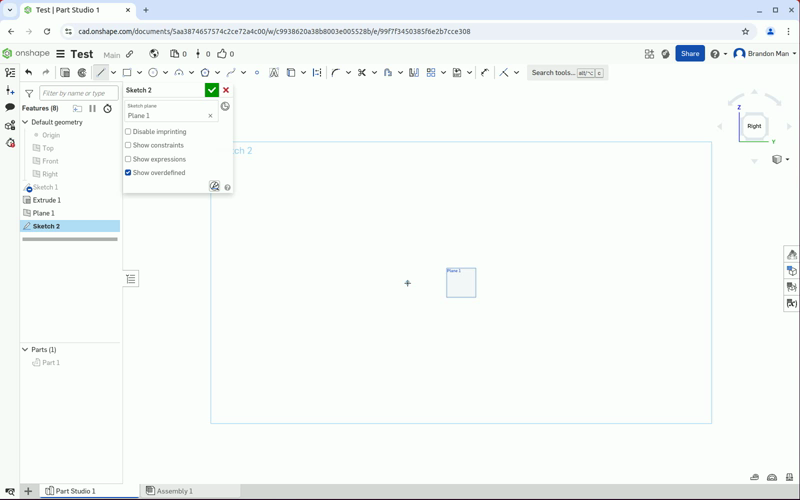
key_down(shift)
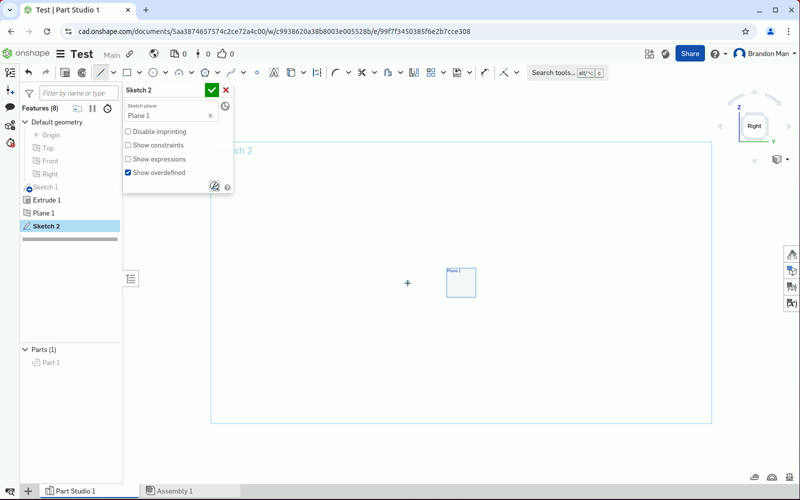
mouse_move(513, 282)
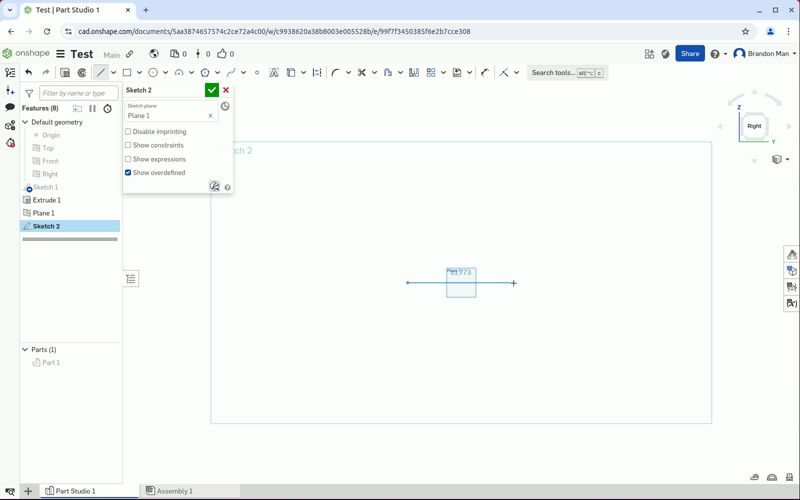
click(513, 282)
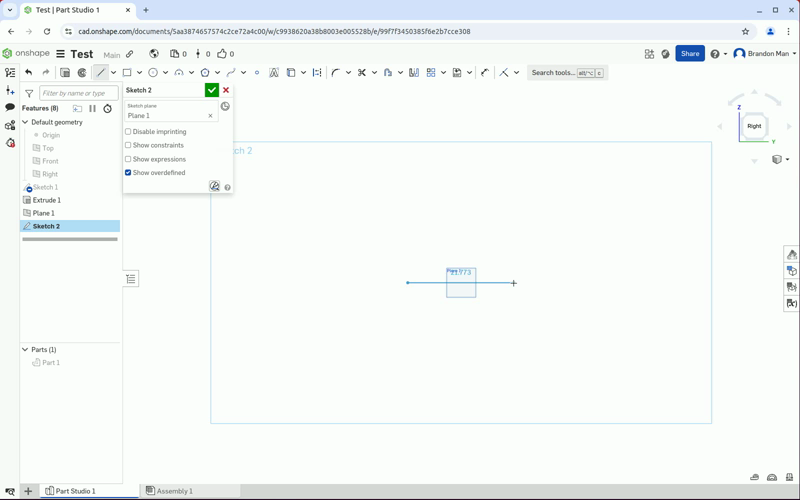
key_up(shift)
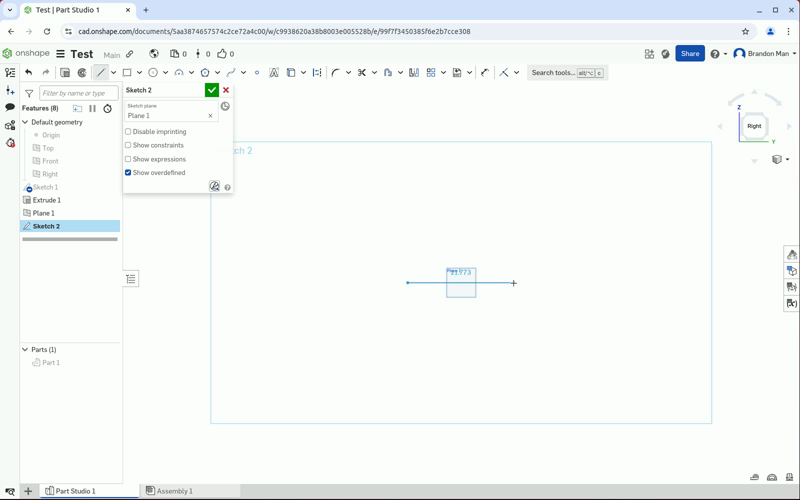
key_down(shift)
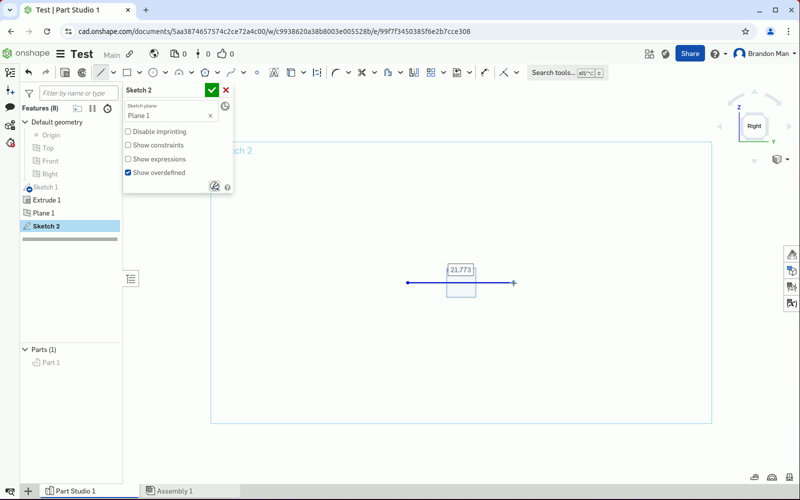
mouse_move(543, 282)
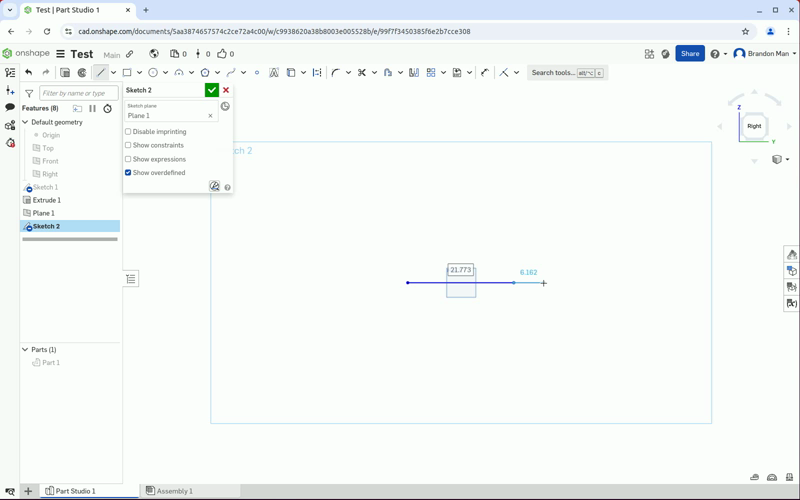
mouse_move(513, 260)
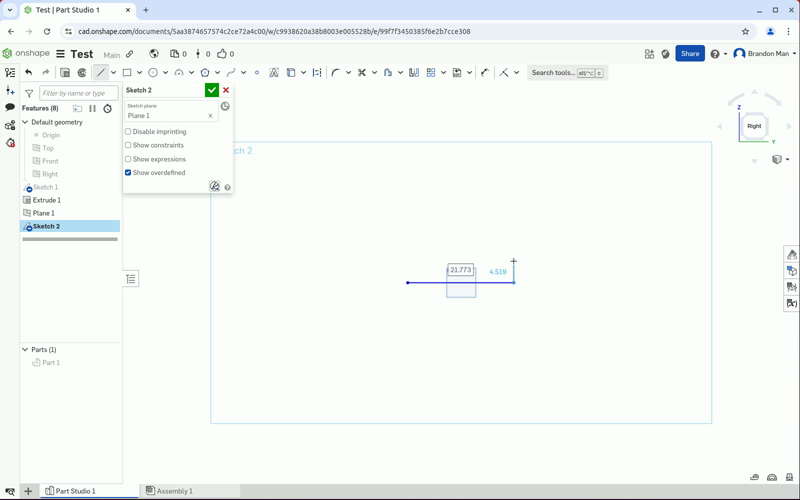
click(513, 260)
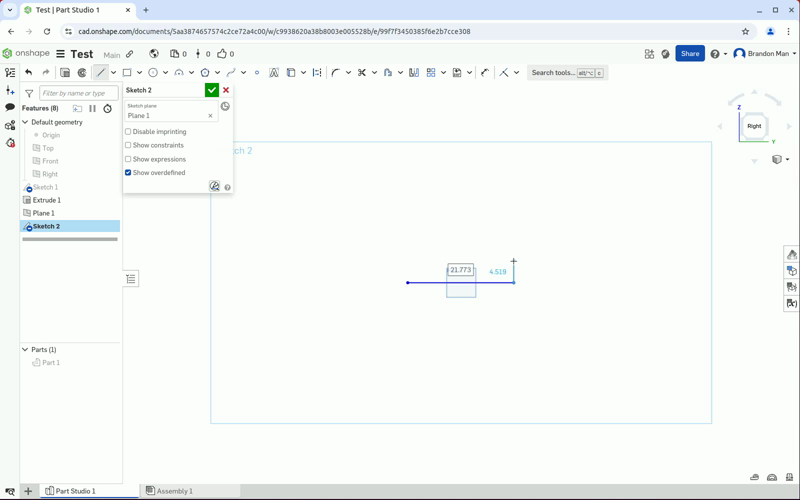
key_up(shift)
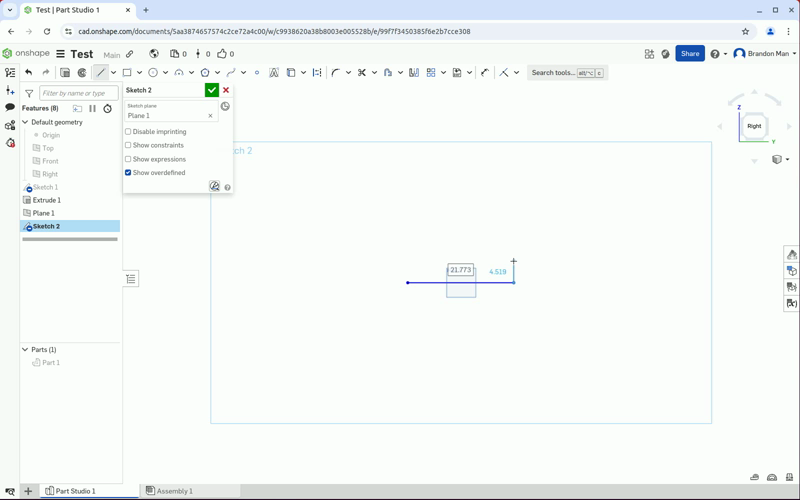
key_down(shift)
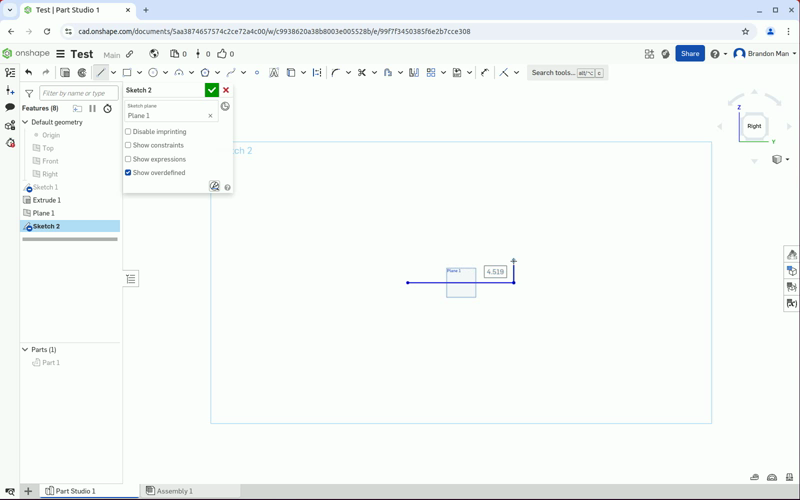
mouse_move(407, 260)
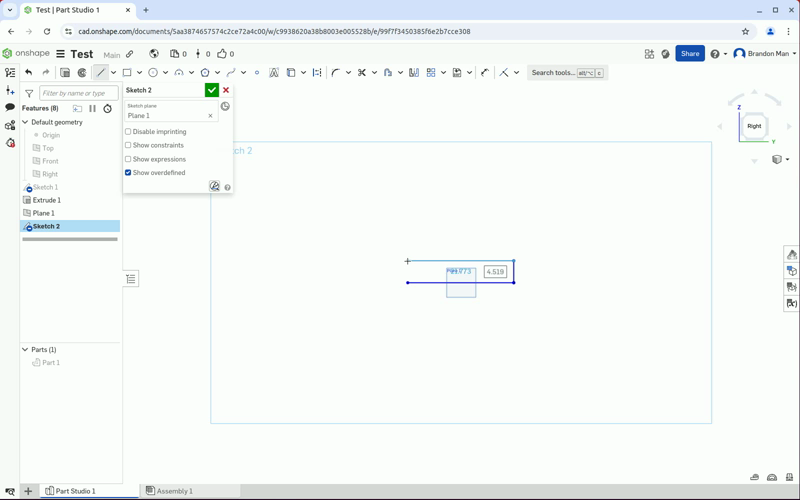
click(407, 260)
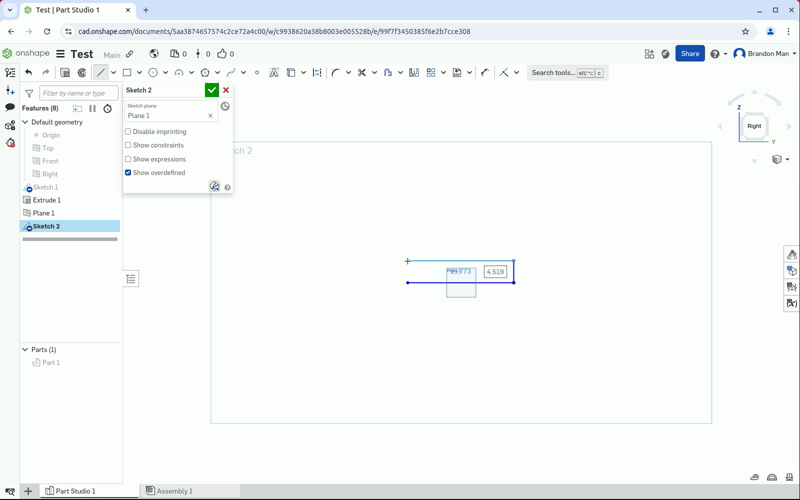
key_up(shift)
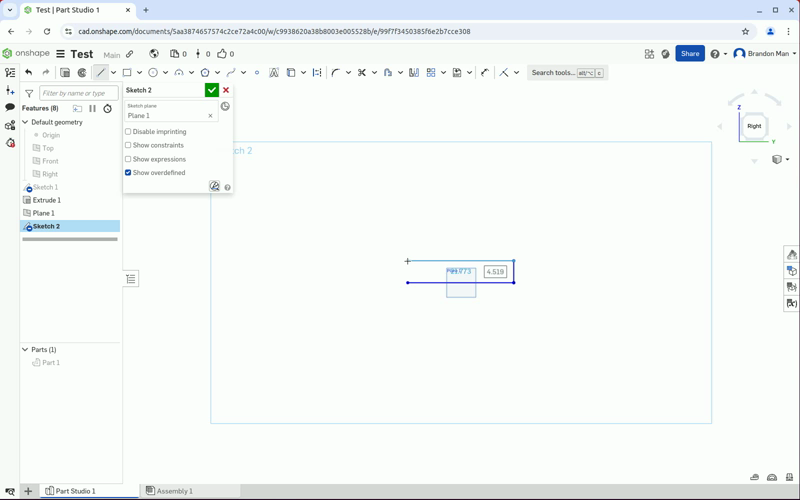
mouse_move(437, 260)
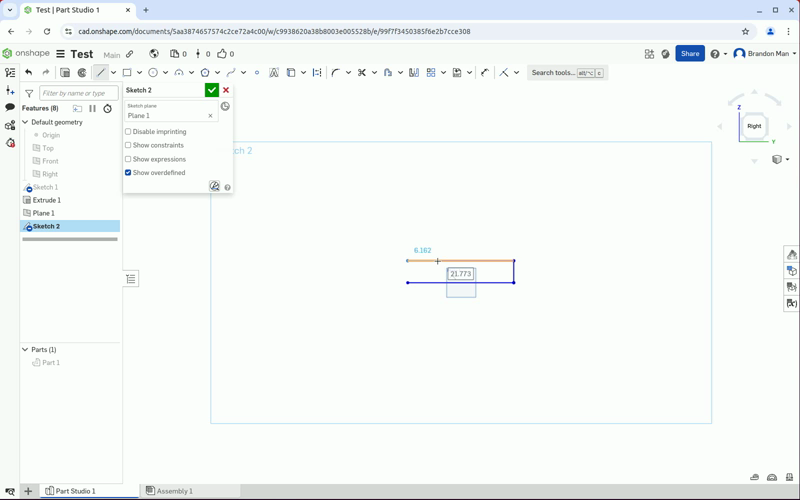
key_down(shift)
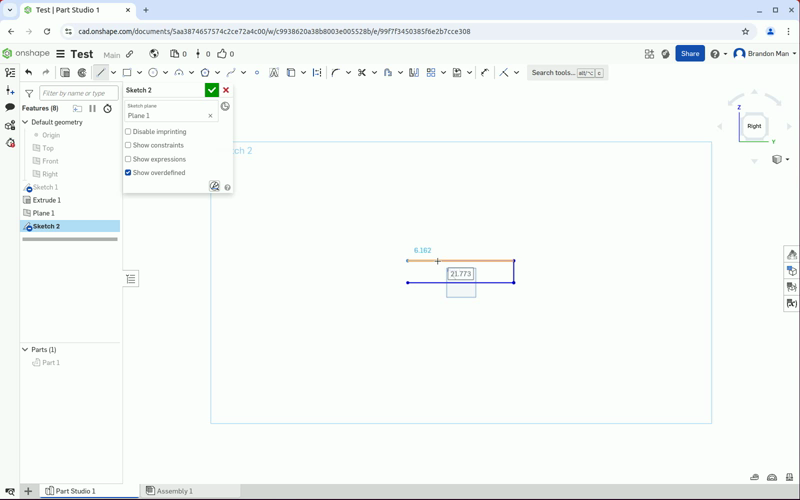
mouse_move(407, 282)
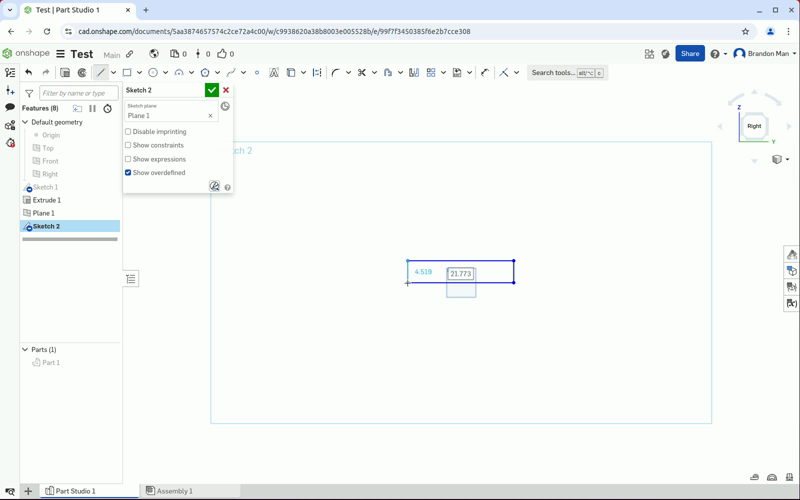
key_up(shift)
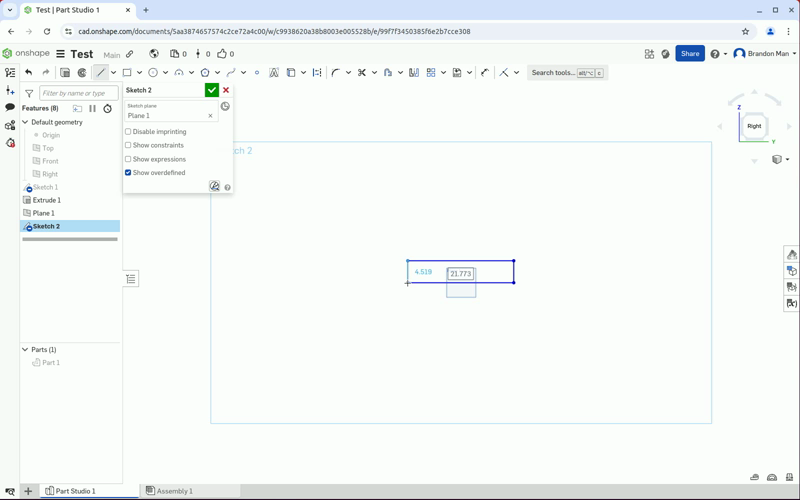
click(407, 282)
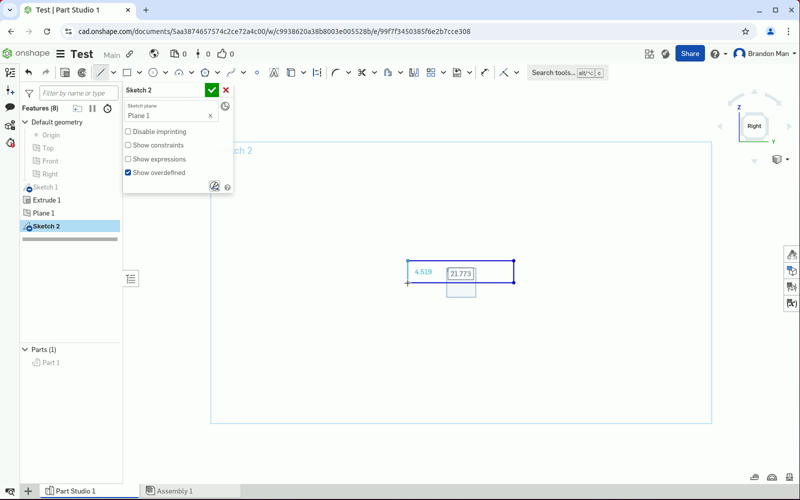
key(esc)
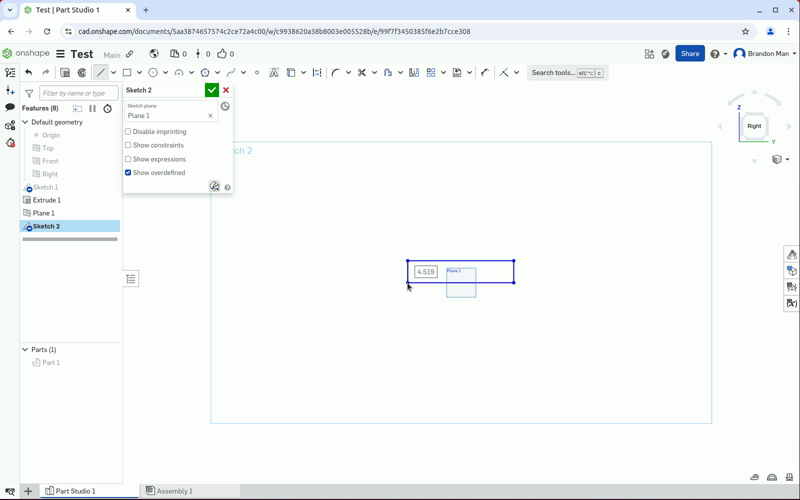
mouse_move(508, 281)
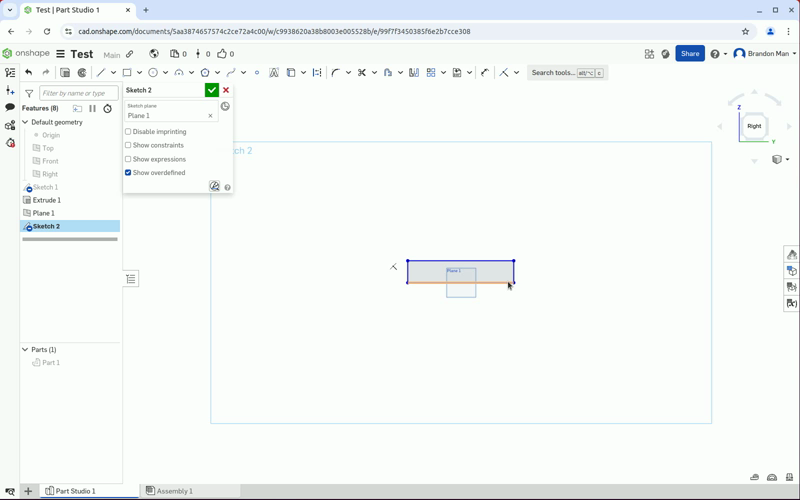
click(508, 281)
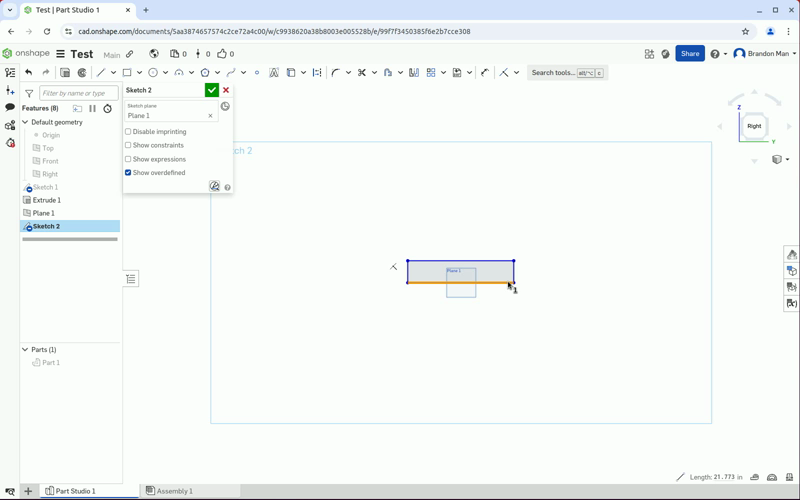
mouse_move(73, 352)
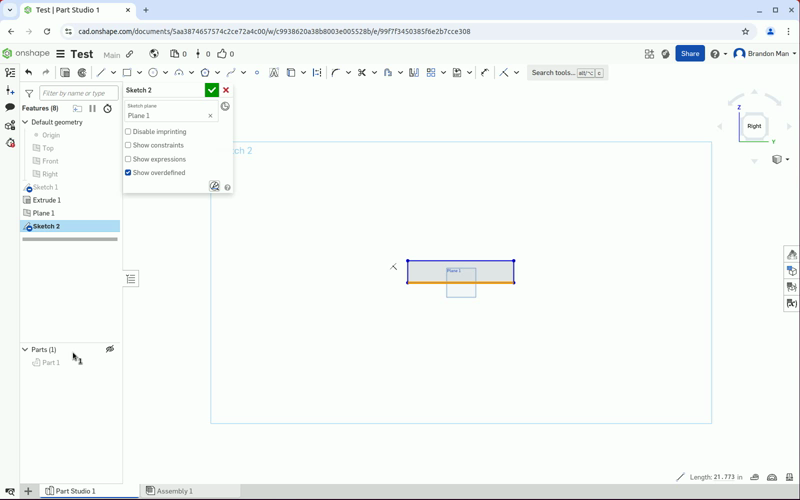
key(shift+y)
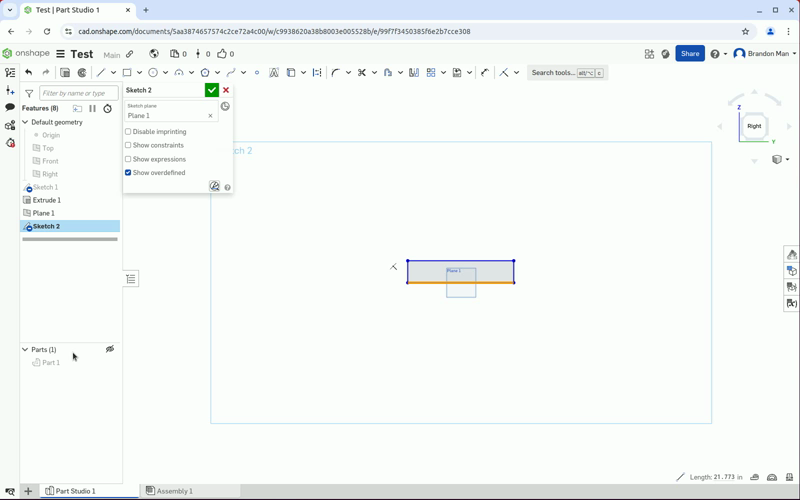
key(shift+e)
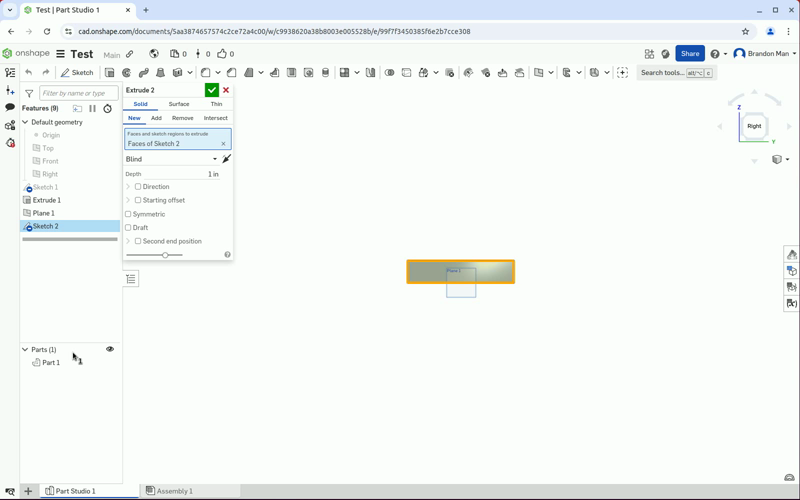
mouse_move(143, 106)
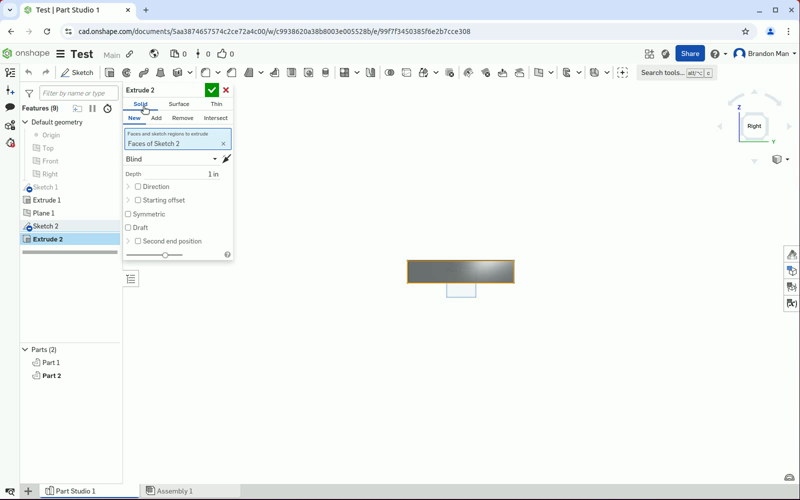
click(143, 106)
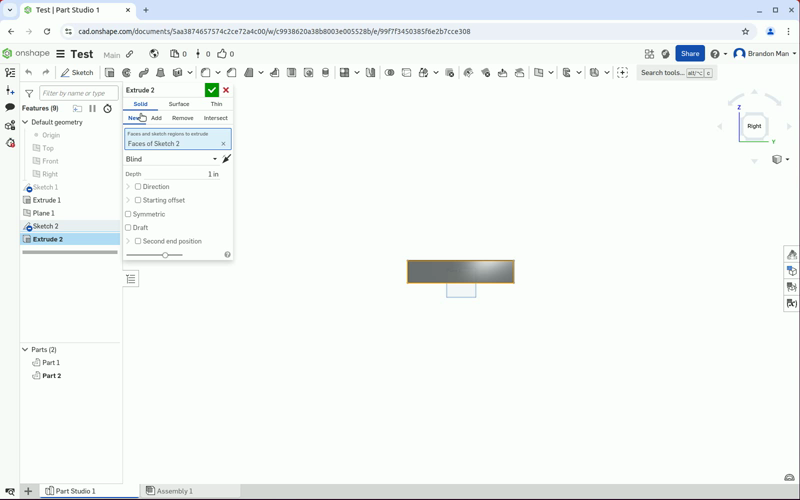
mouse_move(137, 120)
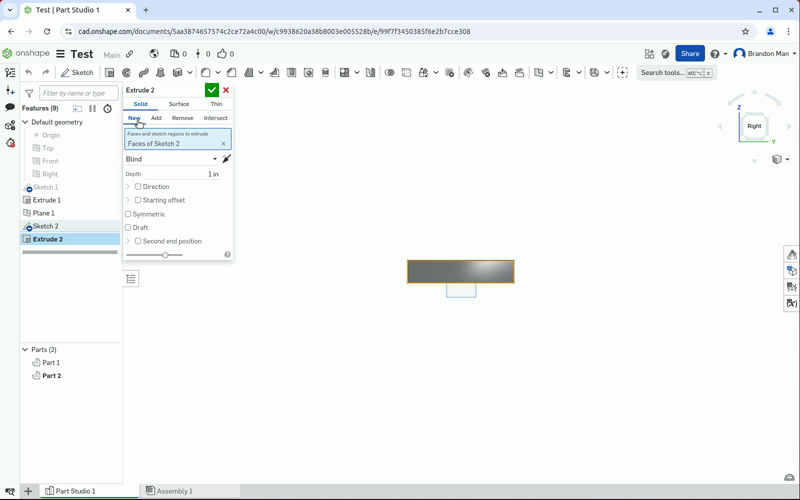
click(137, 120)
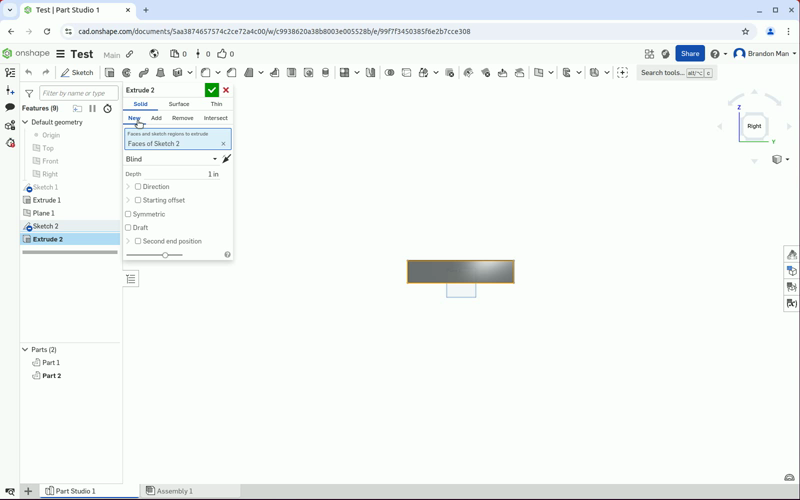
key(tab, 4)
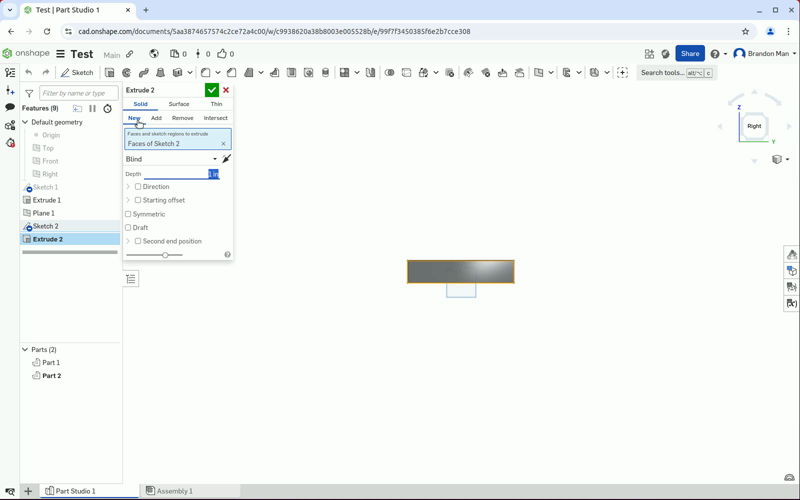
text(0.722)
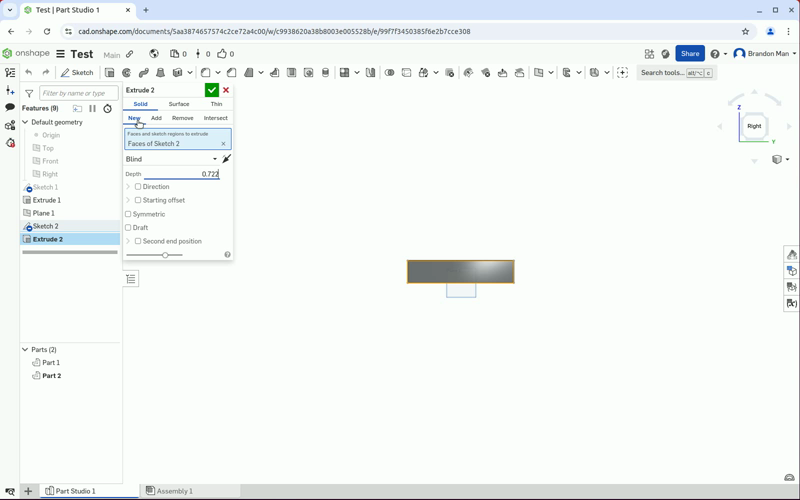
key(enter)
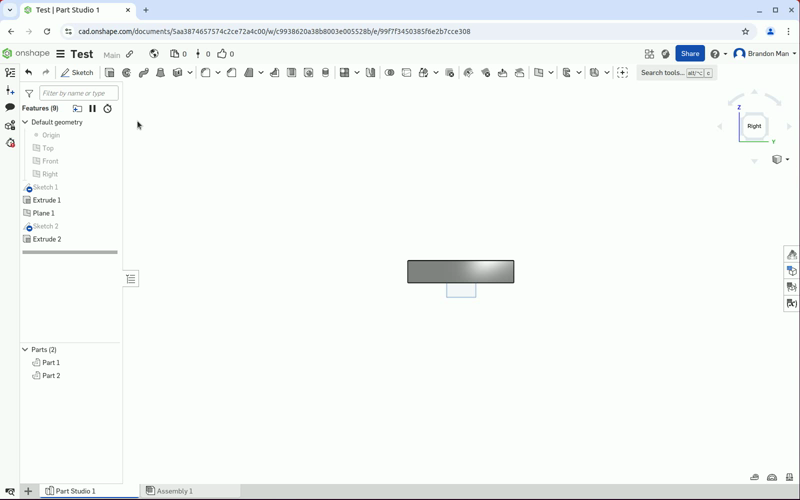
key(shift+h)
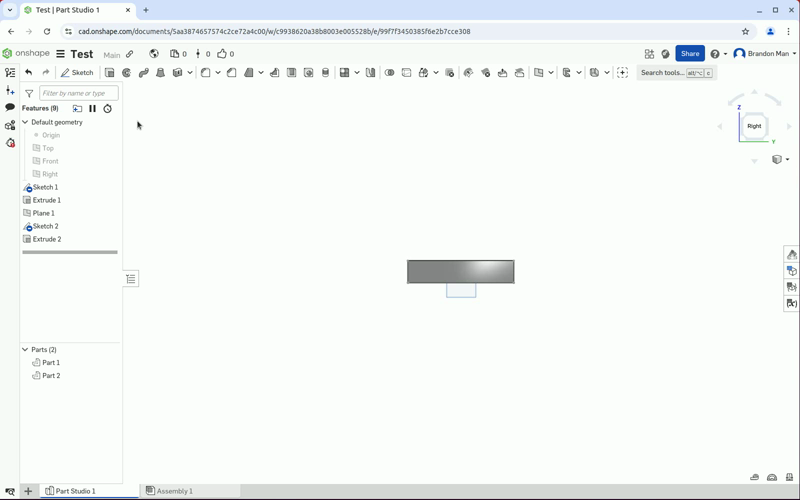
key(shift+h)
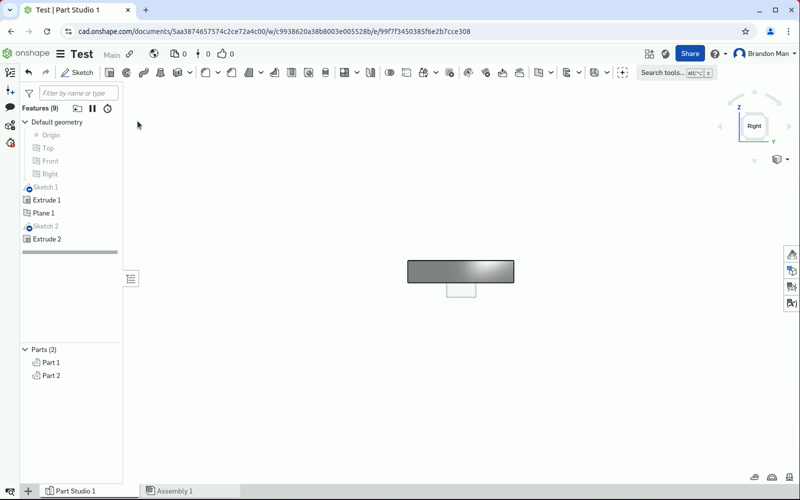
mouse_move(73, 189)
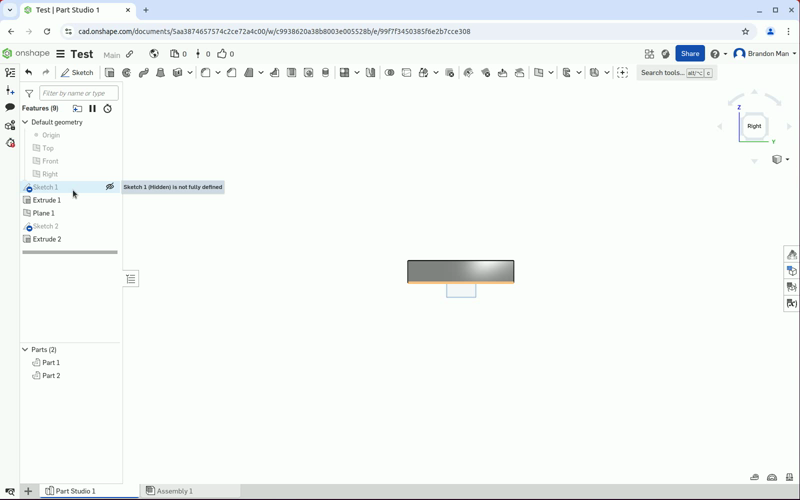
click(73, 189)
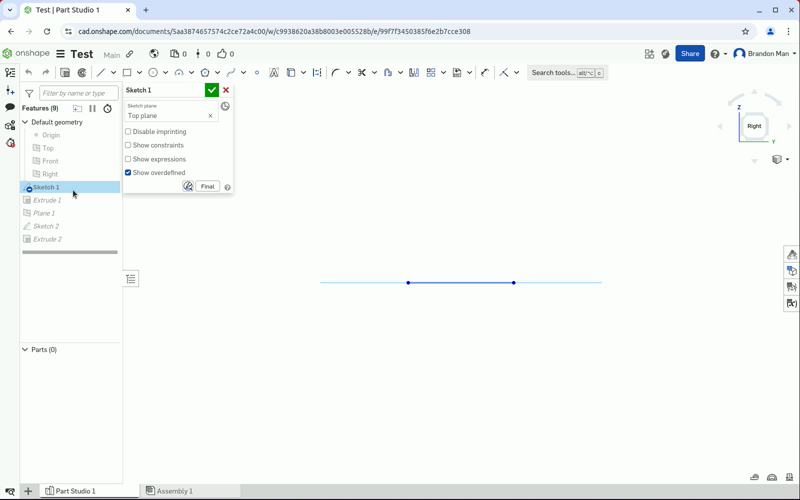
mouse_move(229, 92)
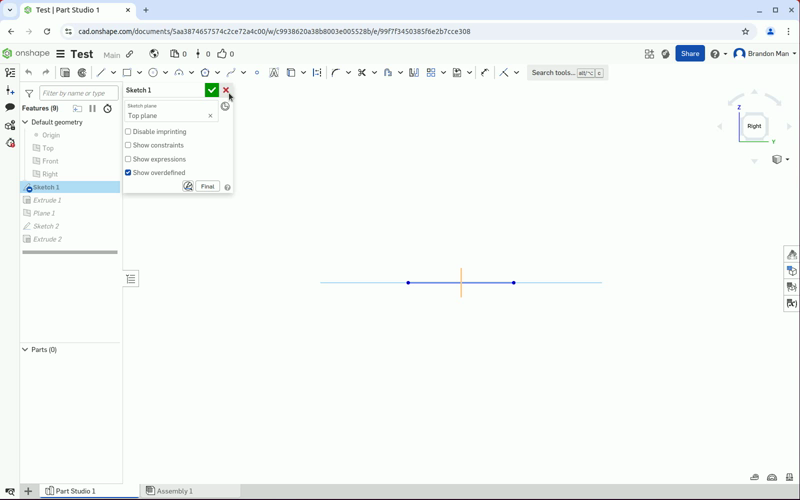
click(229, 92)
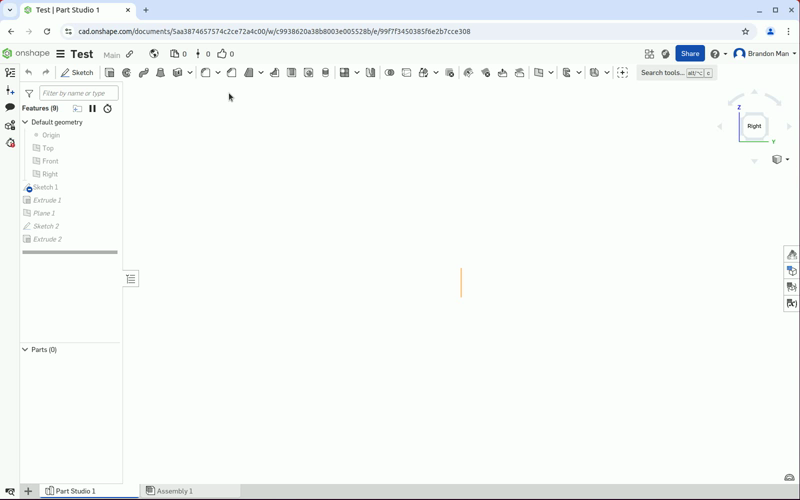
key(shift+s)
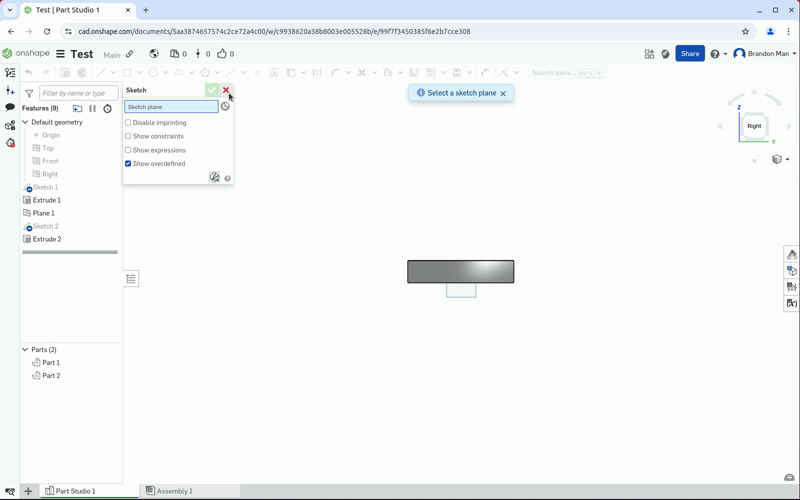
mouse_move(73, 215)
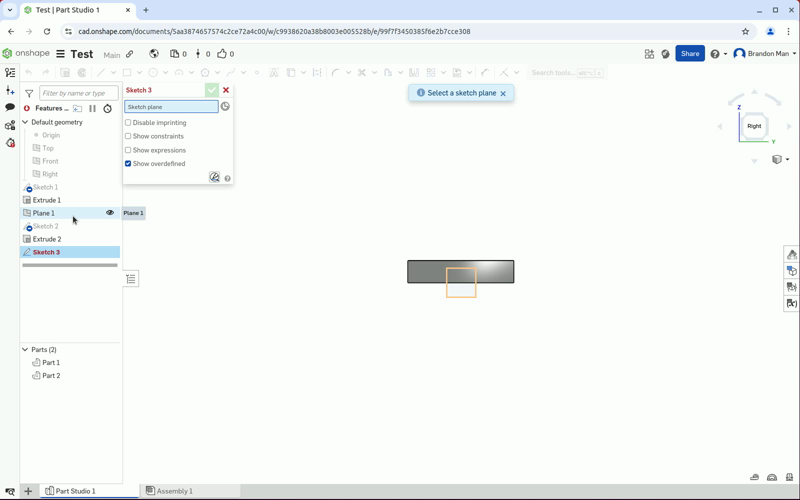
click(73, 215)
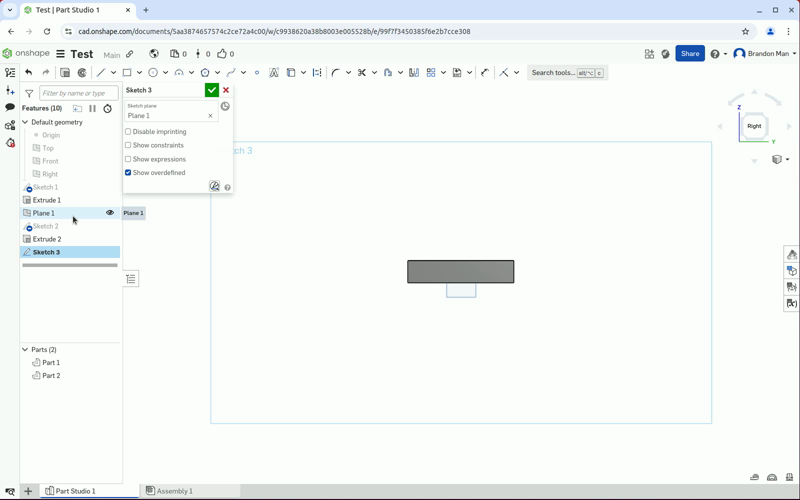
mouse_move(73, 352)
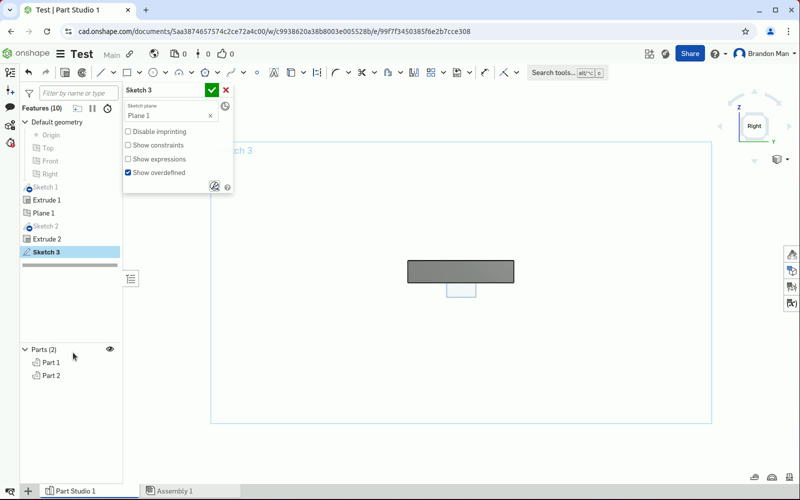
key(y)
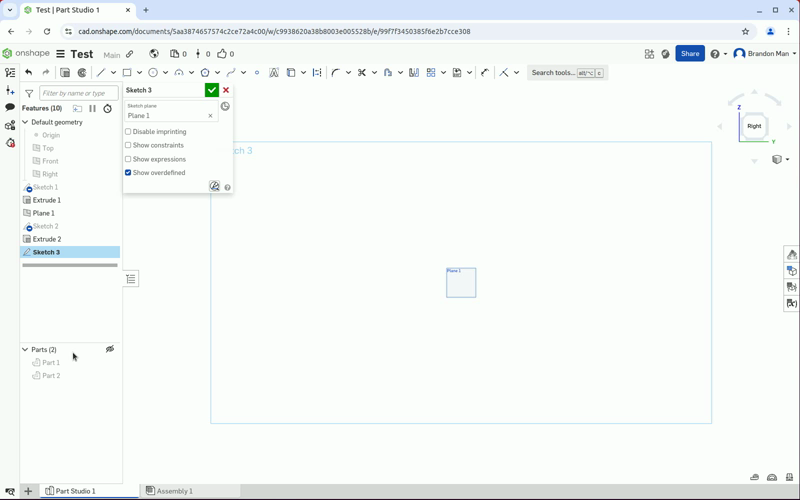
key(l)
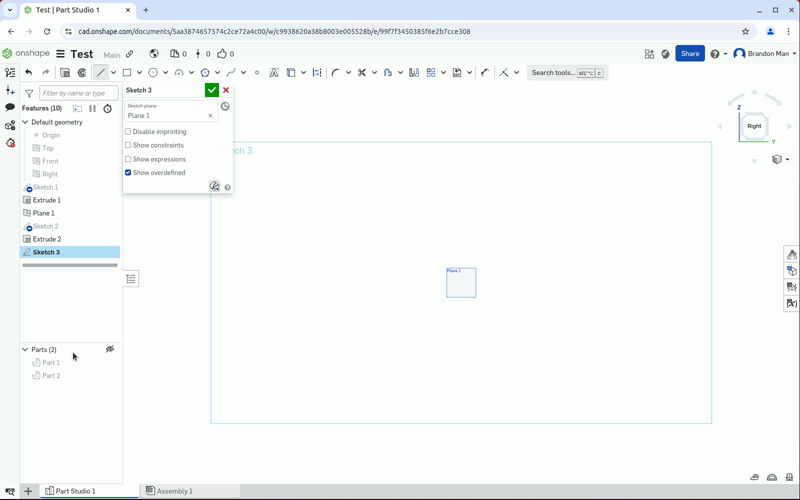
key_down(shift)
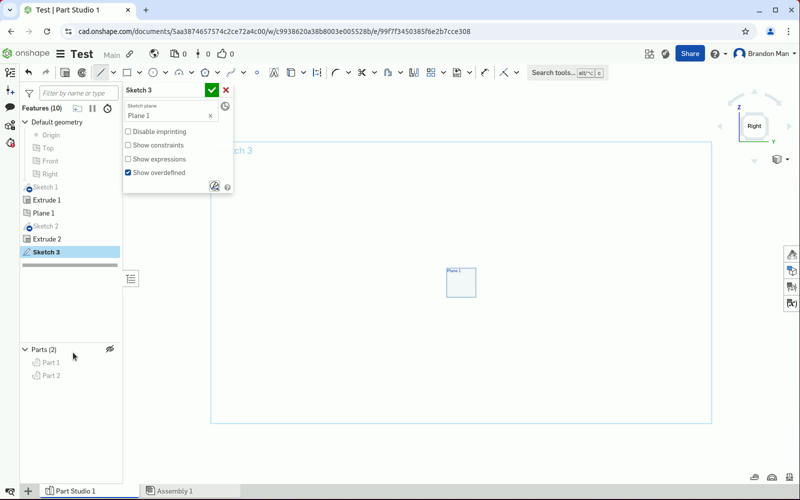
mouse_move(407, 260)
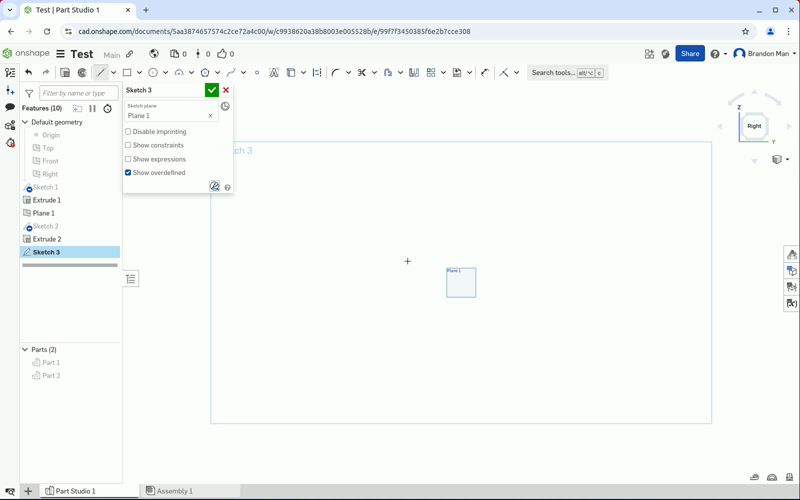
click(407, 260)
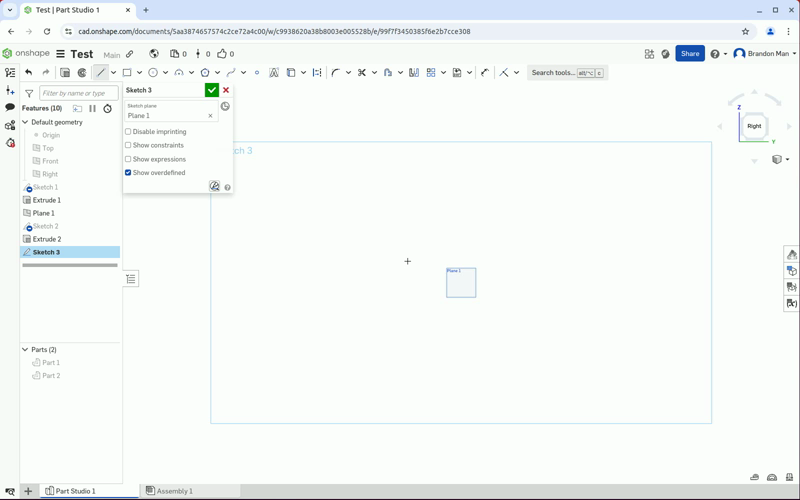
key_up(shift)
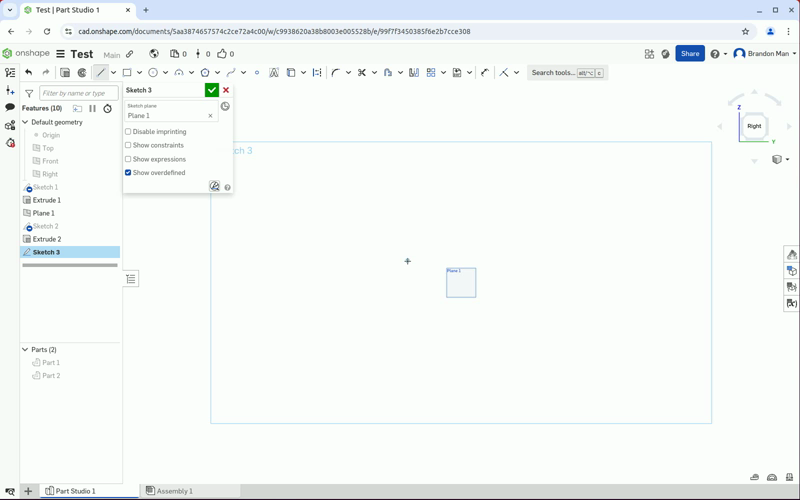
key_down(shift)
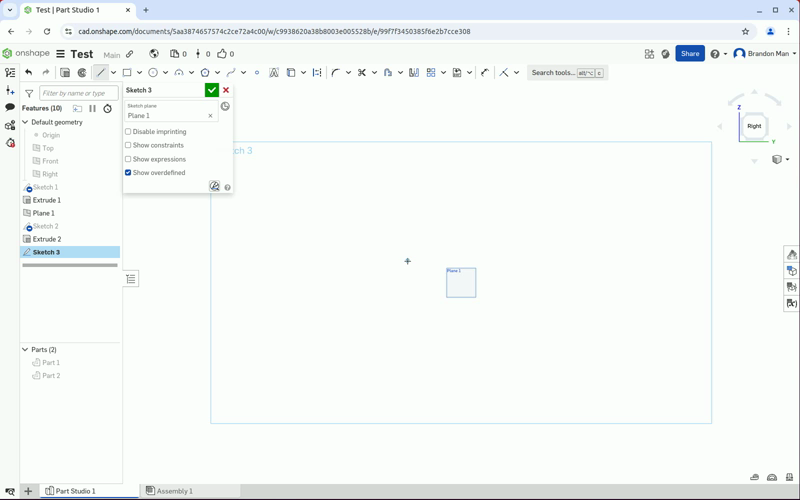
mouse_move(513, 260)
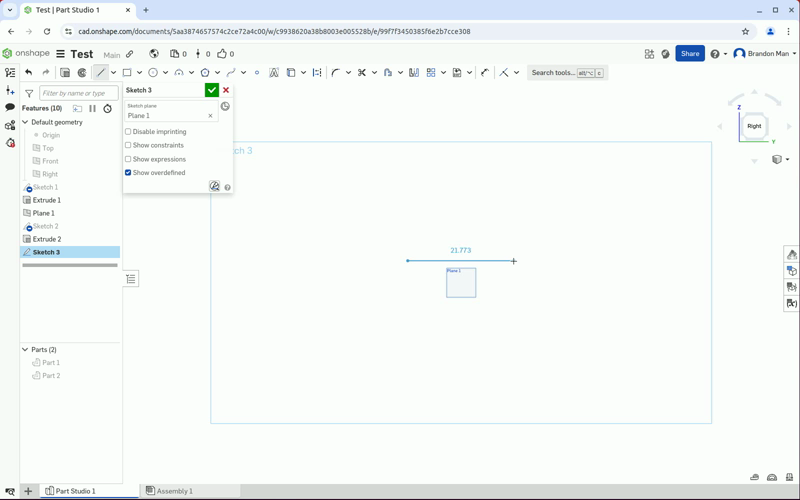
click(513, 260)
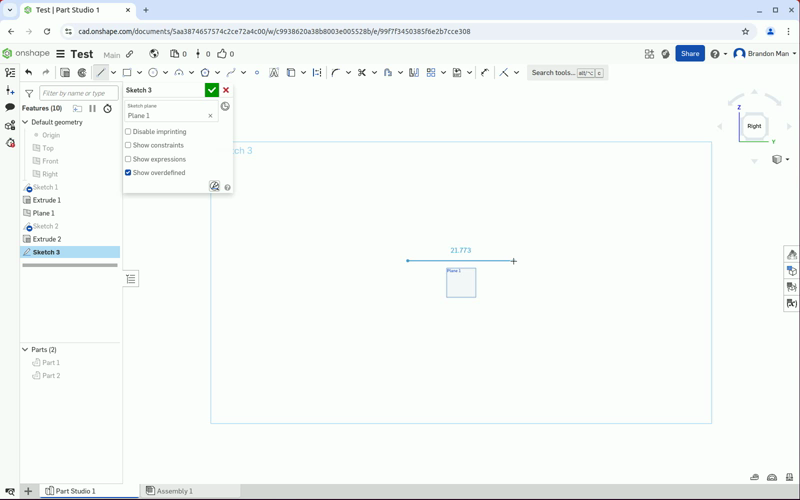
key_up(shift)
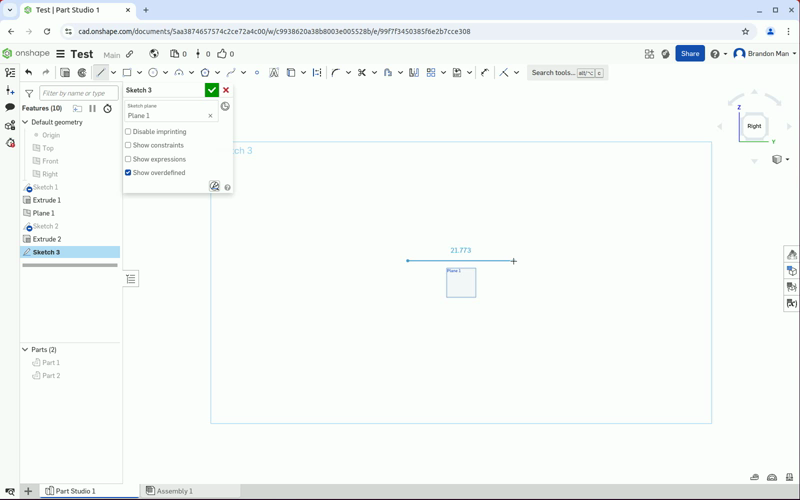
key_down(shift)
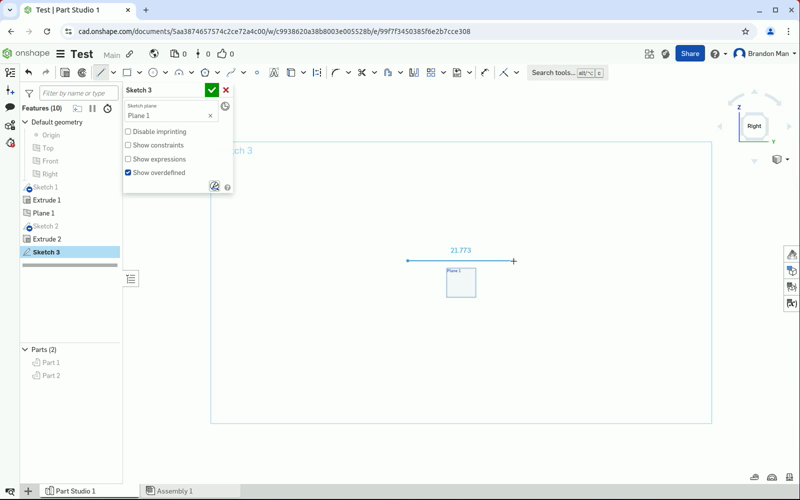
mouse_move(543, 260)
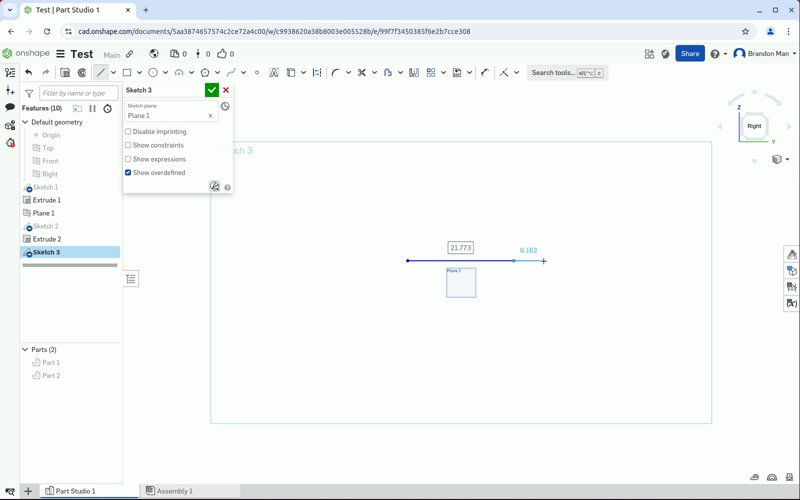
mouse_move(513, 257)
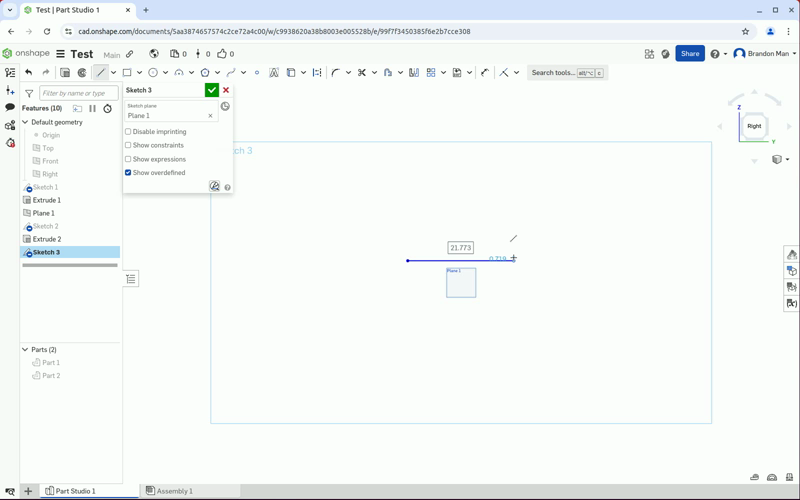
scroll(6)
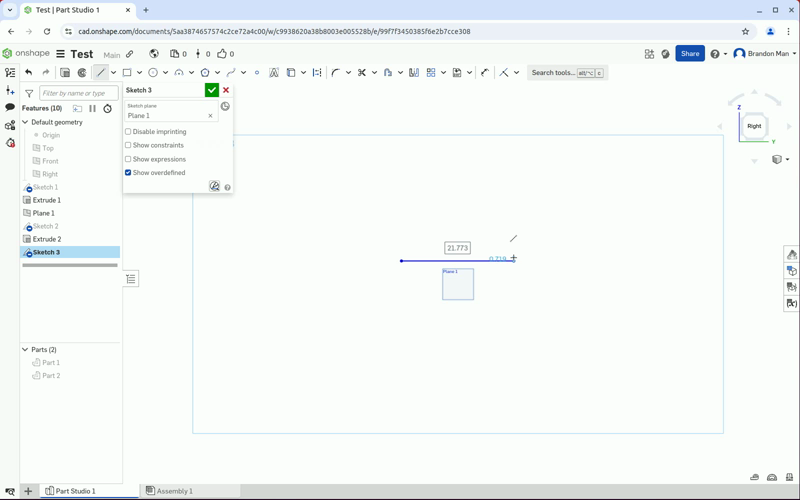
scroll(6)
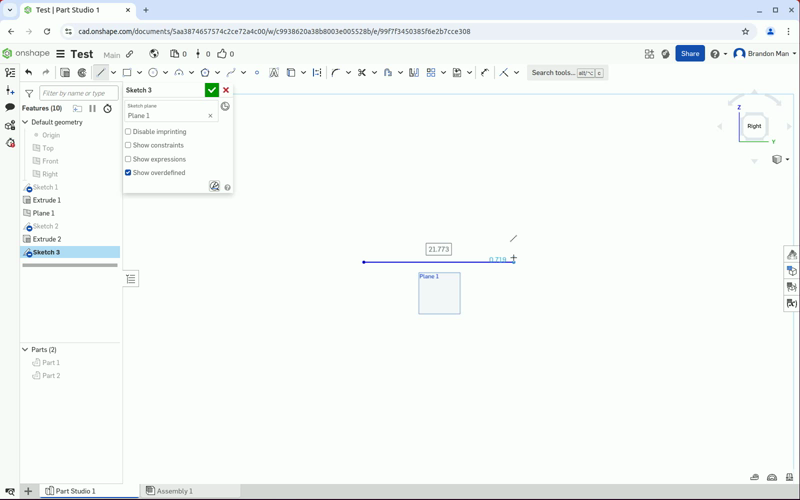
scroll(6)
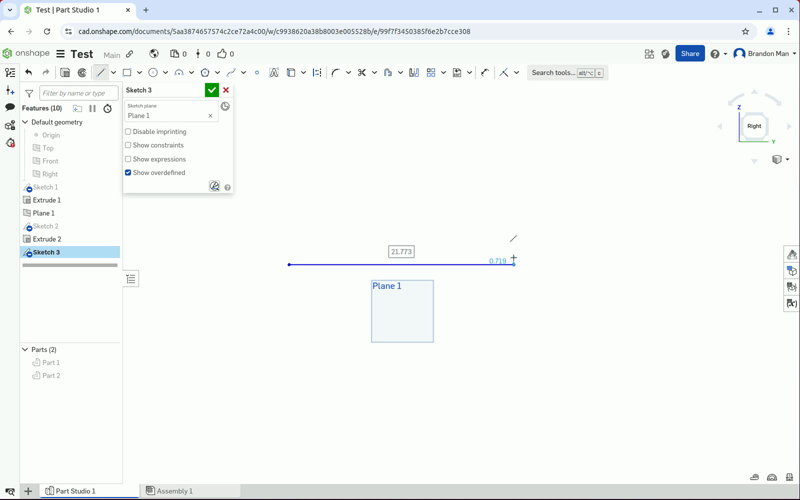
scroll(6)
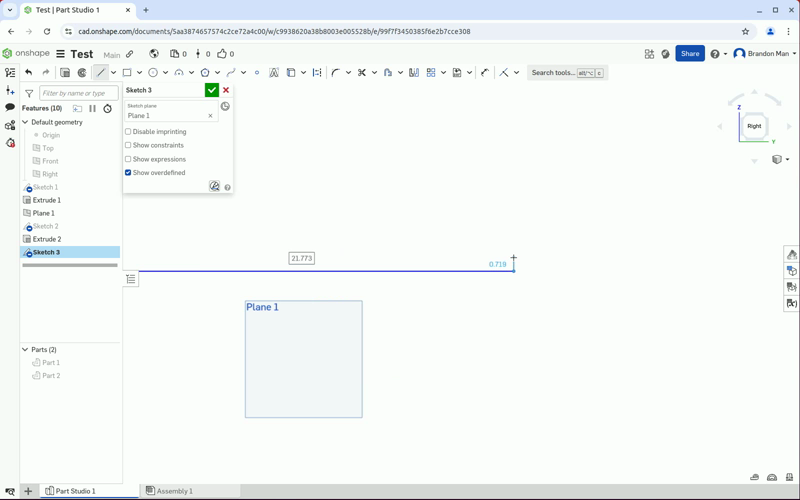
scroll(6)
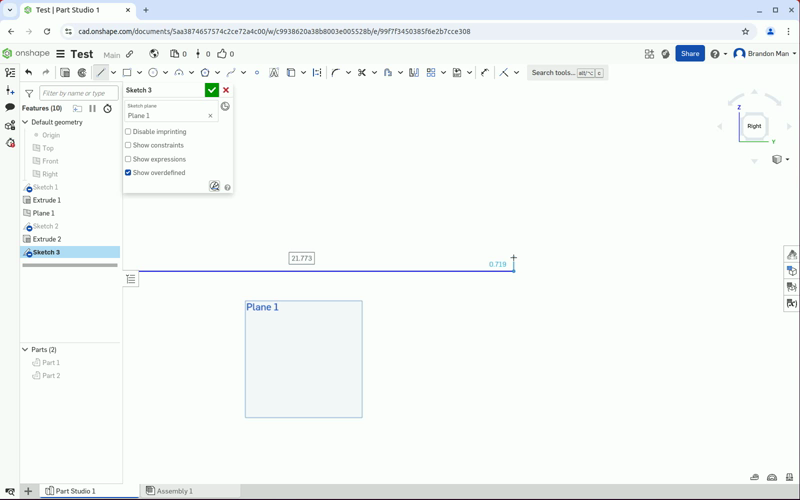
scroll(6)
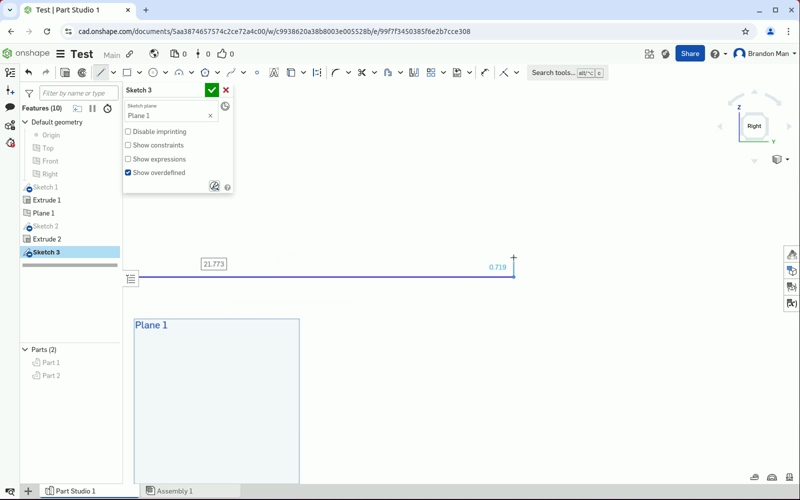
scroll(6)
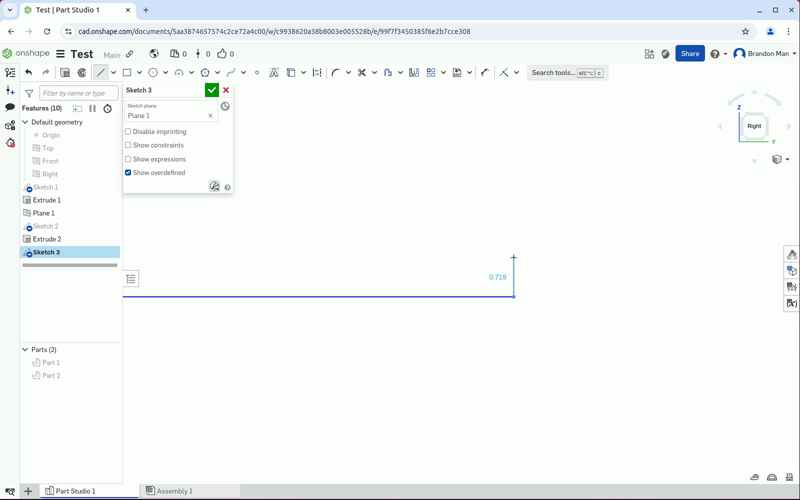
click(513, 257)
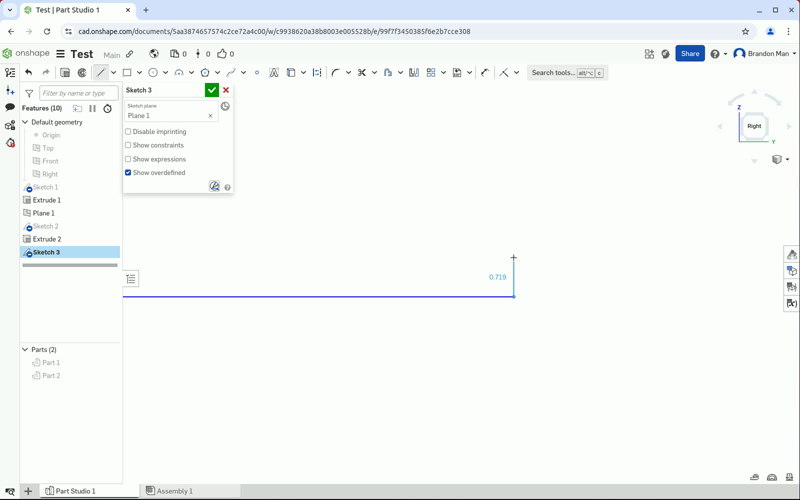
scroll(-6)
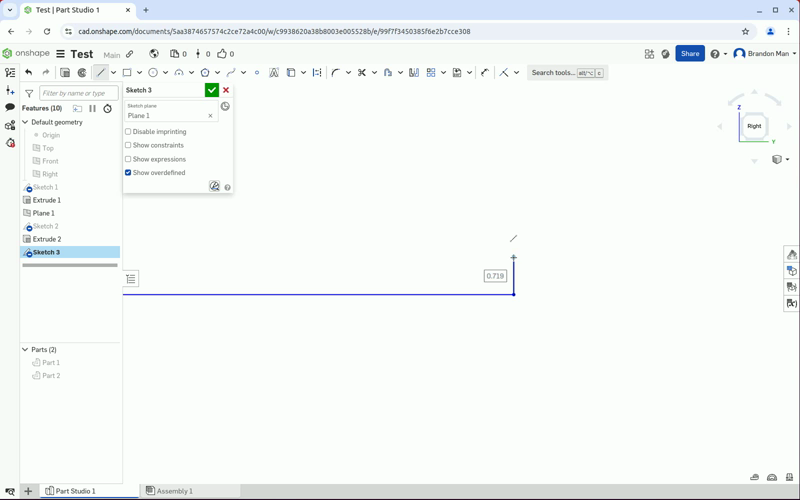
scroll(-6)
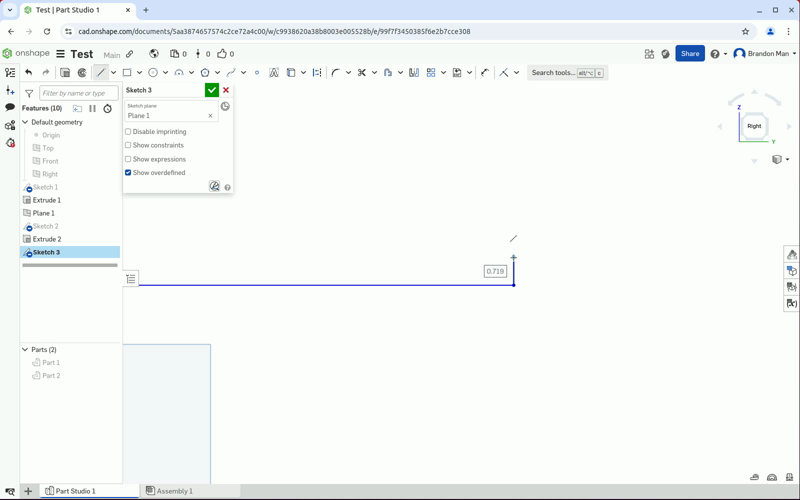
scroll(-6)
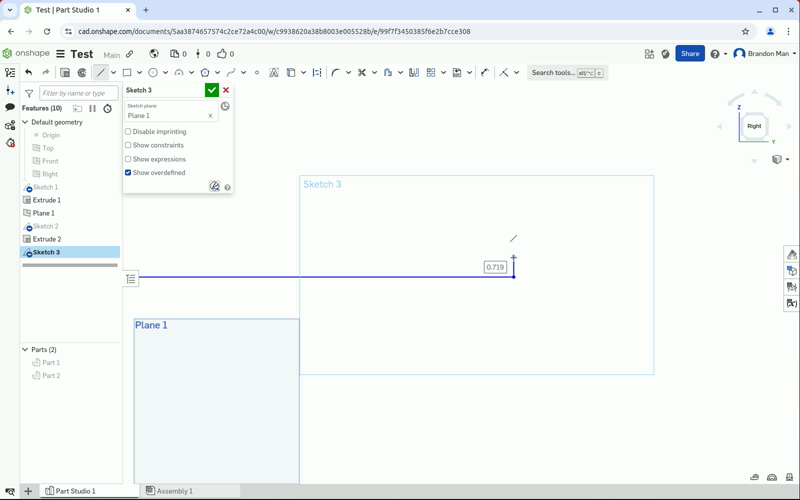
scroll(-6)
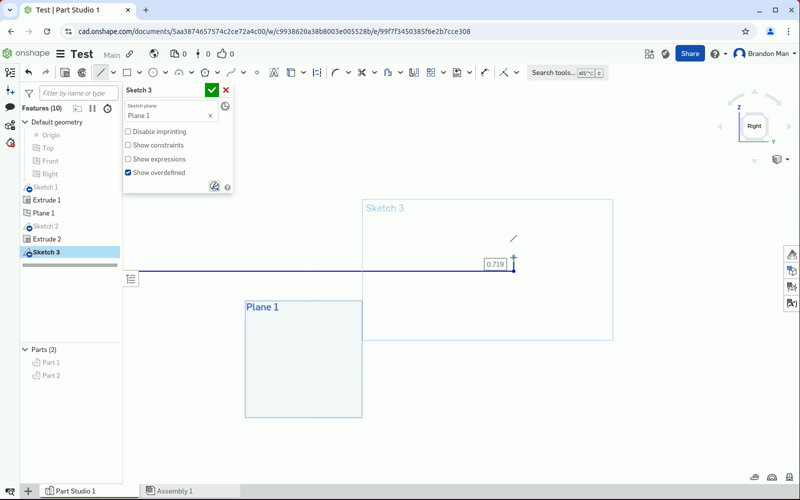
scroll(-6)
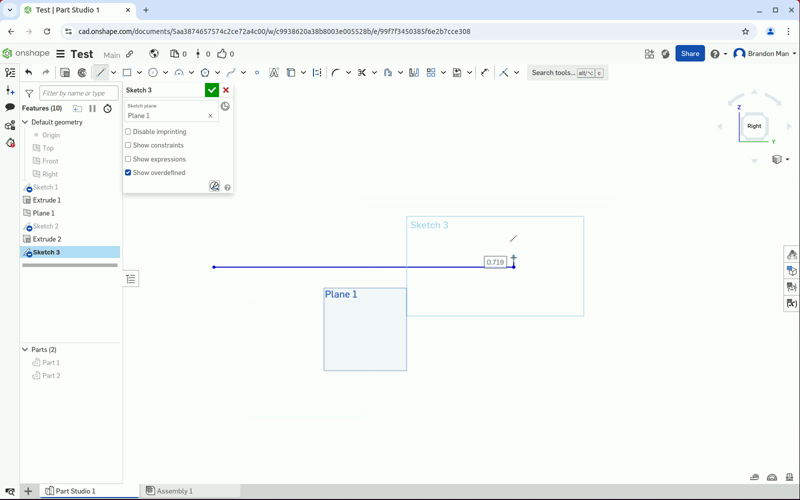
scroll(-6)
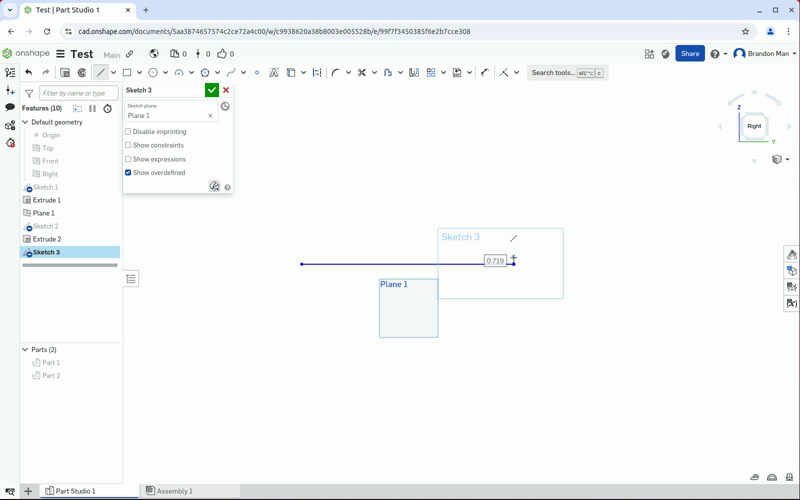
scroll(-6)
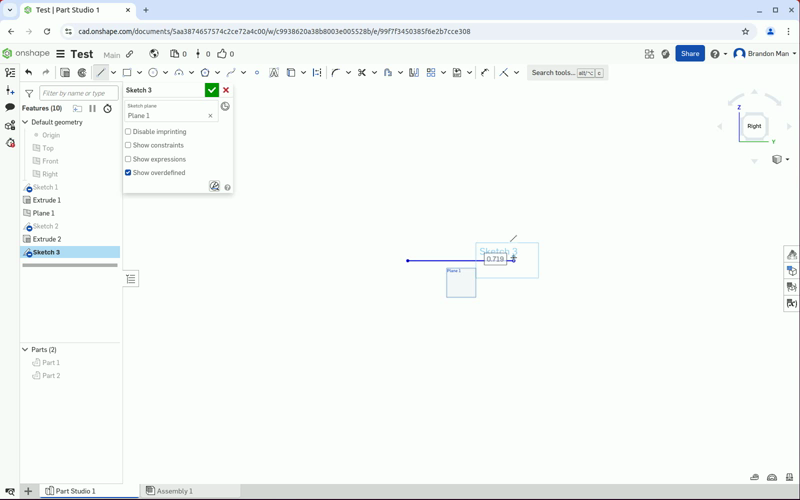
key_up(shift)
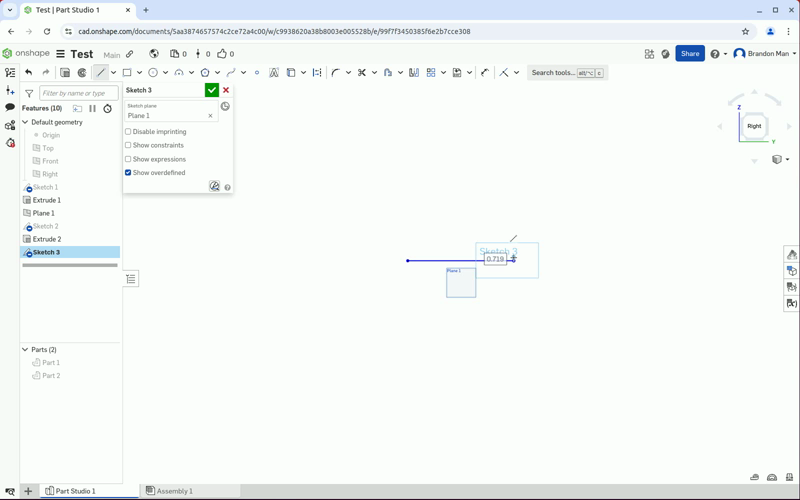
key_down(shift)
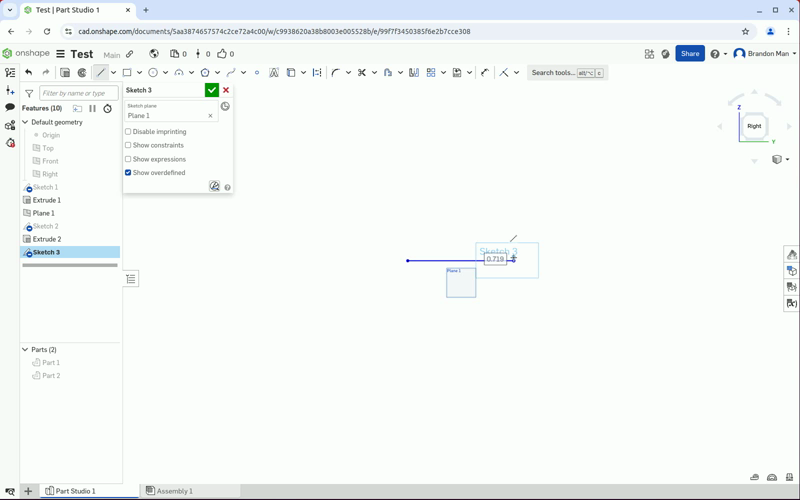
mouse_move(407, 257)
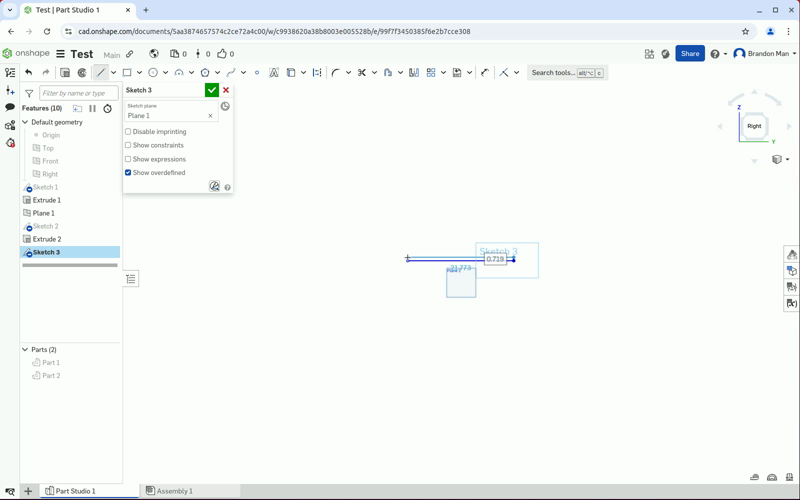
scroll(6)
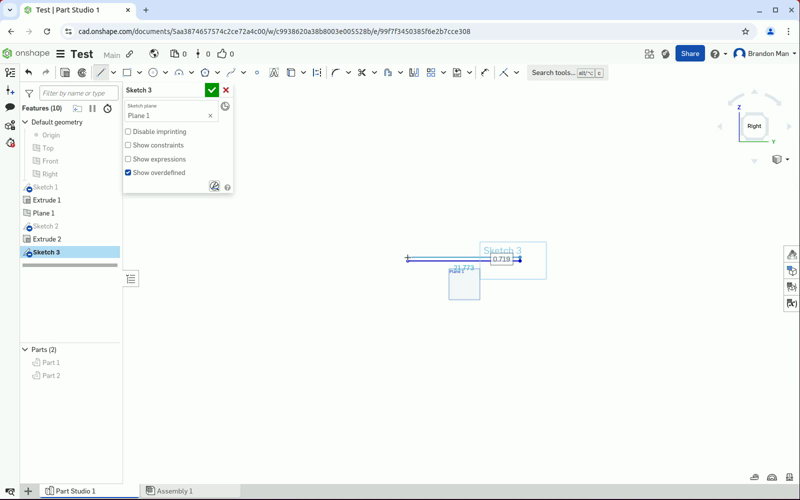
scroll(6)
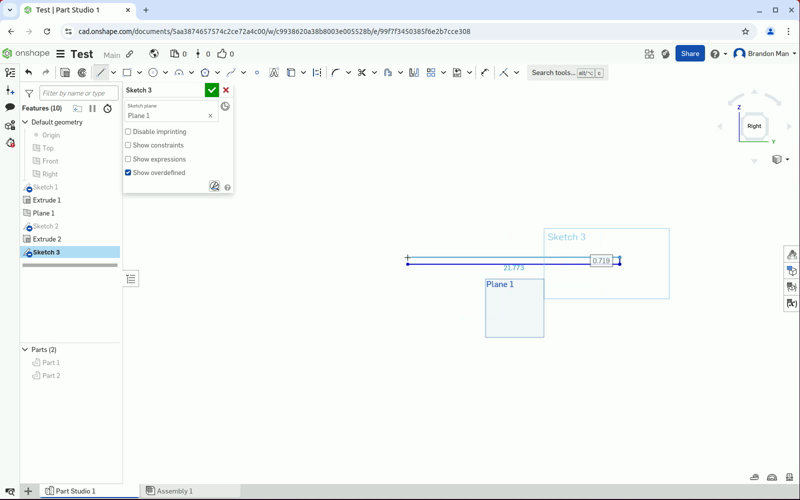
scroll(6)
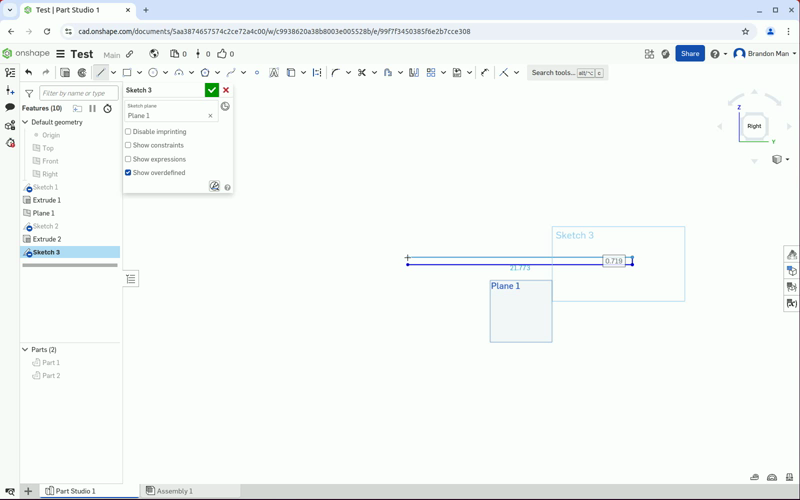
scroll(6)
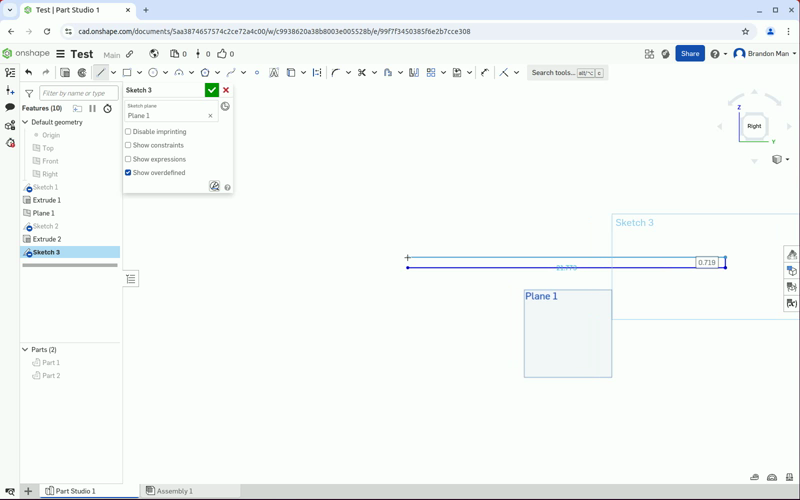
scroll(6)
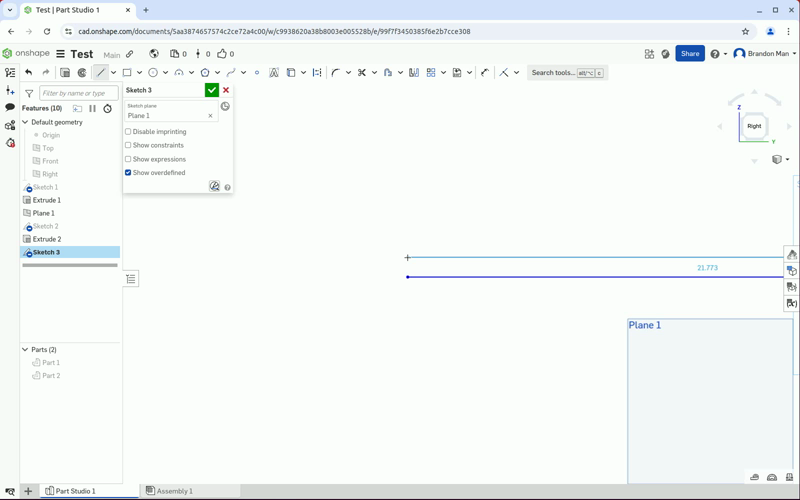
scroll(6)
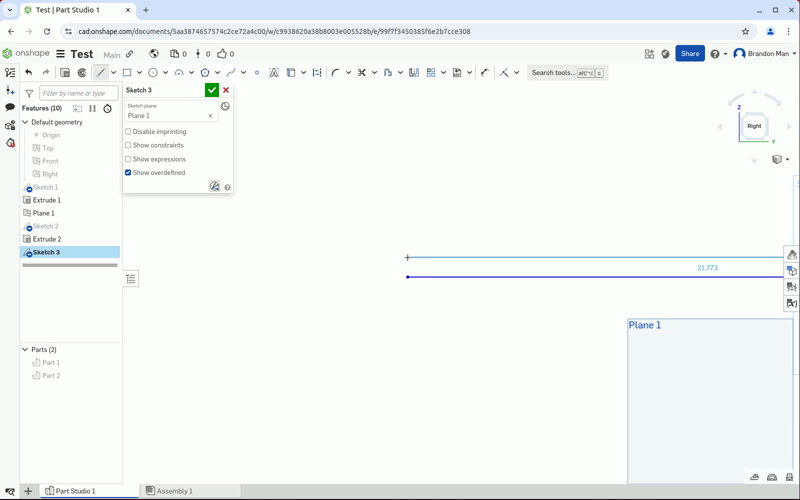
scroll(6)
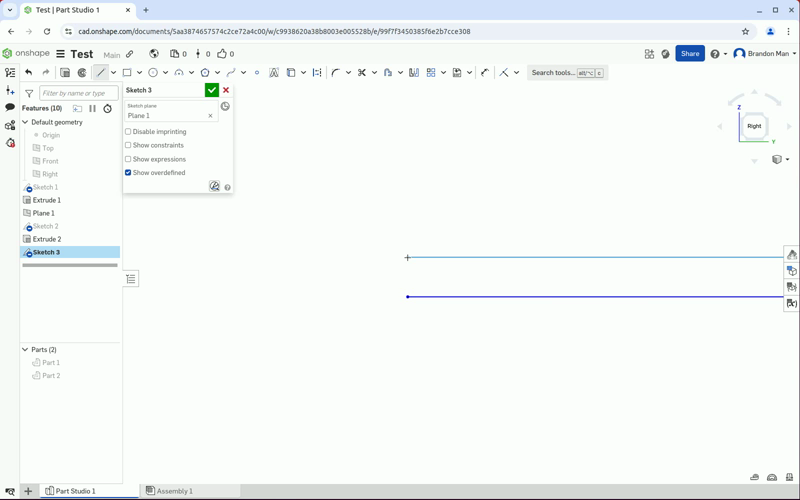
click(407, 257)
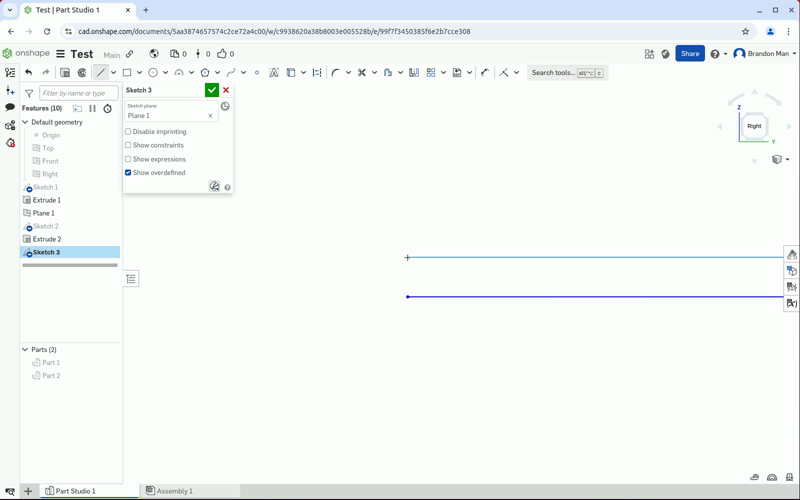
scroll(-6)
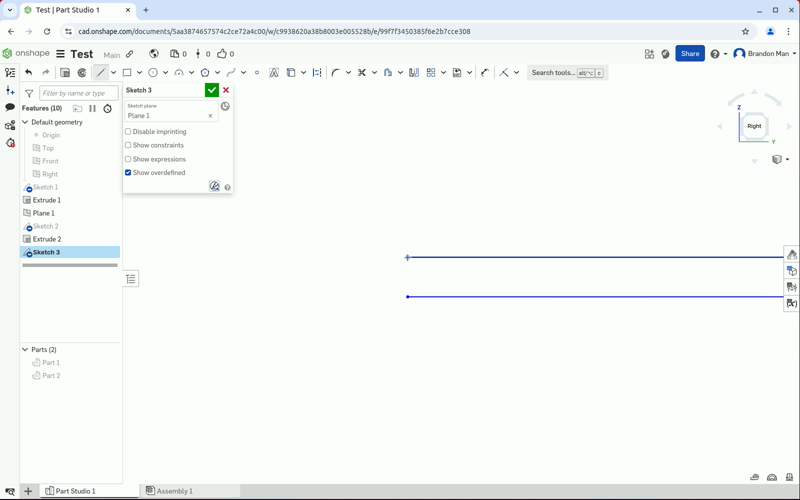
scroll(-6)
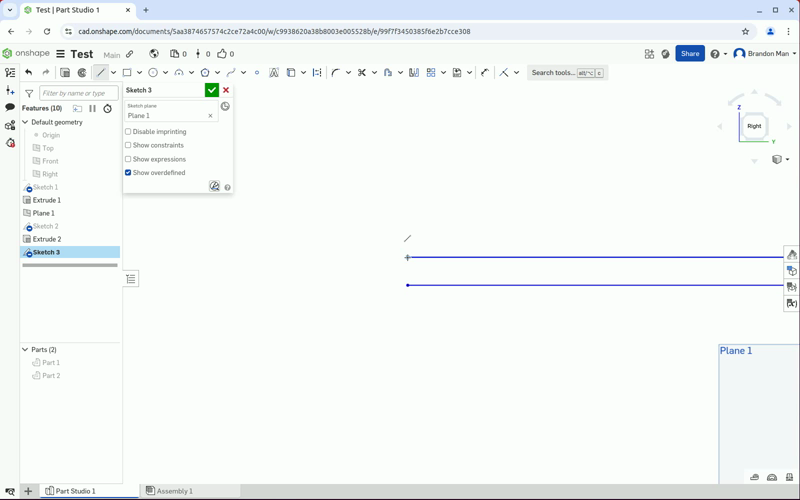
scroll(-6)
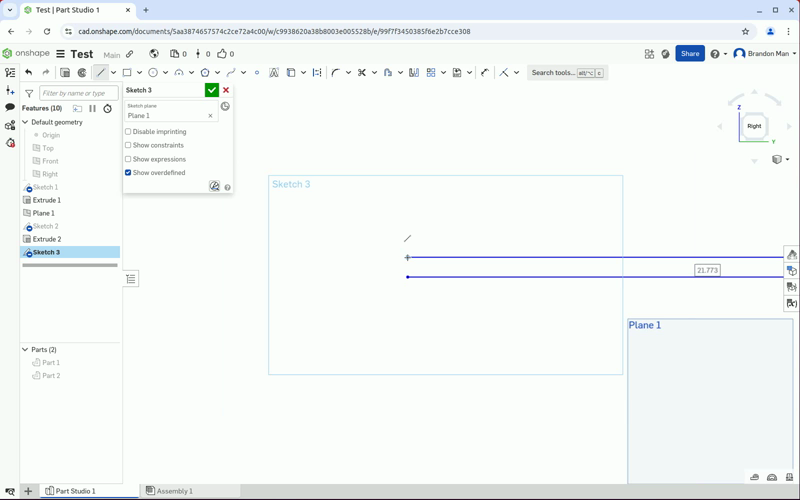
scroll(-6)
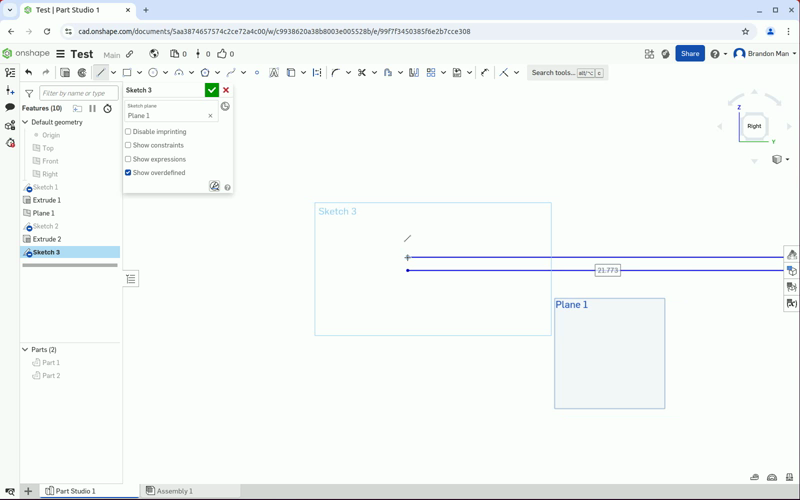
scroll(-6)
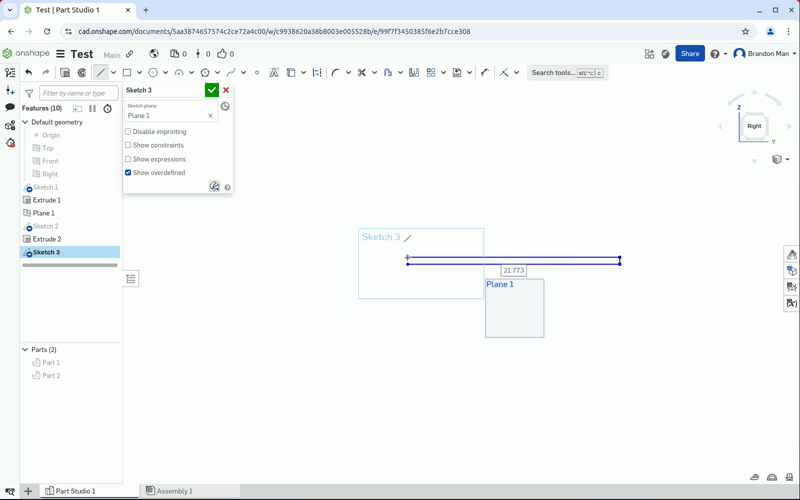
scroll(-6)
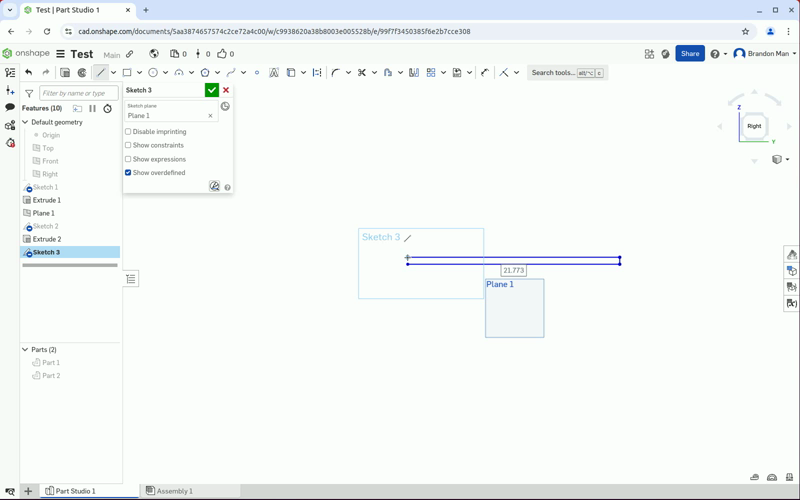
scroll(-6)
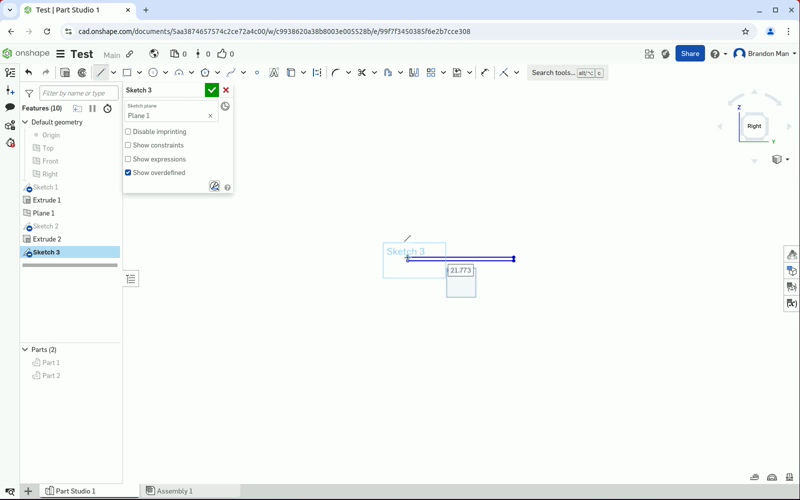
key_up(shift)
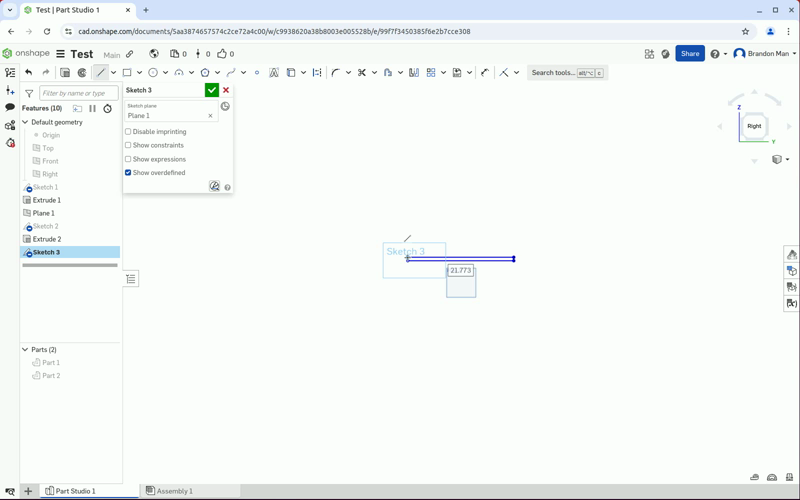
mouse_move(437, 257)
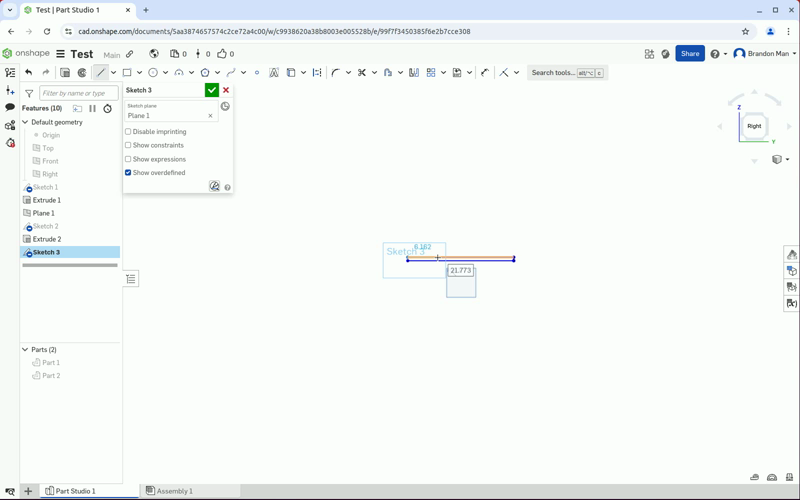
key_down(shift)
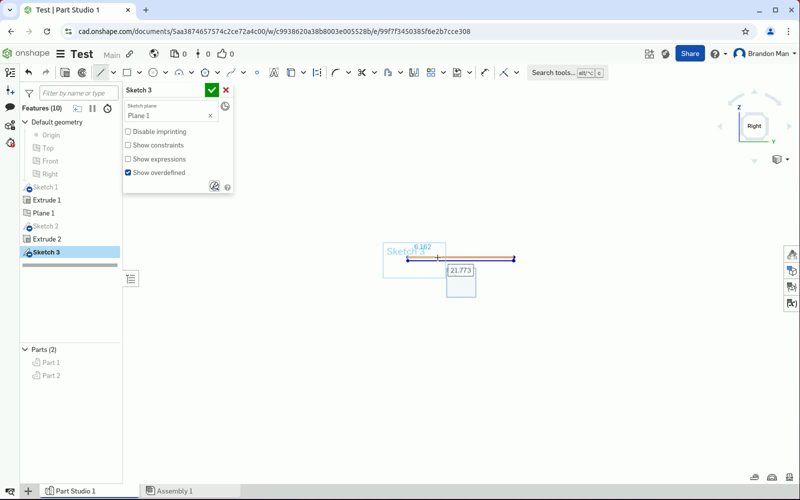
mouse_move(407, 260)
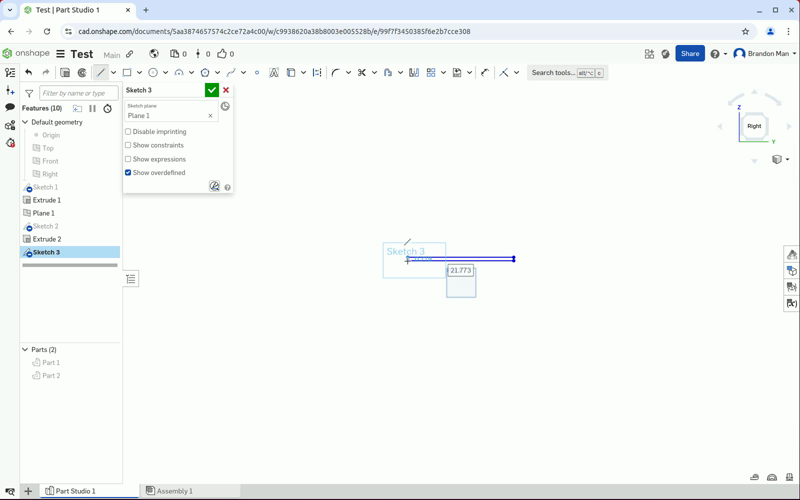
scroll(6)
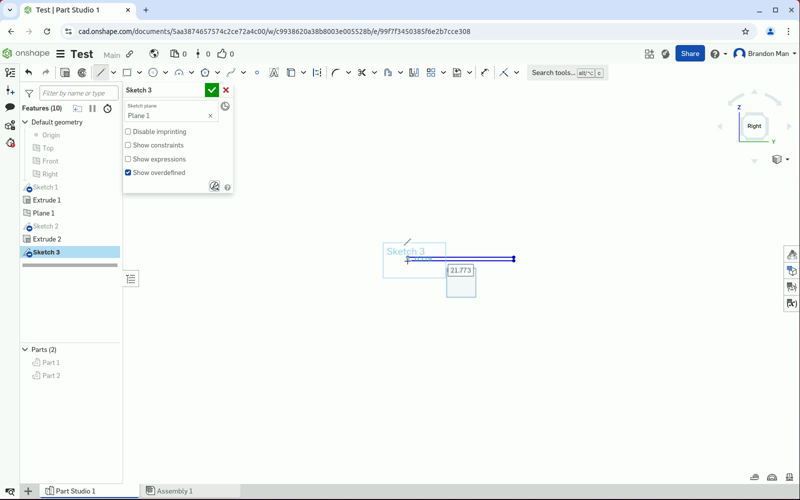
scroll(6)
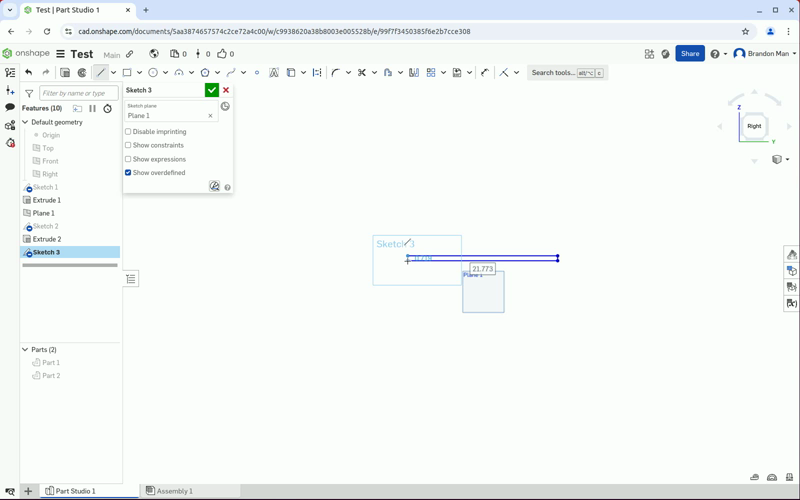
scroll(6)
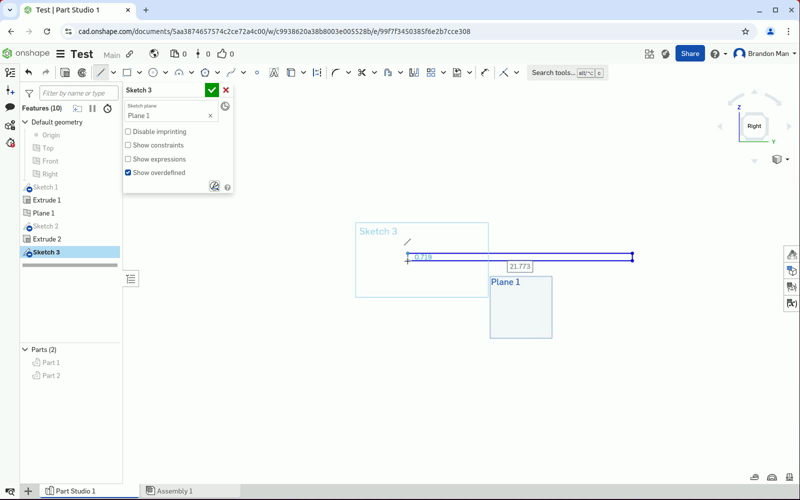
scroll(6)
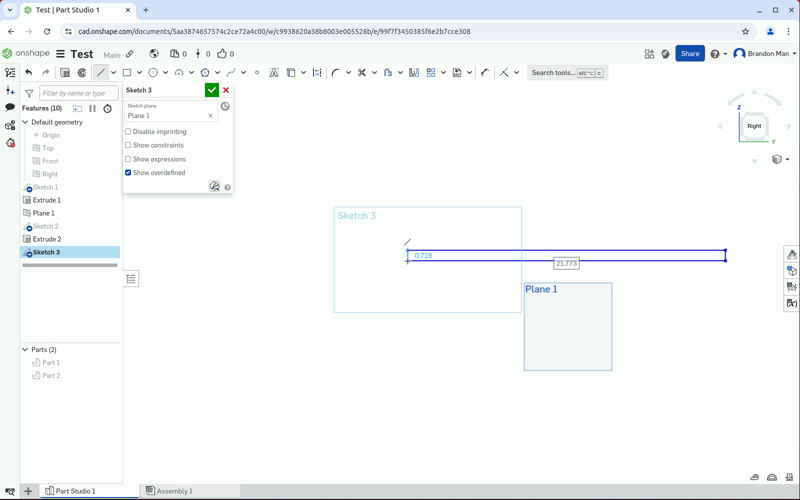
scroll(6)
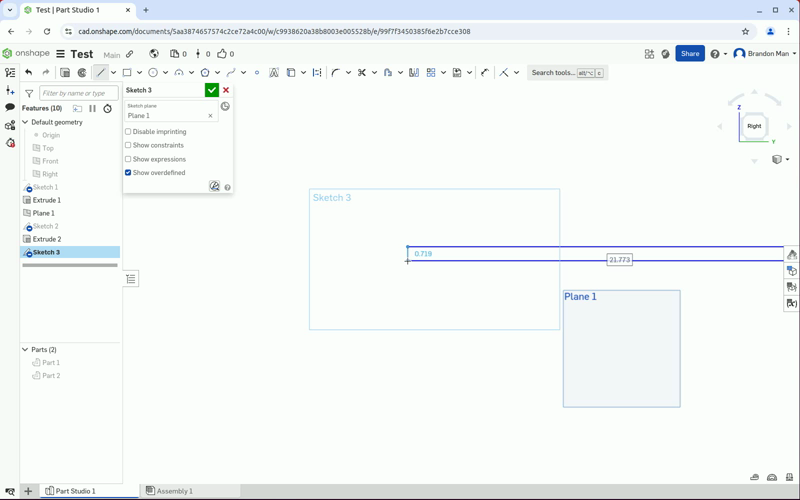
scroll(6)
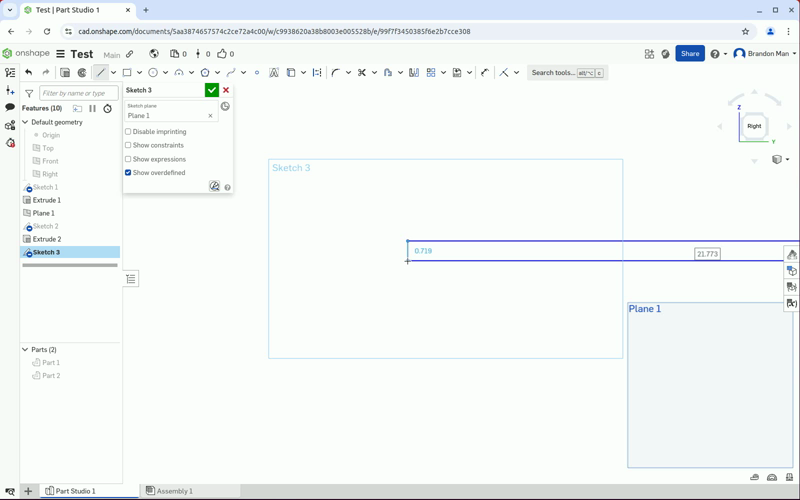
scroll(6)
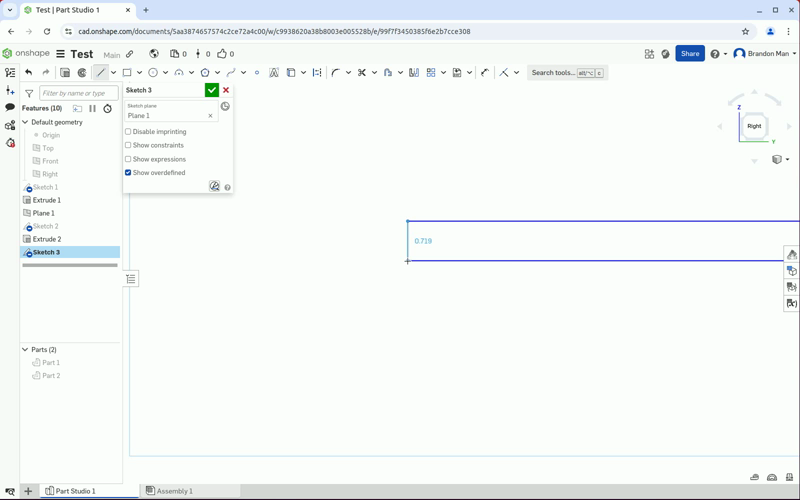
key_up(shift)
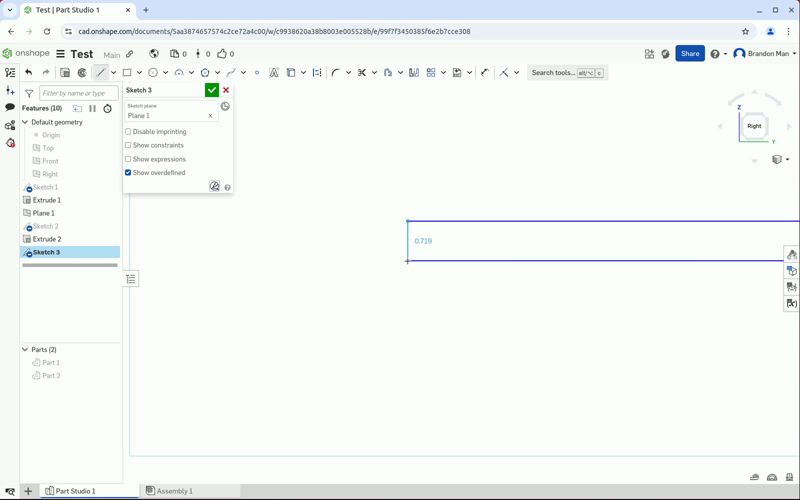
click(407, 260)
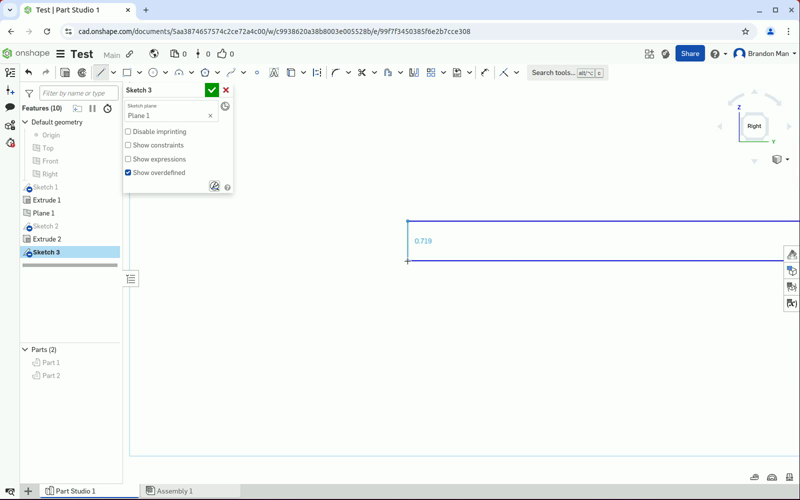
scroll(-6)
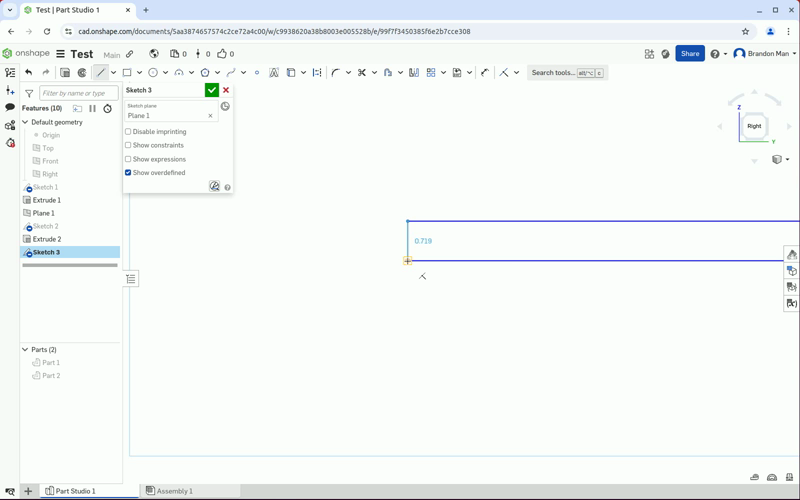
scroll(-6)
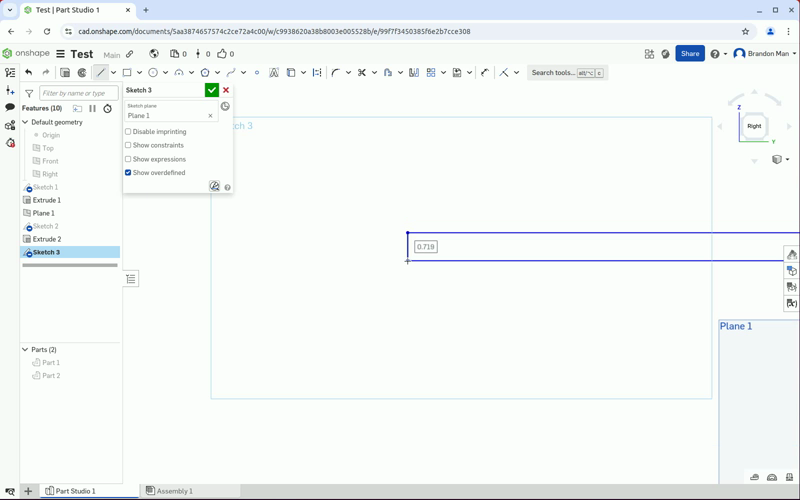
scroll(-6)
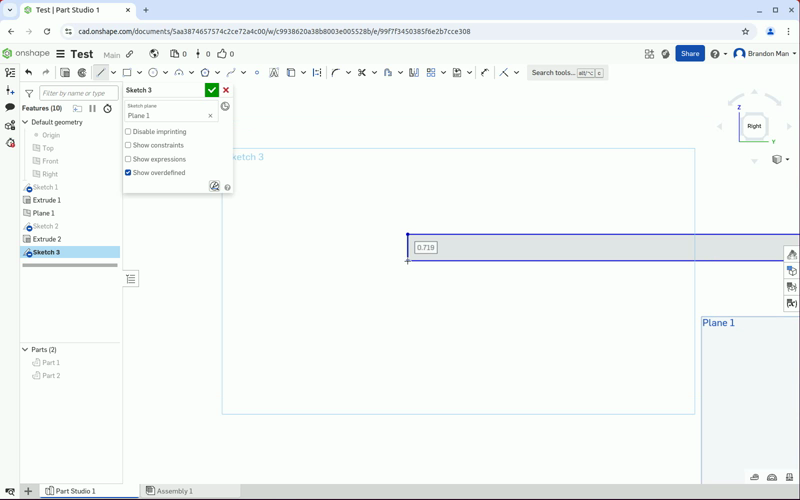
scroll(-6)
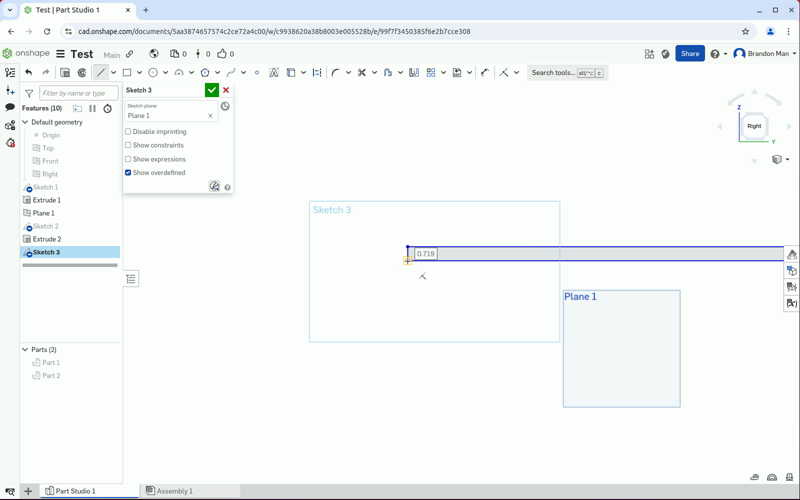
scroll(-6)
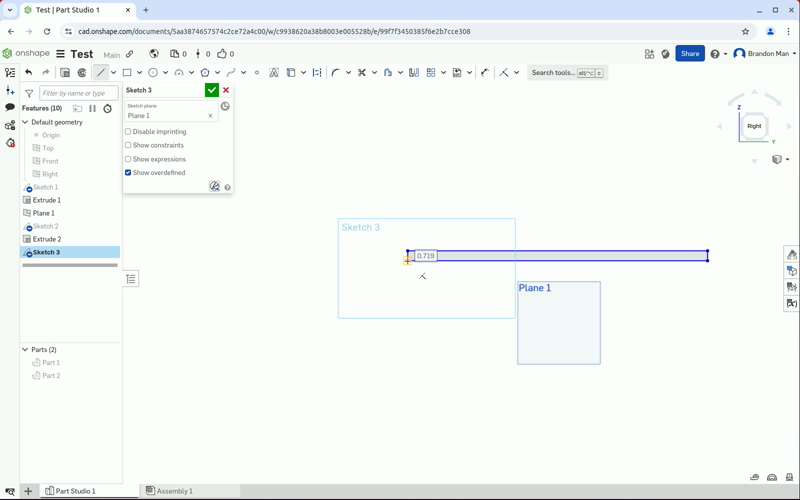
scroll(-6)
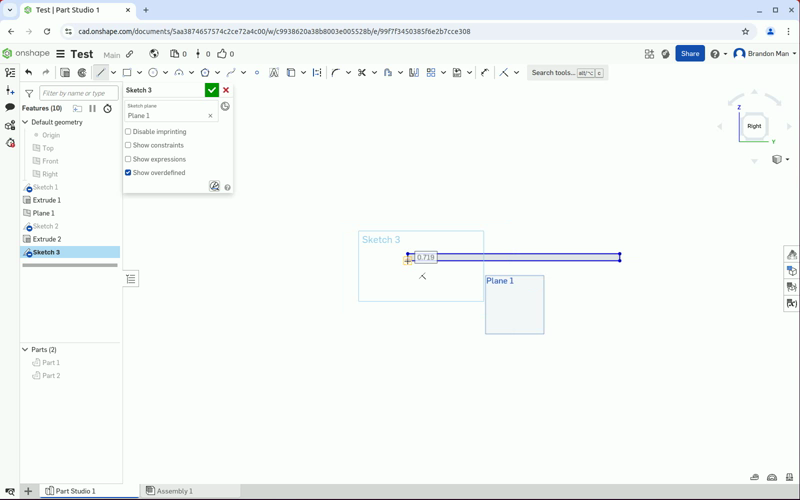
scroll(-6)
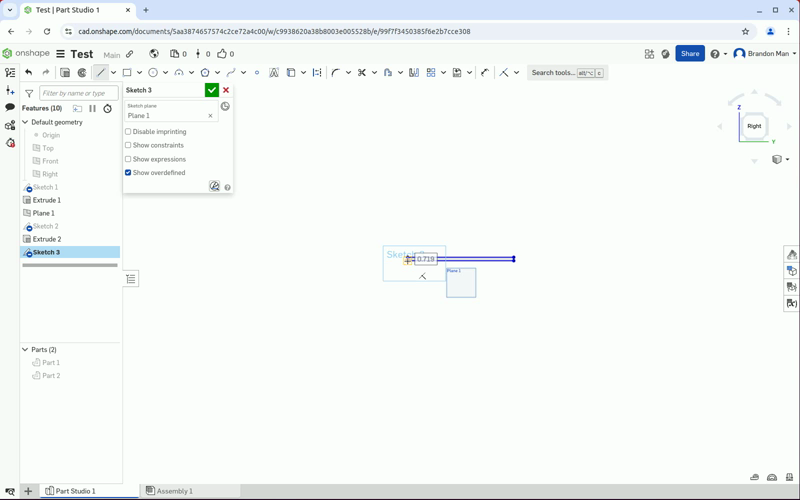
key(esc)
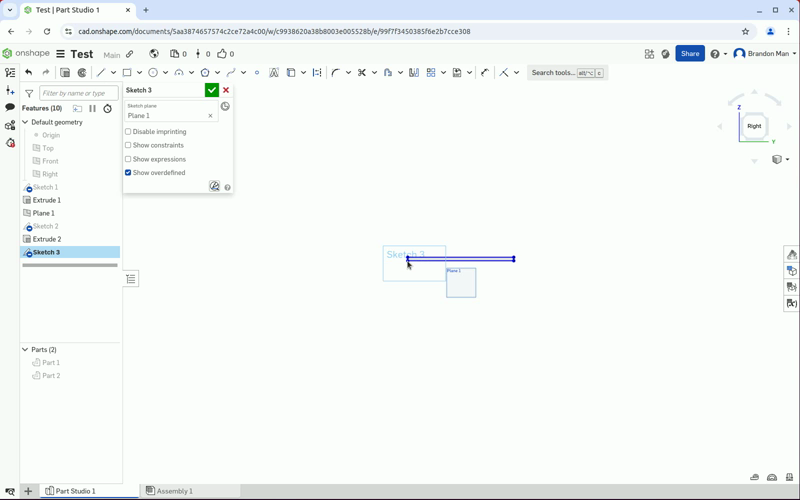
mouse_move(415, 259)
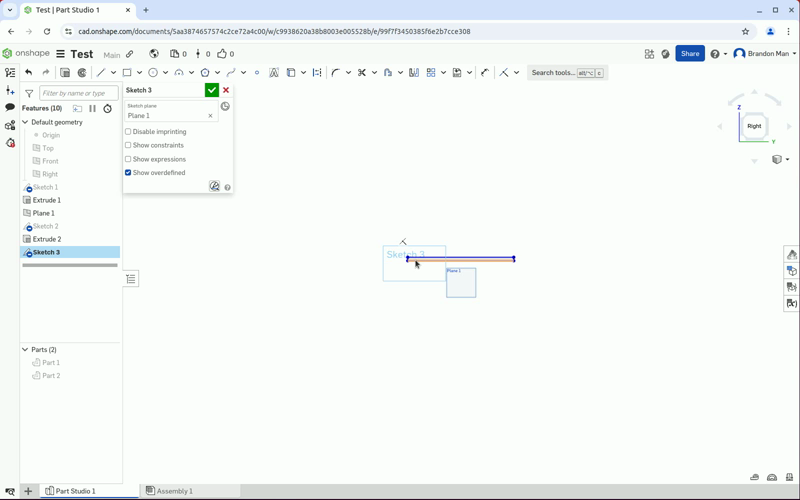
scroll(6)
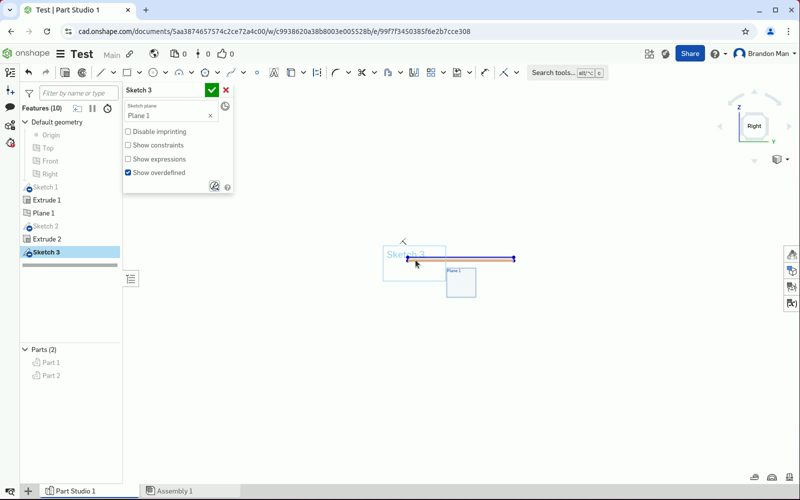
scroll(6)
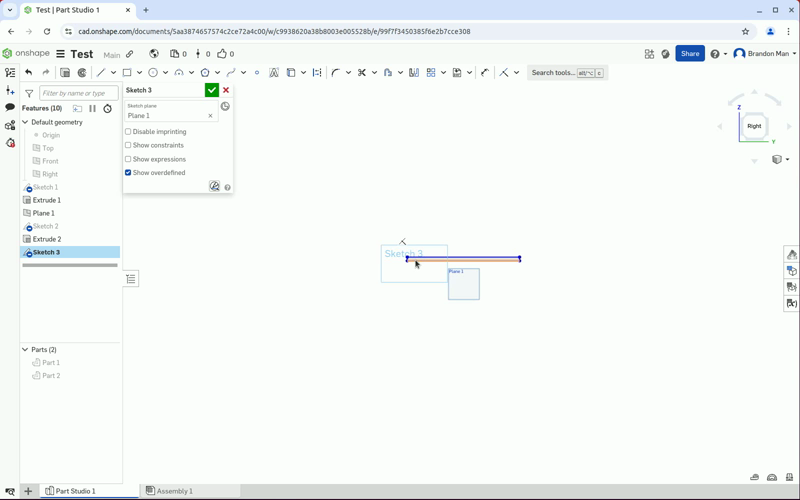
scroll(6)
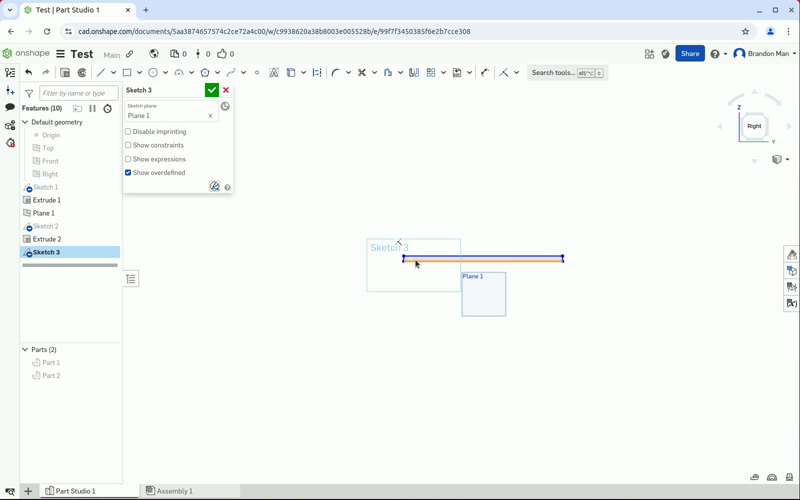
scroll(6)
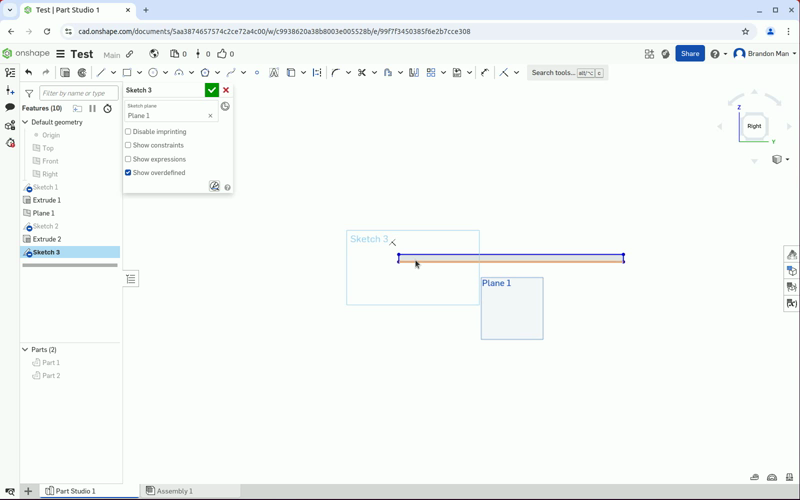
scroll(6)
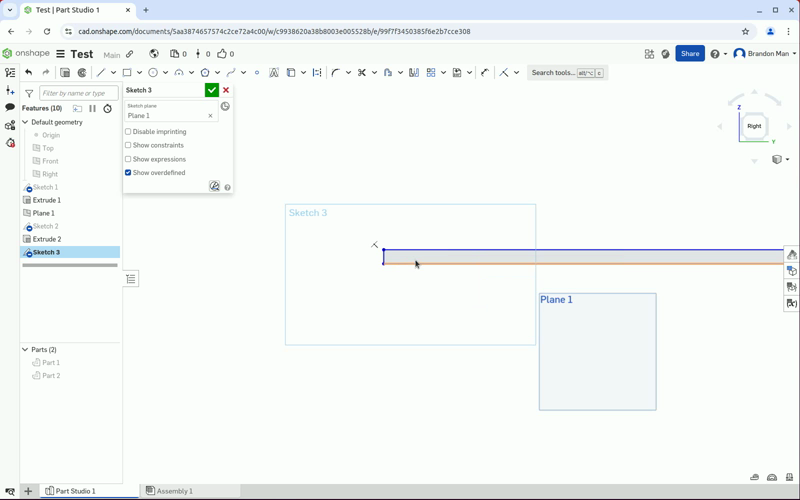
scroll(6)
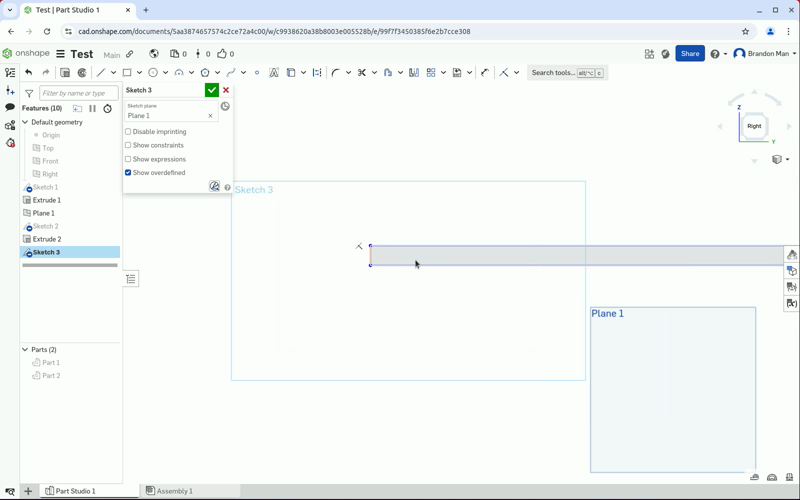
scroll(6)
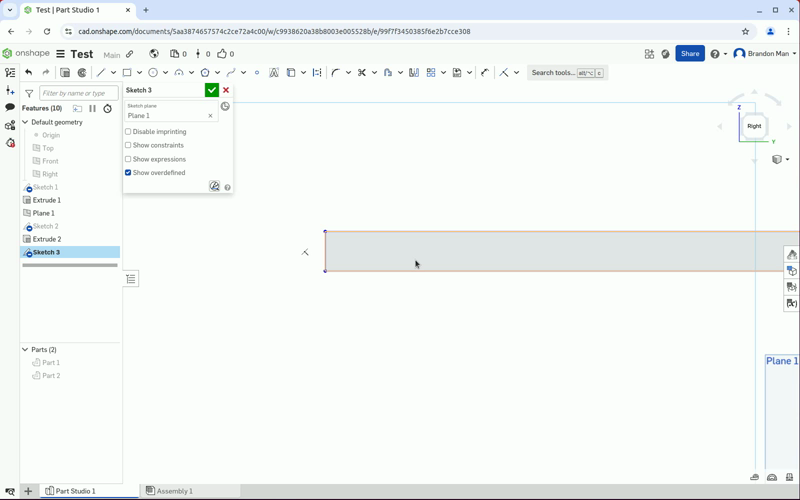
click(415, 259)
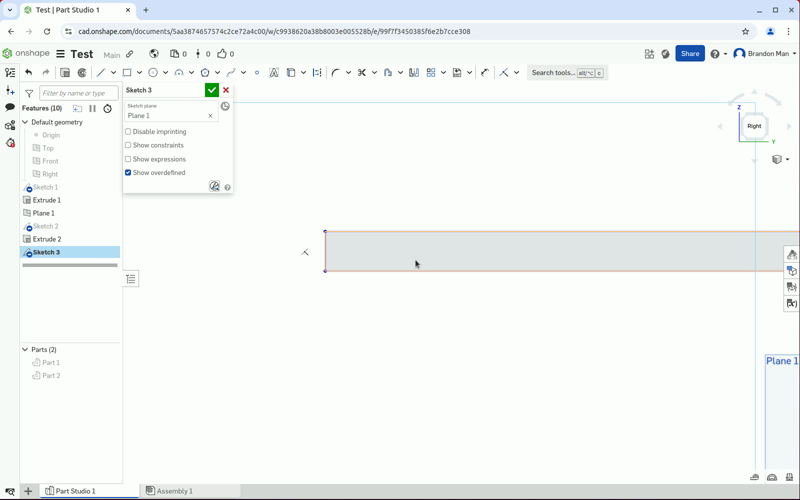
scroll(-6)
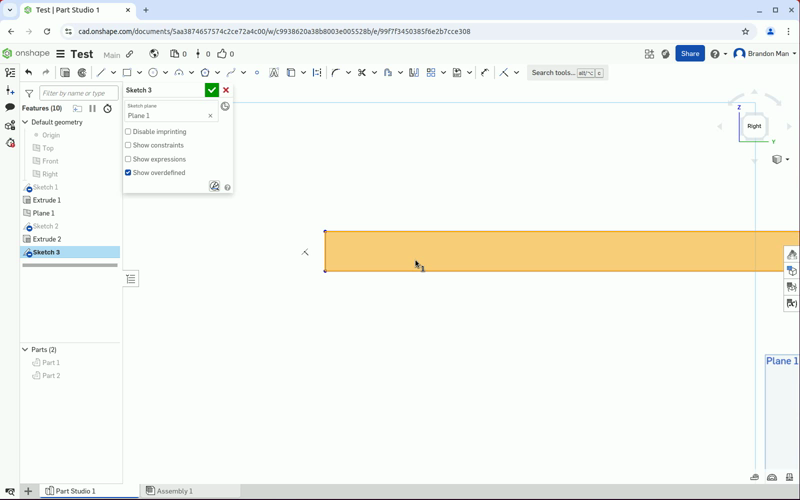
scroll(-6)
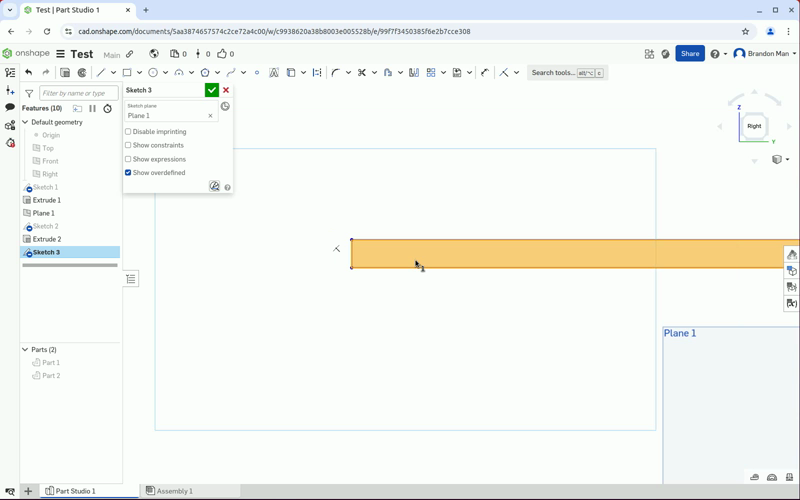
scroll(-6)
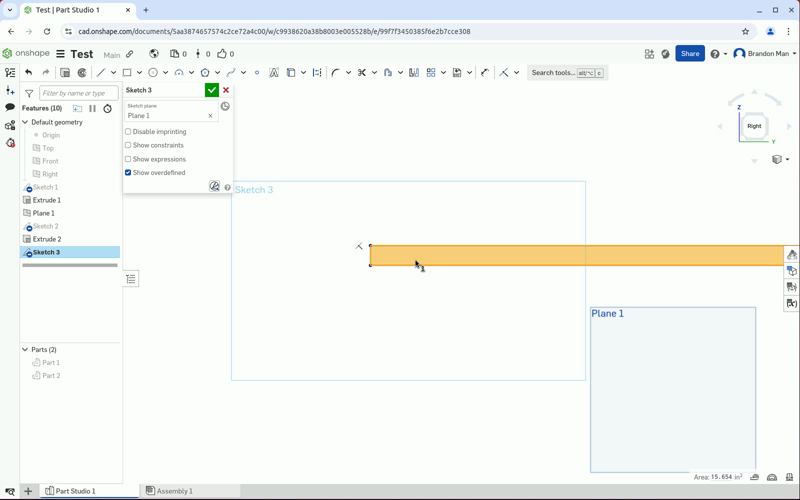
scroll(-6)
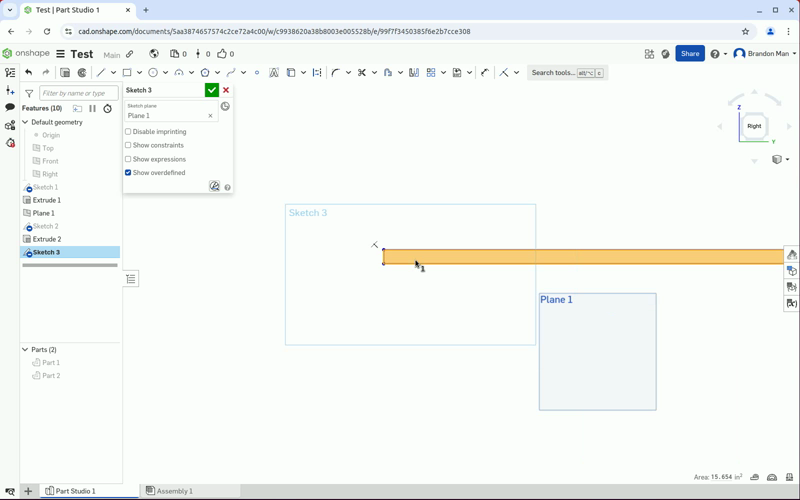
scroll(-6)
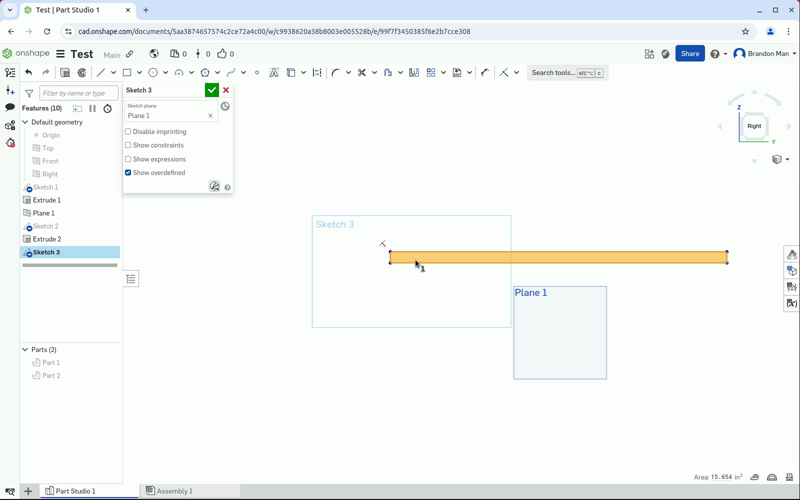
scroll(-6)
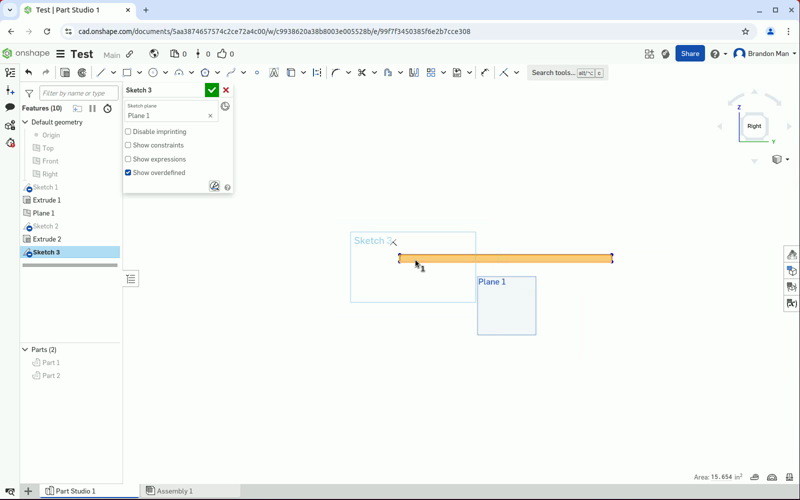
scroll(-6)
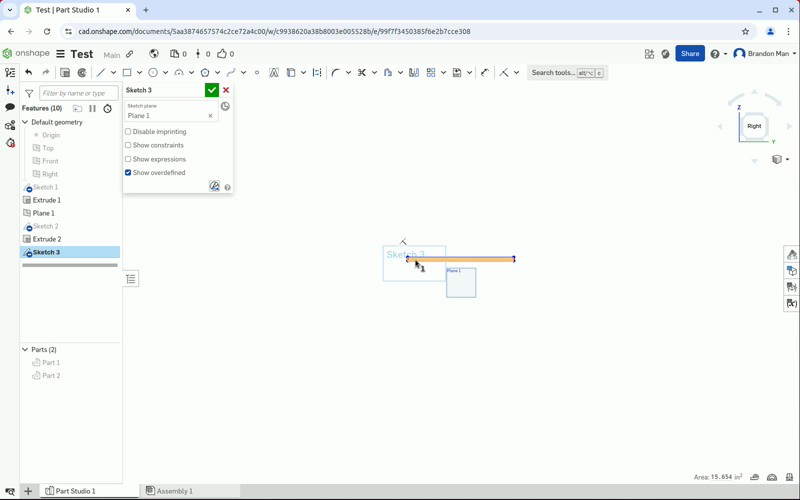
mouse_move(73, 352)
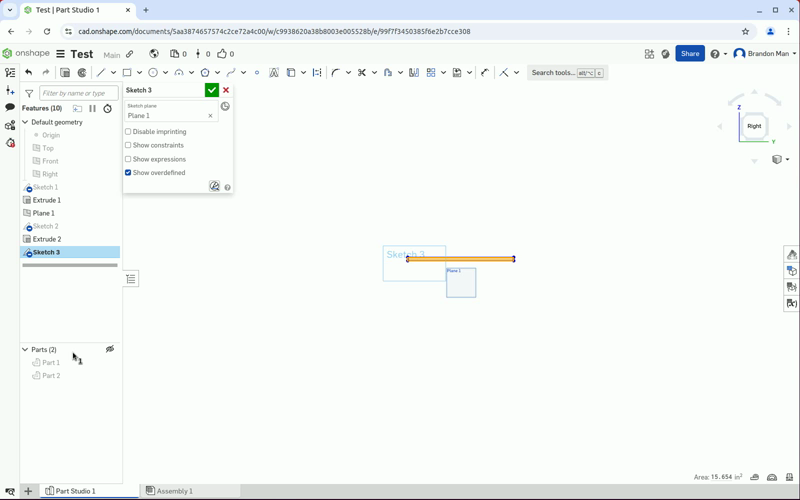
key(shift+y)
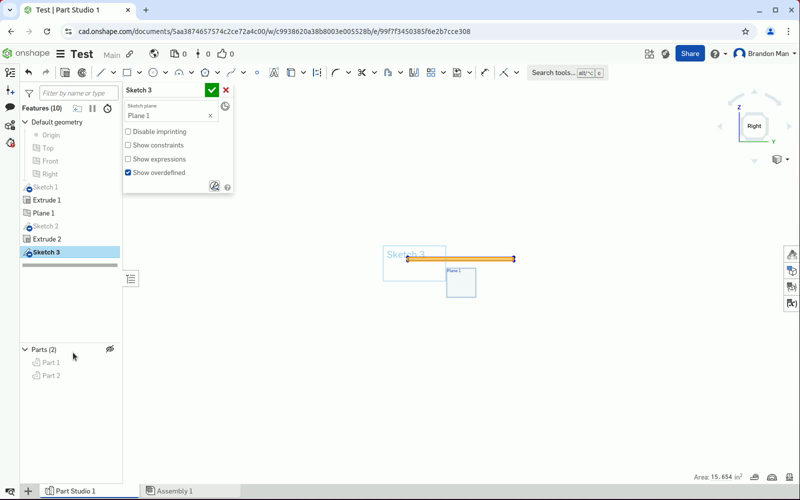
key(shift+e)
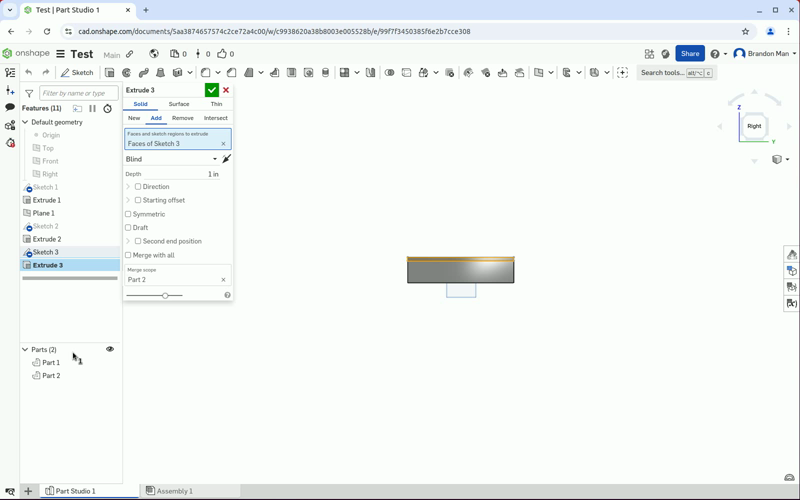
mouse_move(143, 106)
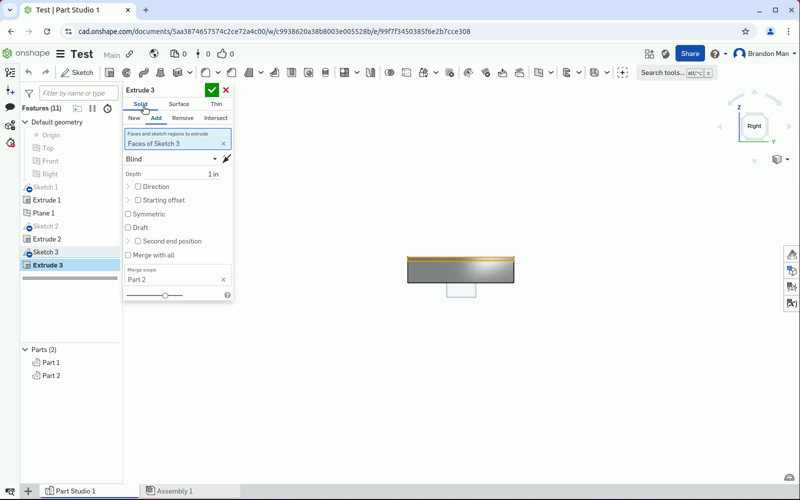
click(143, 106)
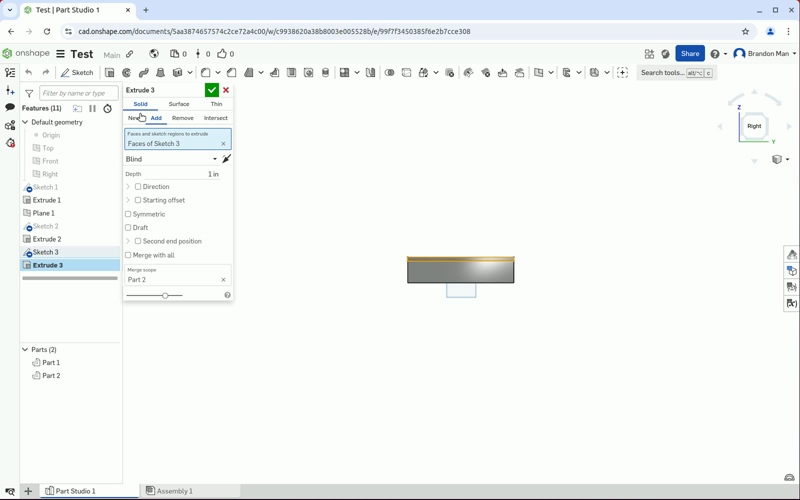
mouse_move(137, 120)
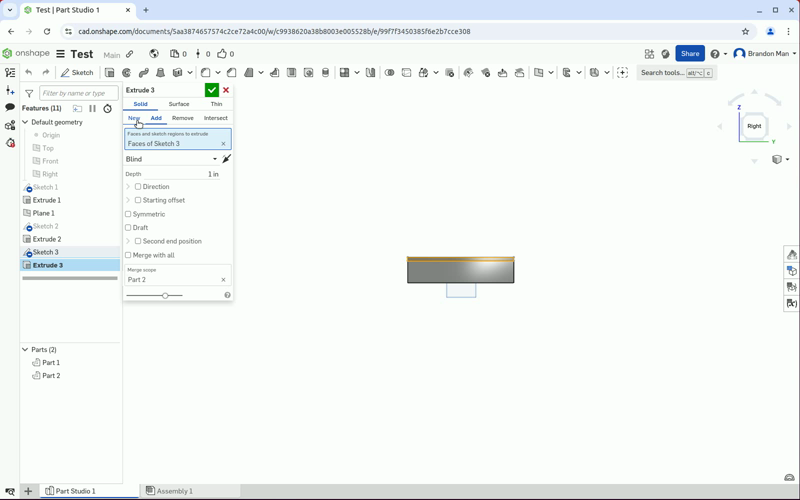
click(137, 120)
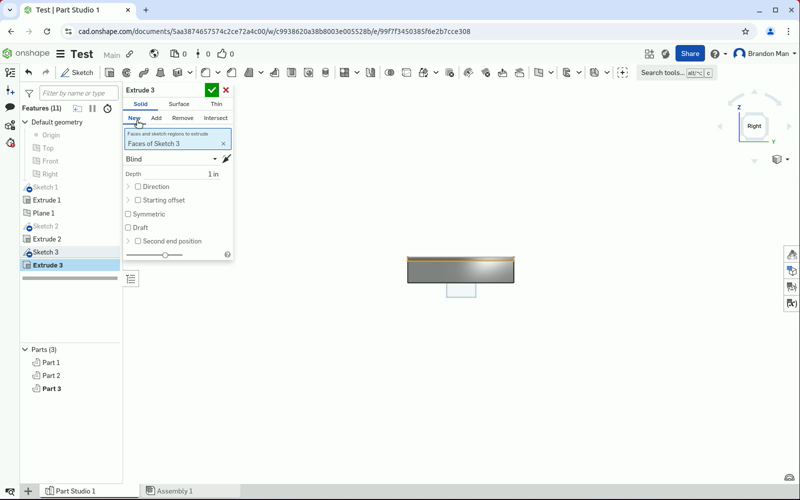
key(tab, 4)
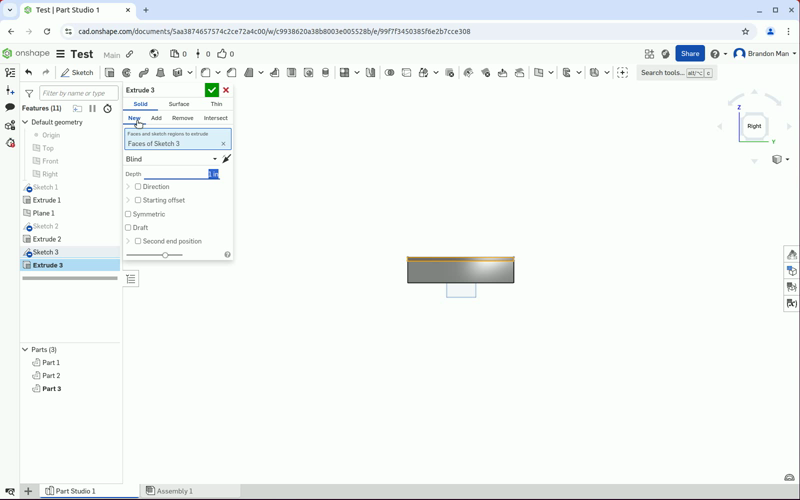
text(0.722)
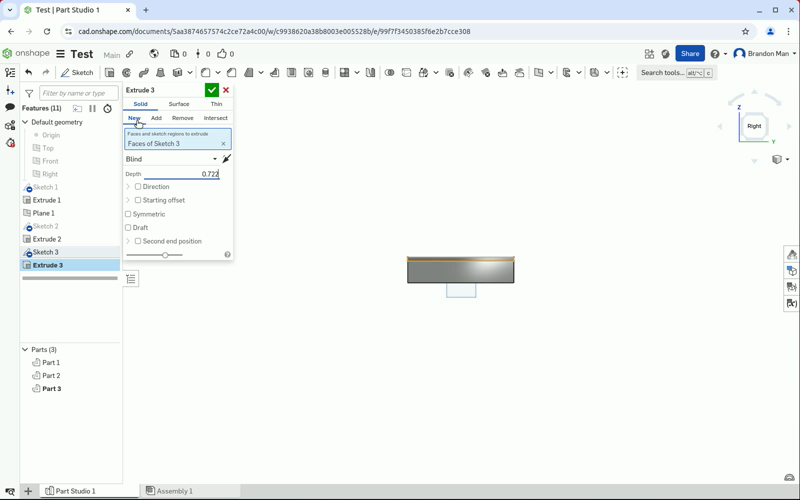
key(enter)
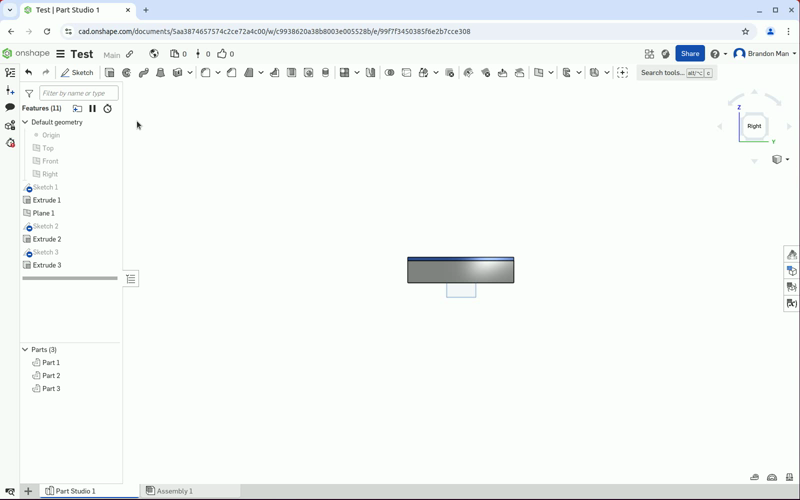
key(shift+h)
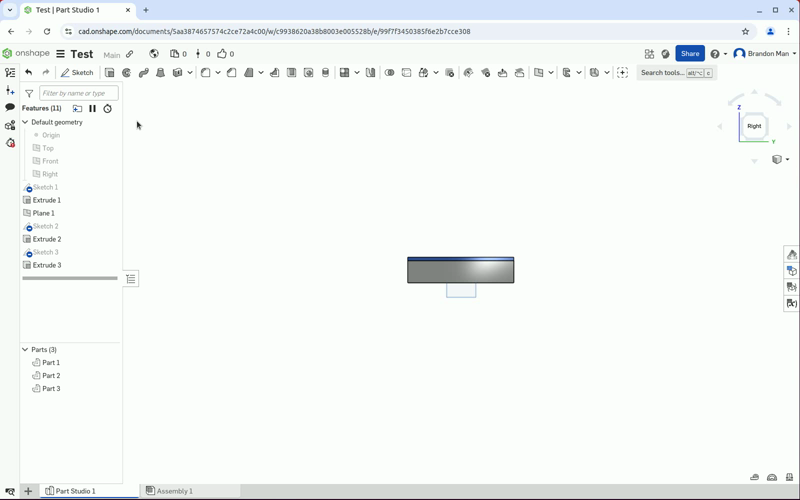
key(shift+h)
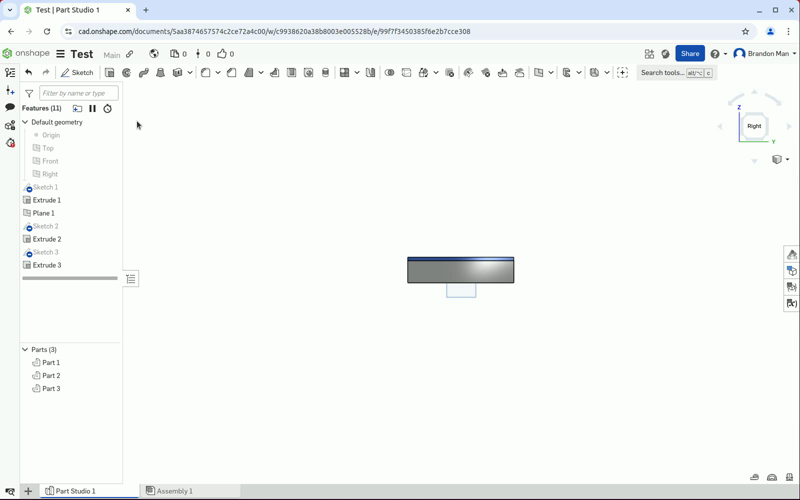
mouse_move(73, 189)
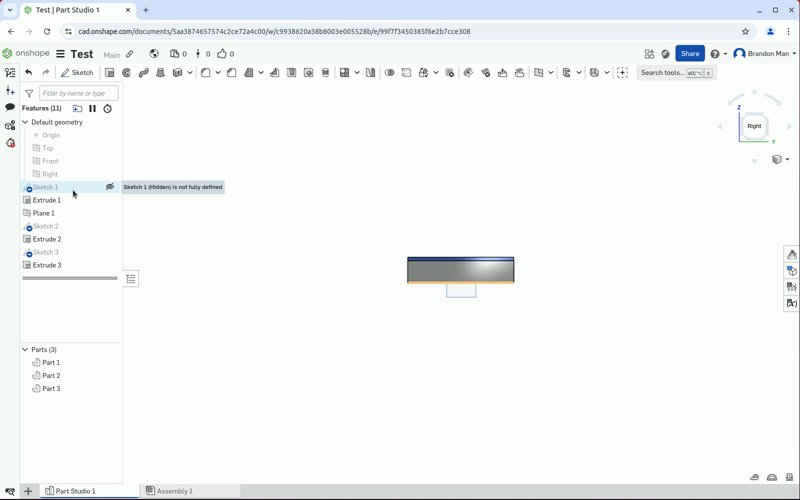
click(73, 189)
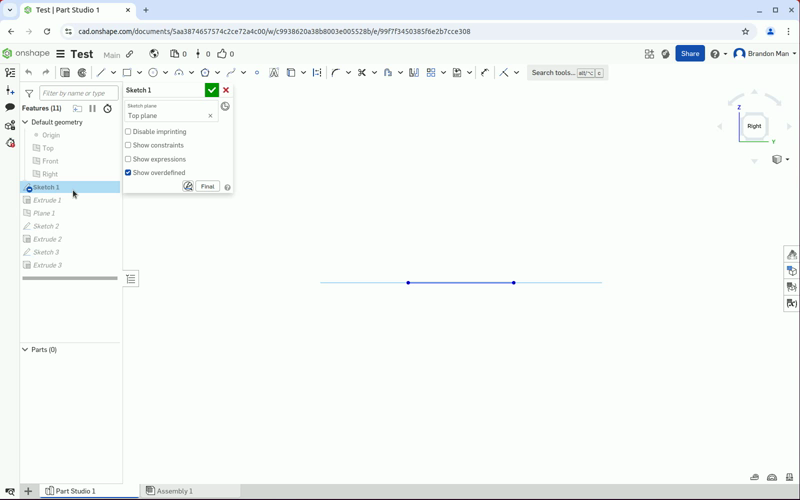
mouse_move(229, 92)
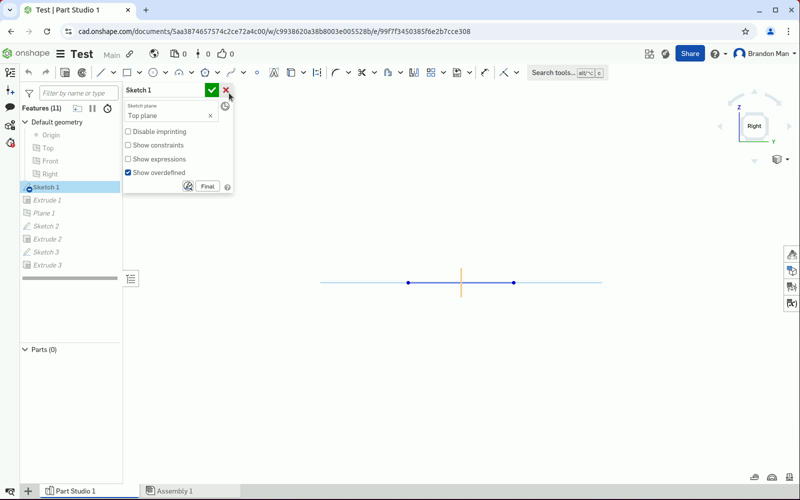
click(229, 92)
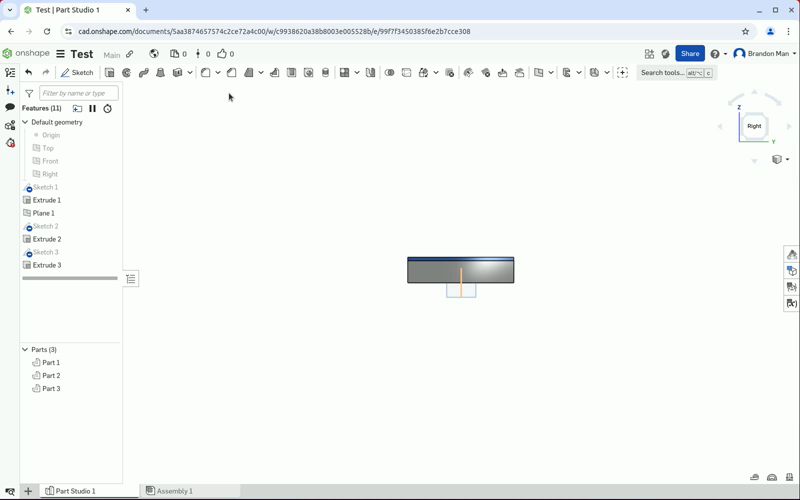
mouse_move(73, 352)
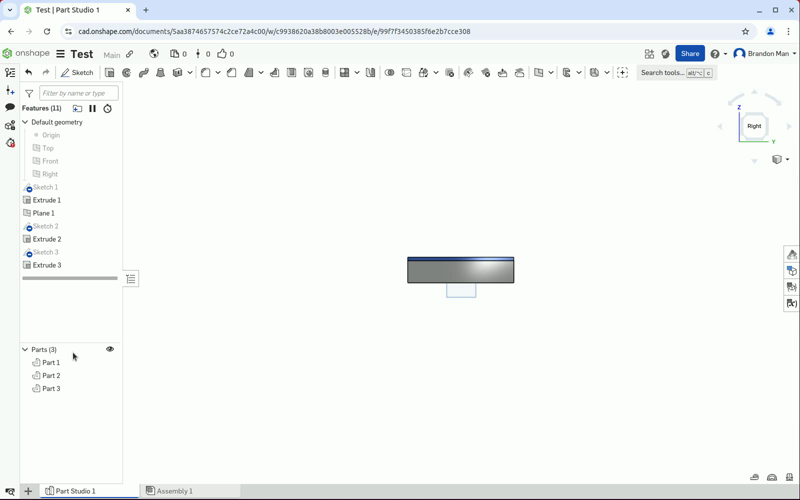
key(y)
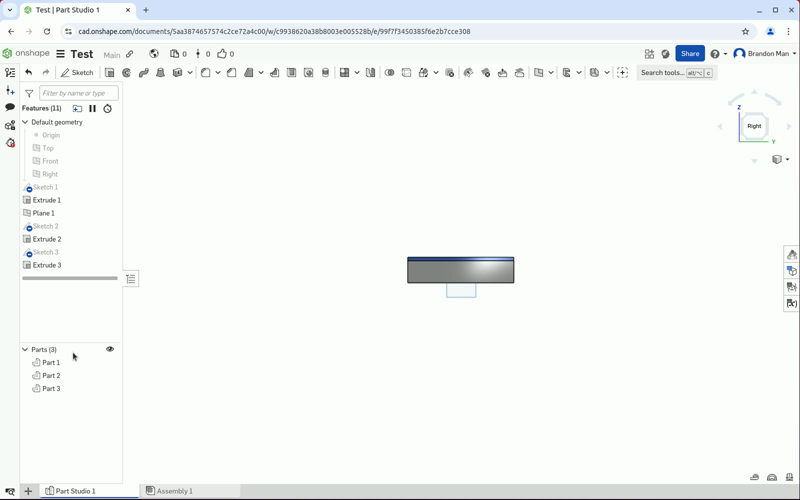
key(shift+p)
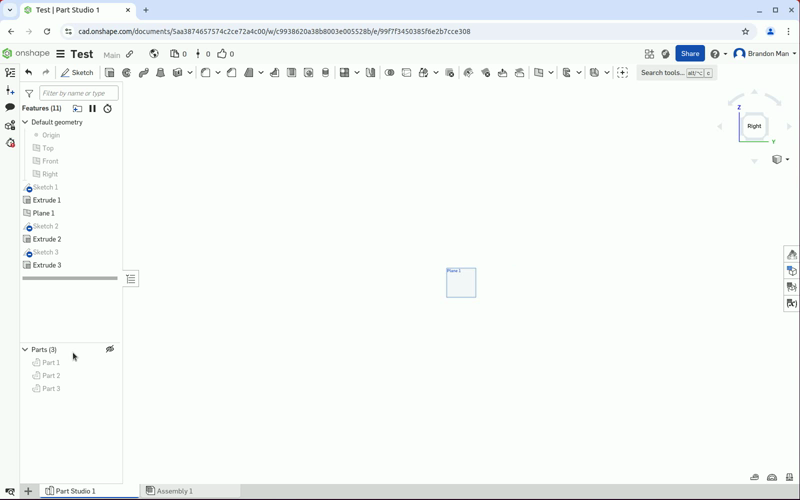
key(space)
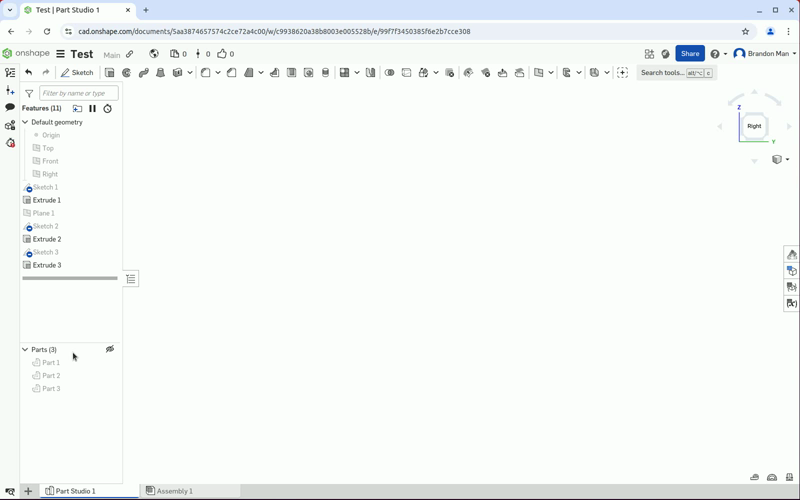
key_down(shift)
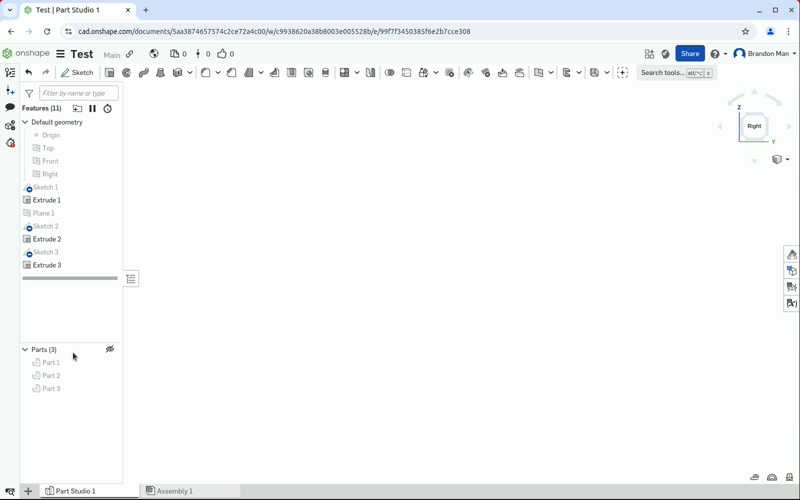
key(right)
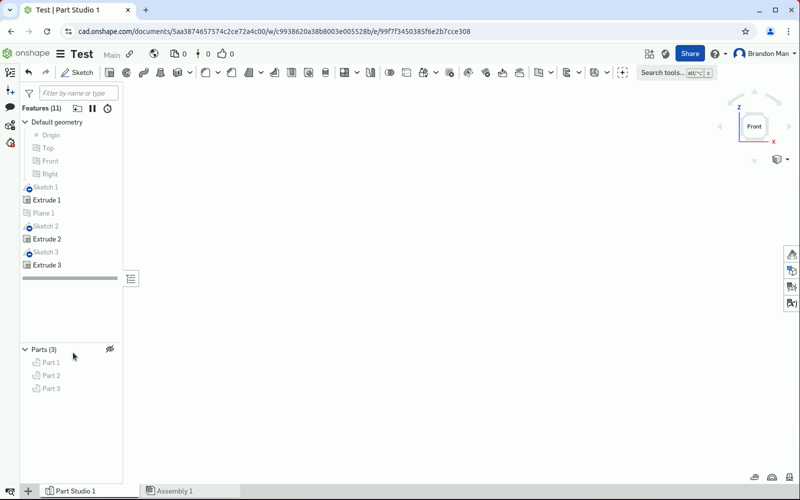
key_up(shift)
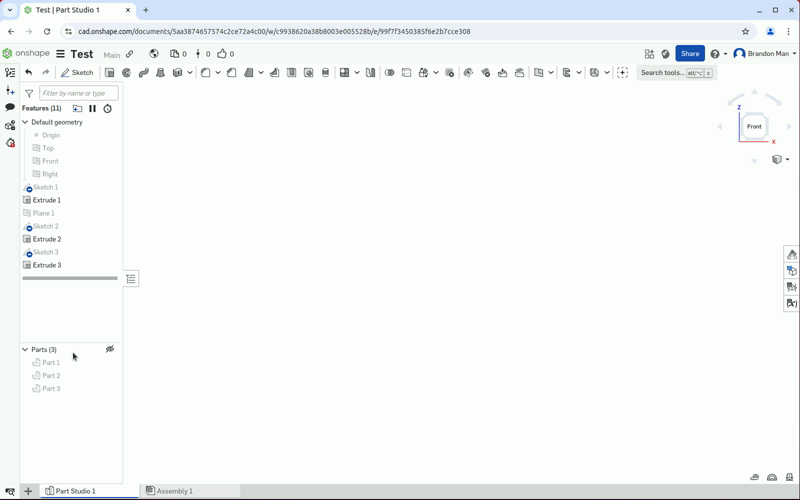
mouse_move(73, 352)
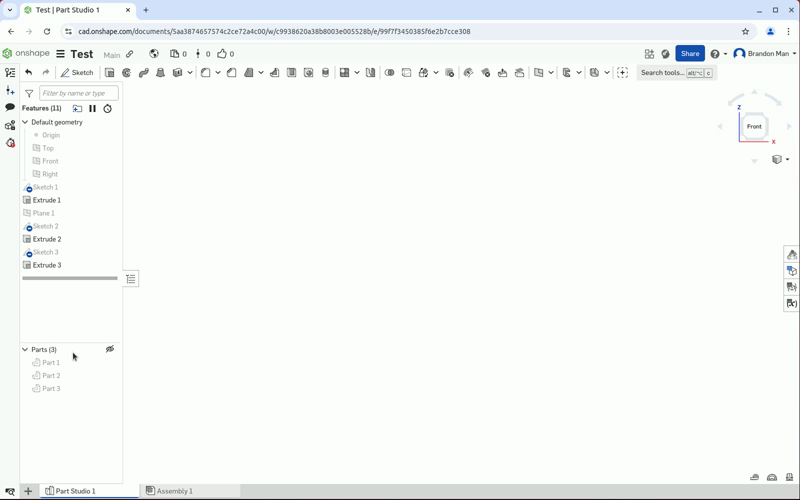
key(shift+y)
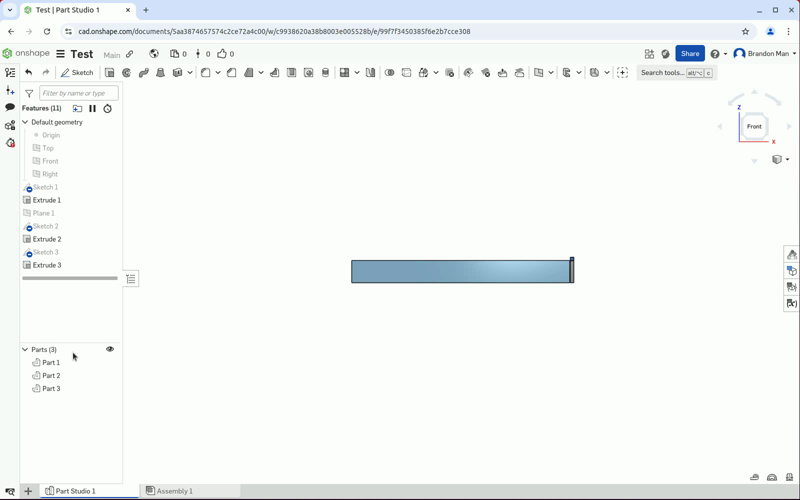
mouse_move(541, 75)
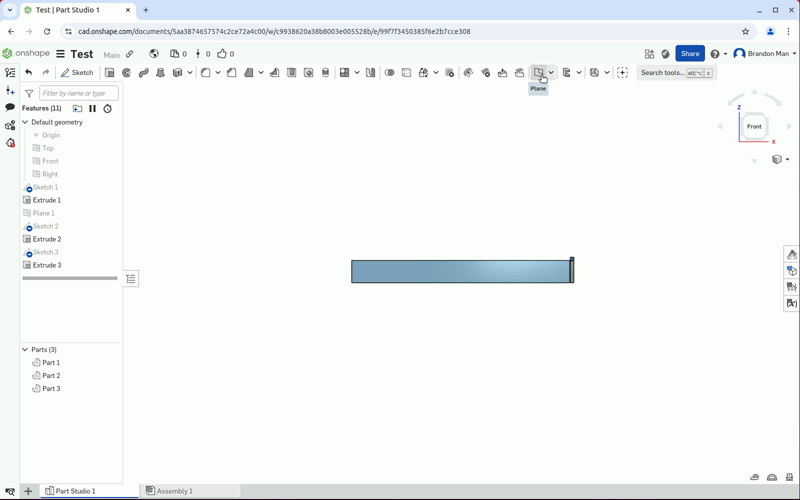
click(541, 75)
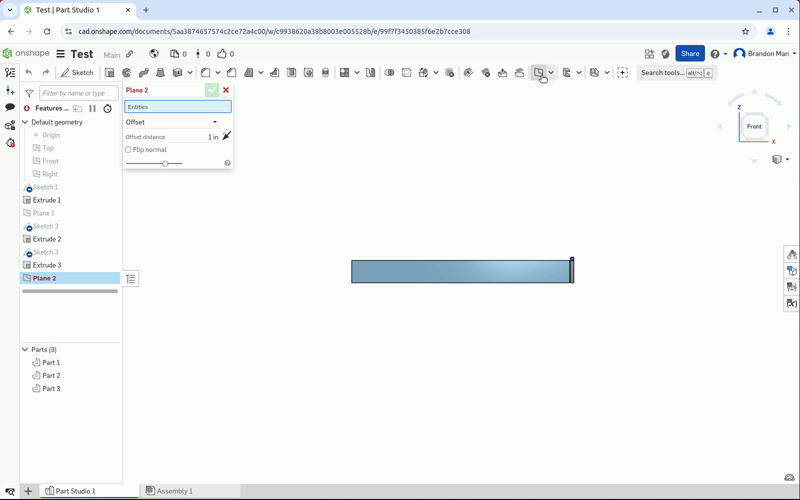
mouse_move(73, 163)
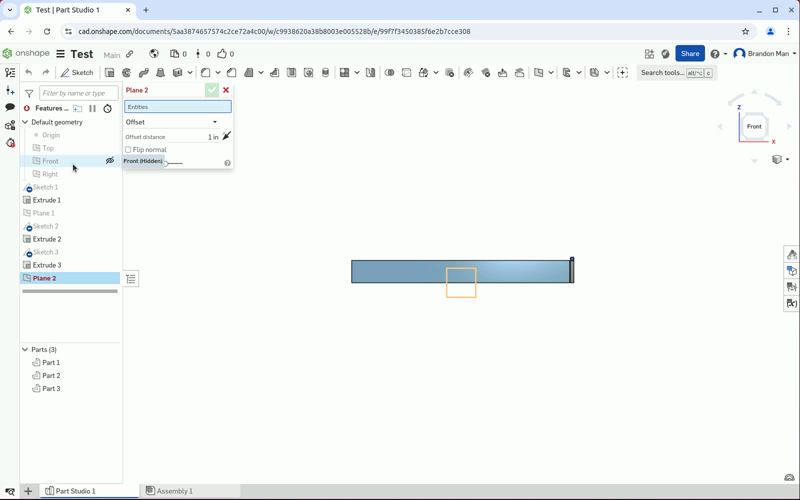
click(73, 163)
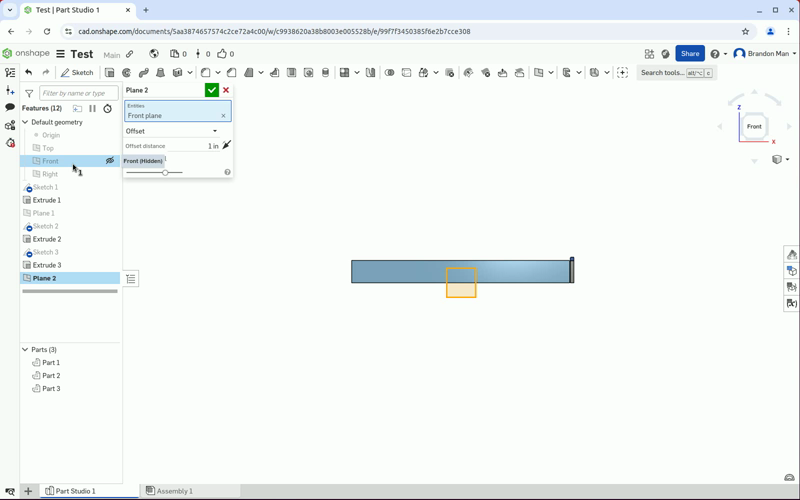
key(tab, 2)
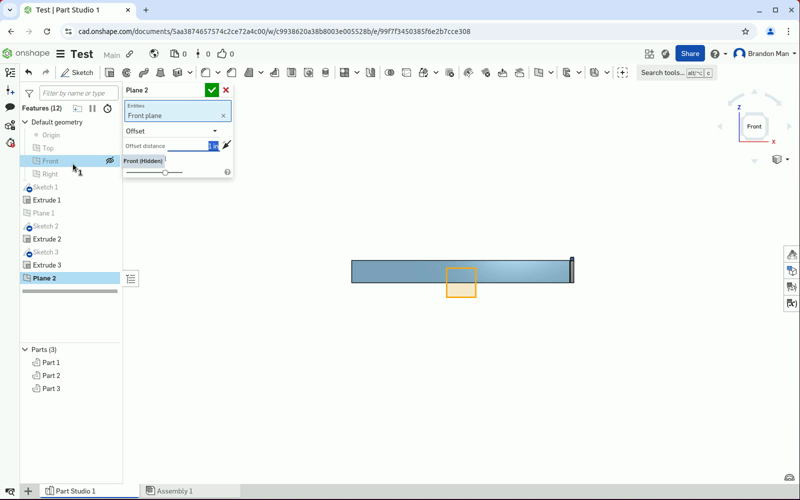
text(10.845)
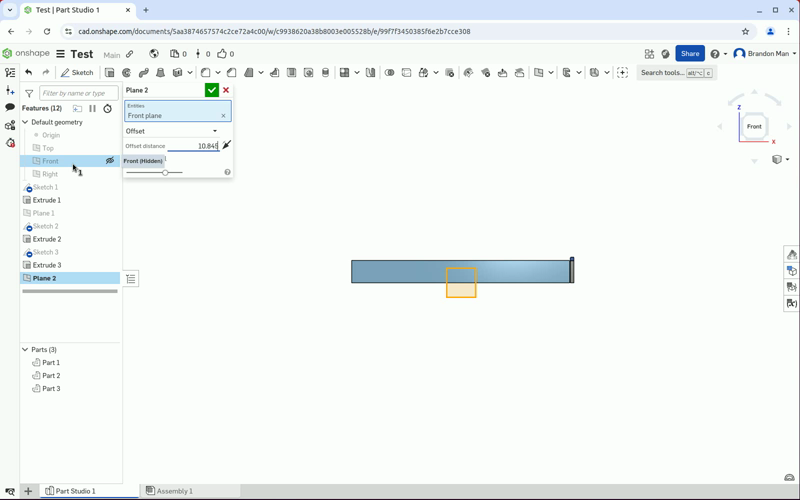
key(enter, 2)
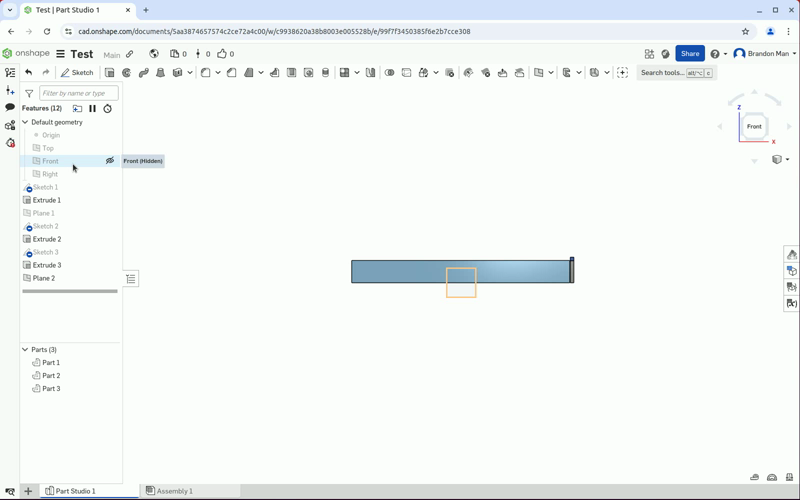
key(shift+s)
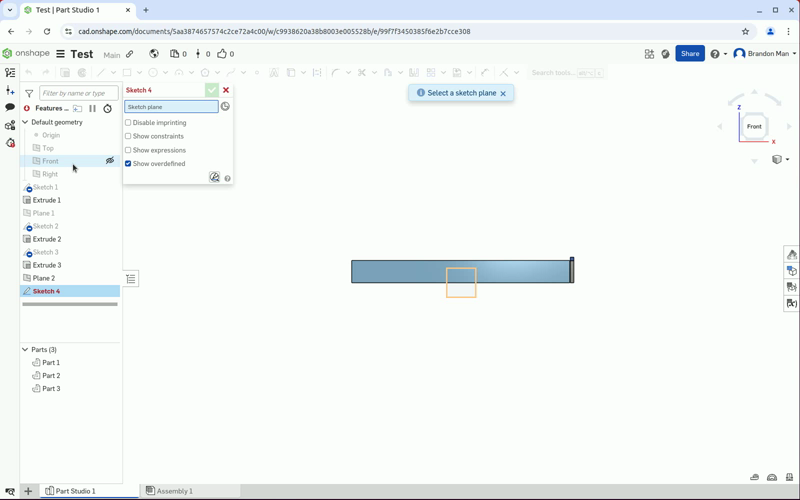
mouse_move(73, 280)
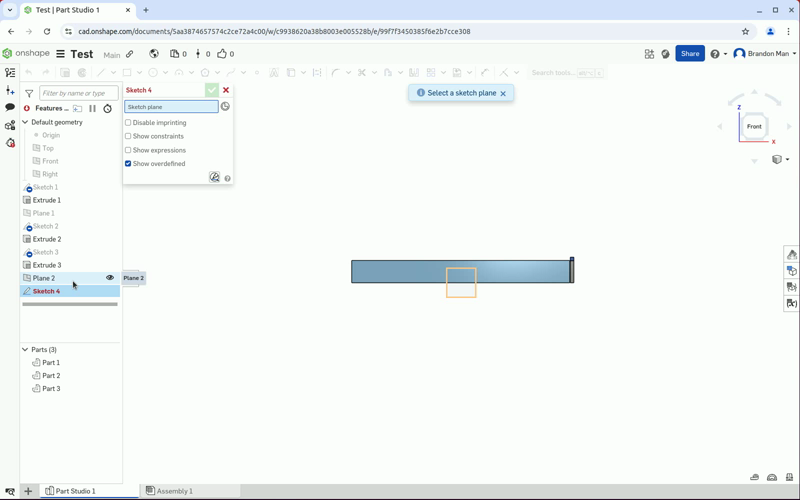
click(73, 280)
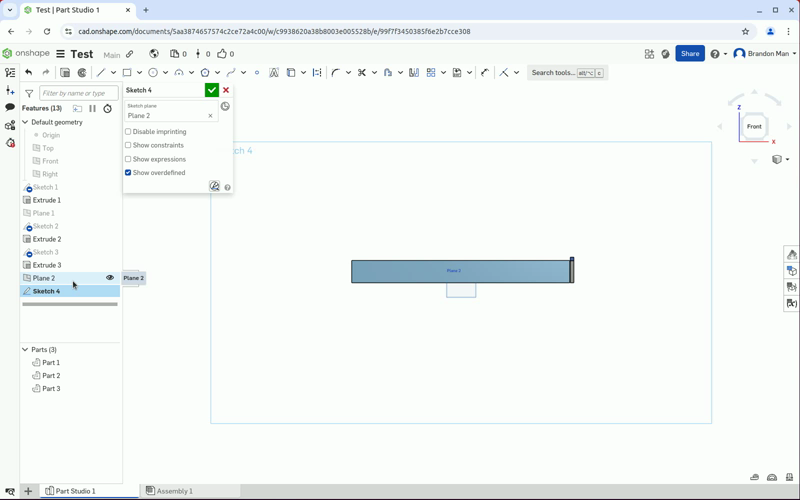
mouse_move(73, 352)
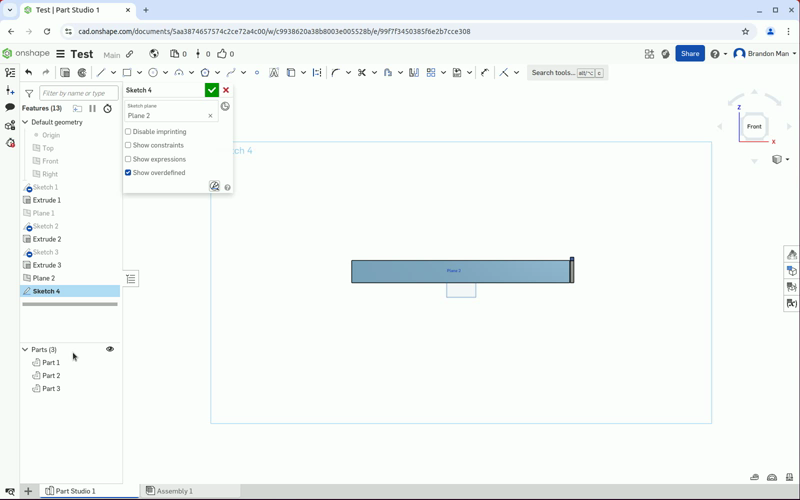
key(y)
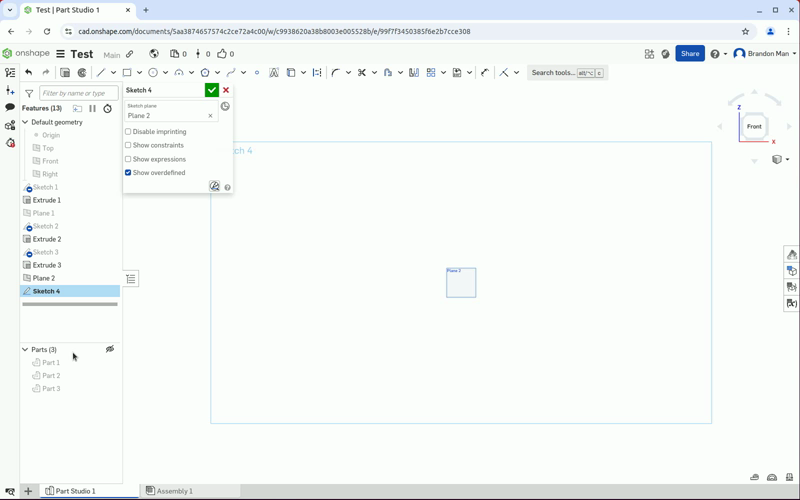
key(l)
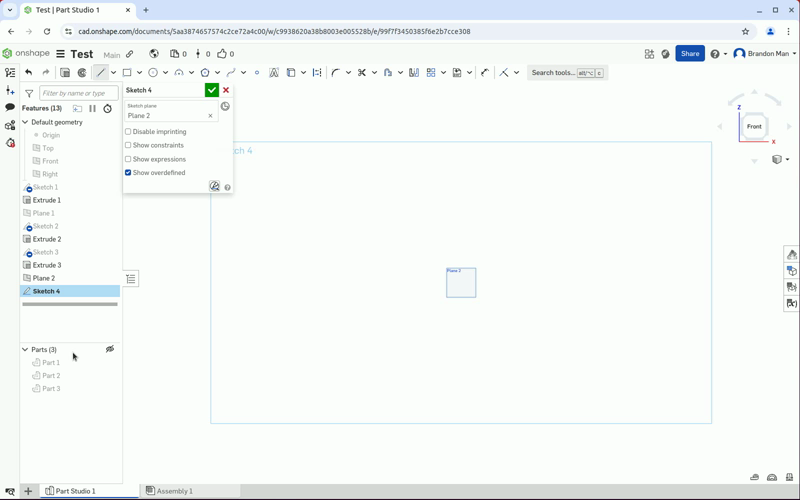
key_down(shift)
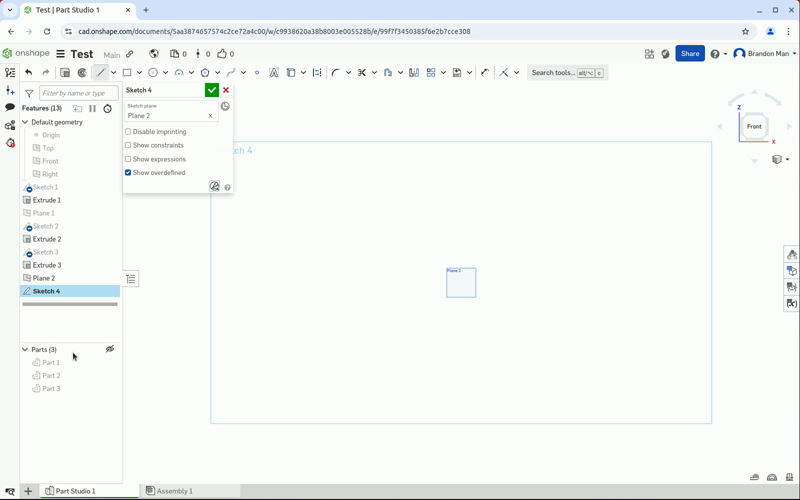
mouse_move(348, 282)
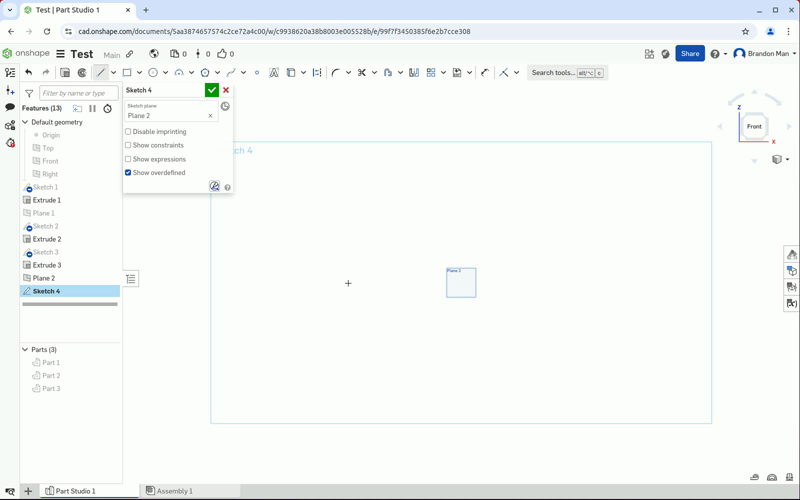
click(348, 282)
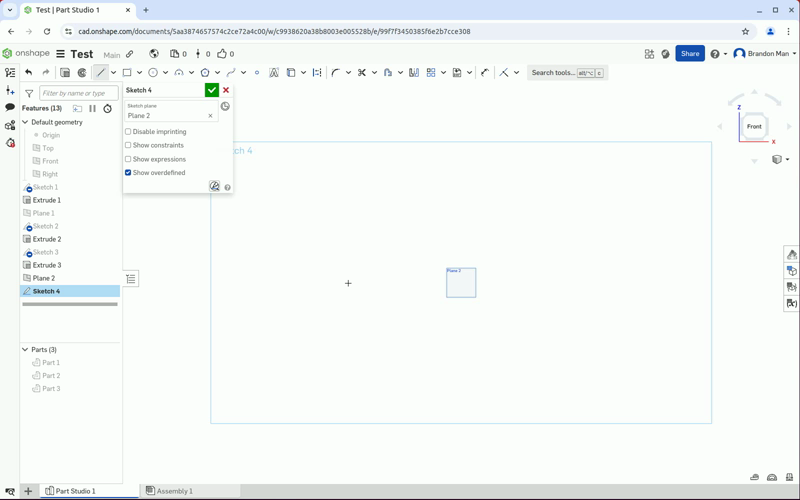
key_up(shift)
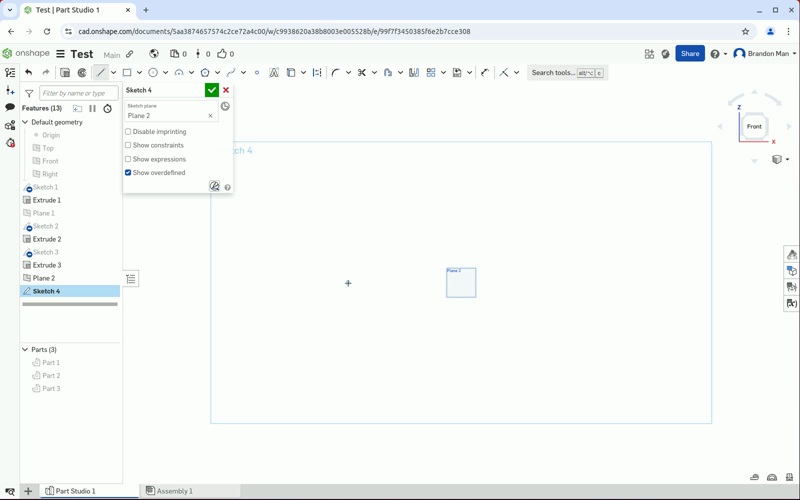
key_down(shift)
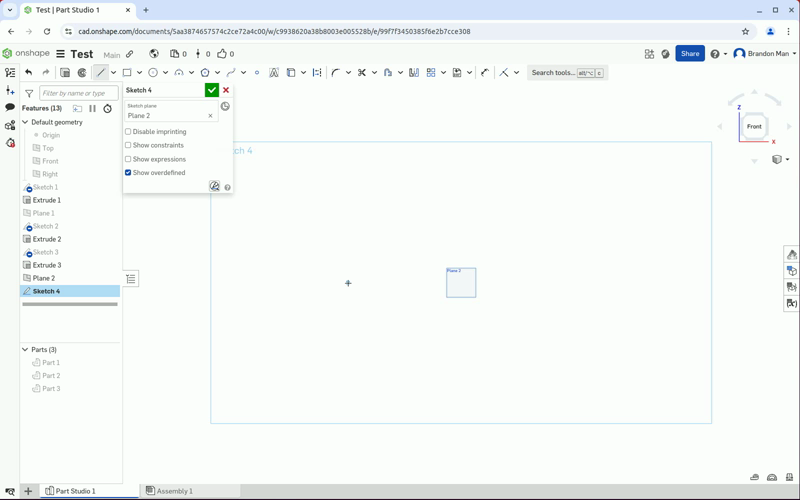
mouse_move(378, 282)
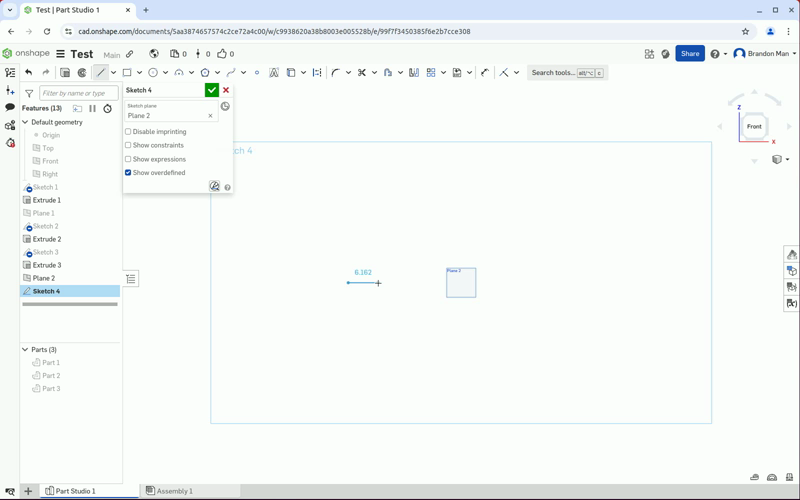
mouse_move(350, 282)
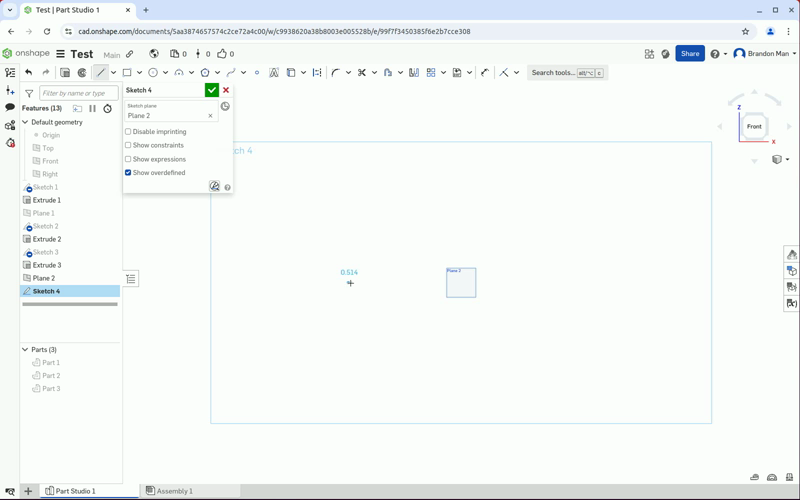
scroll(6)
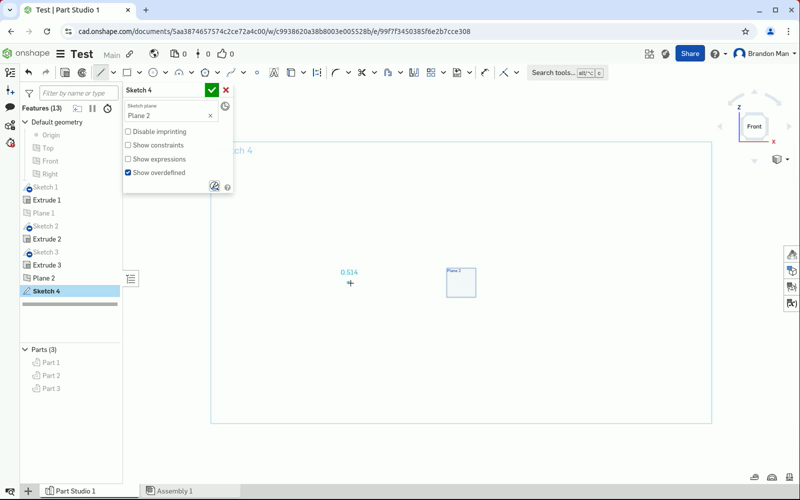
scroll(6)
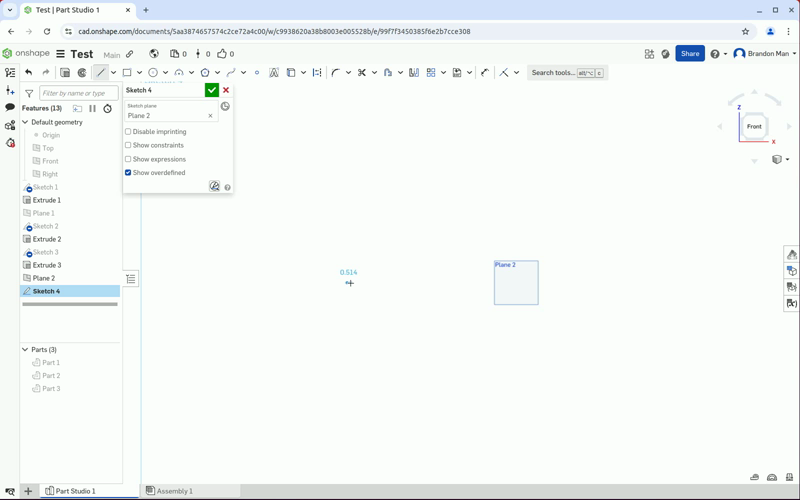
scroll(6)
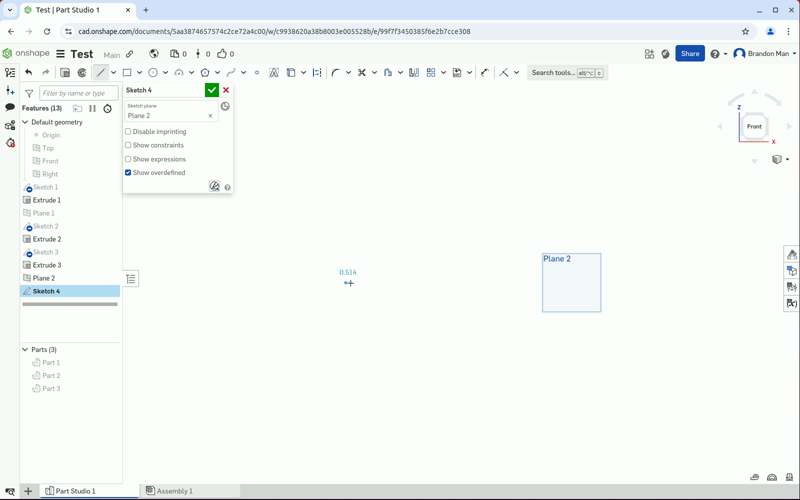
scroll(6)
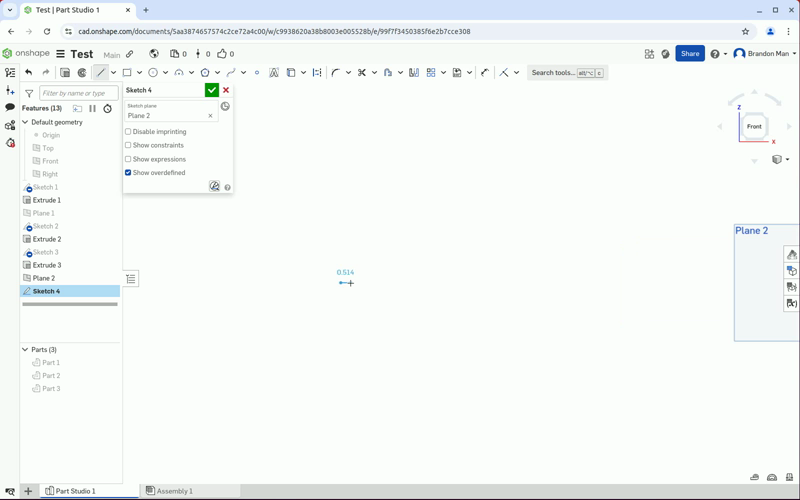
scroll(6)
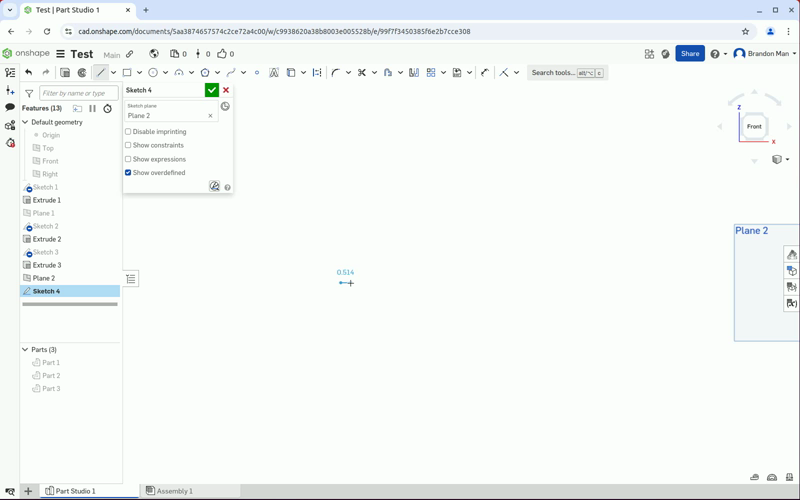
scroll(6)
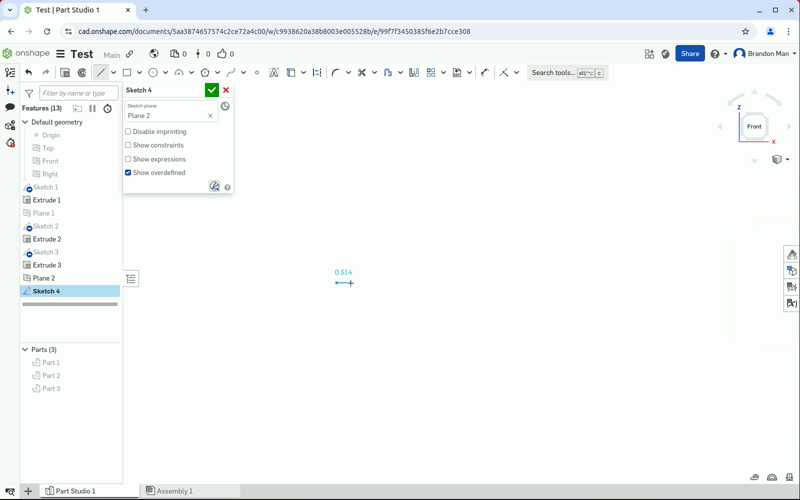
scroll(6)
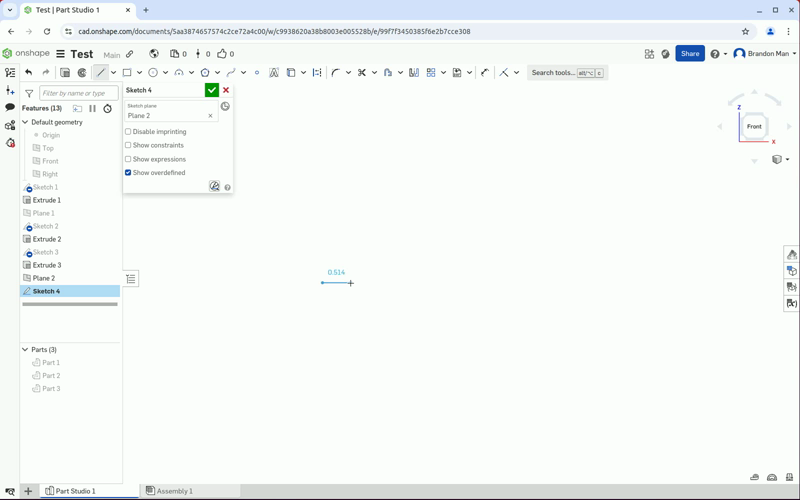
click(350, 282)
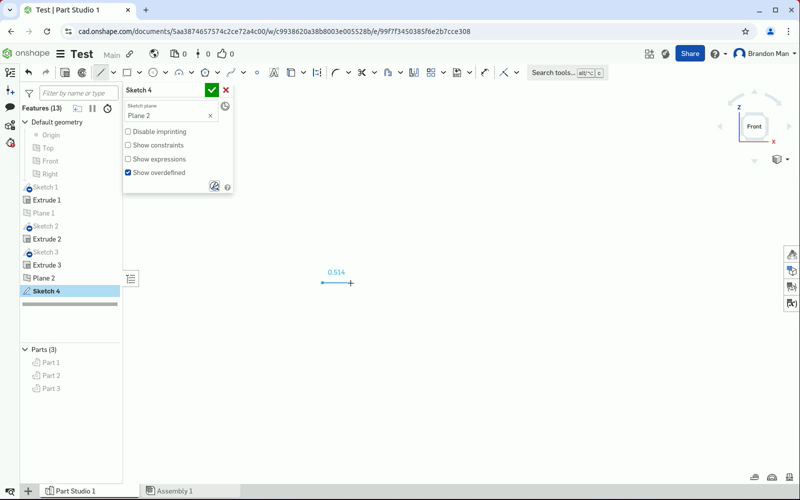
scroll(-6)
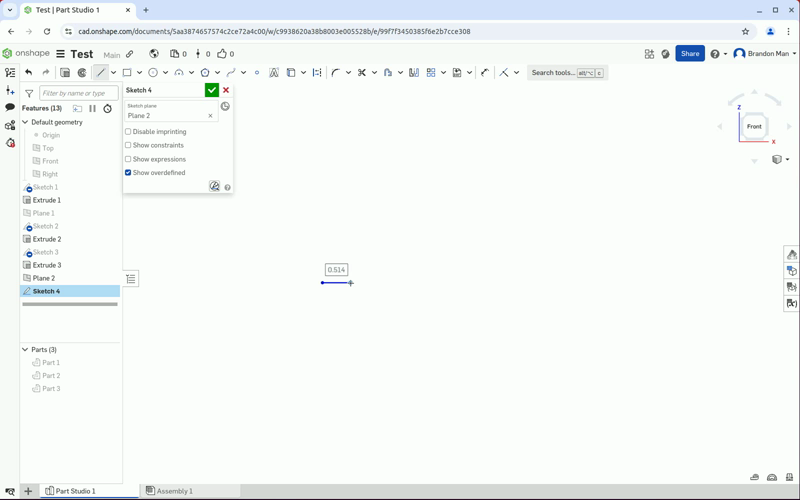
scroll(-6)
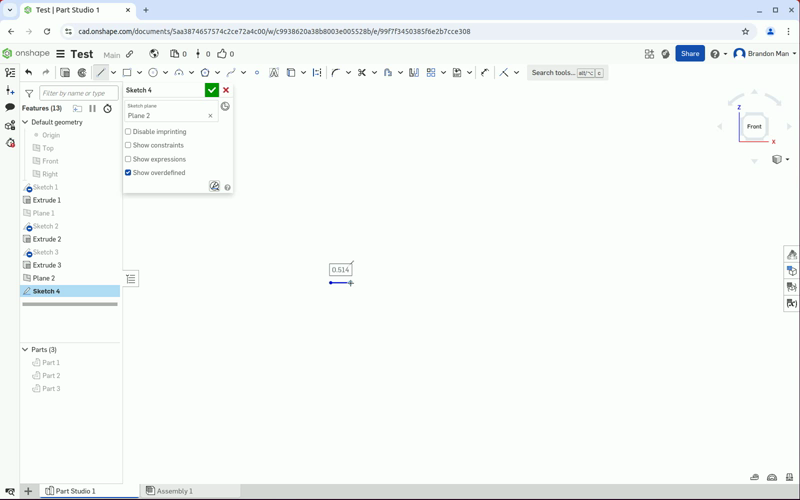
scroll(-6)
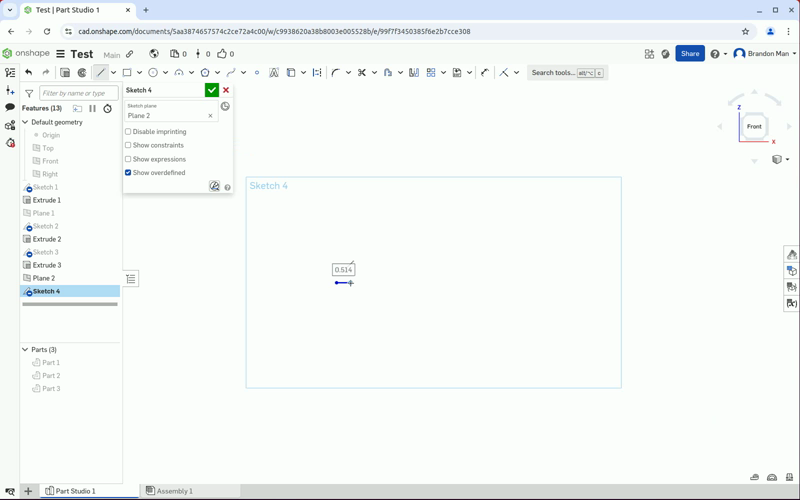
scroll(-6)
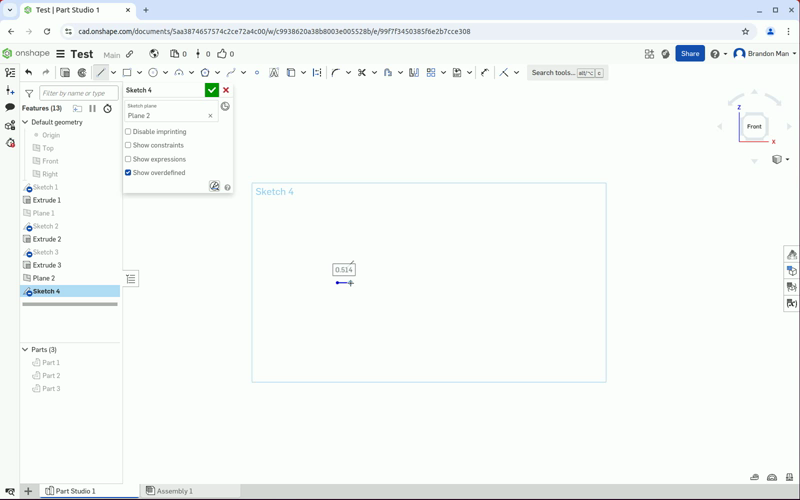
scroll(-6)
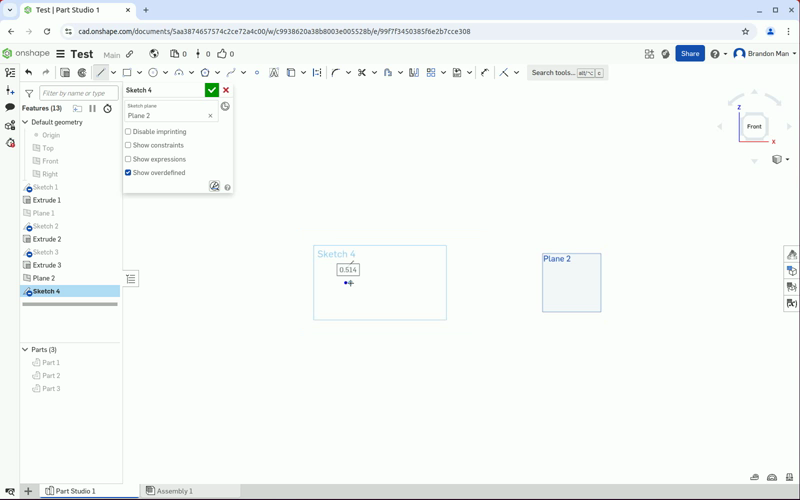
scroll(-6)
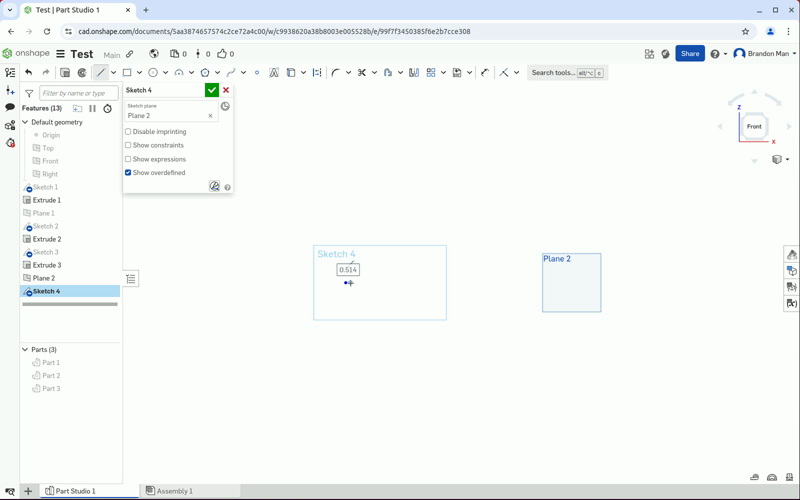
scroll(-6)
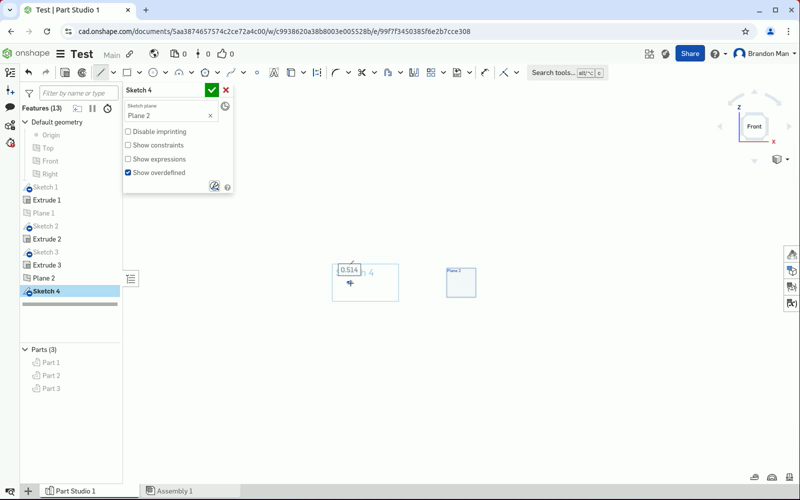
key_up(shift)
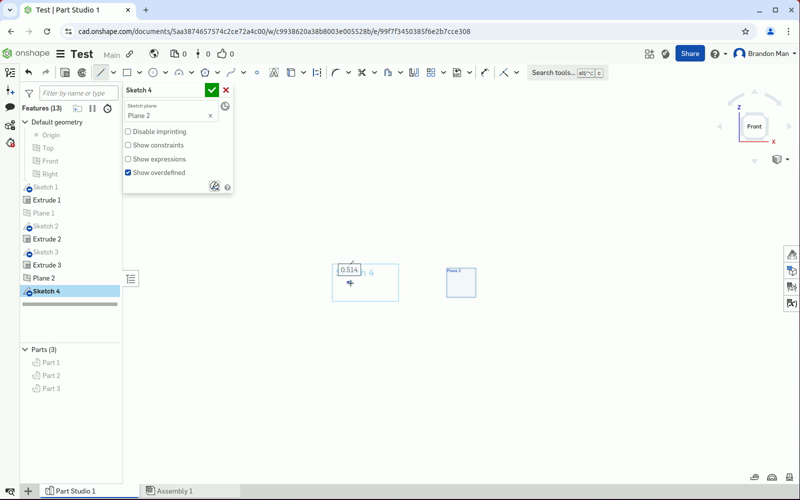
key_down(shift)
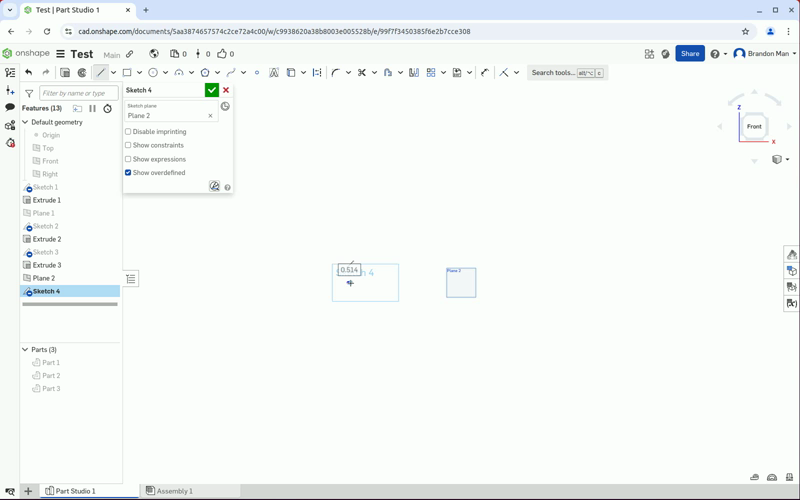
mouse_move(380, 282)
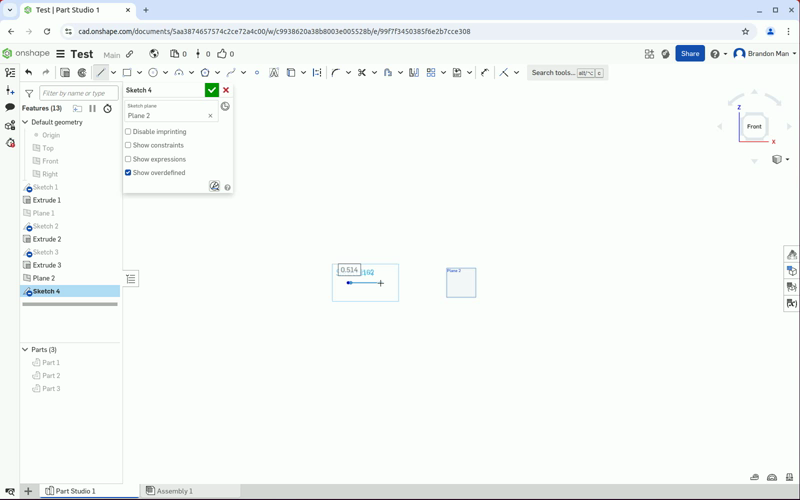
mouse_move(350, 259)
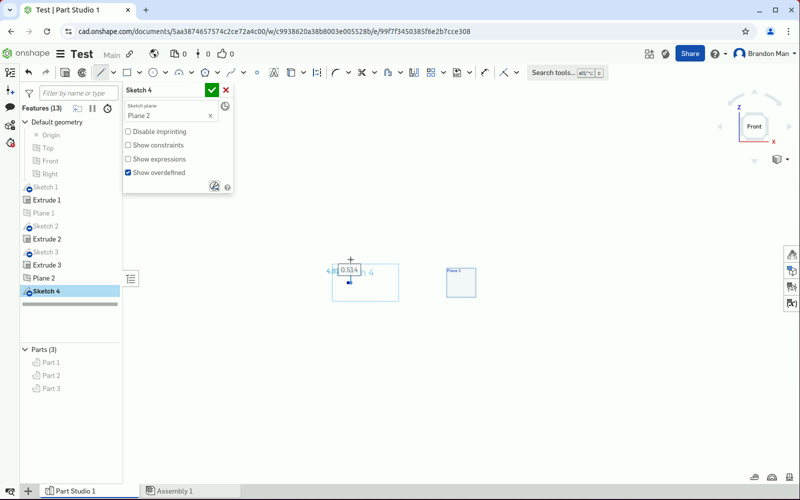
click(350, 259)
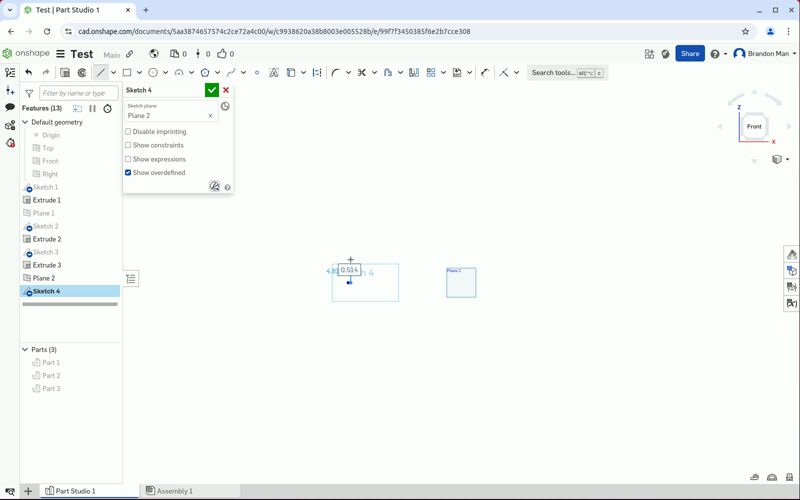
key_up(shift)
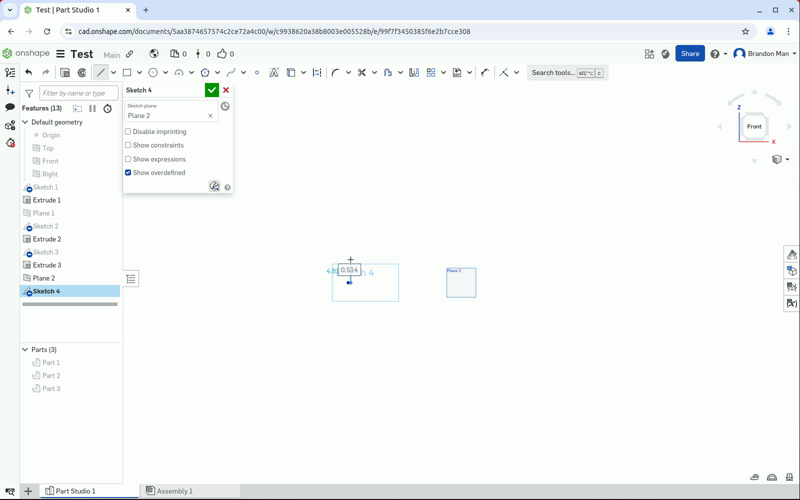
key_down(shift)
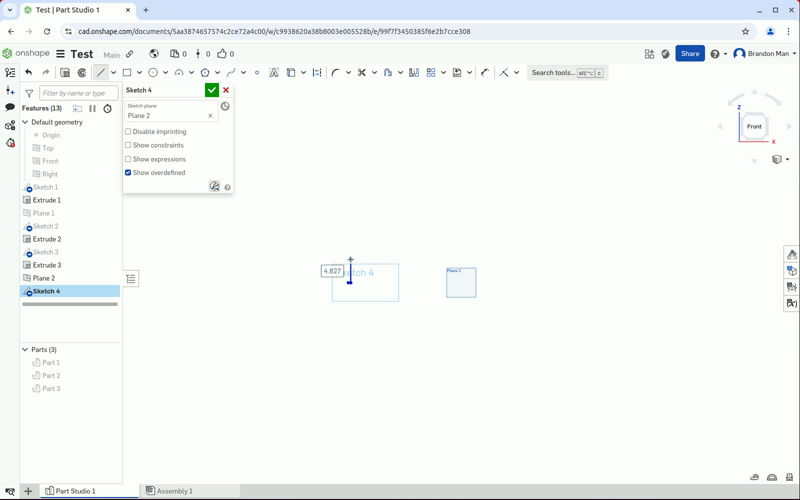
mouse_move(569, 259)
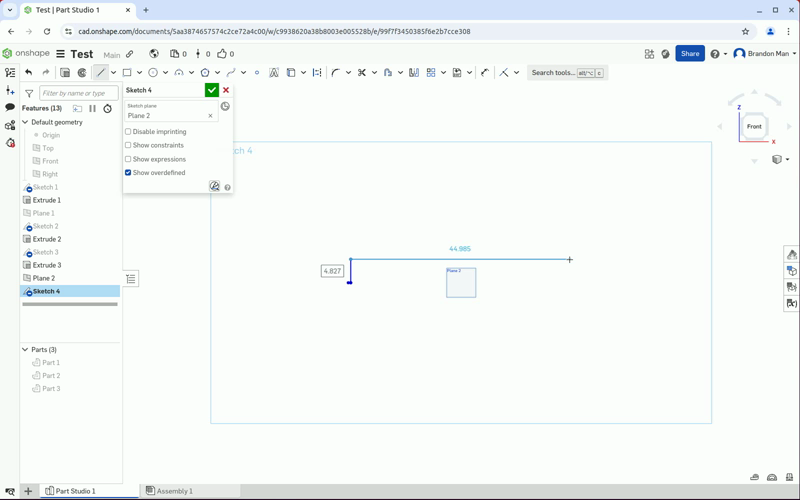
click(569, 259)
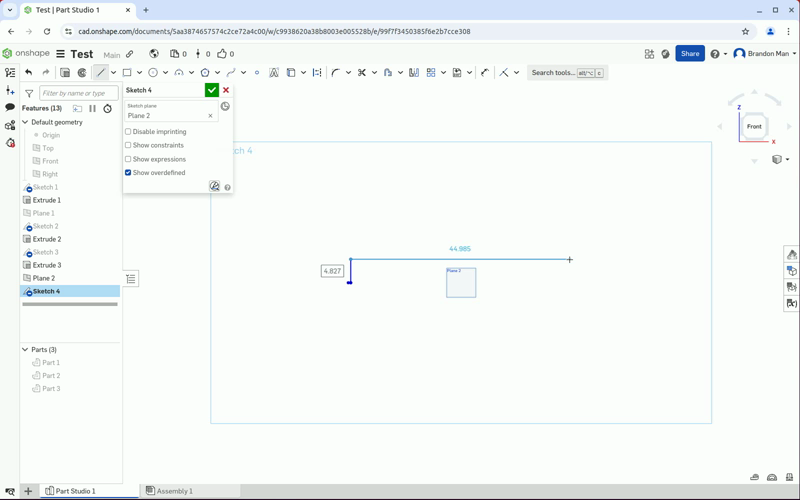
key_up(shift)
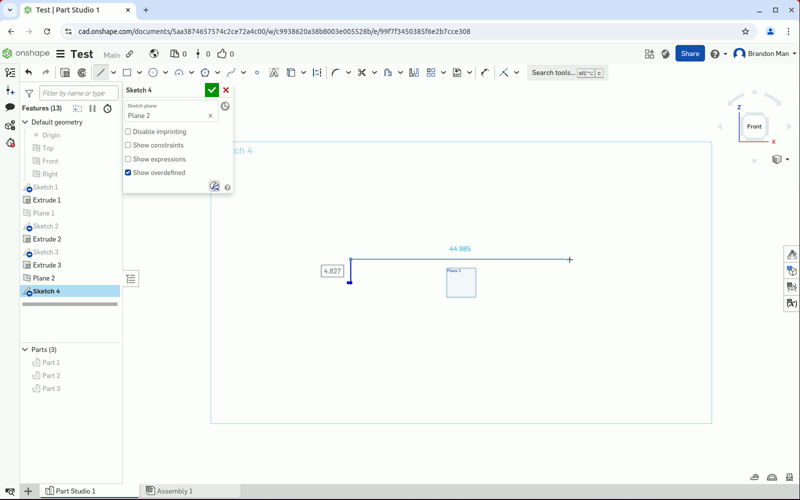
key_down(shift)
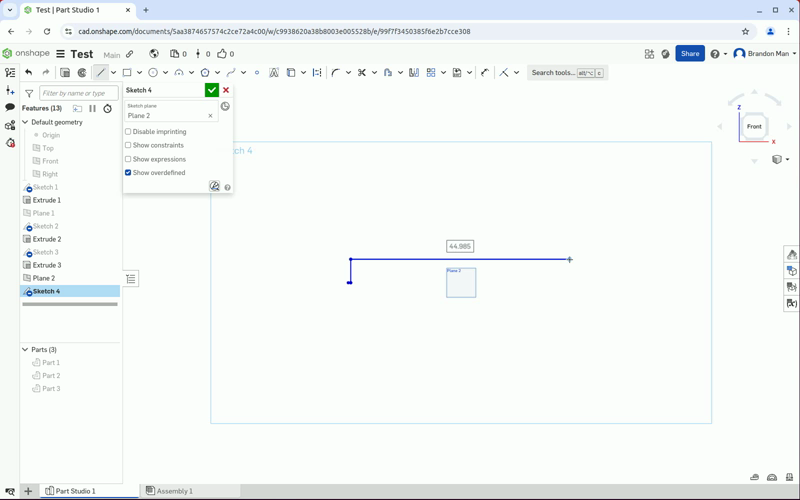
mouse_move(589, 259)
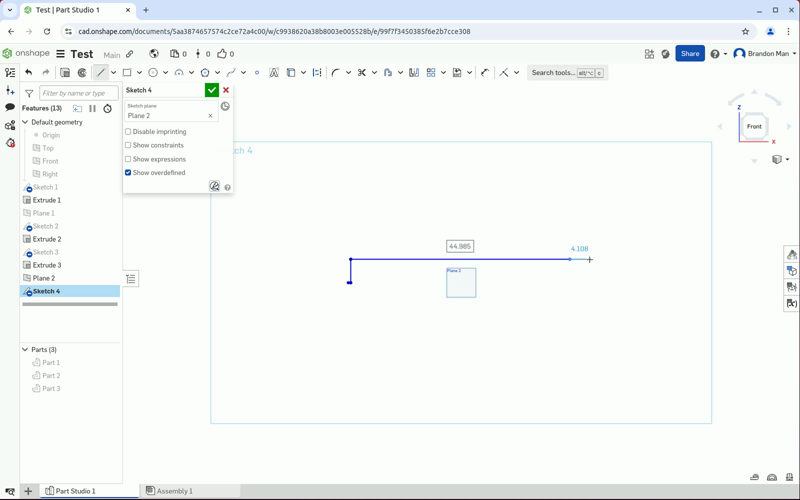
mouse_move(569, 282)
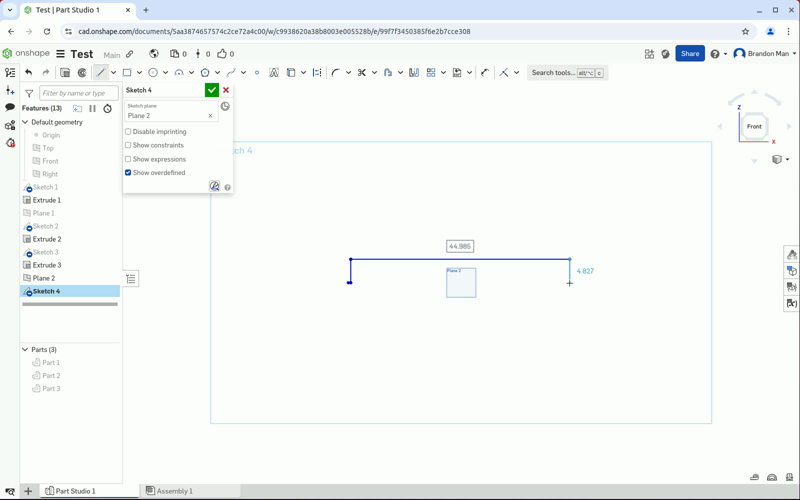
click(569, 282)
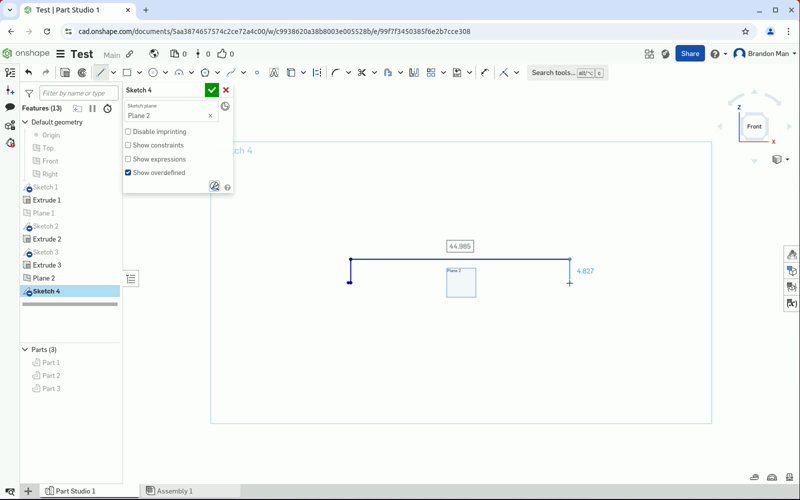
key_up(shift)
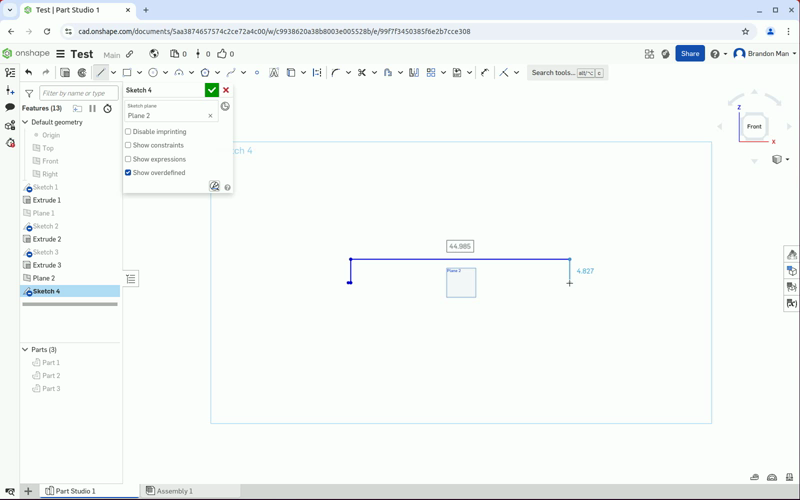
key_down(shift)
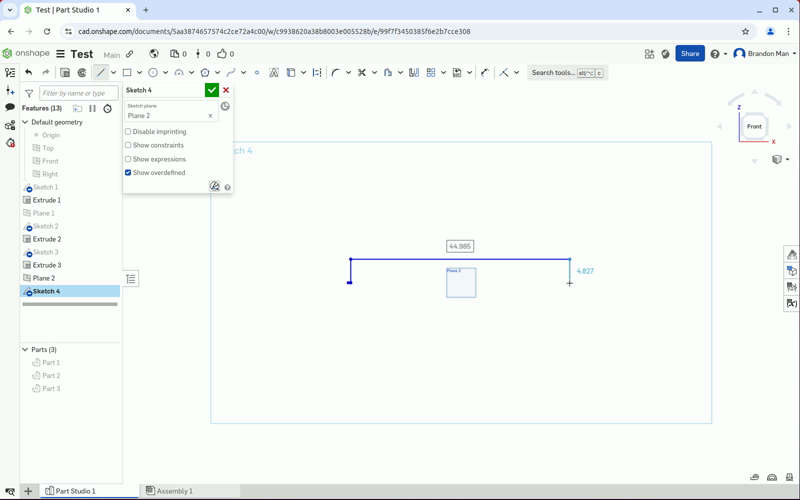
mouse_move(589, 282)
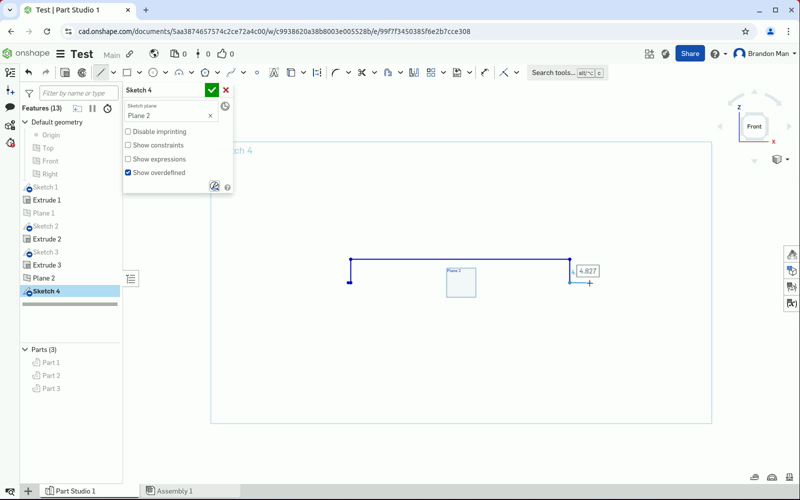
mouse_move(572, 282)
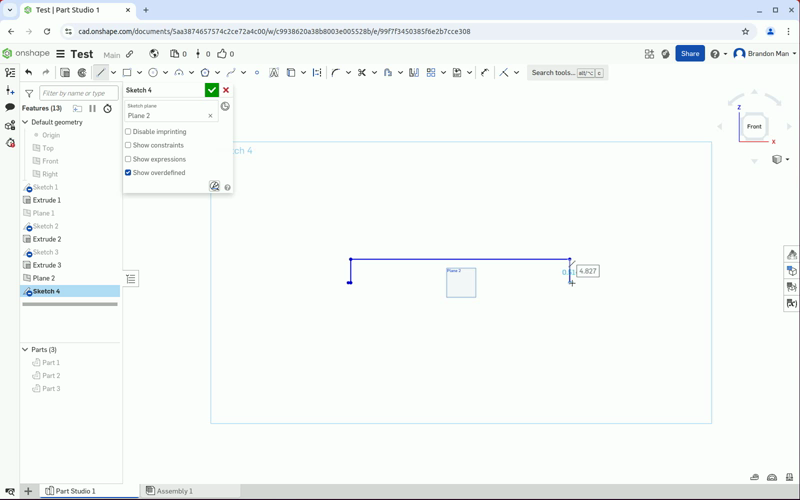
scroll(6)
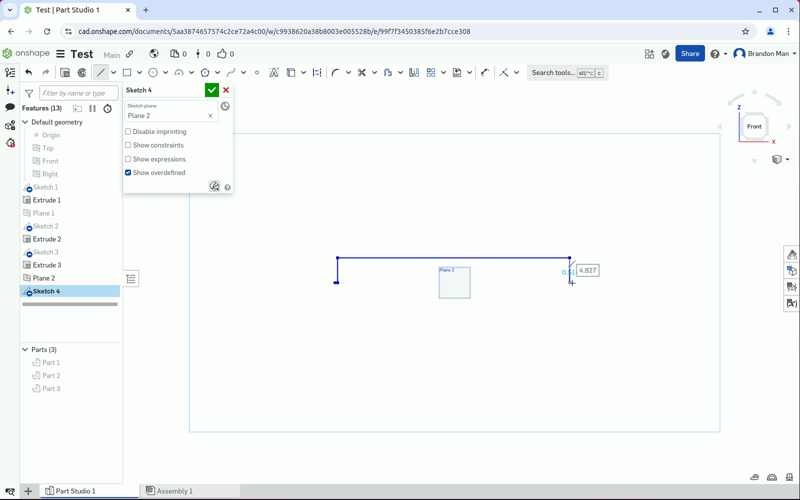
scroll(6)
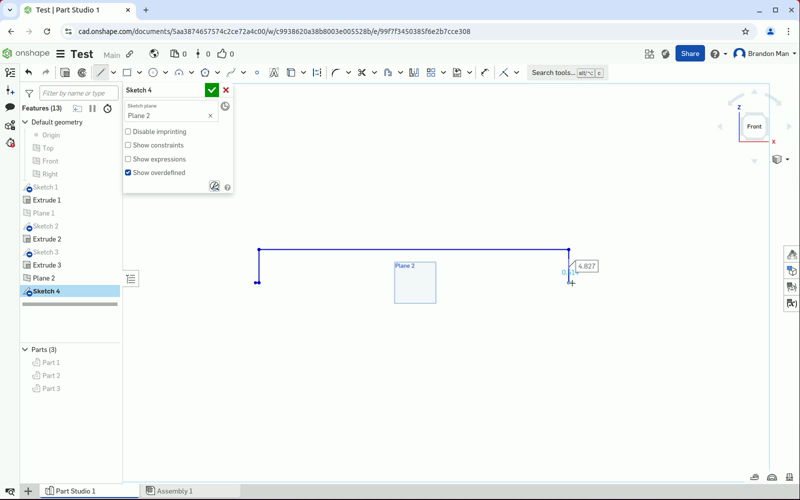
scroll(6)
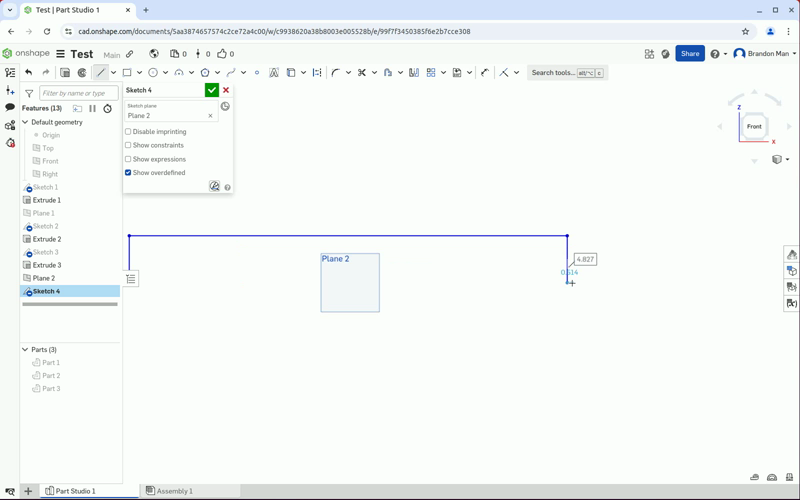
scroll(6)
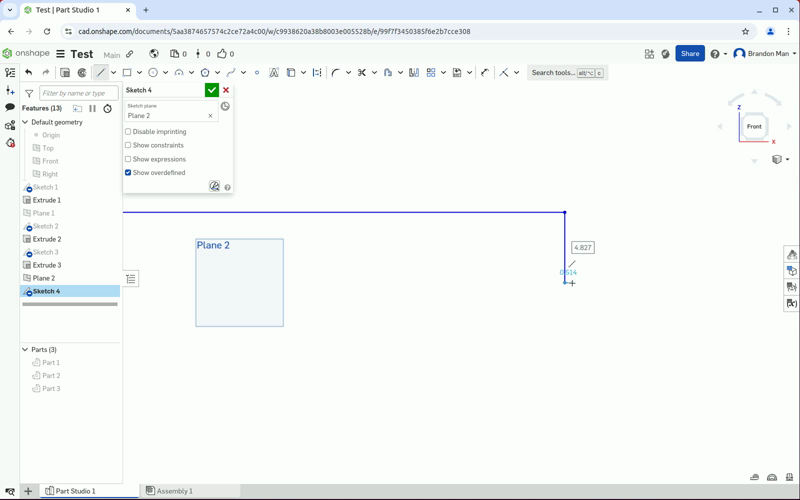
scroll(6)
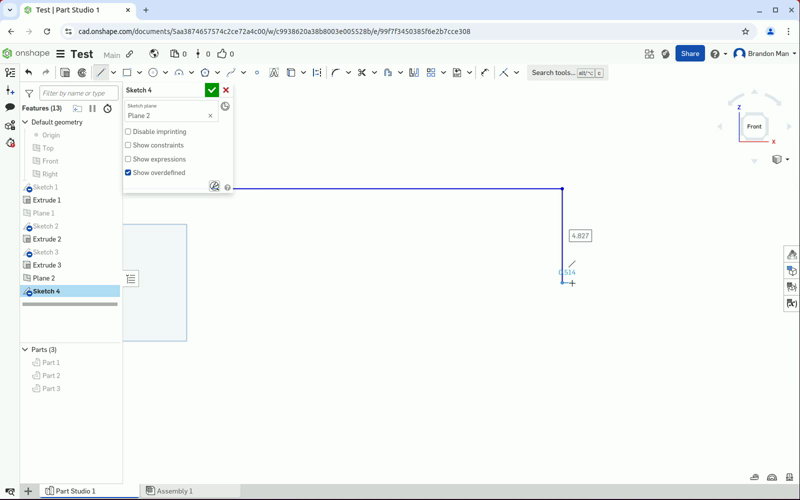
scroll(6)
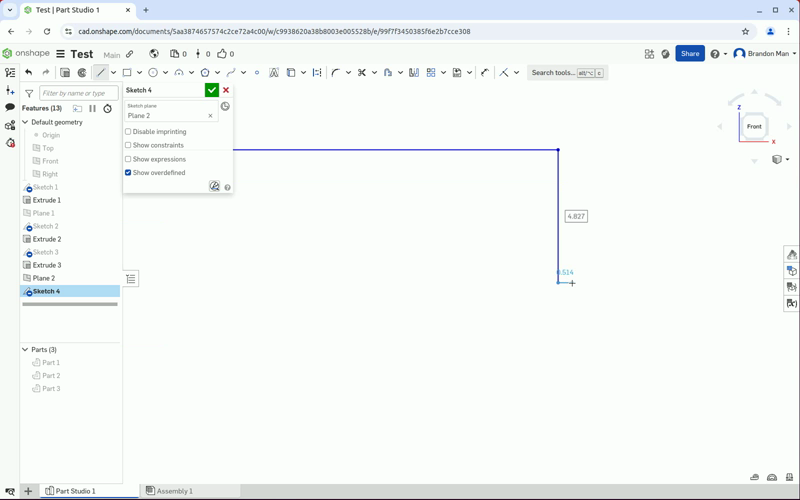
scroll(6)
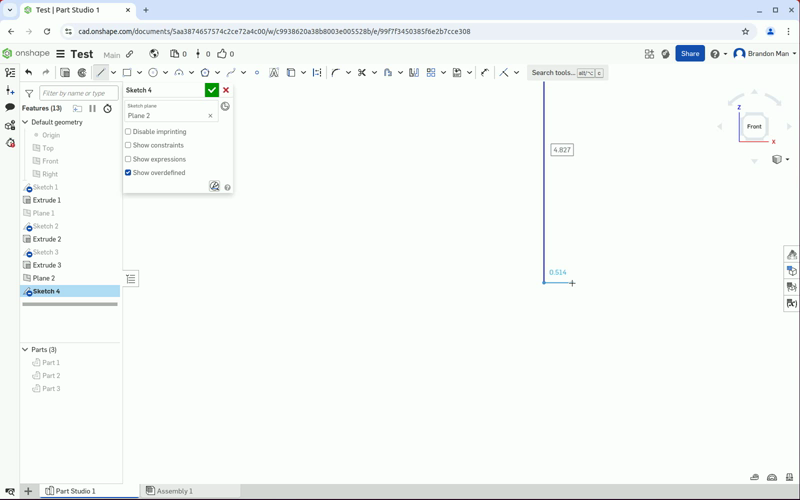
click(572, 282)
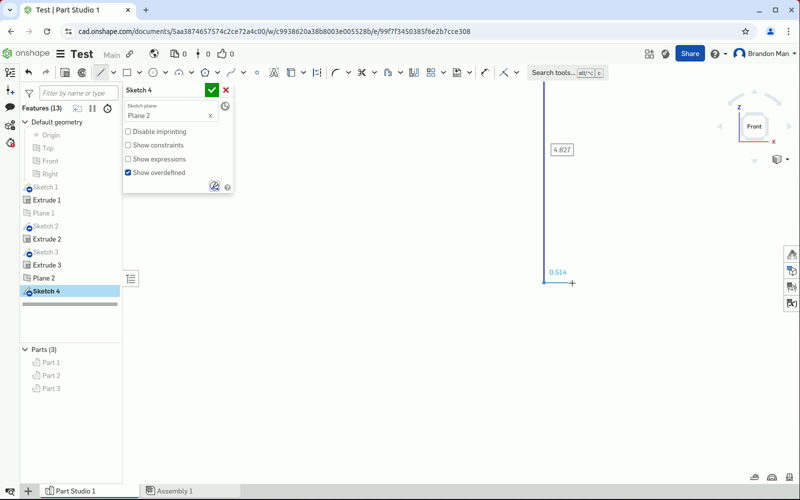
scroll(-6)
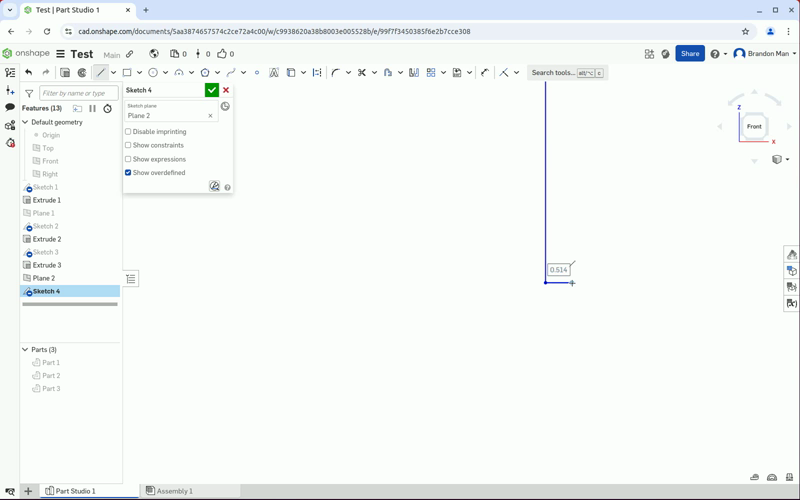
scroll(-6)
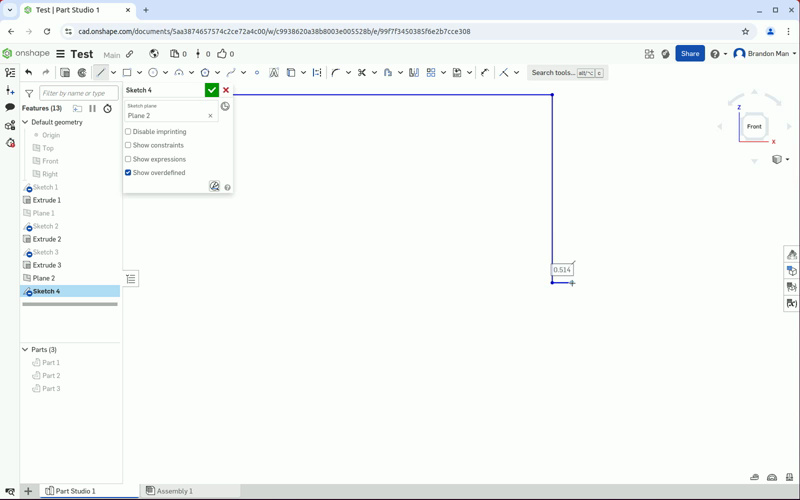
scroll(-6)
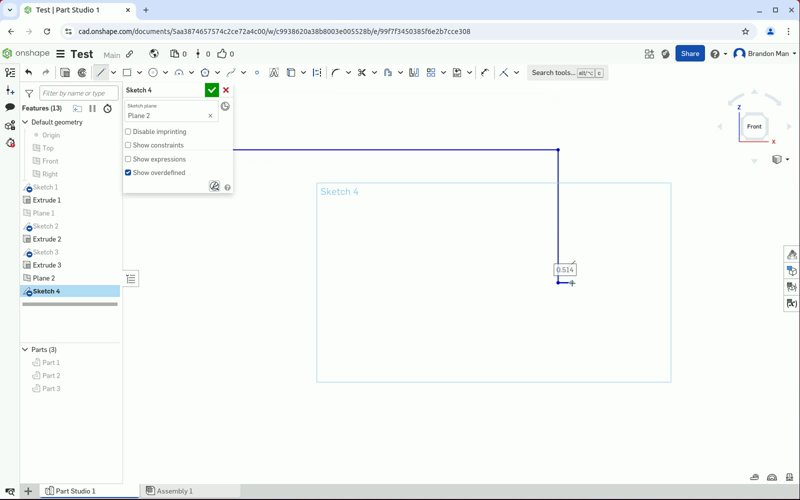
scroll(-6)
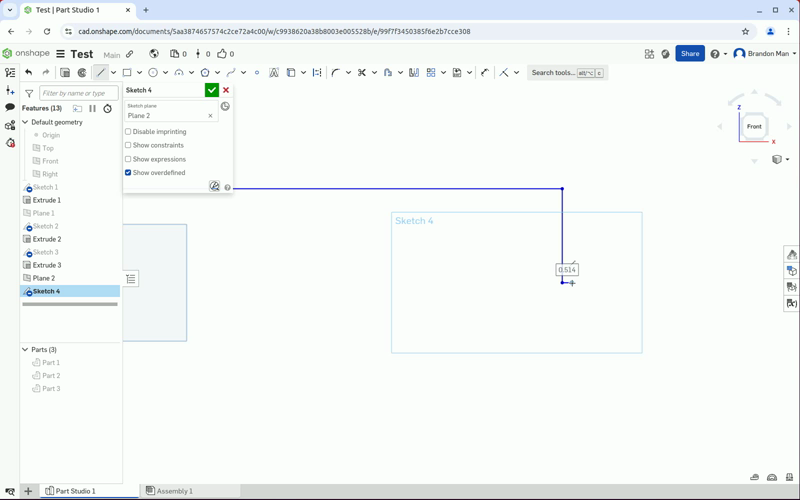
scroll(-6)
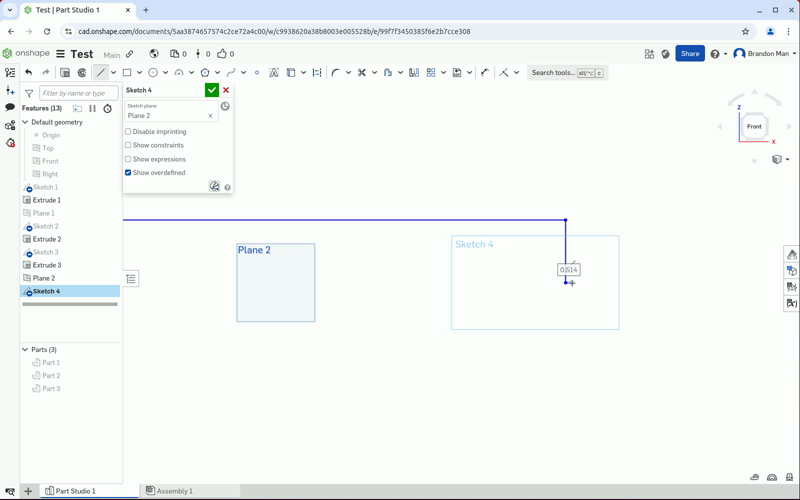
scroll(-6)
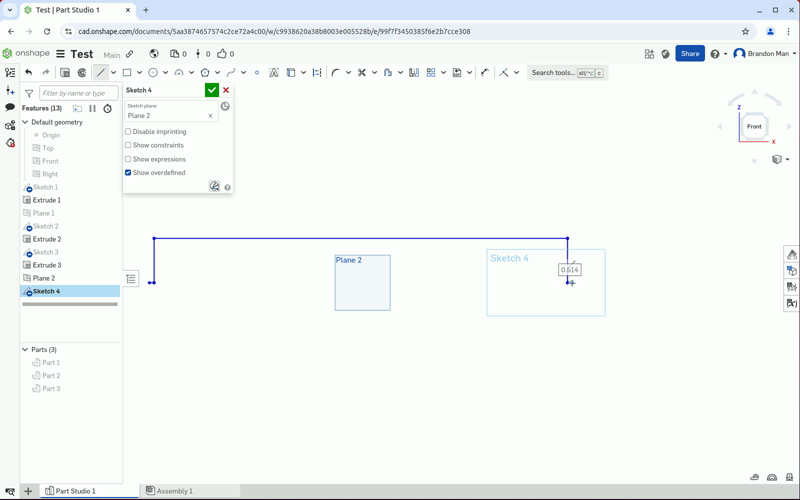
scroll(-6)
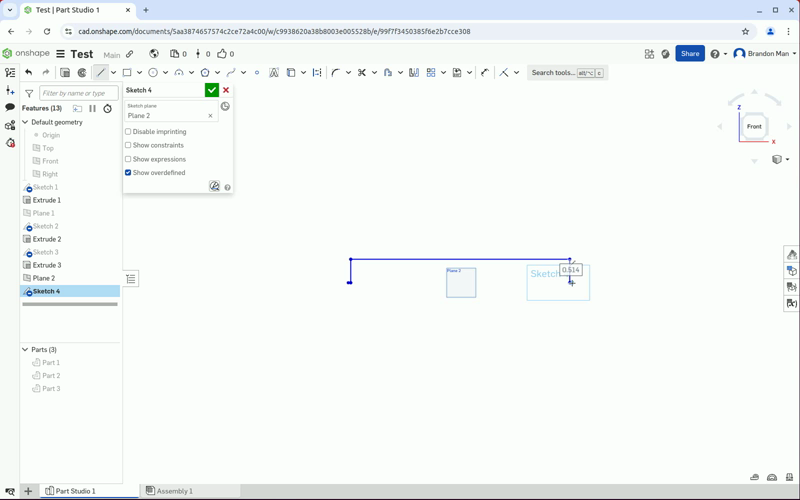
key_up(shift)
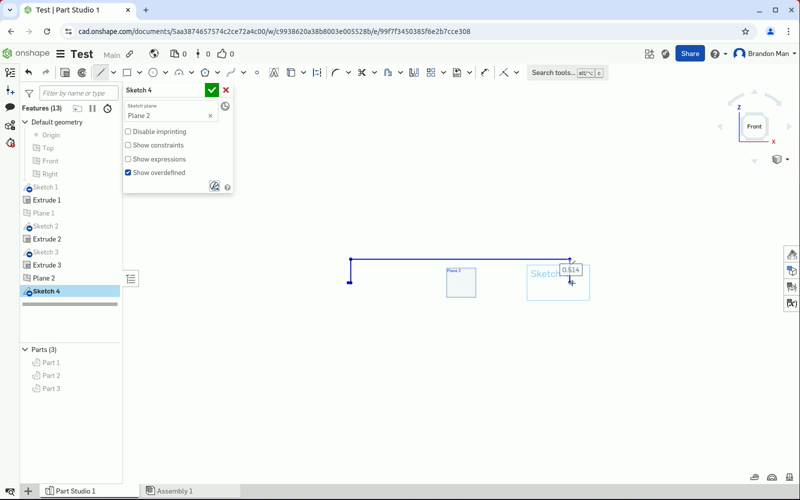
key_down(shift)
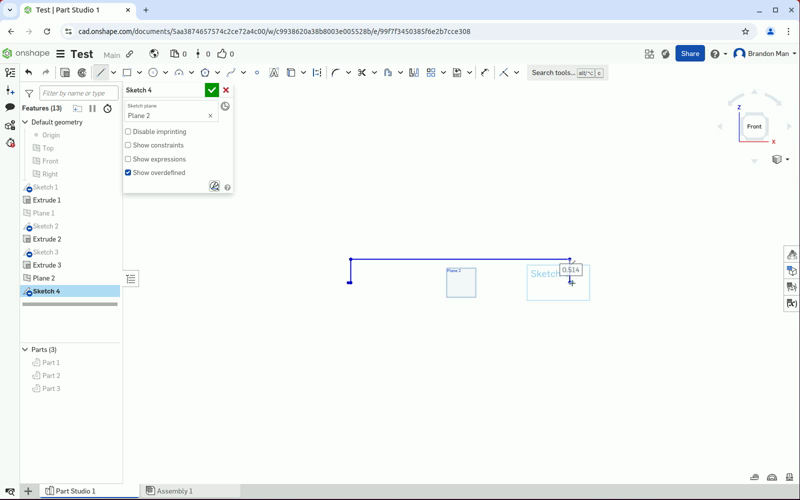
mouse_move(589, 282)
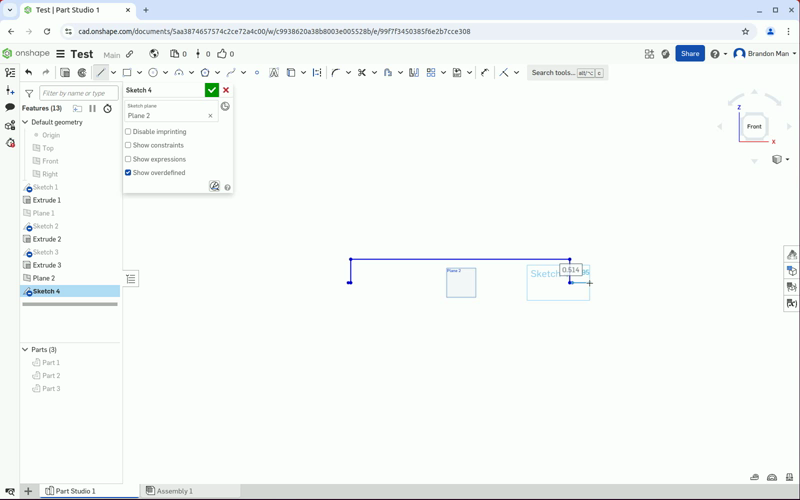
mouse_move(572, 257)
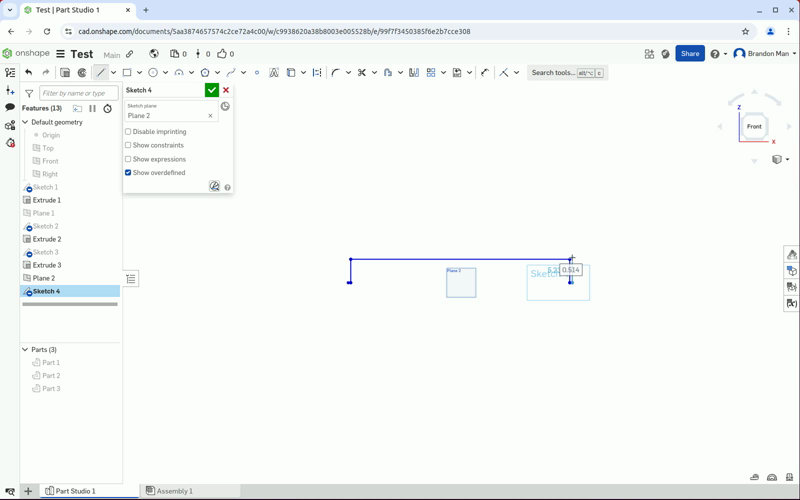
scroll(6)
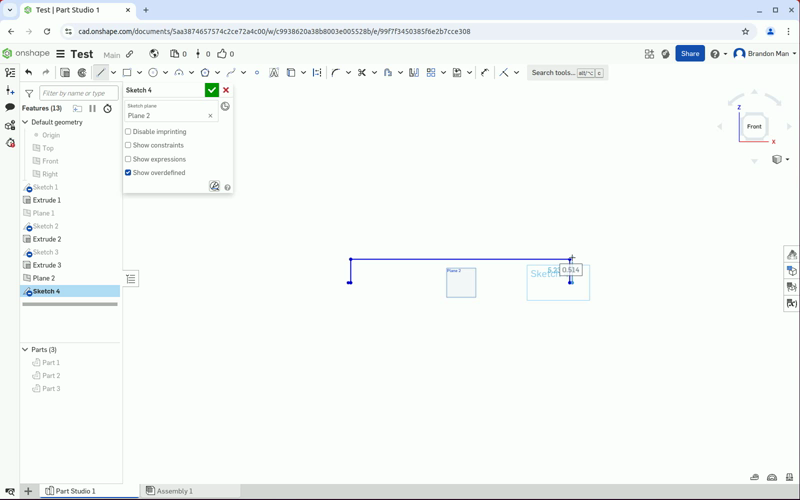
scroll(6)
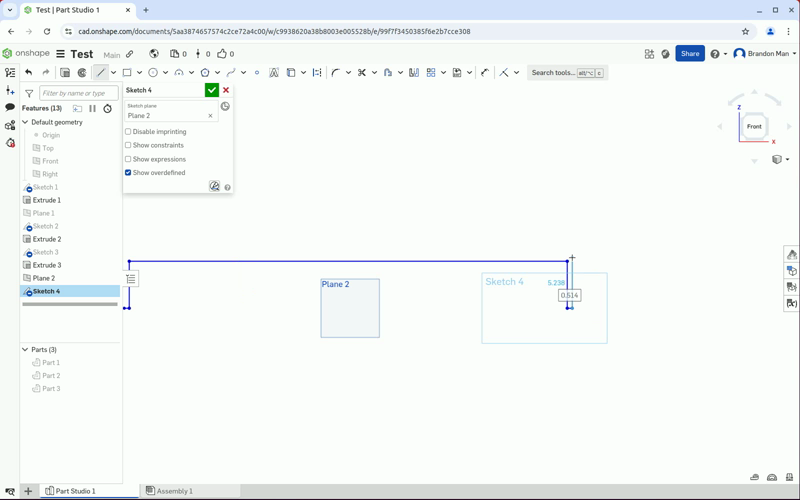
scroll(6)
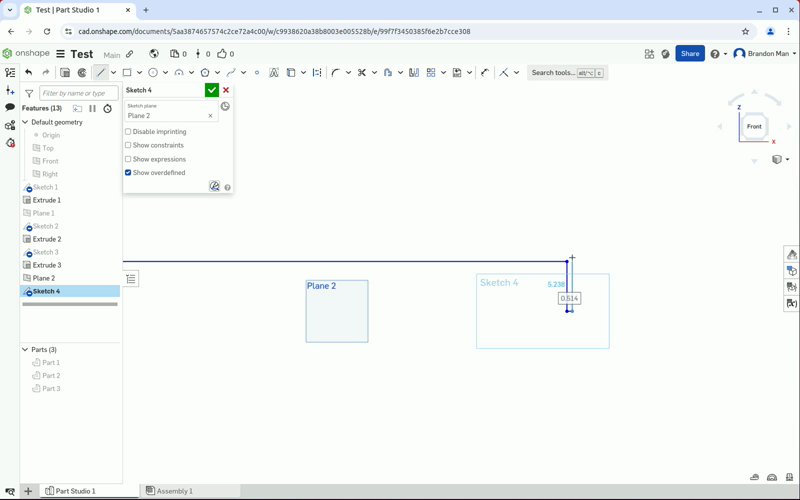
scroll(6)
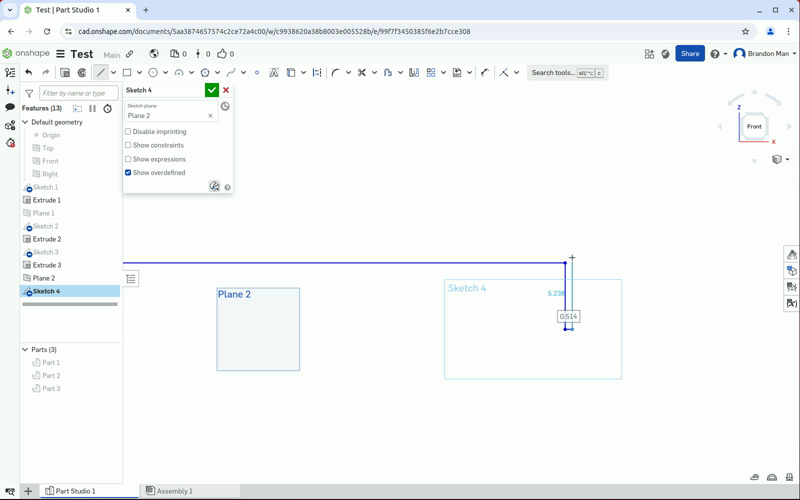
scroll(6)
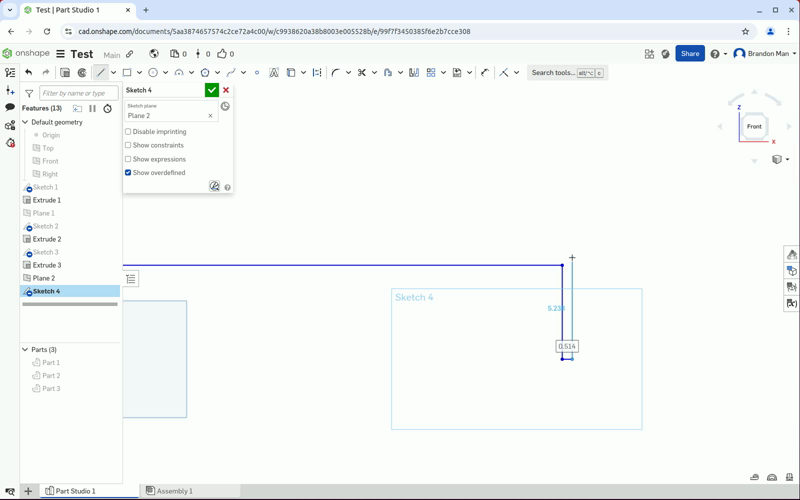
scroll(6)
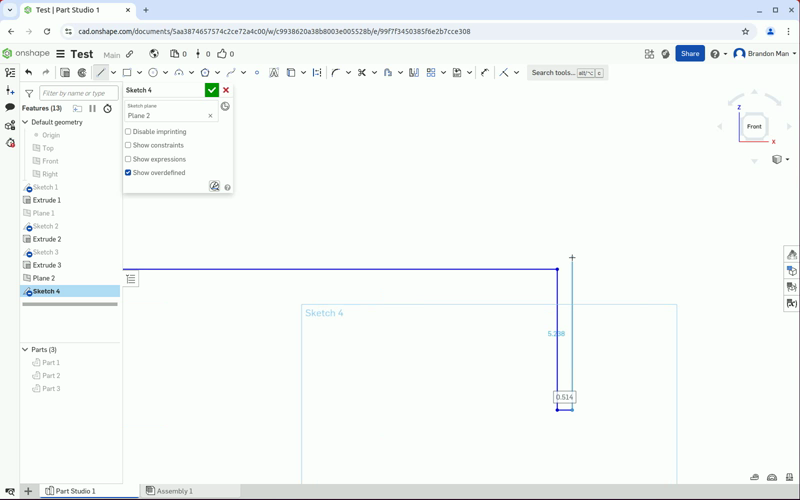
scroll(6)
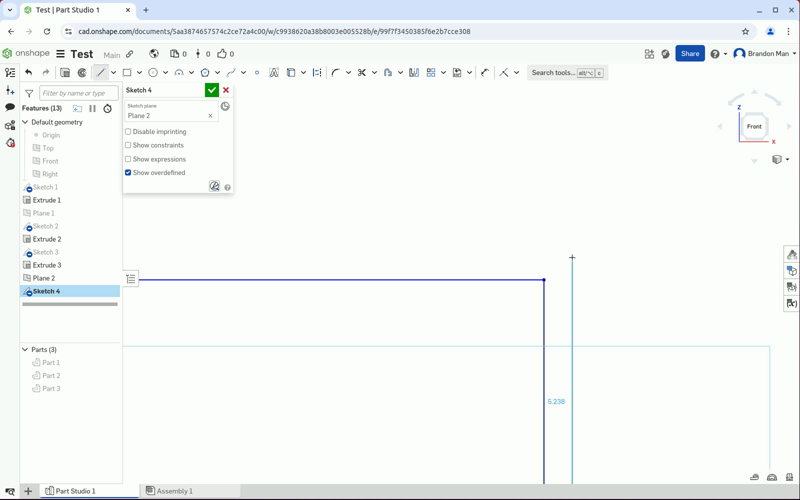
click(572, 257)
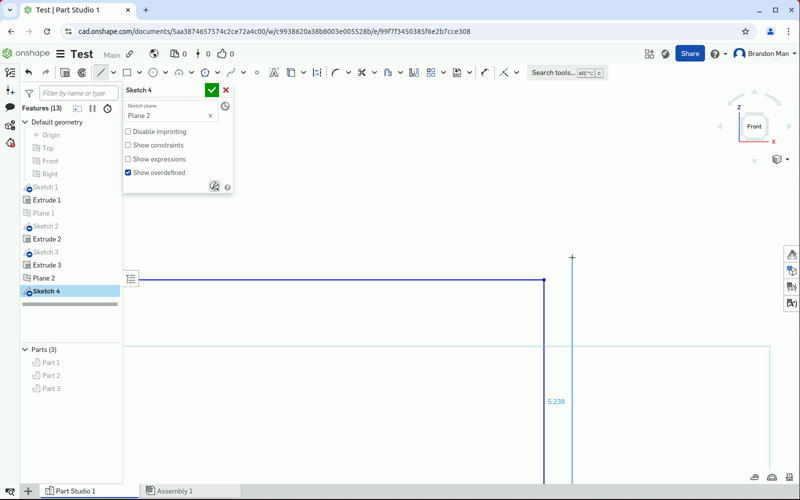
scroll(-6)
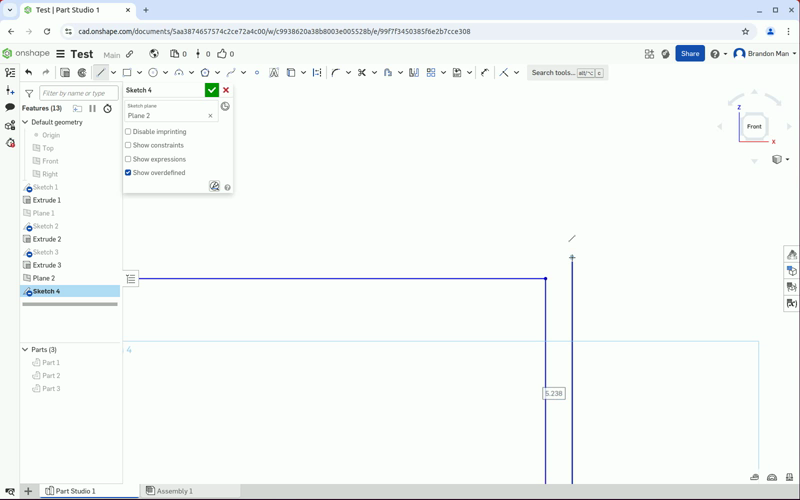
scroll(-6)
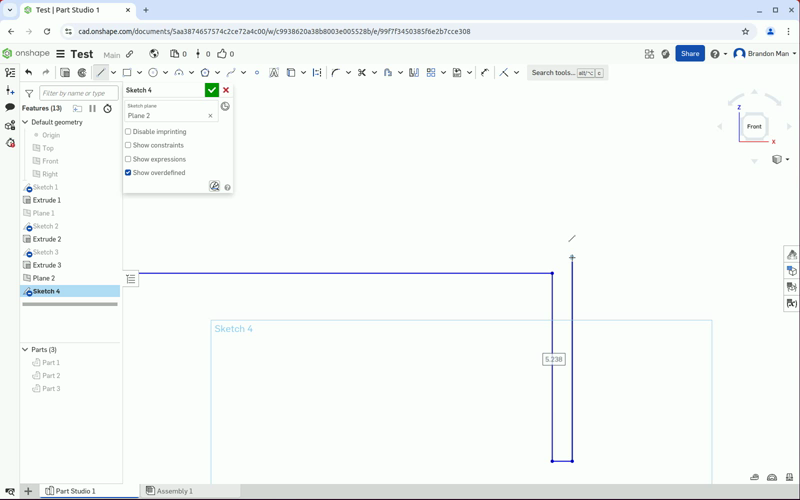
scroll(-6)
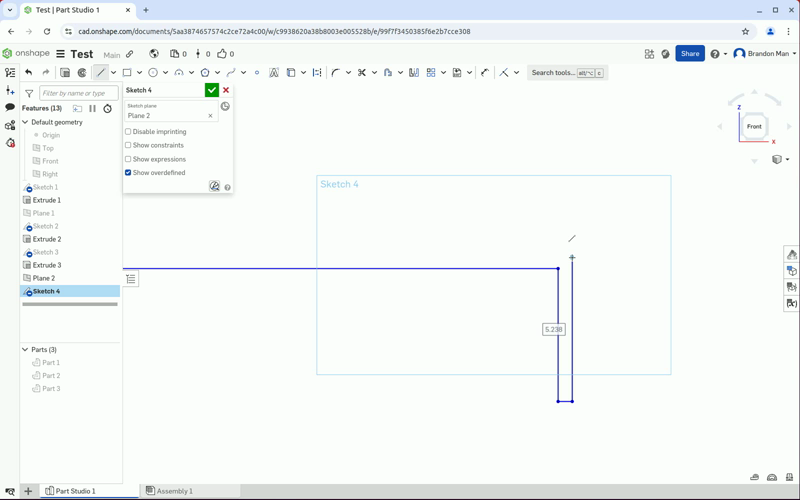
scroll(-6)
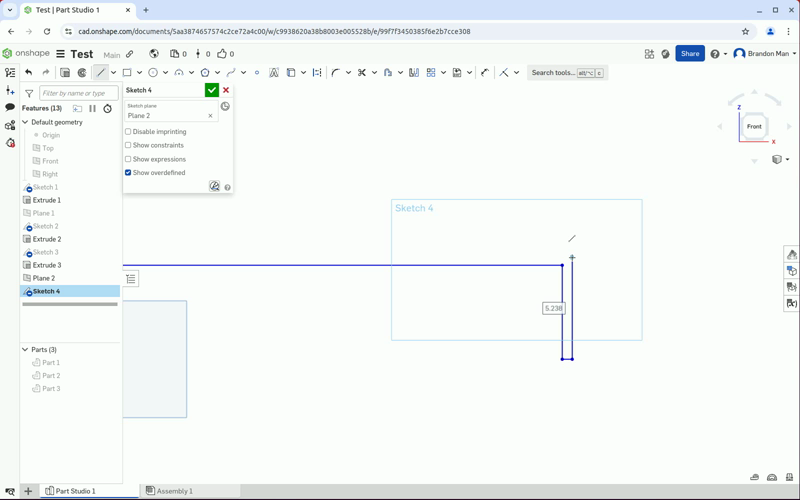
scroll(-6)
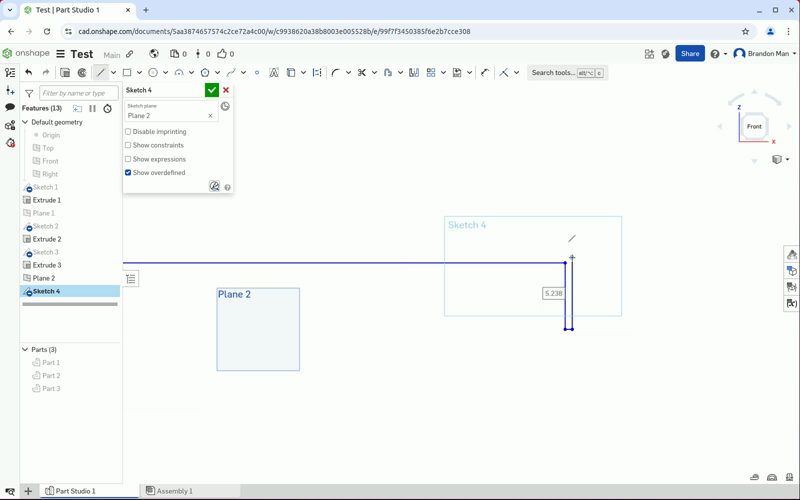
scroll(-6)
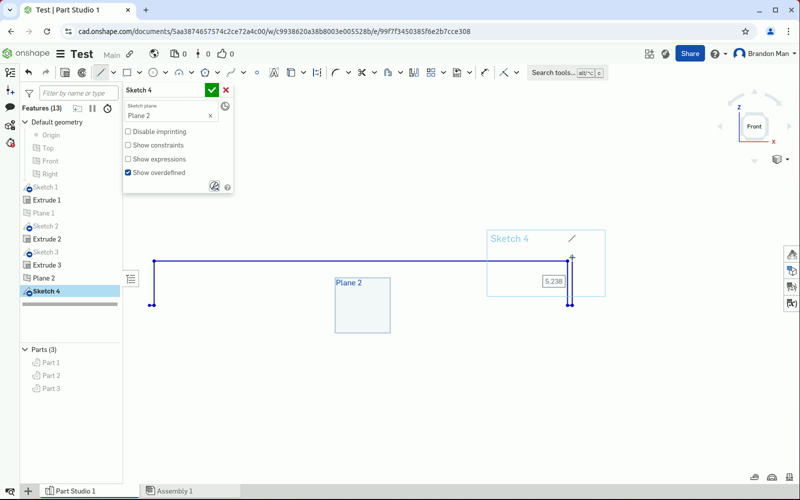
scroll(-6)
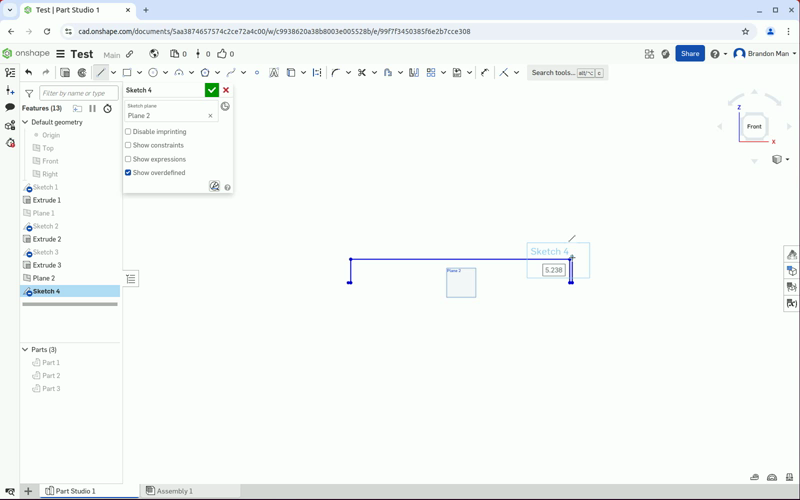
key_up(shift)
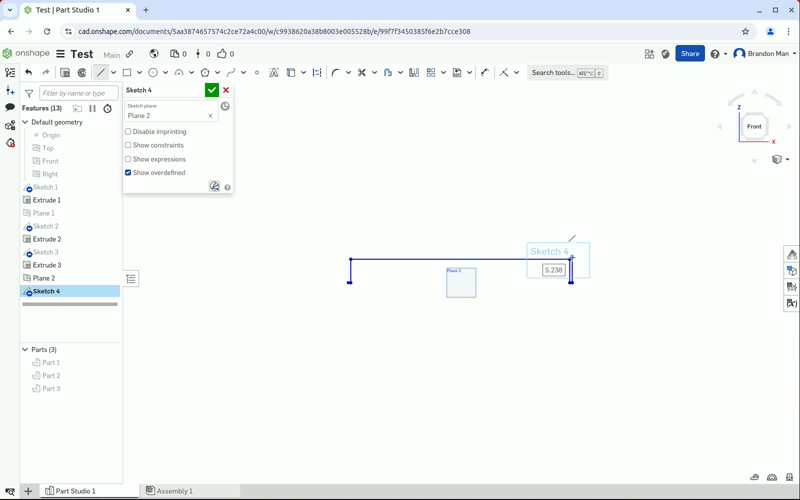
key_down(shift)
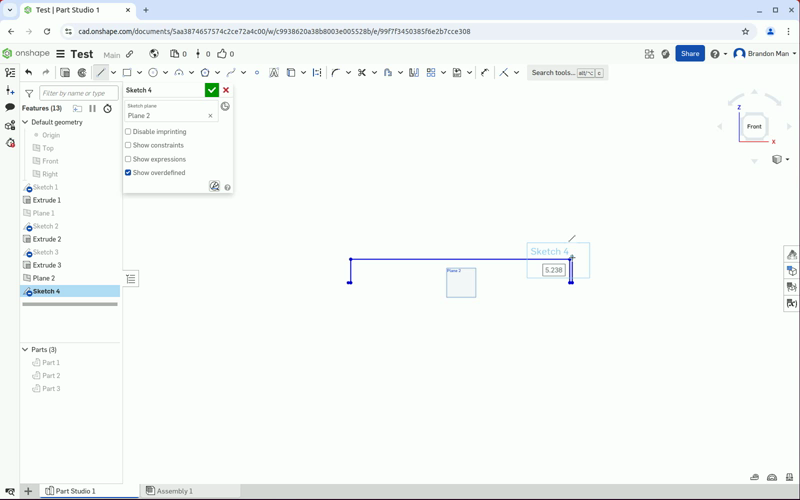
mouse_move(348, 257)
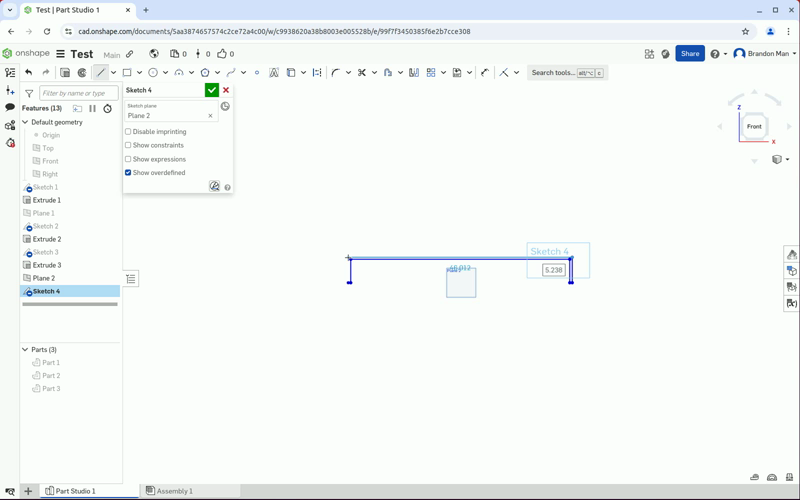
scroll(6)
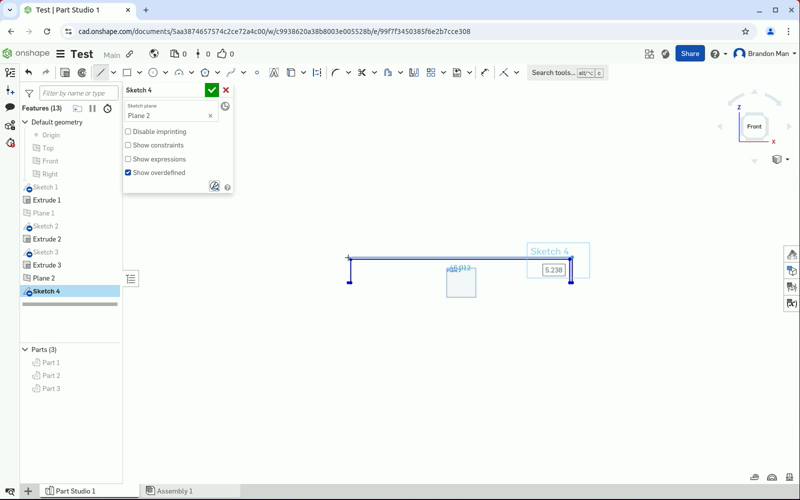
scroll(6)
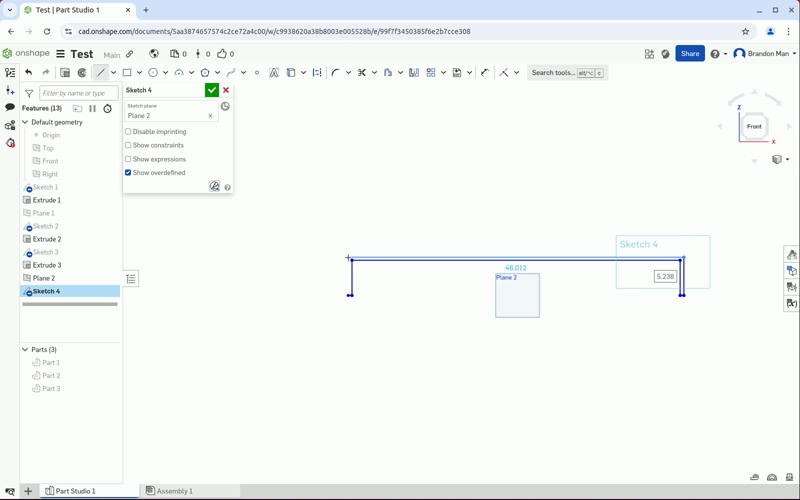
scroll(6)
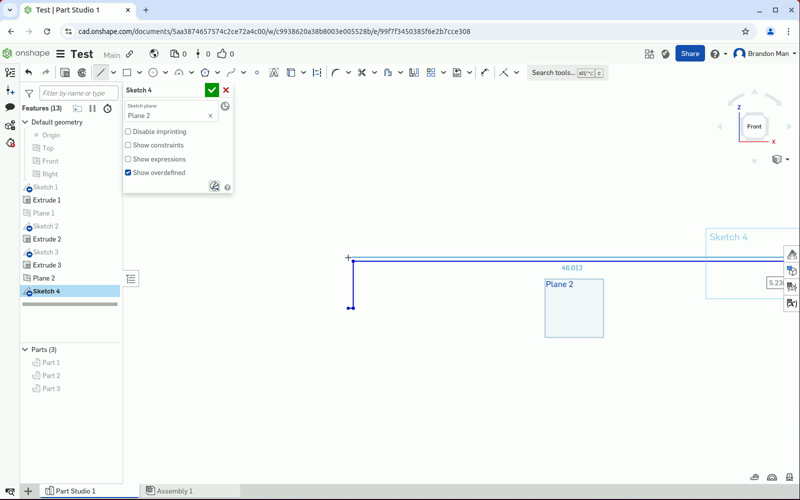
scroll(6)
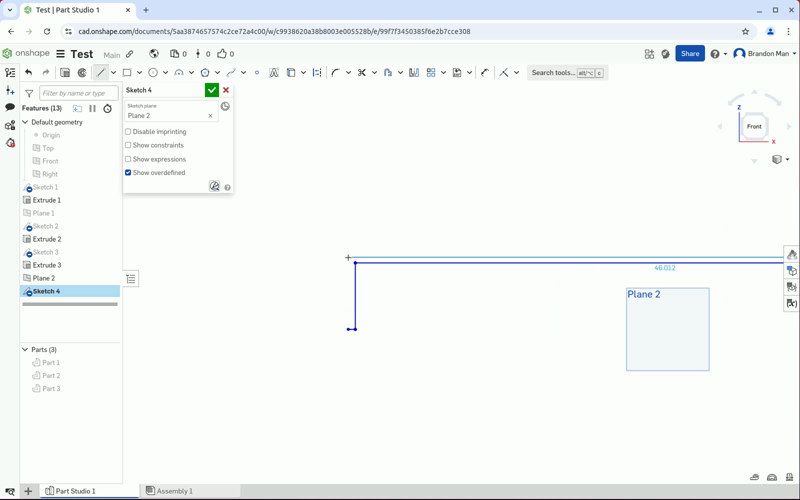
scroll(6)
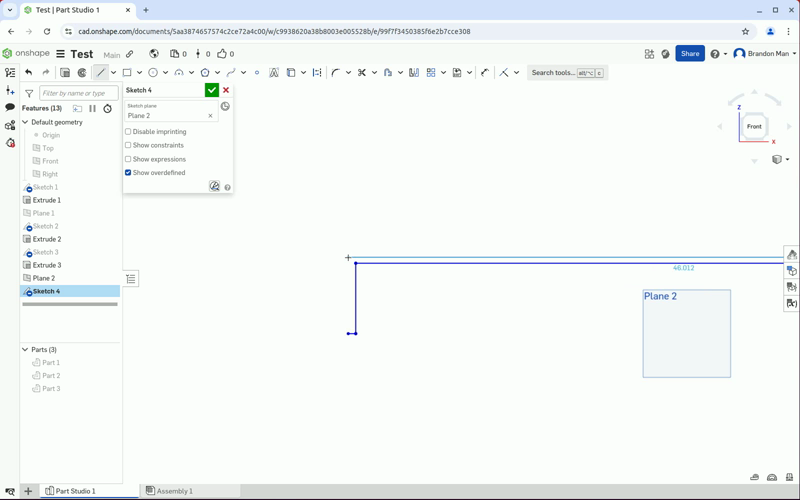
scroll(6)
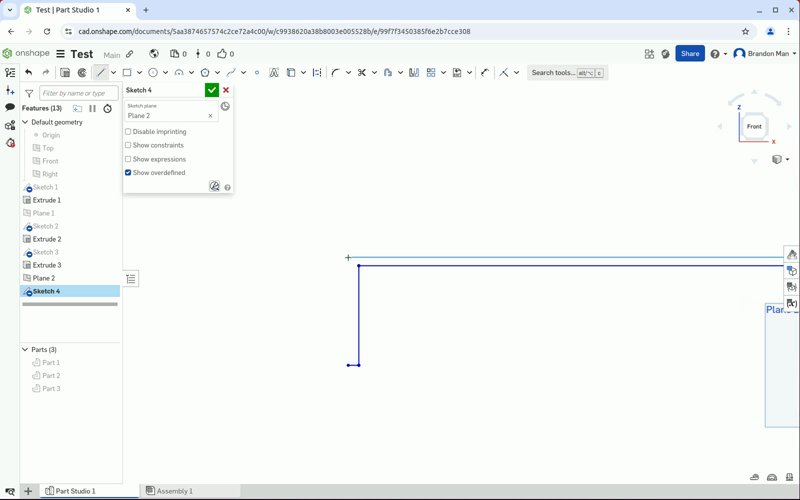
scroll(6)
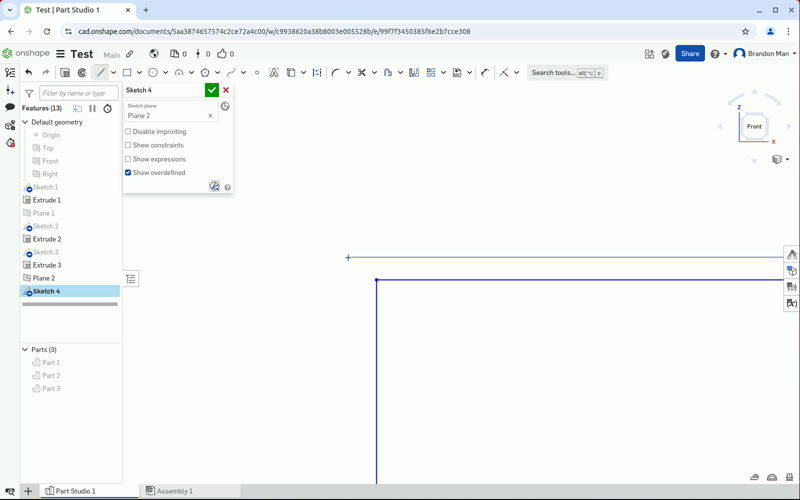
click(348, 257)
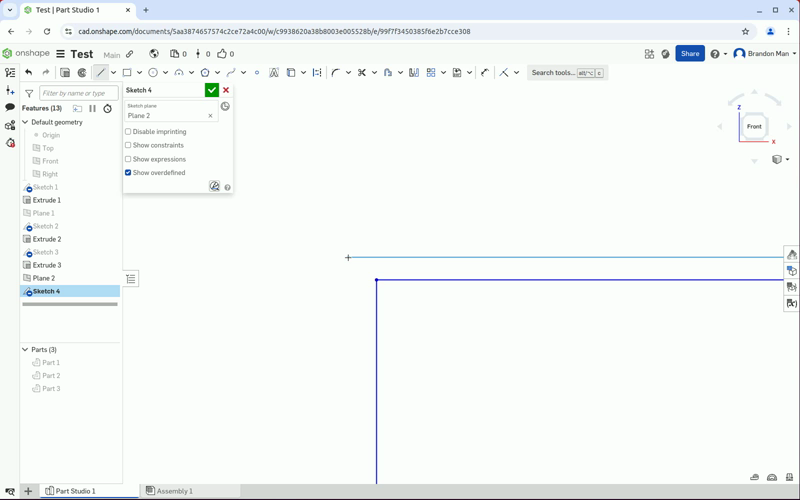
scroll(-6)
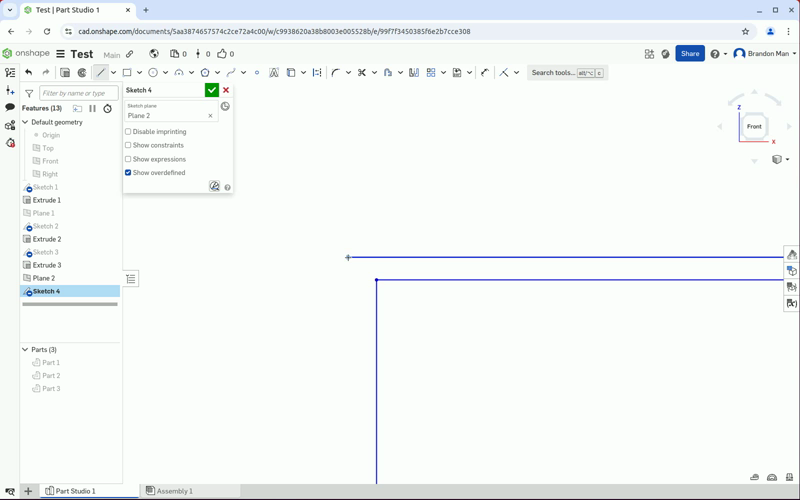
scroll(-6)
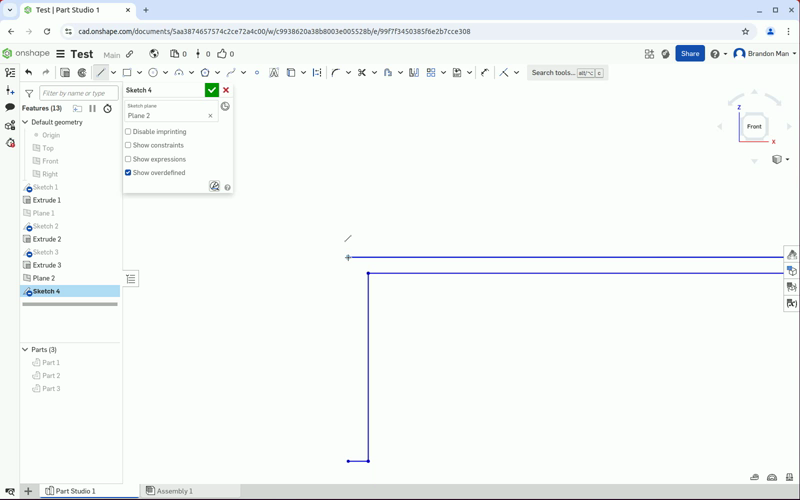
scroll(-6)
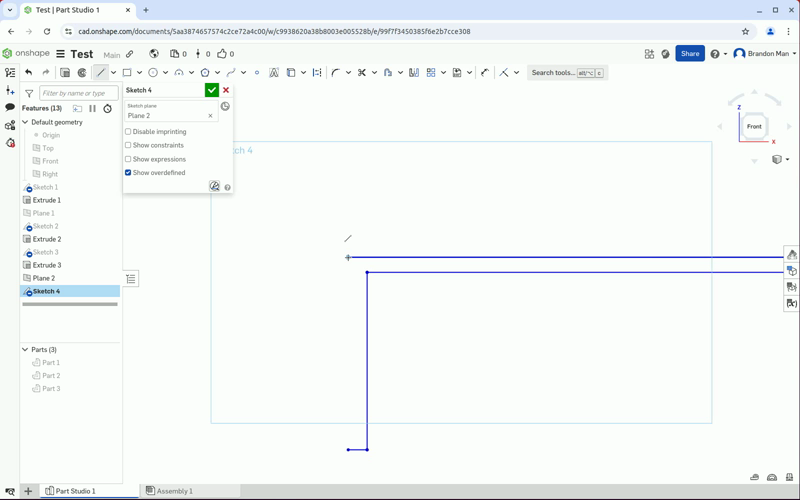
scroll(-6)
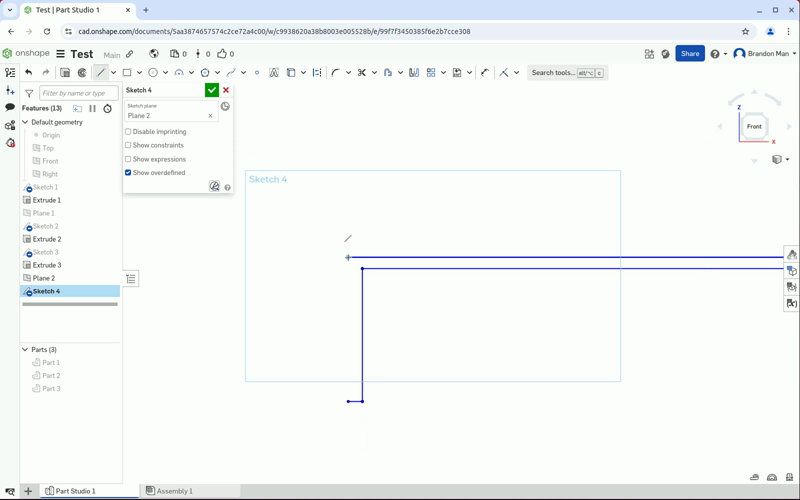
scroll(-6)
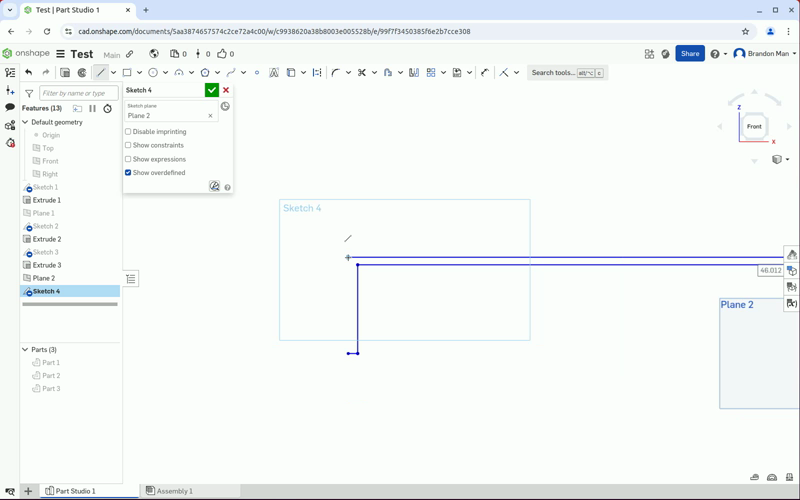
scroll(-6)
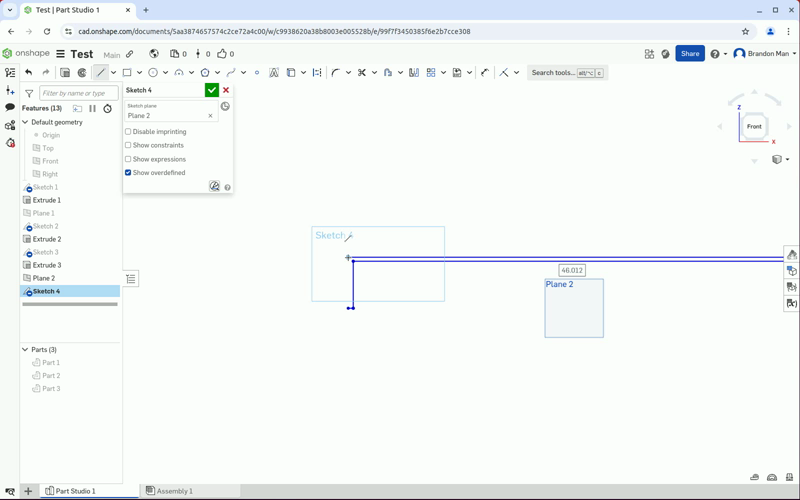
scroll(-6)
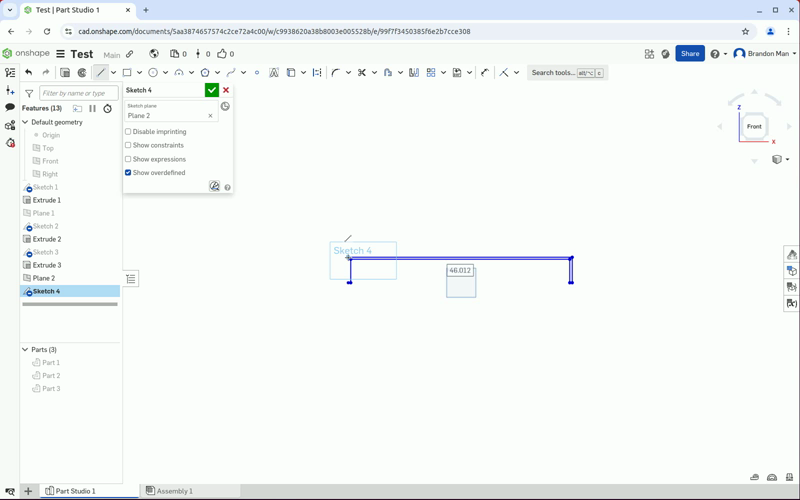
key_up(shift)
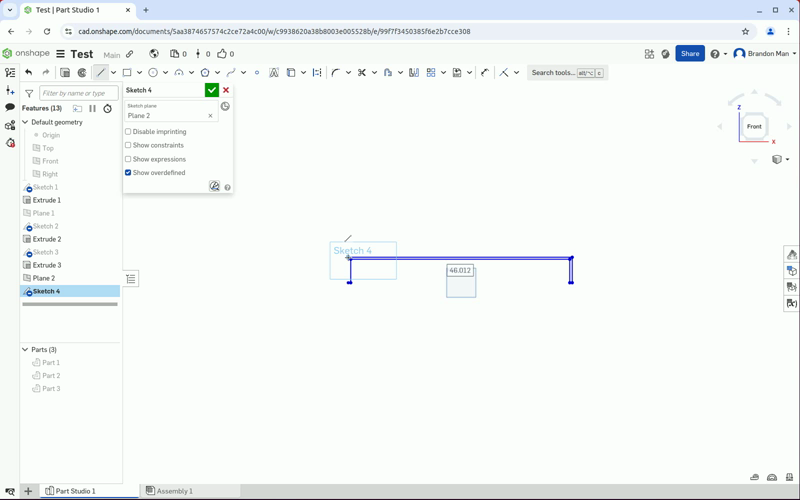
mouse_move(378, 257)
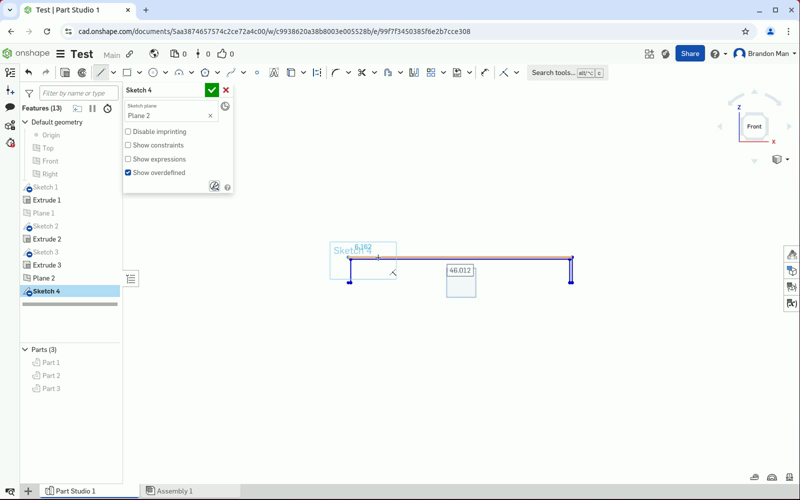
key_down(shift)
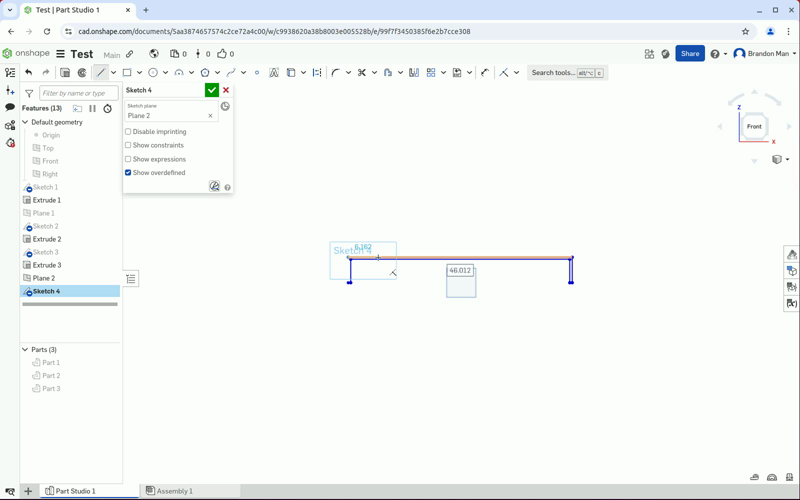
mouse_move(348, 282)
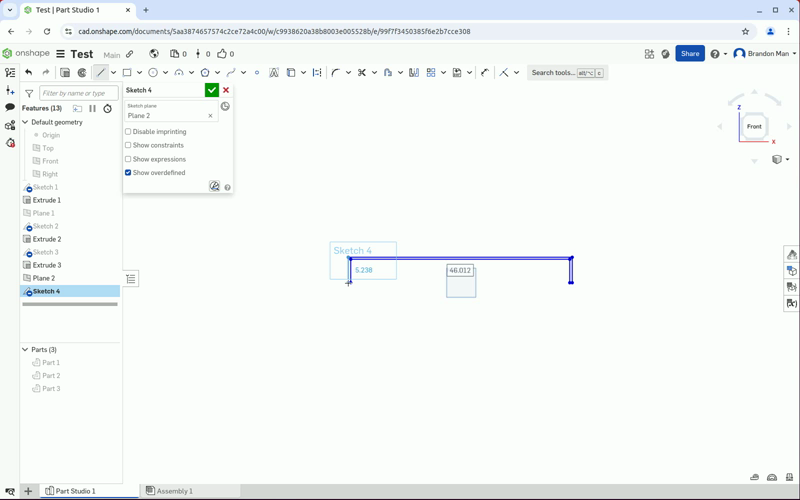
scroll(6)
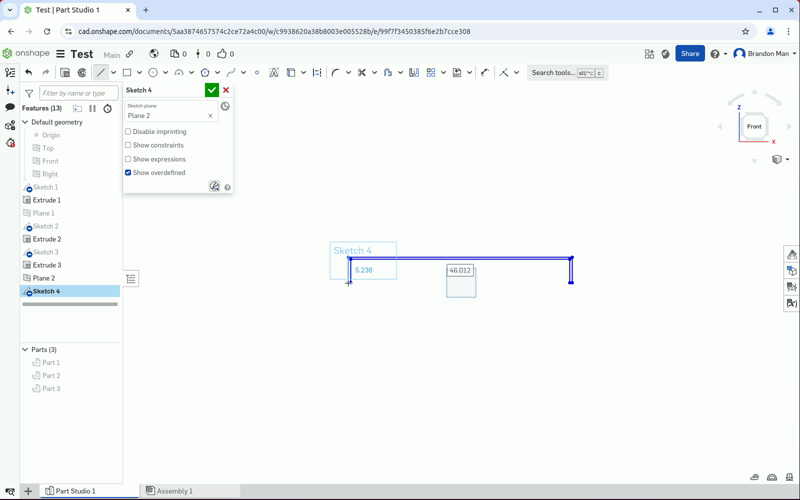
scroll(6)
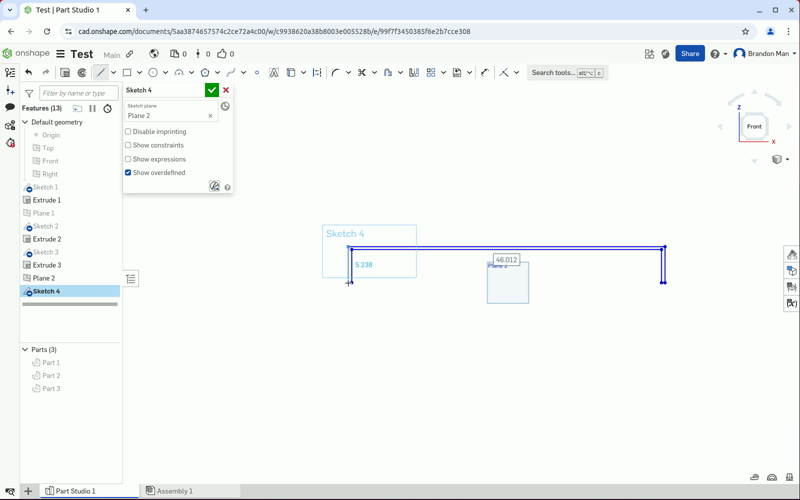
scroll(6)
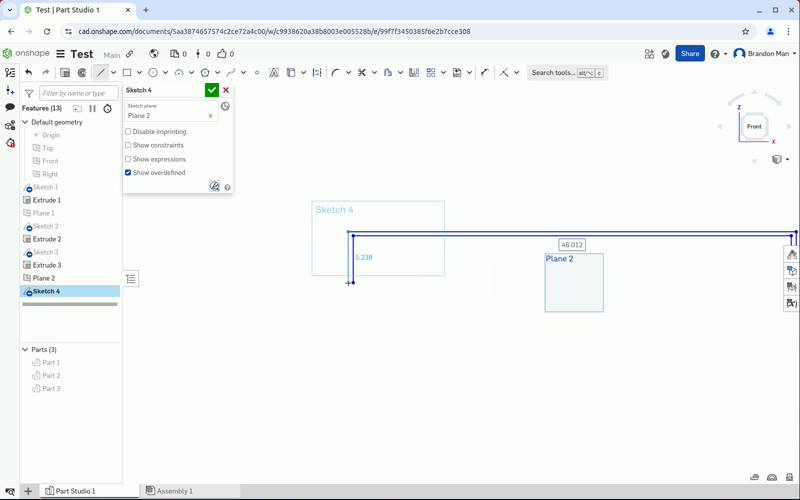
scroll(6)
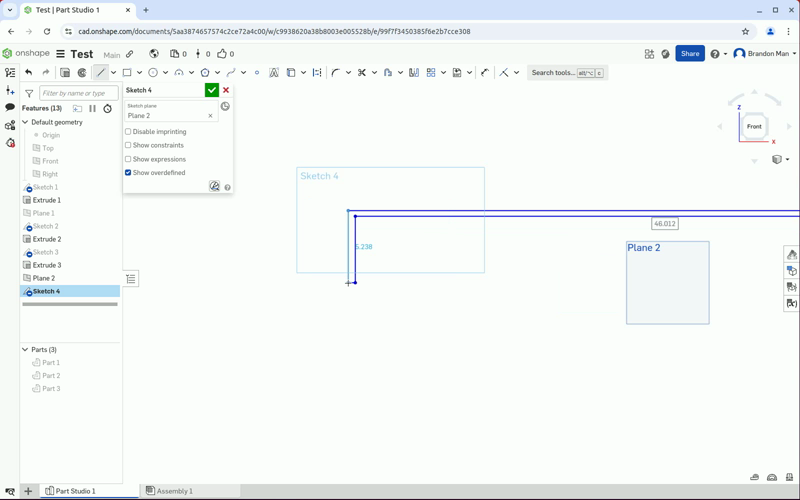
scroll(6)
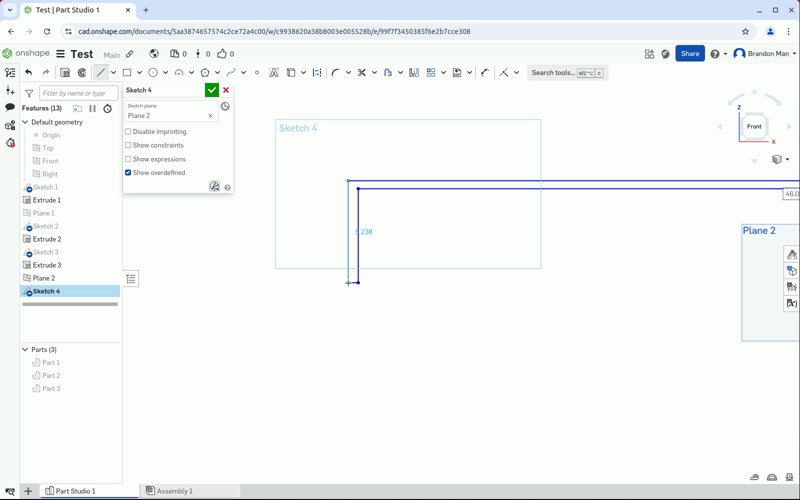
scroll(6)
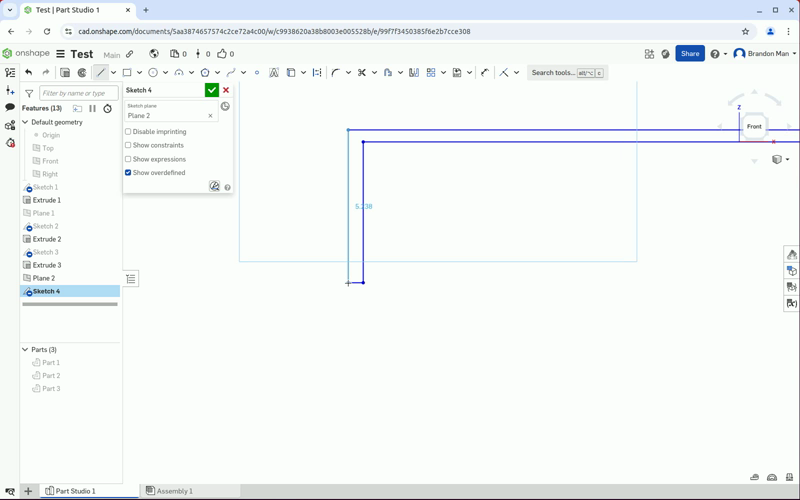
scroll(6)
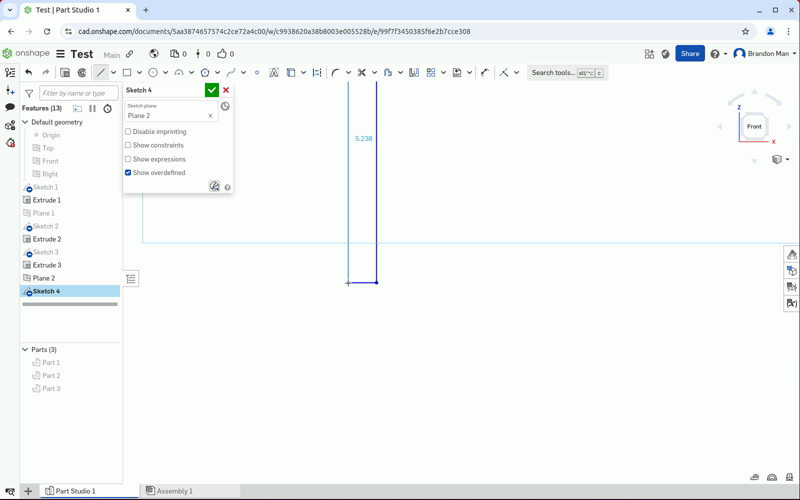
key_up(shift)
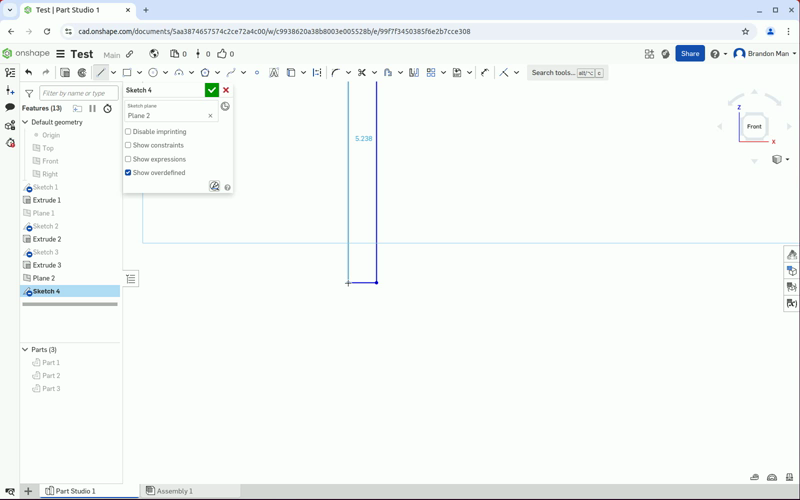
click(348, 282)
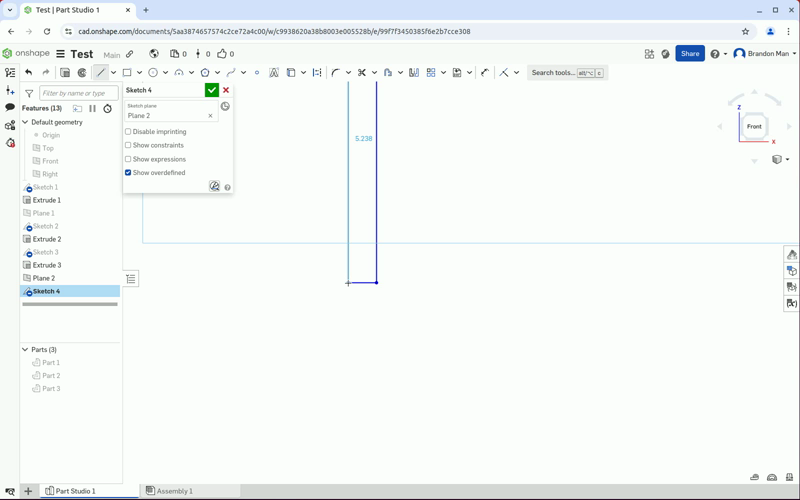
scroll(-6)
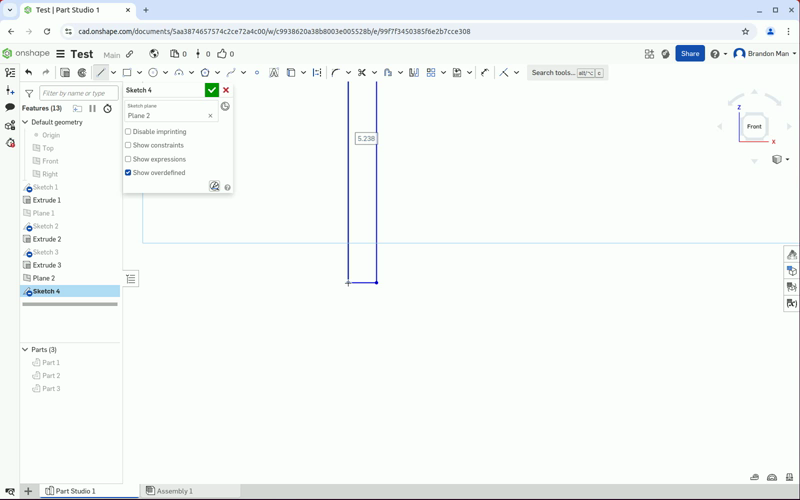
scroll(-6)
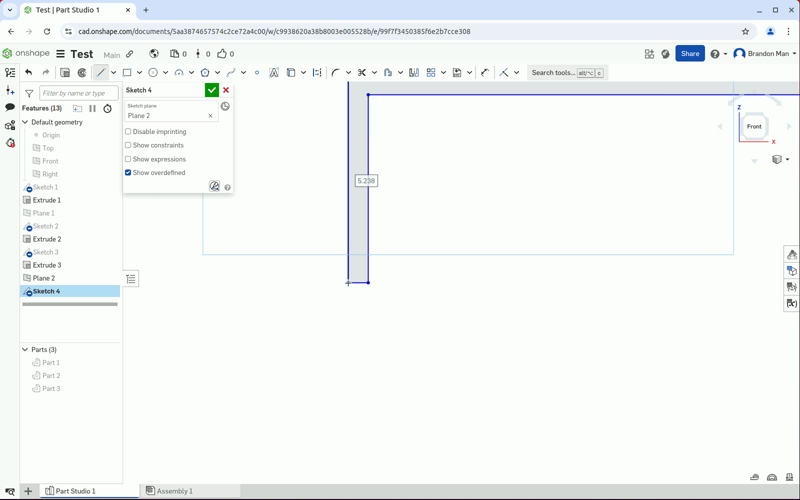
scroll(-6)
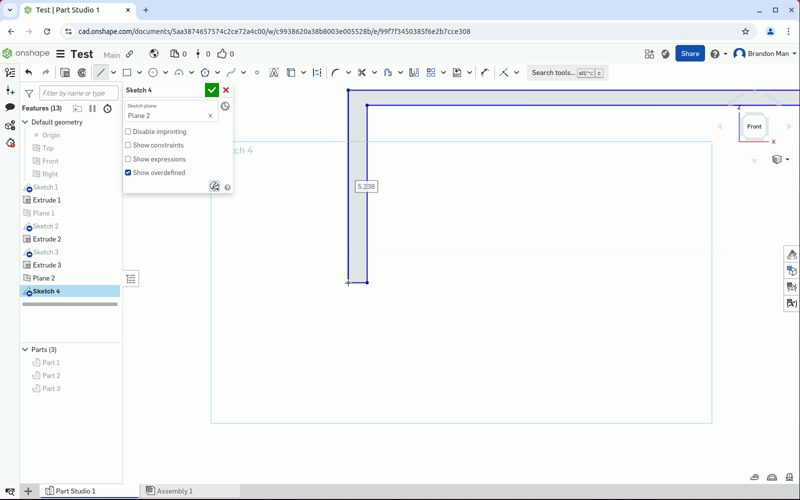
scroll(-6)
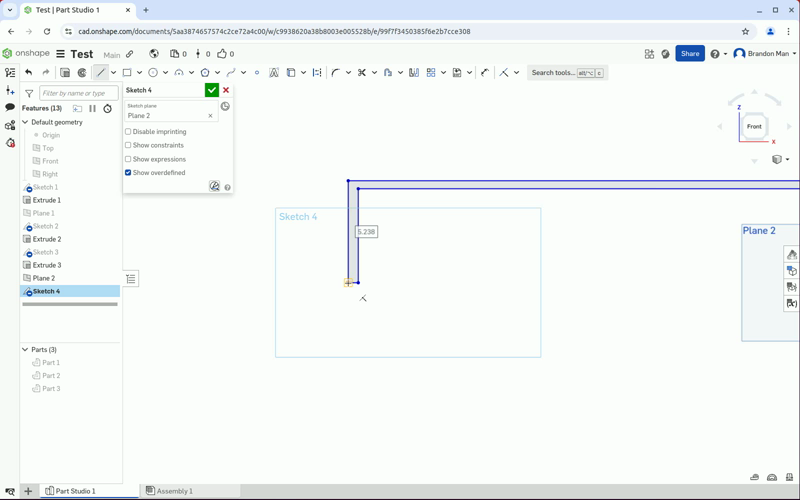
scroll(-6)
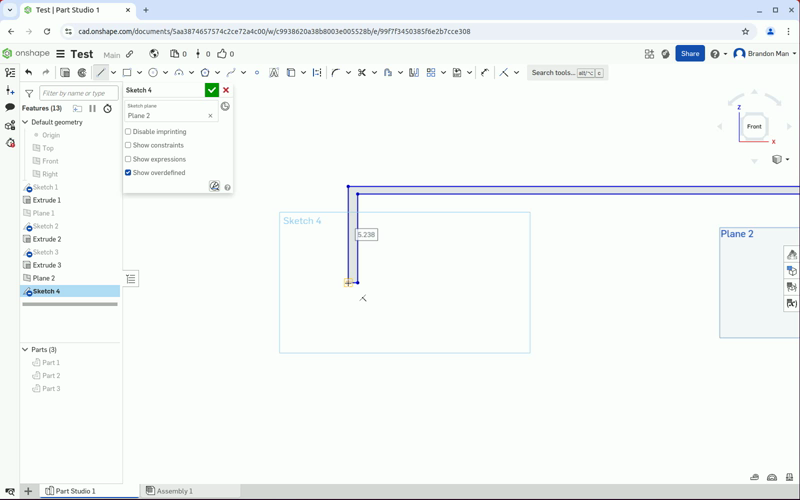
scroll(-6)
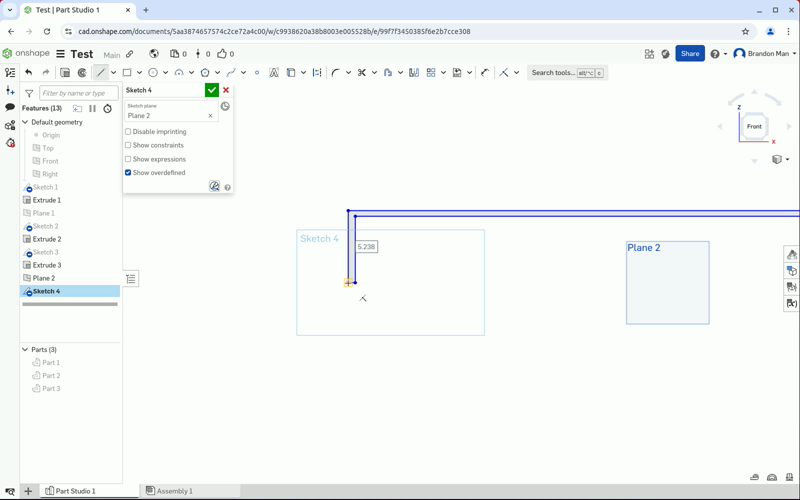
scroll(-6)
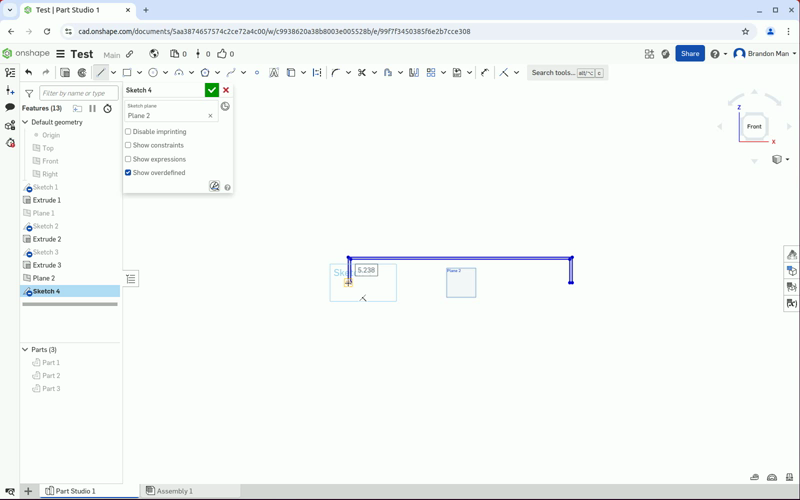
key(esc)
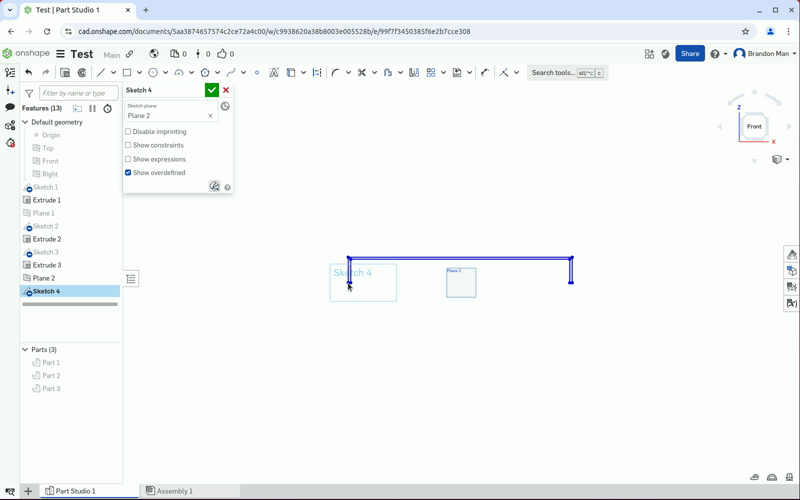
mouse_move(381, 258)
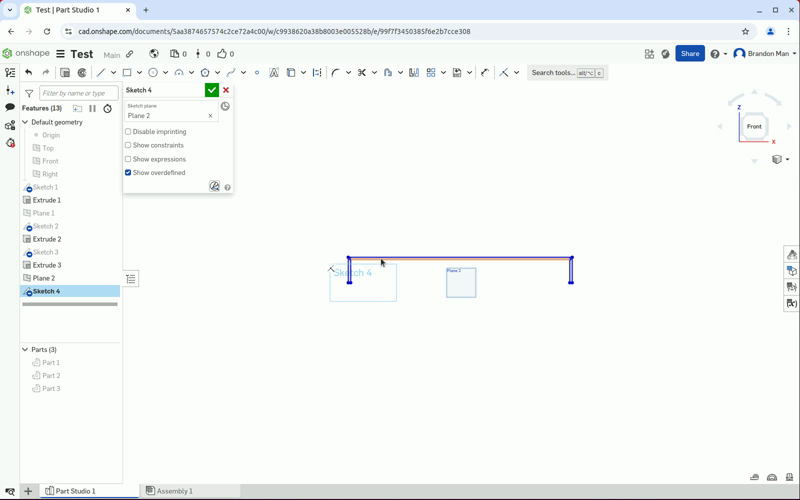
scroll(6)
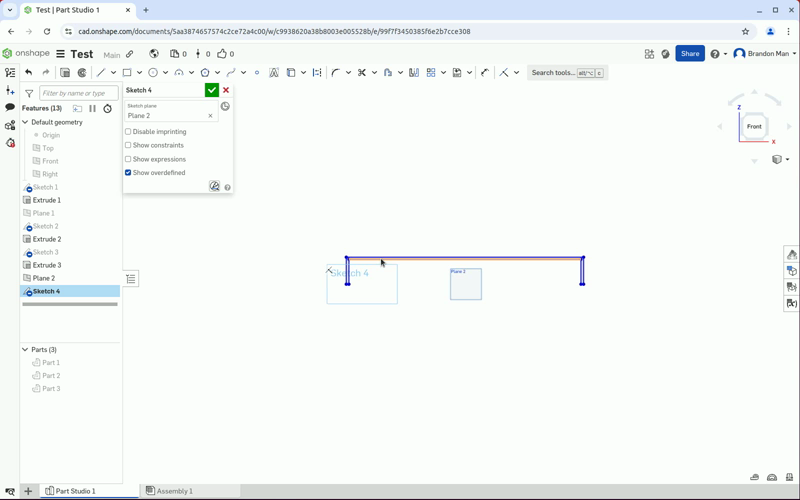
scroll(6)
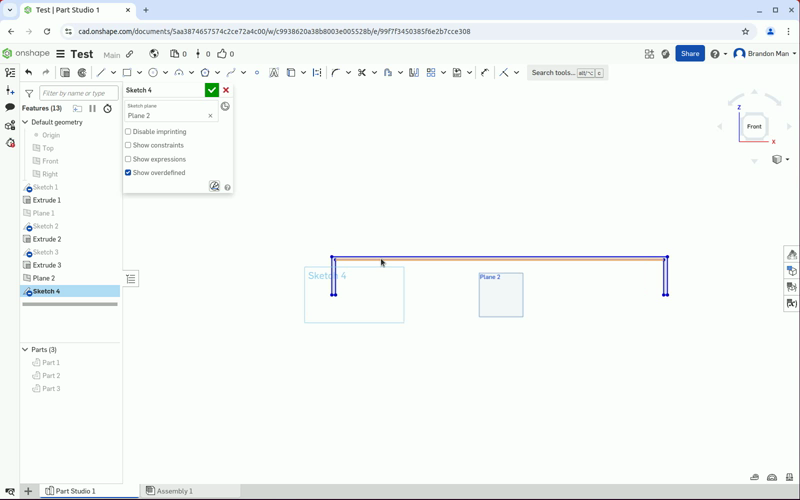
scroll(6)
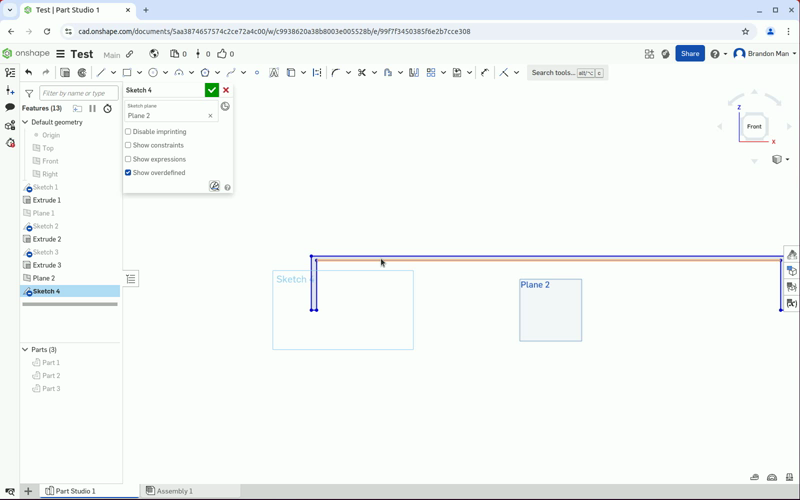
scroll(6)
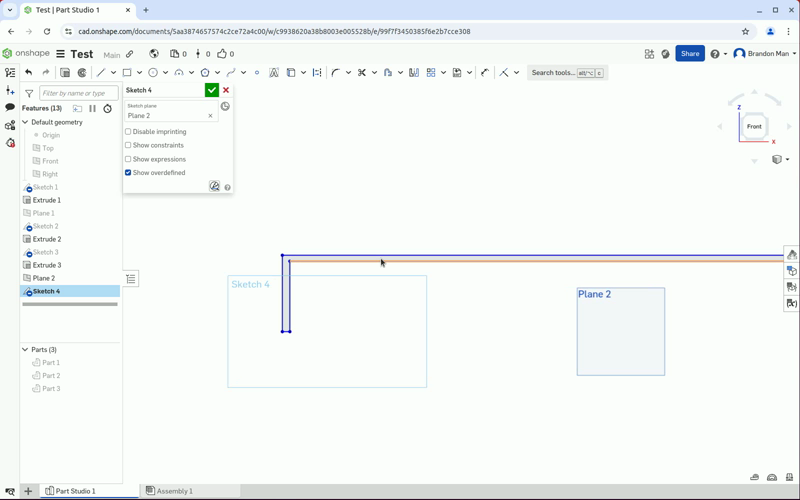
scroll(6)
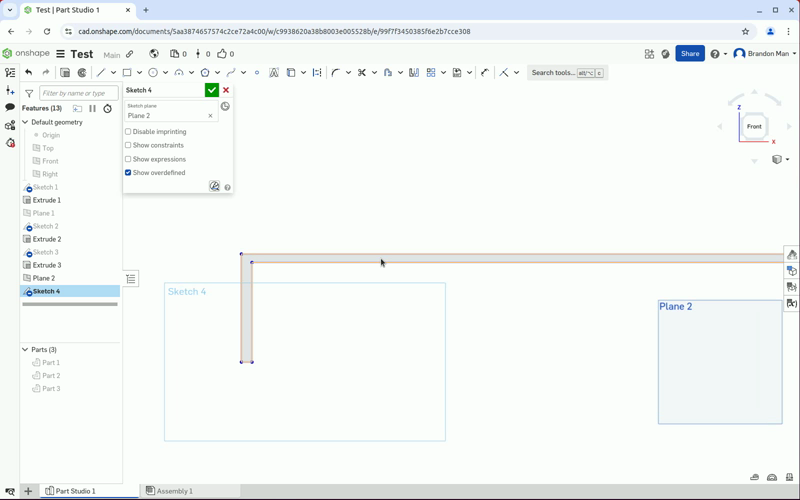
scroll(6)
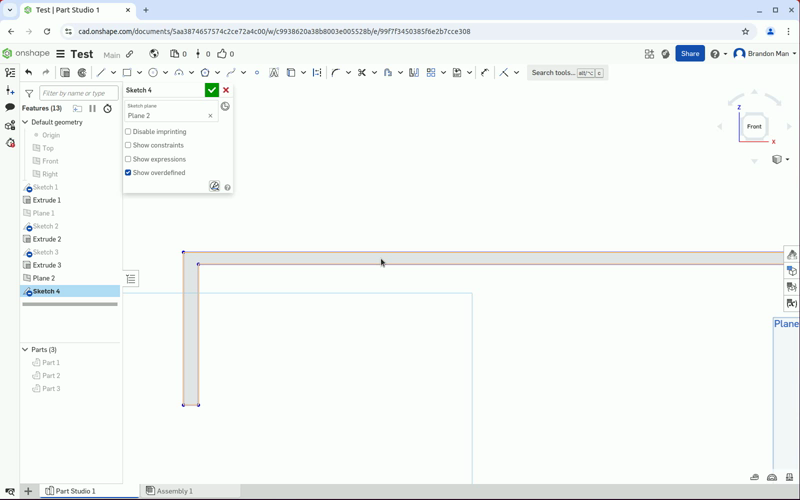
scroll(6)
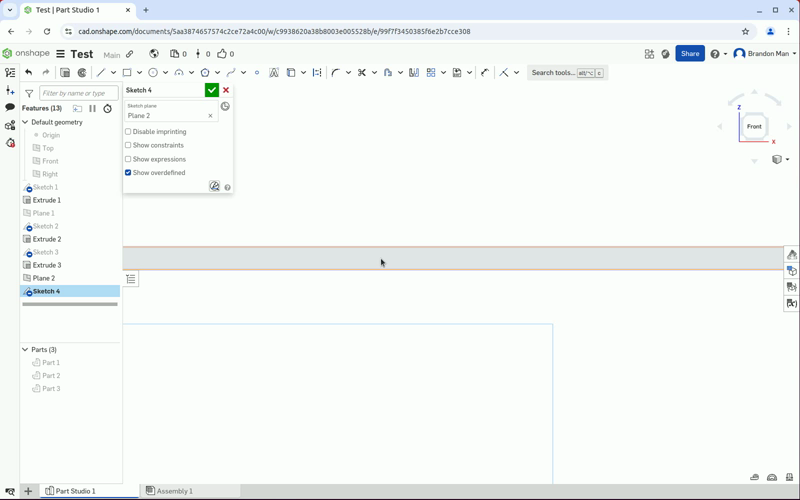
click(381, 258)
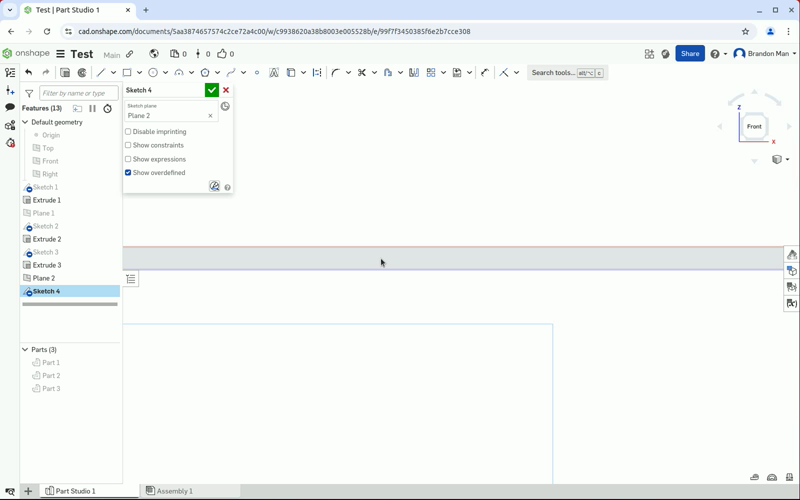
scroll(-6)
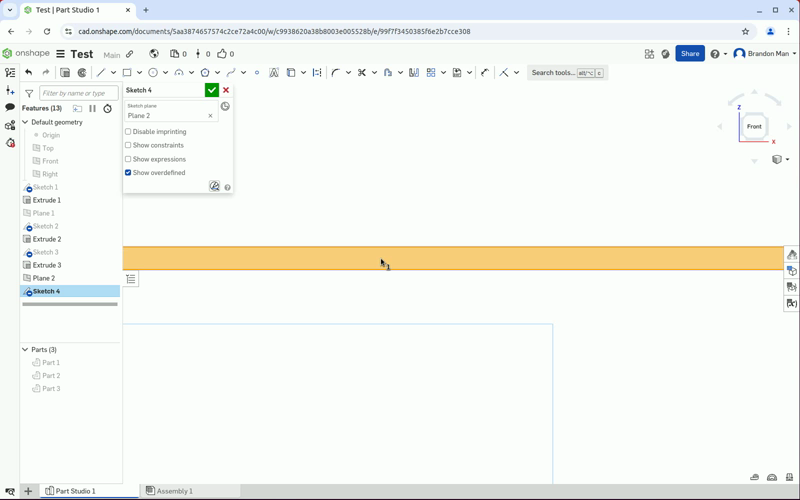
scroll(-6)
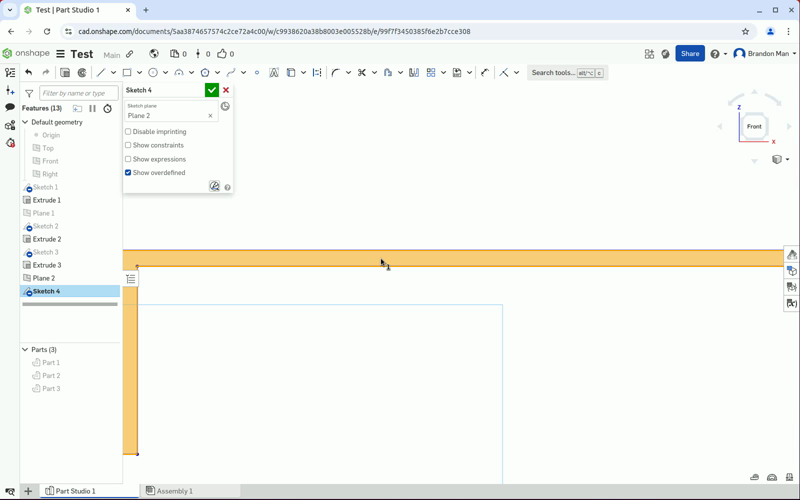
scroll(-6)
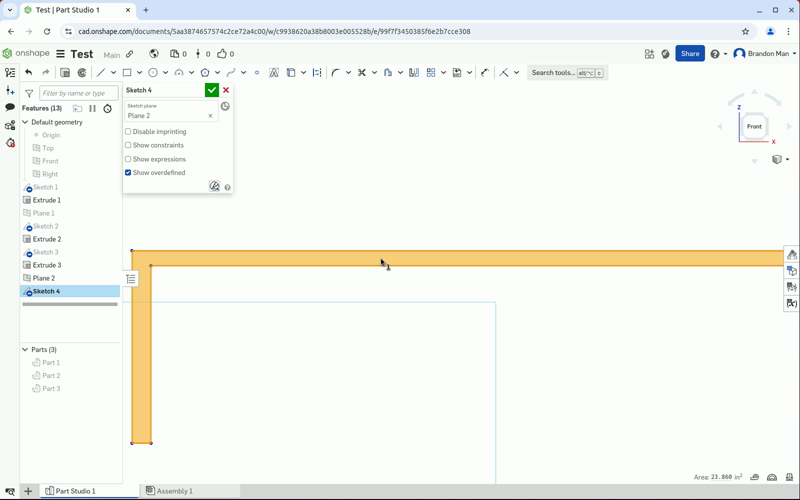
scroll(-6)
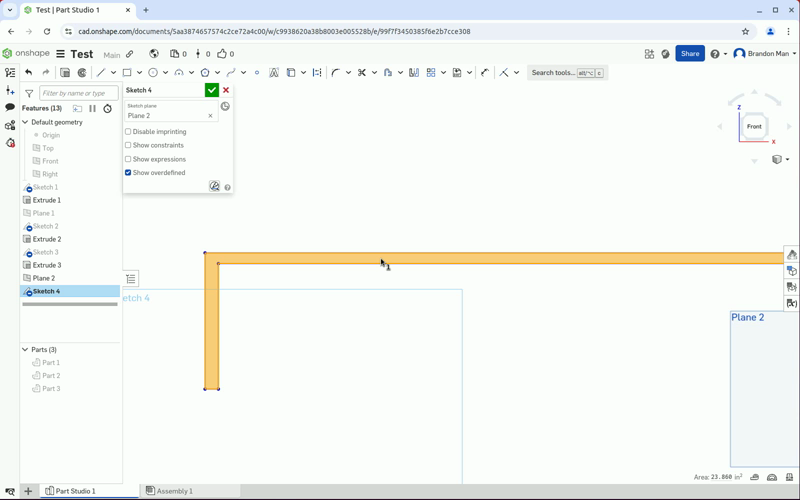
scroll(-6)
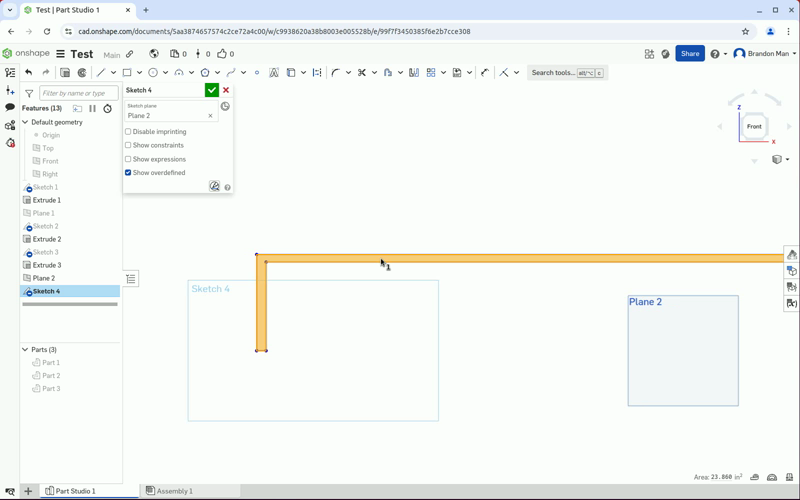
scroll(-6)
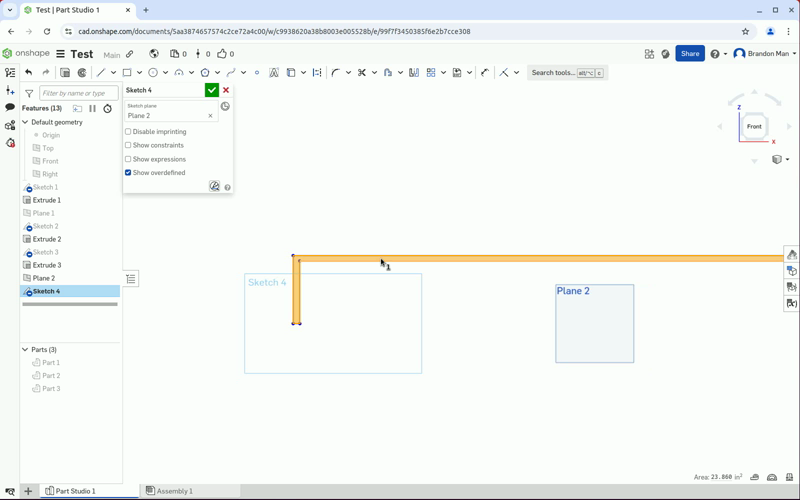
scroll(-6)
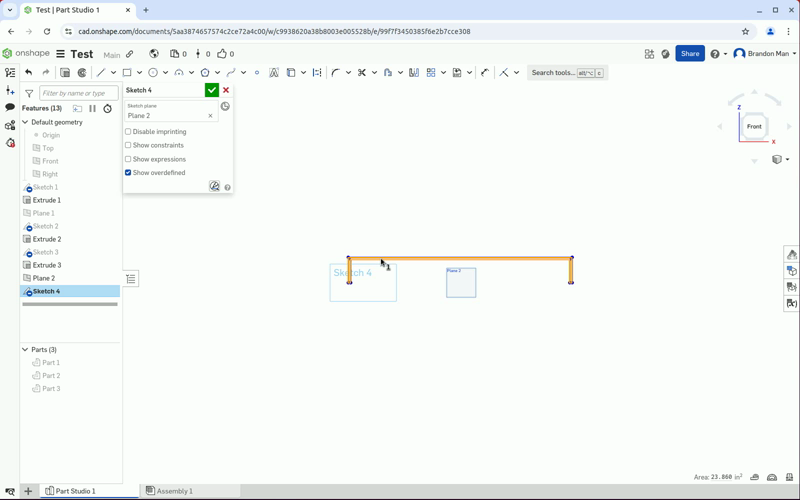
mouse_move(73, 352)
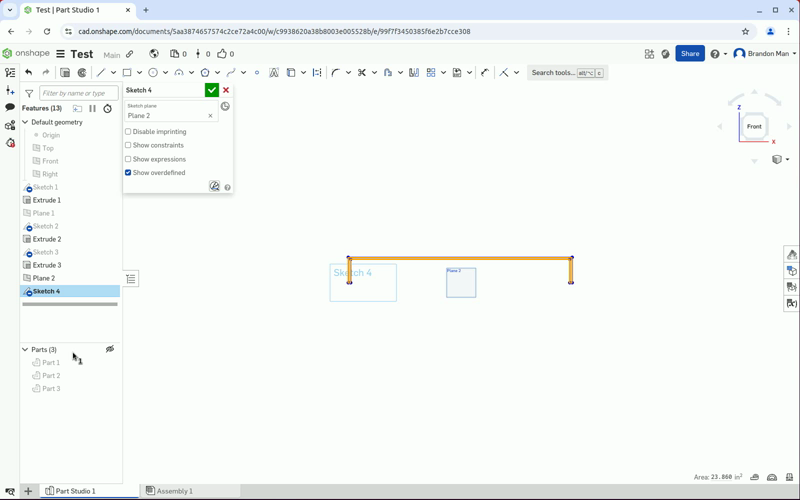
key(shift+y)
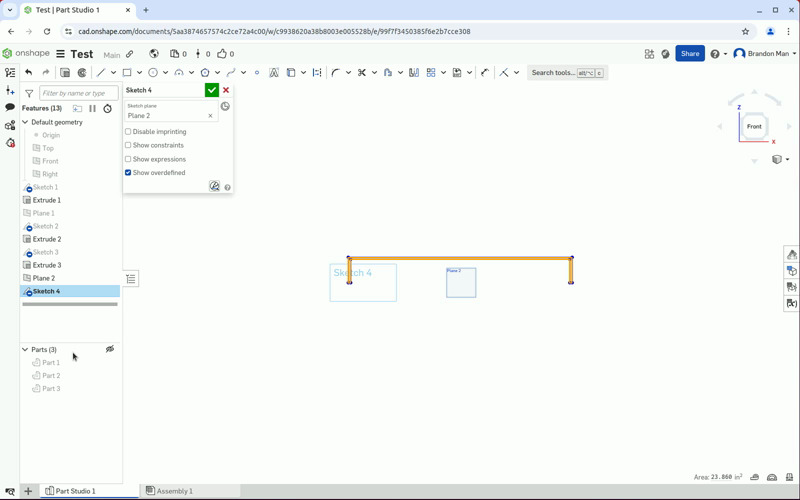
key(shift+e)
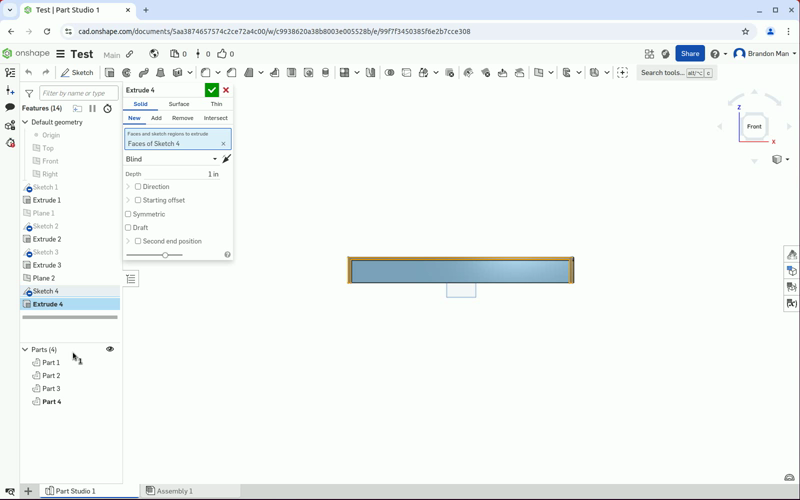
mouse_move(143, 106)
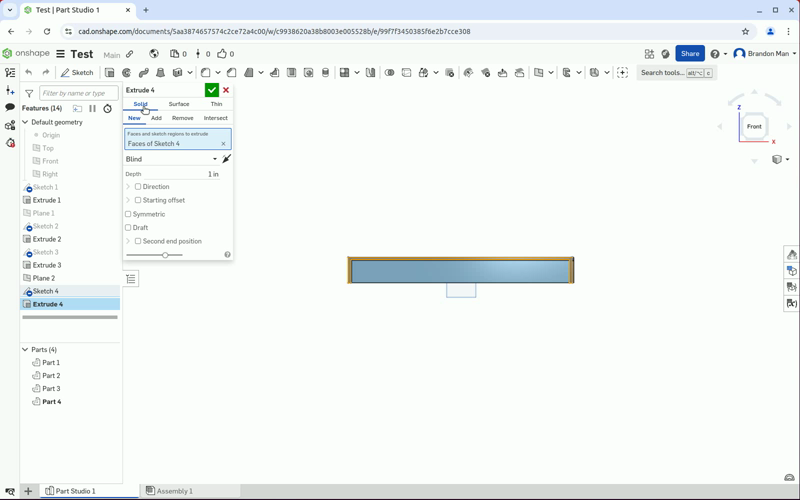
click(143, 106)
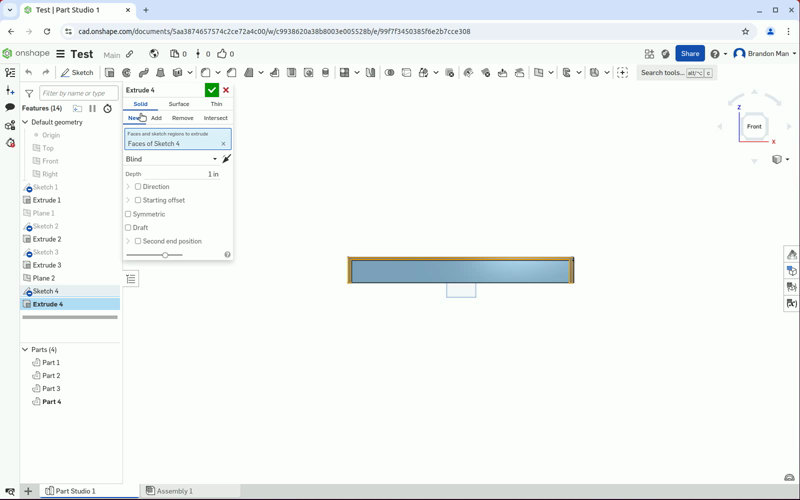
mouse_move(137, 120)
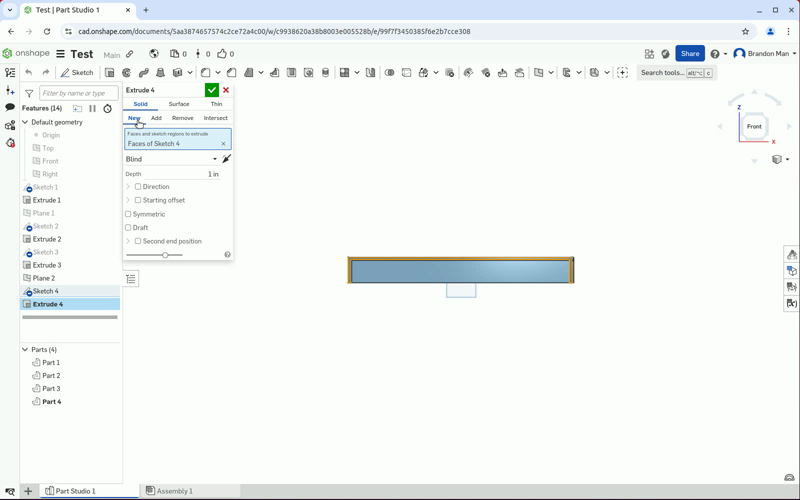
click(137, 120)
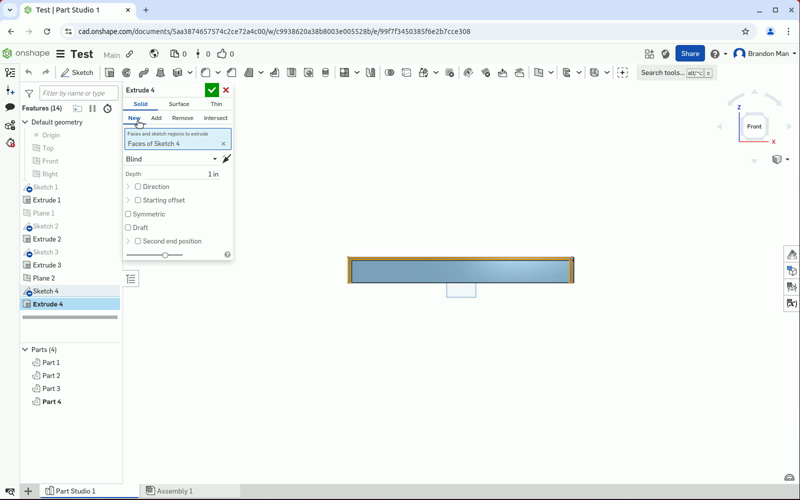
key(tab, 4)
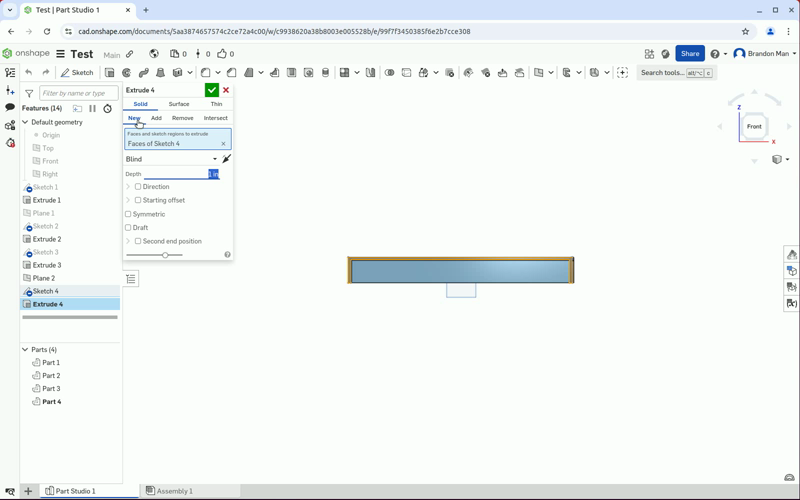
text(0.722)
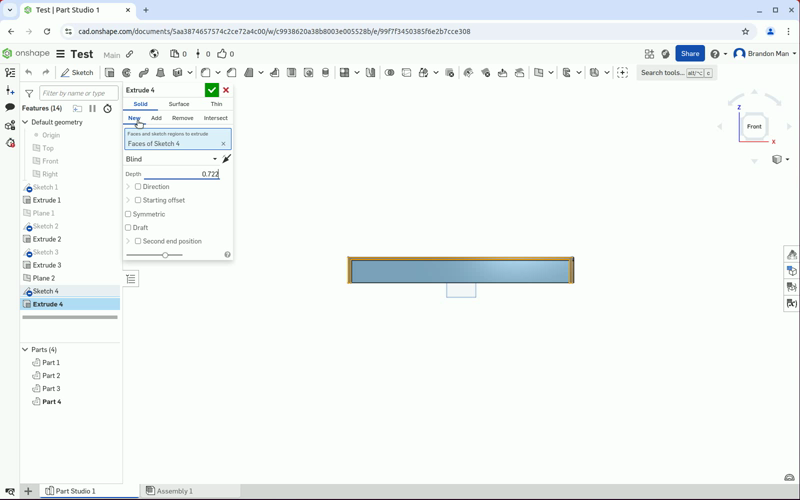
key(enter)
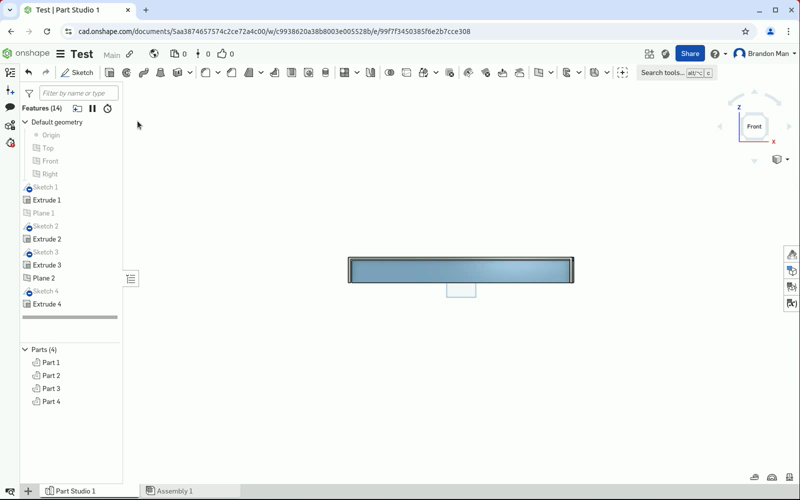
key(shift+h)
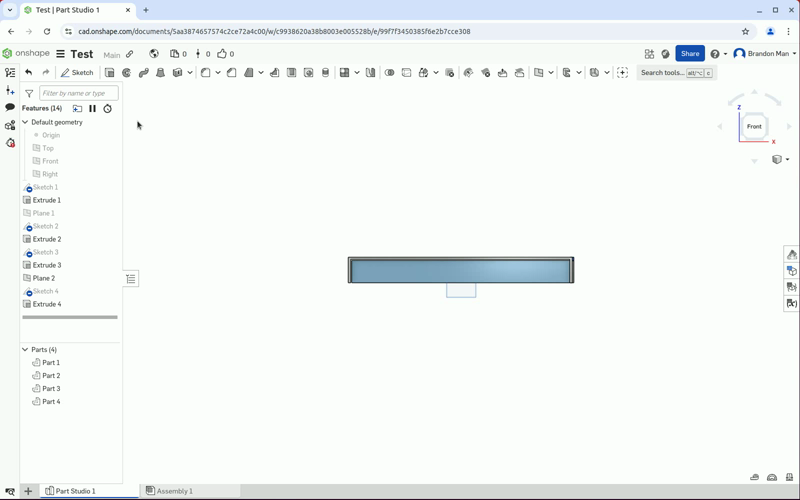
key(shift+h)
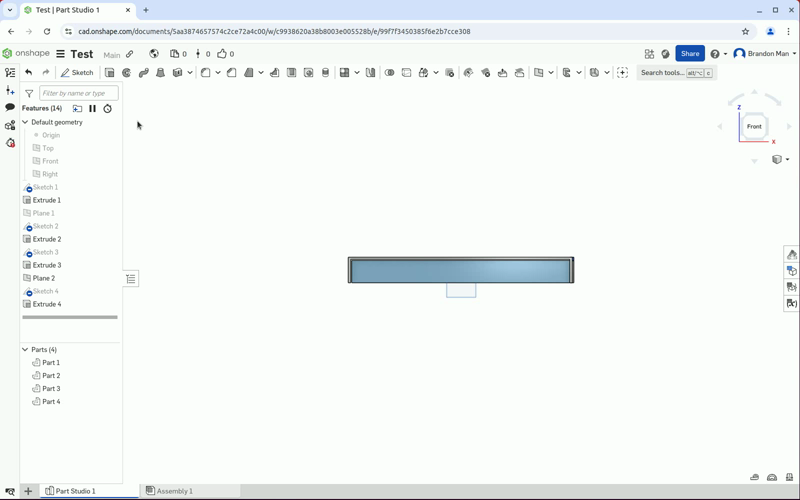
mouse_move(73, 189)
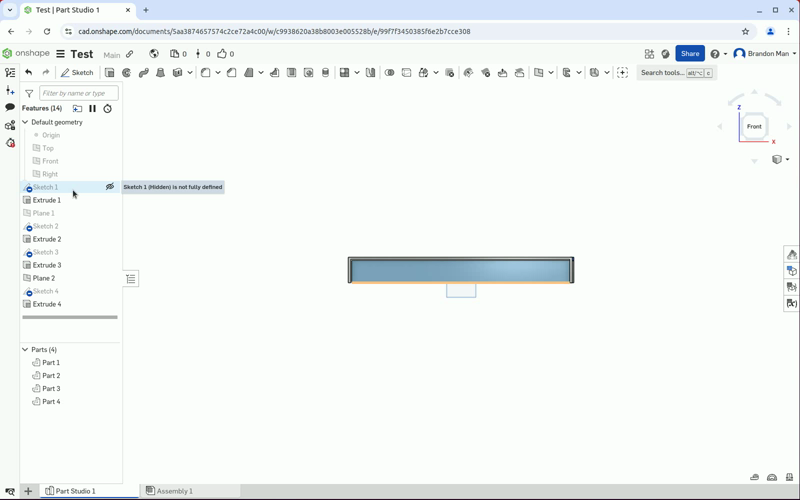
click(73, 189)
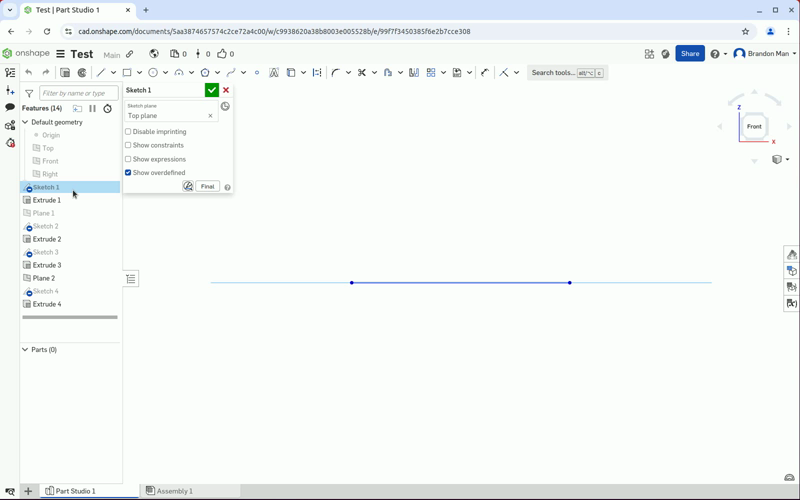
mouse_move(229, 92)
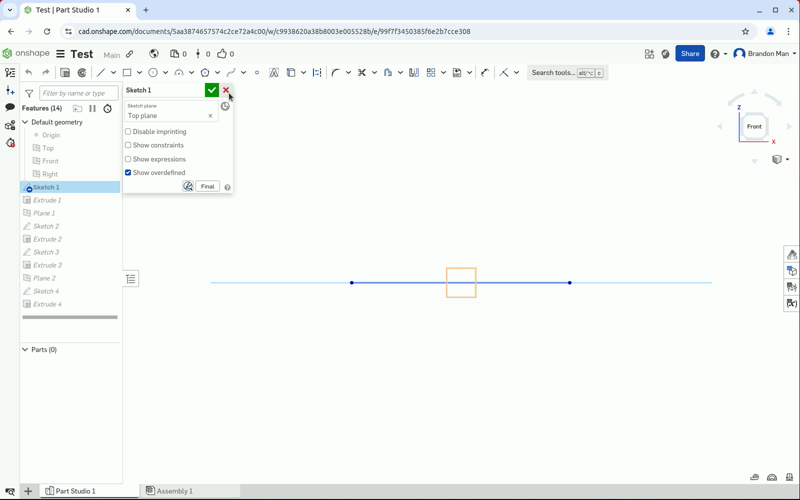
click(229, 92)
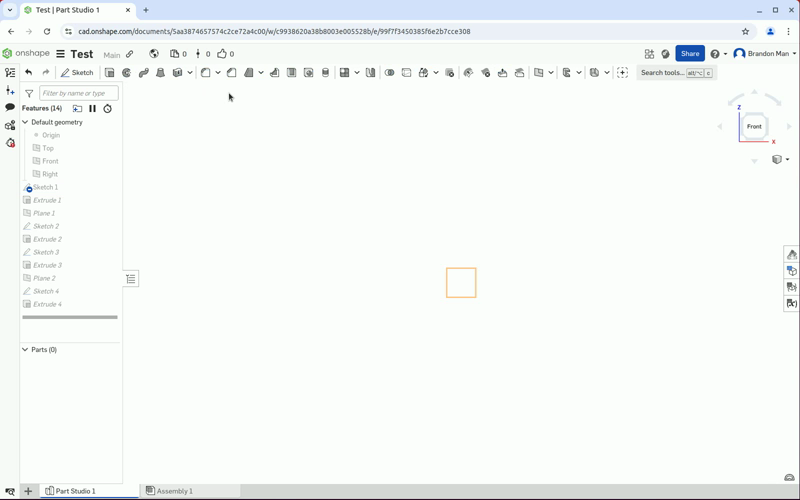
key(shift+s)
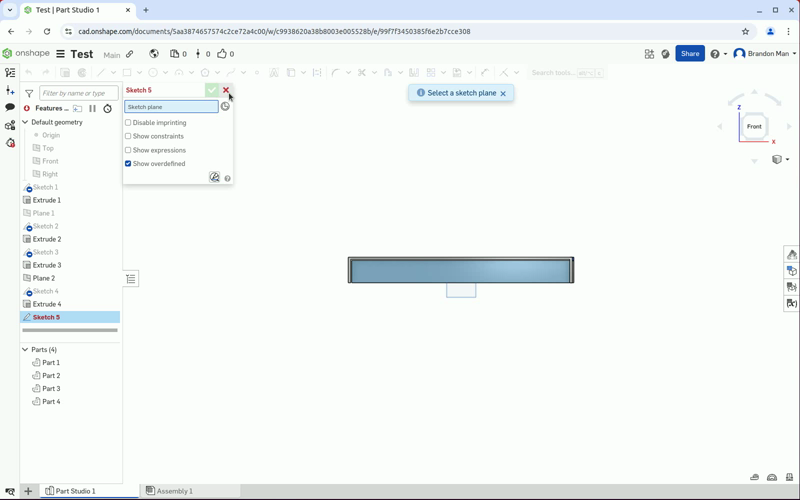
mouse_move(73, 280)
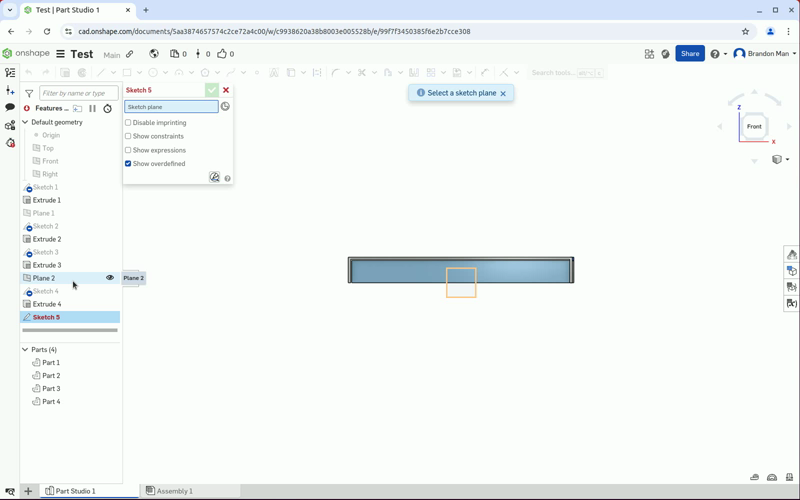
click(73, 280)
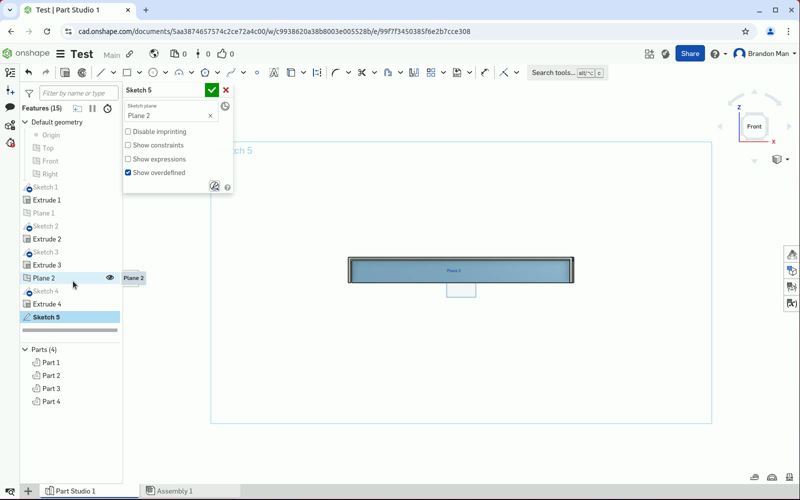
mouse_move(73, 352)
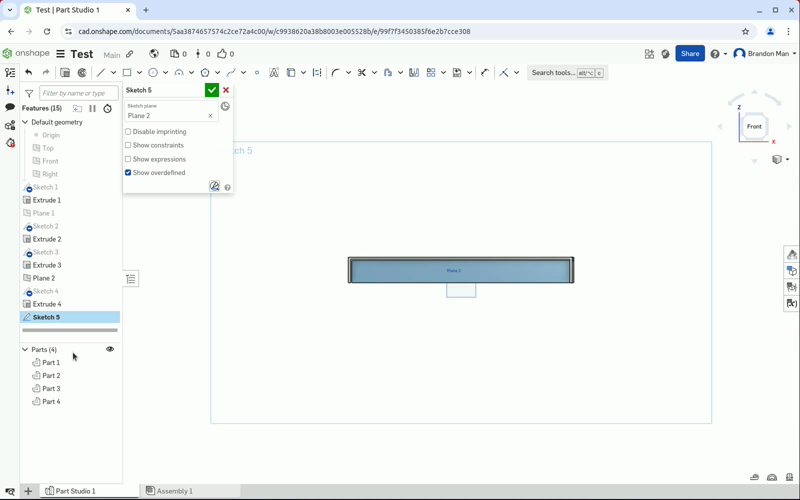
key(y)
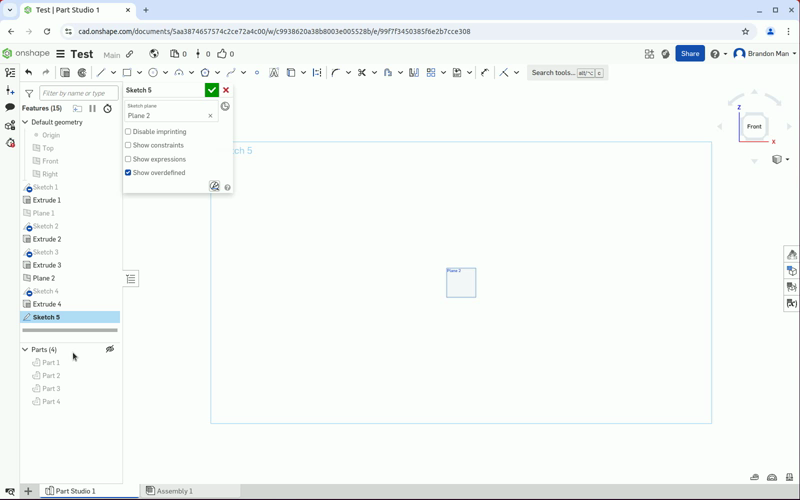
key(l)
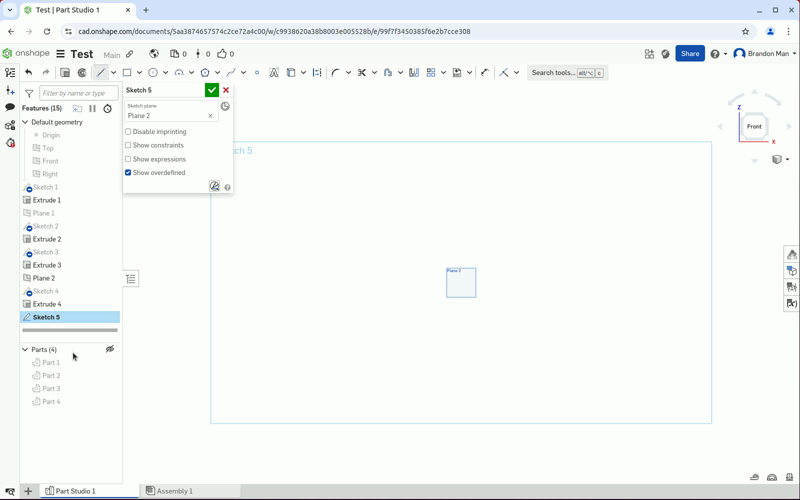
key_down(shift)
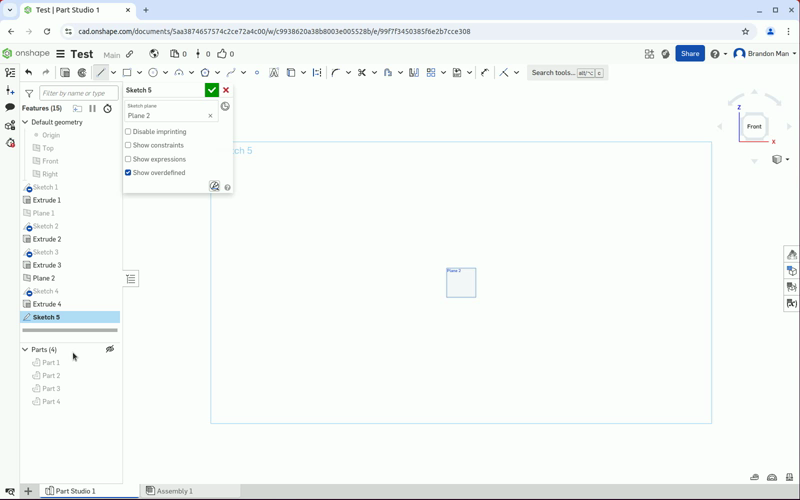
mouse_move(351, 282)
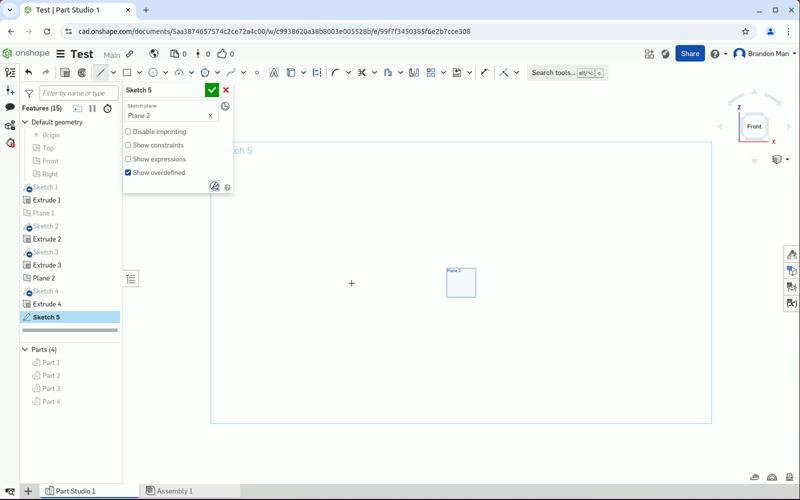
click(351, 282)
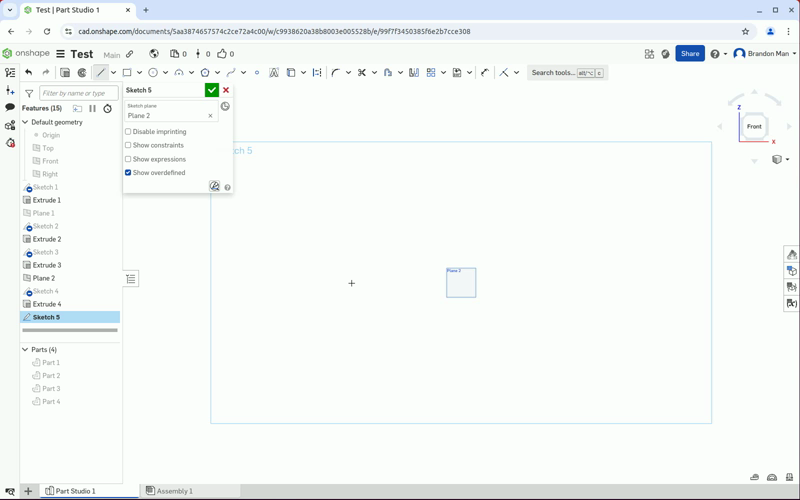
key_up(shift)
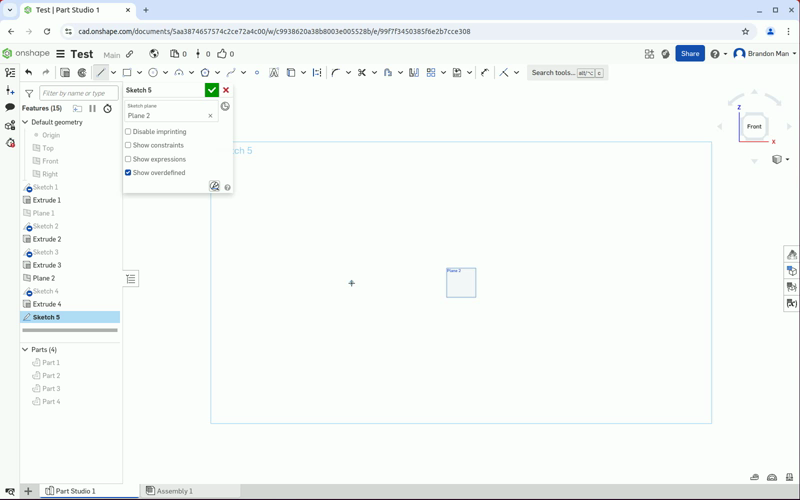
key_down(shift)
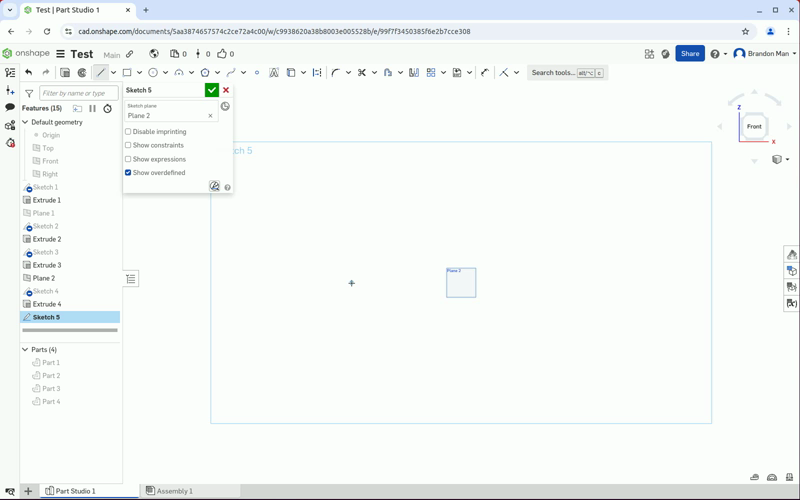
mouse_move(569, 282)
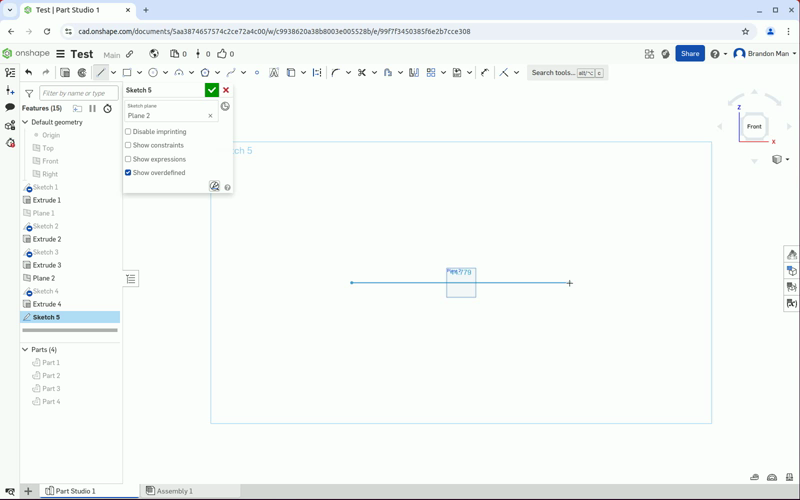
click(569, 282)
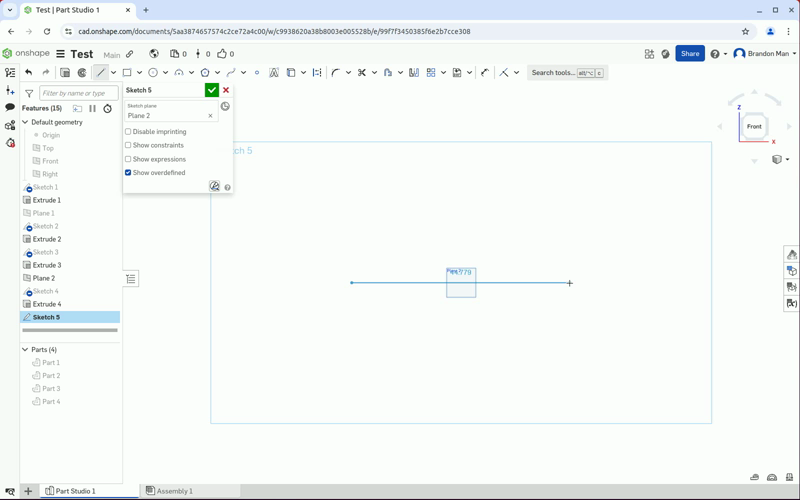
key_up(shift)
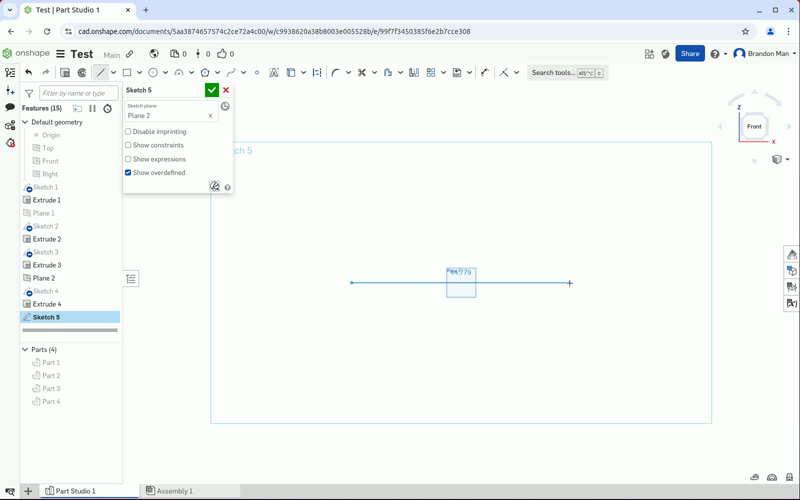
key_down(shift)
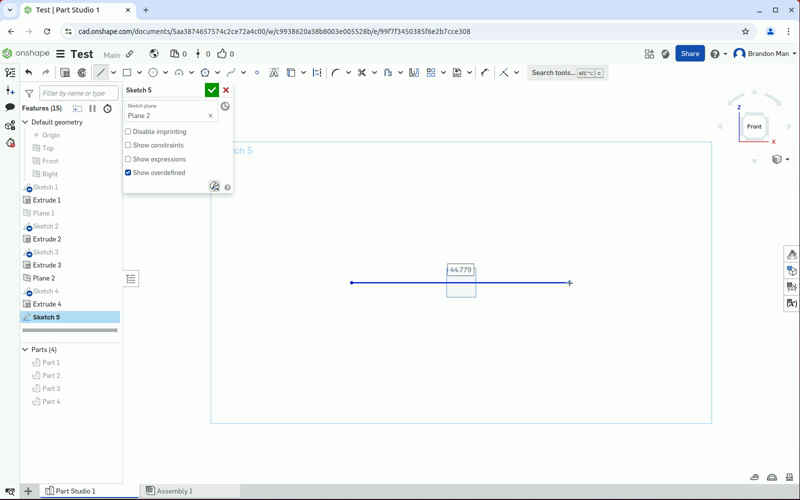
mouse_move(589, 282)
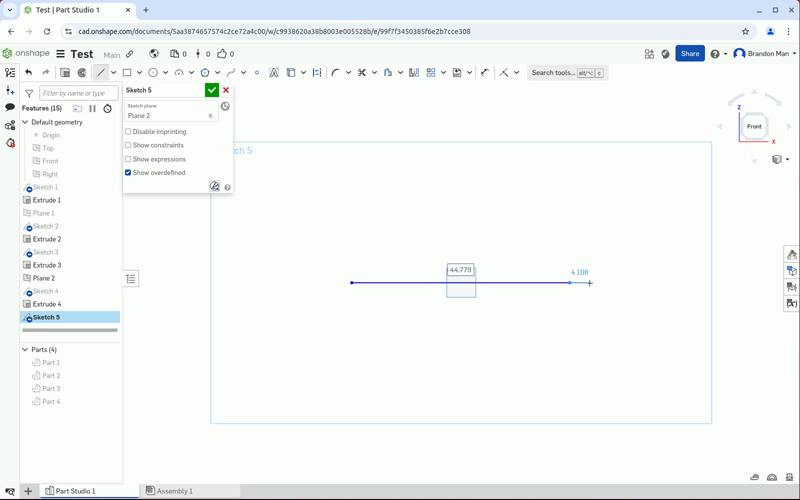
mouse_move(569, 260)
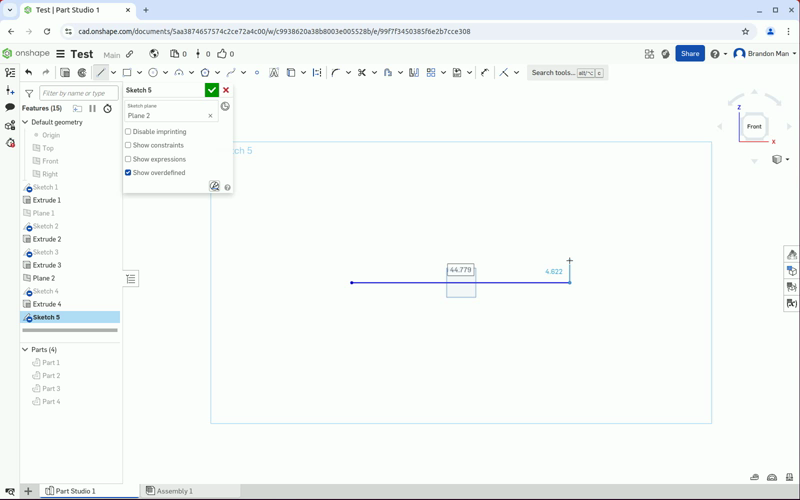
click(569, 260)
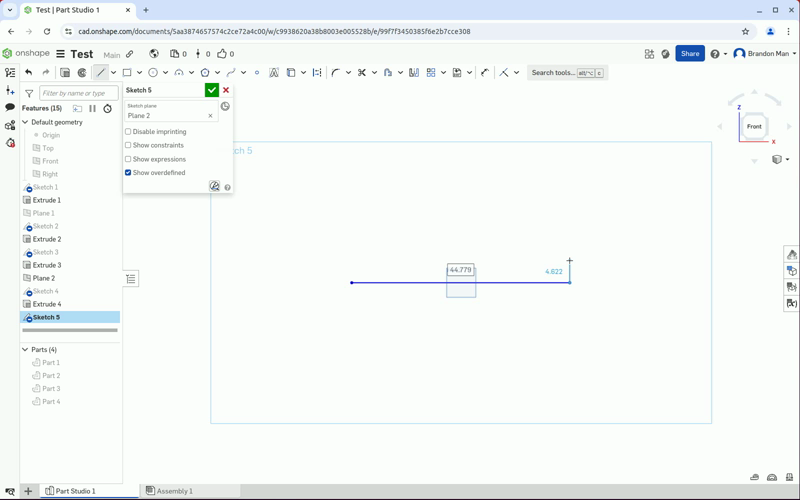
key_up(shift)
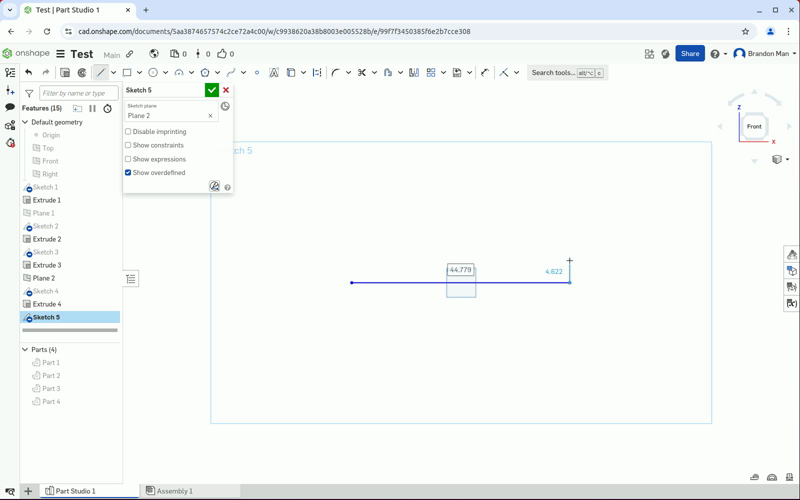
key_down(shift)
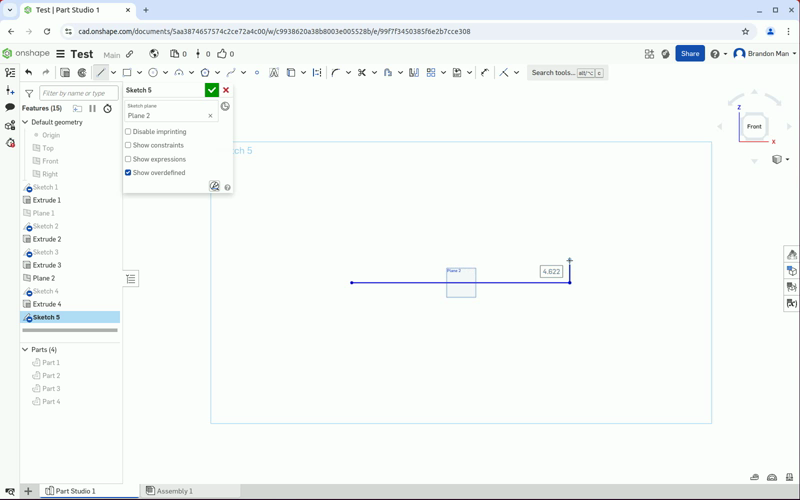
mouse_move(351, 260)
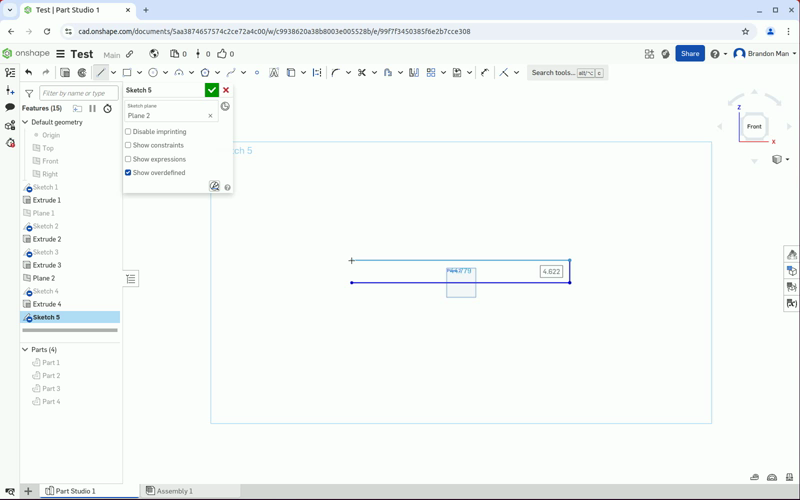
click(351, 260)
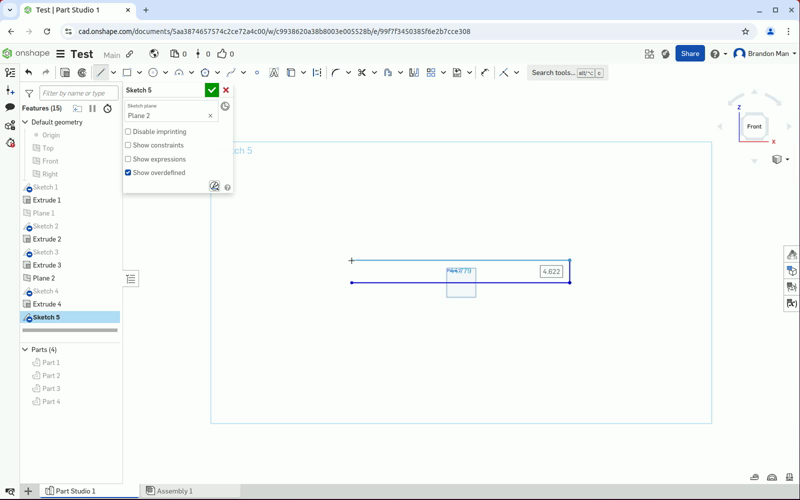
key_up(shift)
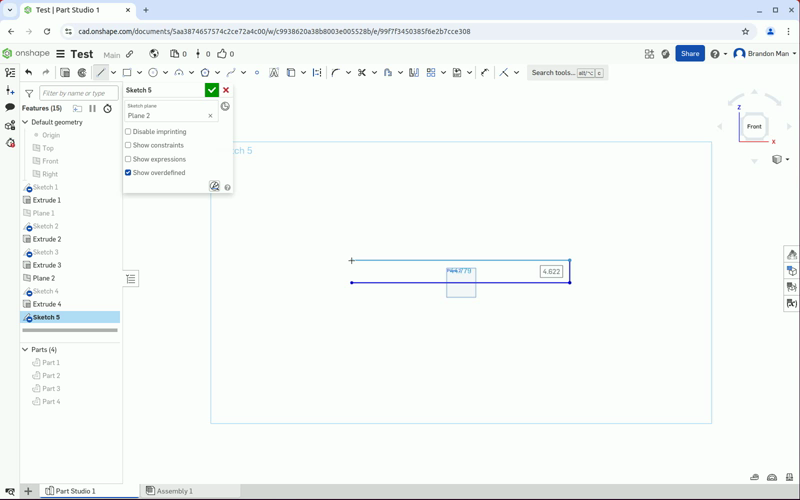
mouse_move(381, 260)
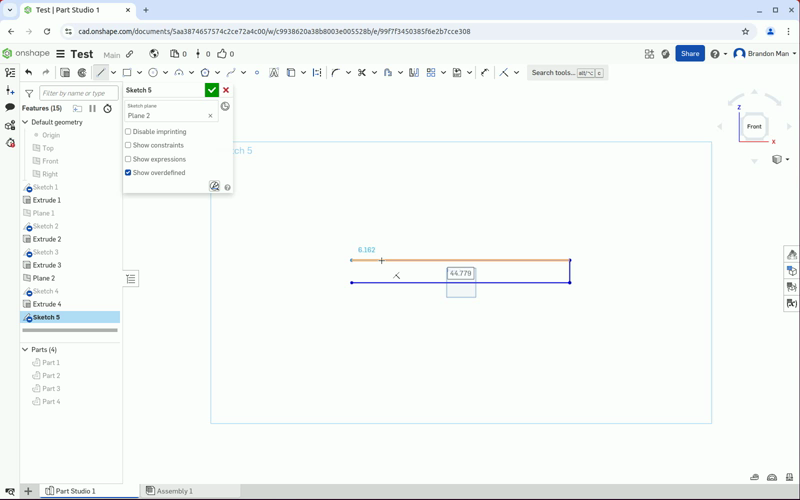
key_down(shift)
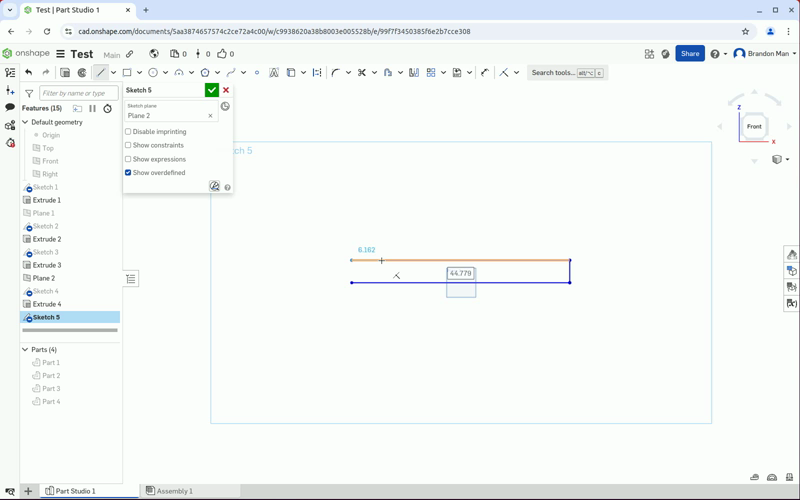
mouse_move(351, 282)
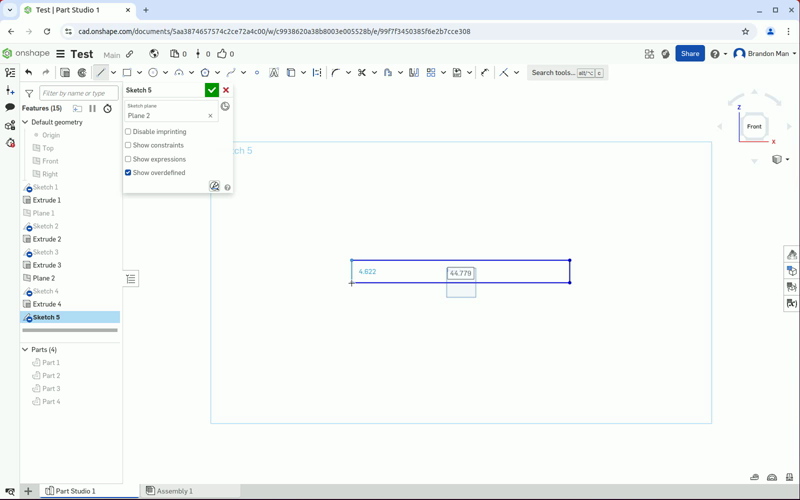
key_up(shift)
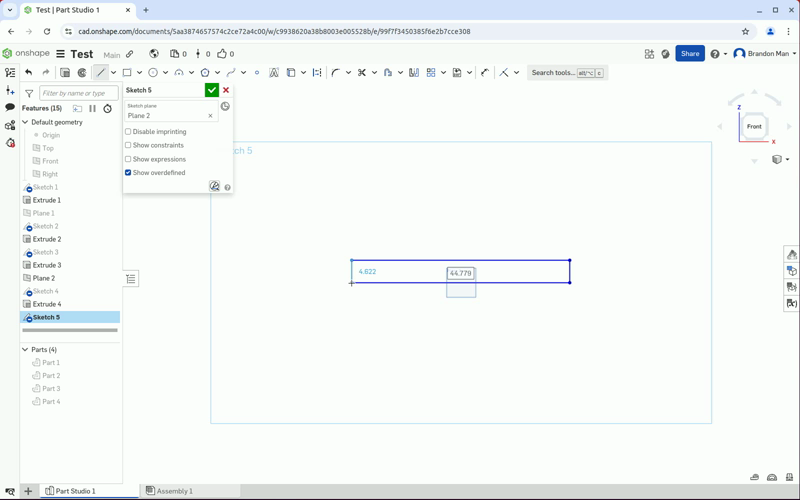
click(351, 282)
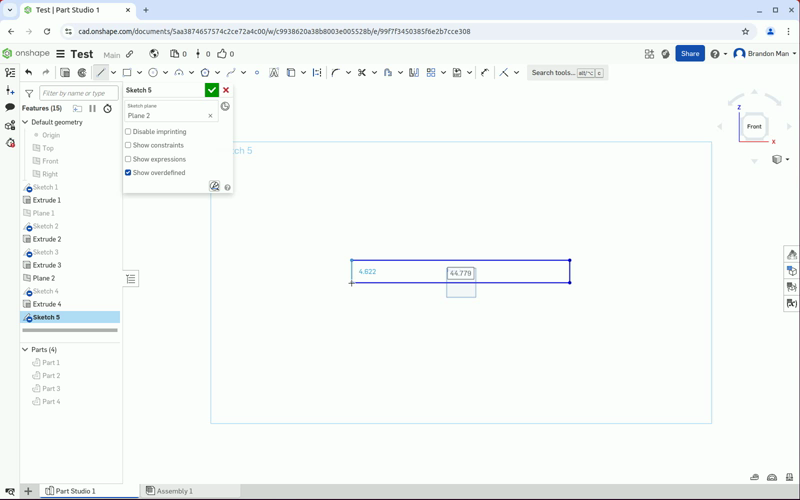
key(esc)
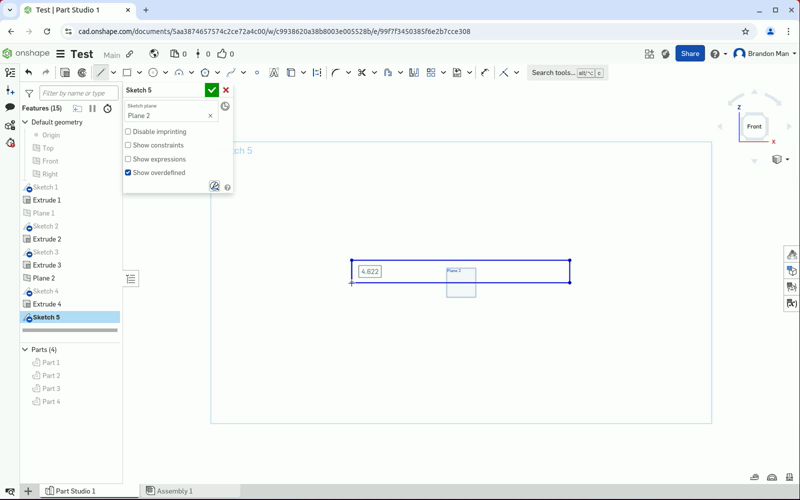
mouse_move(564, 265)
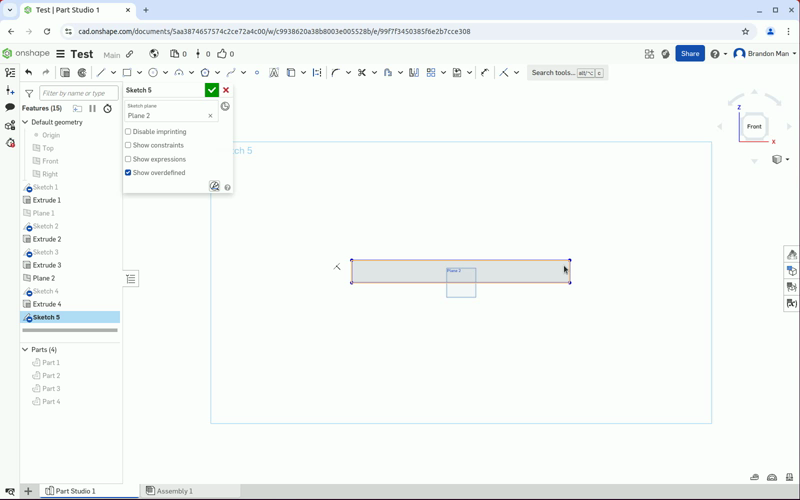
click(564, 265)
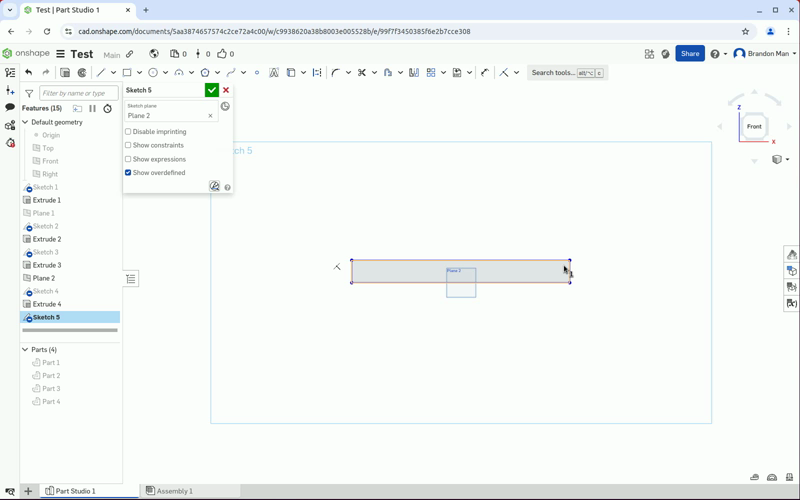
mouse_move(73, 352)
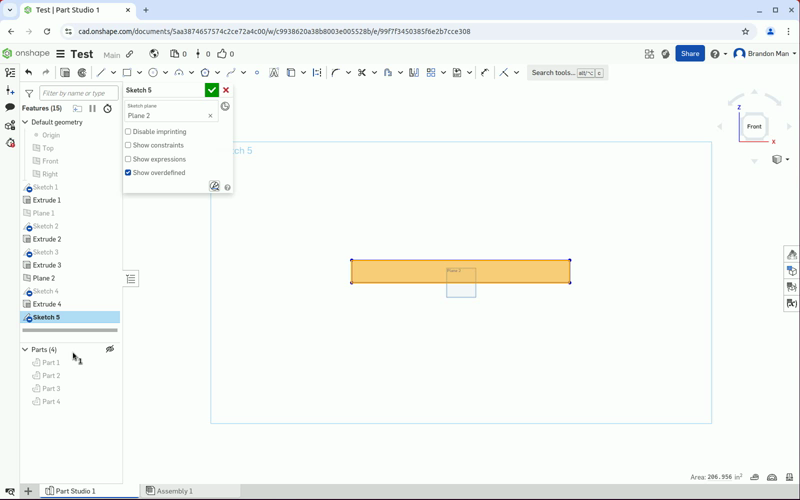
key(shift+y)
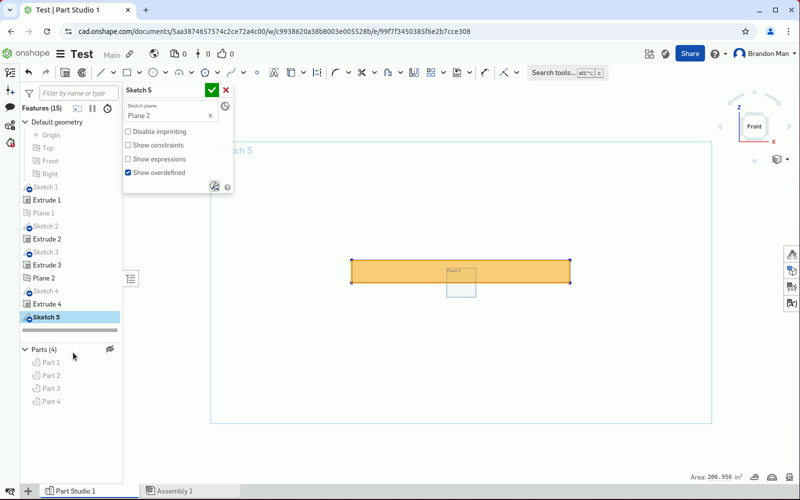
key(shift+e)
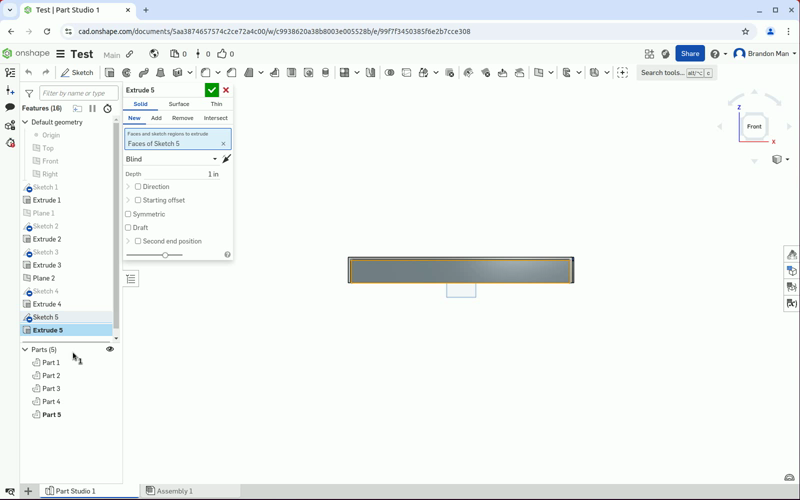
mouse_move(143, 106)
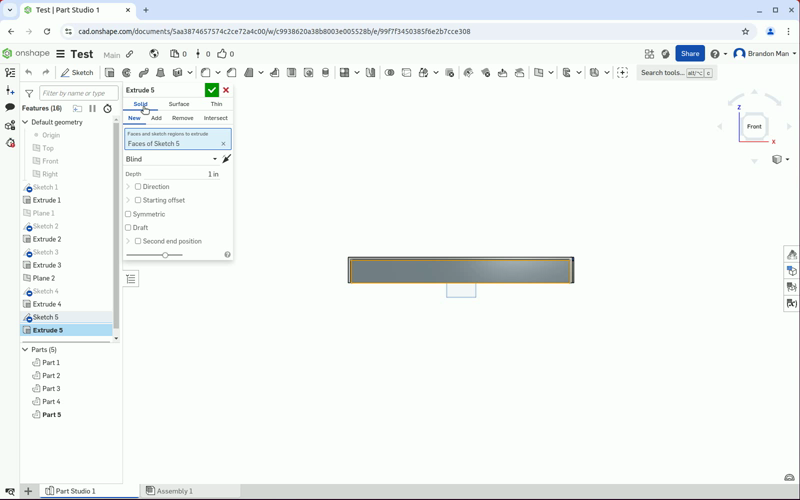
click(143, 106)
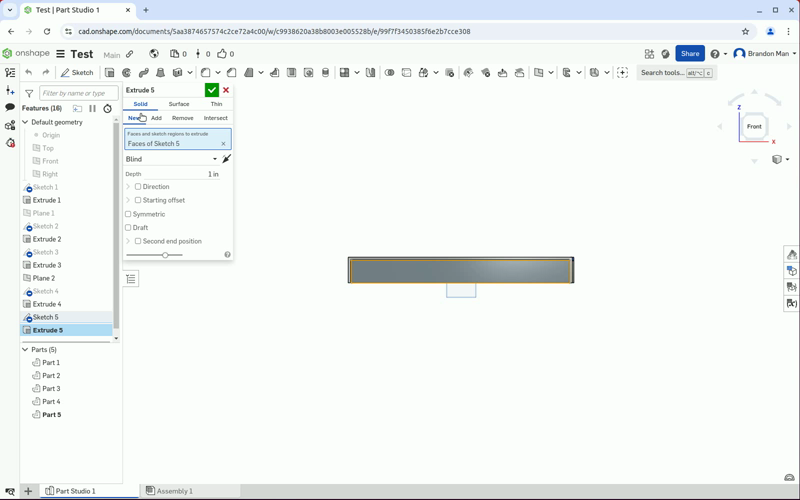
mouse_move(137, 120)
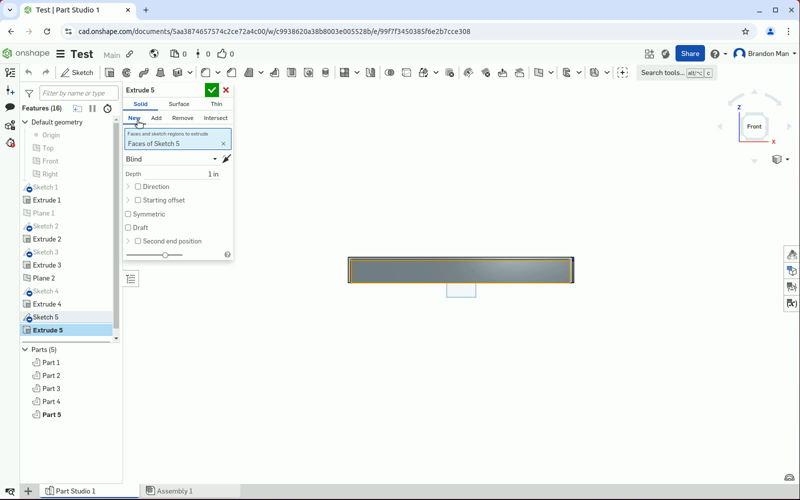
click(137, 120)
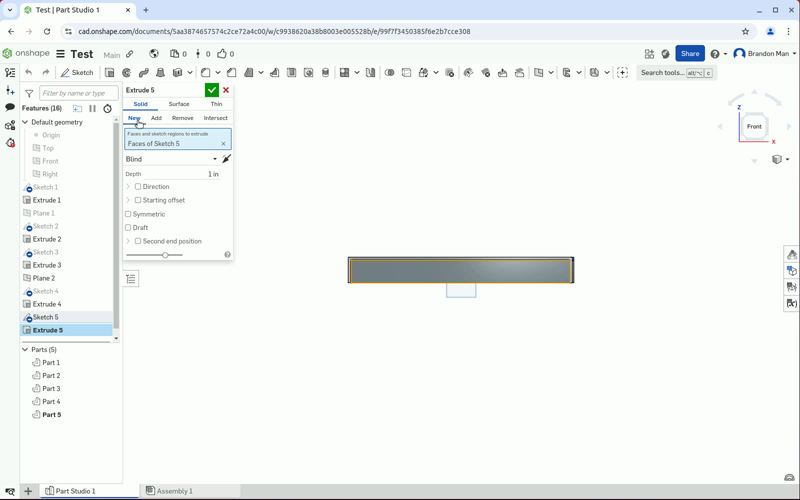
key(tab, 4)
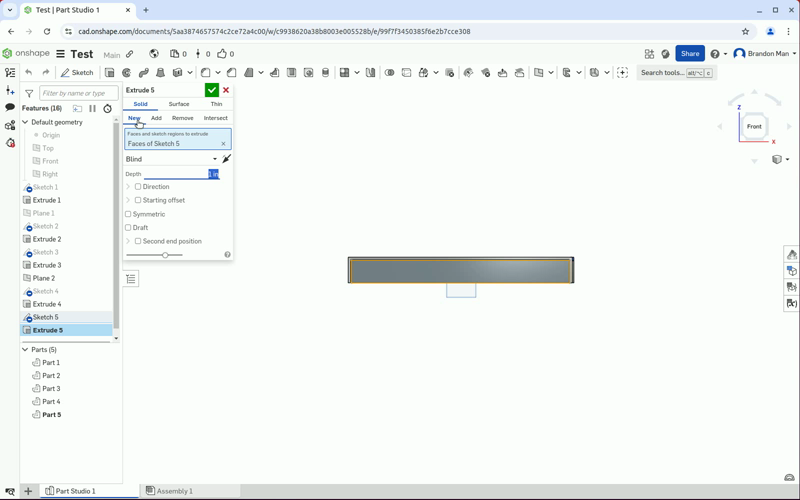
text(0.722)
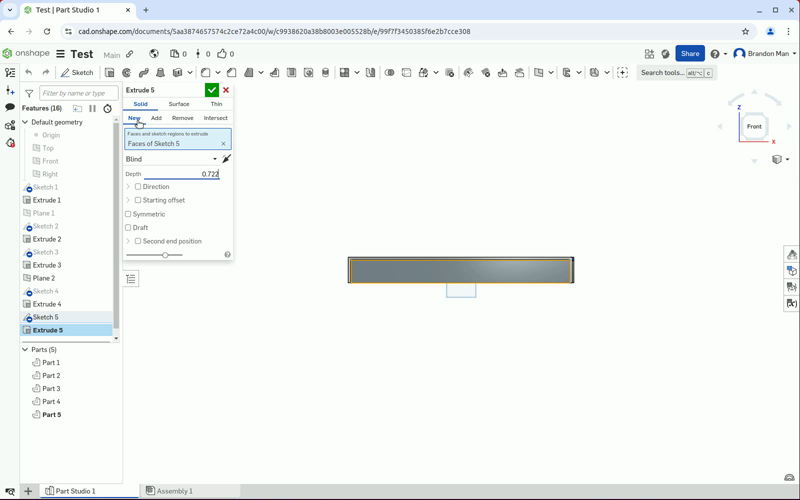
key(enter)
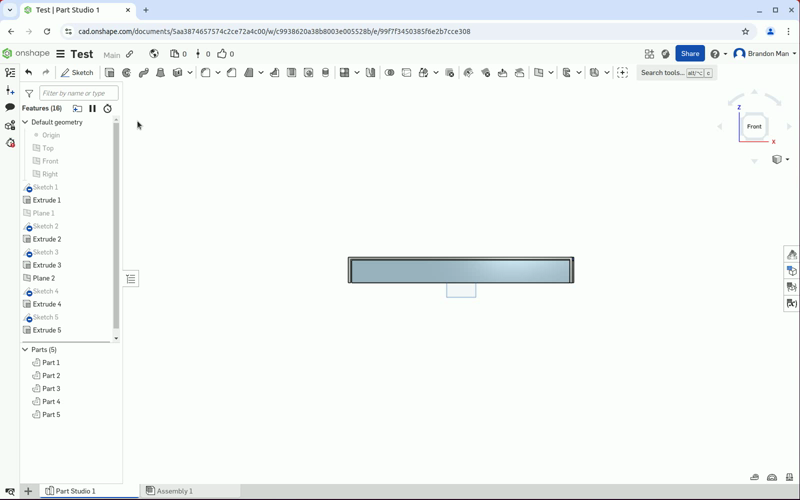
key(shift+h)
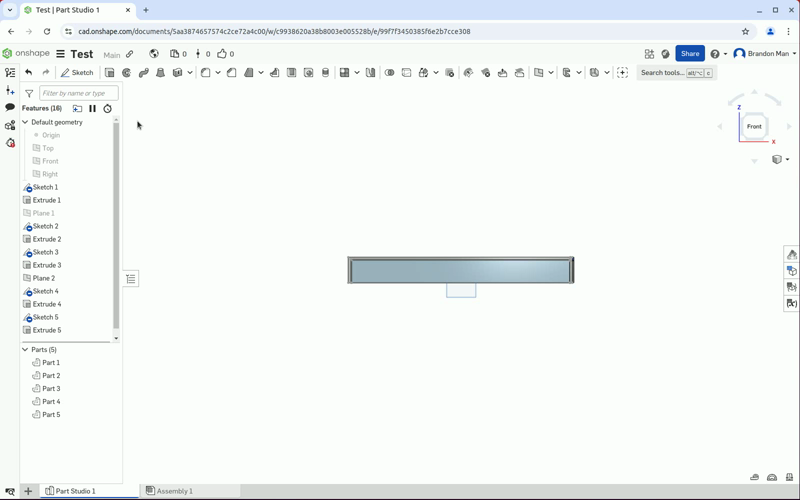
key(shift+h)
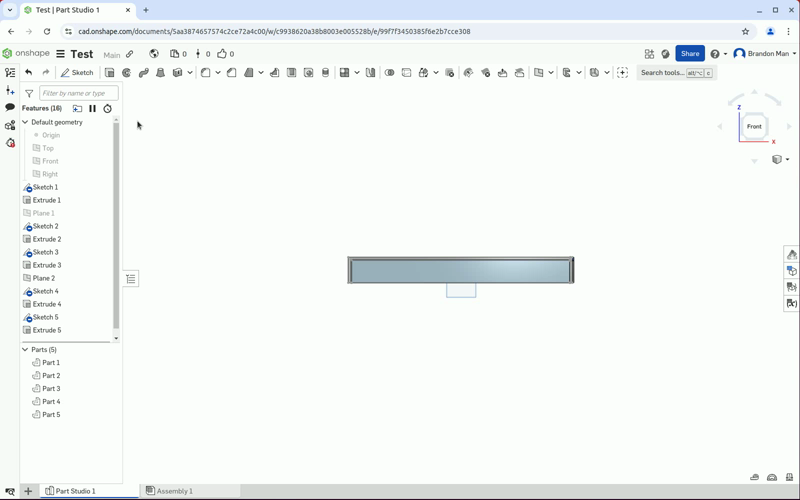
key(shift+7)
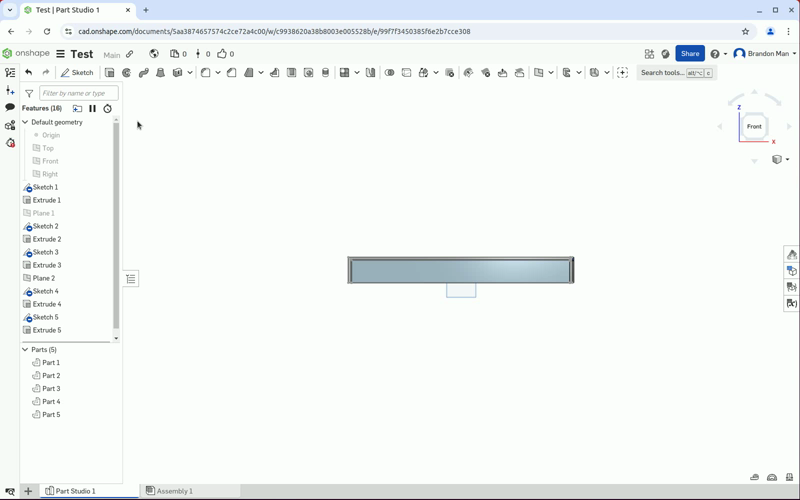
key(left, 2)
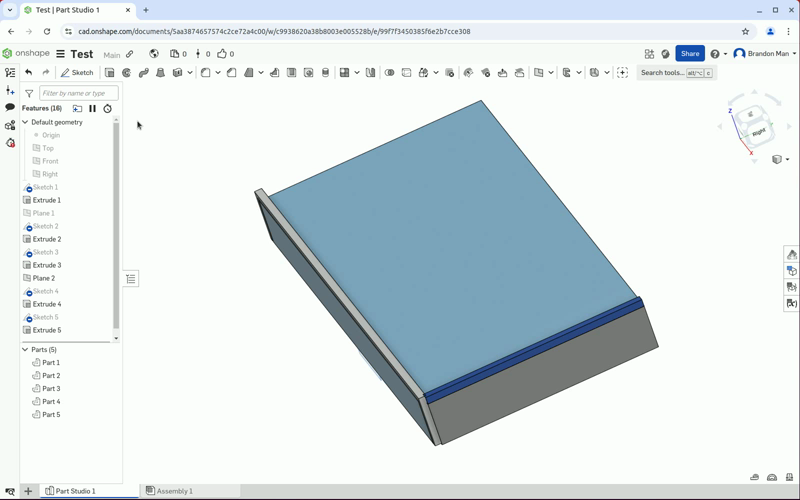
key(down, 2)
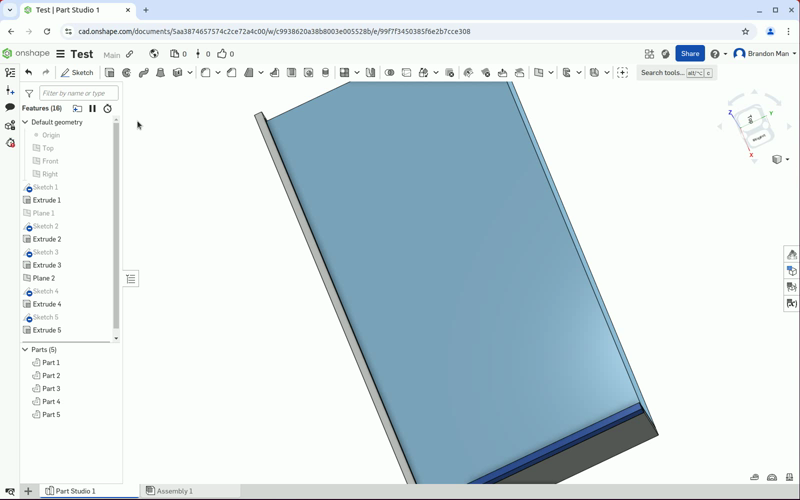
key(up, 2)
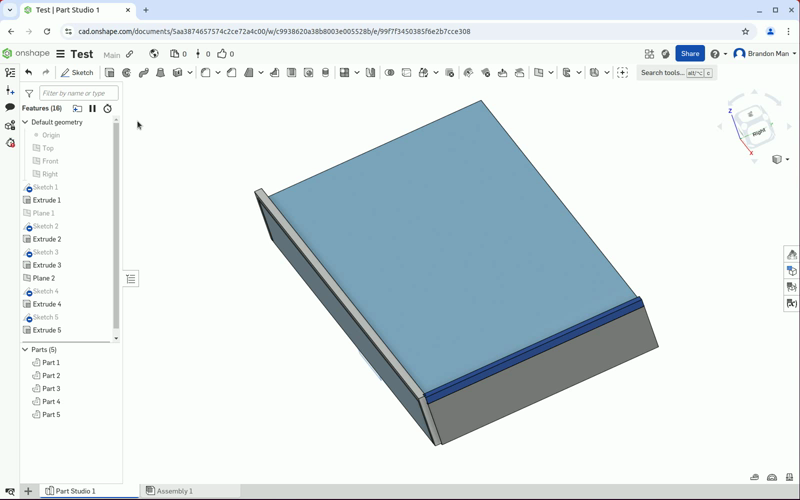
key(right, 2)
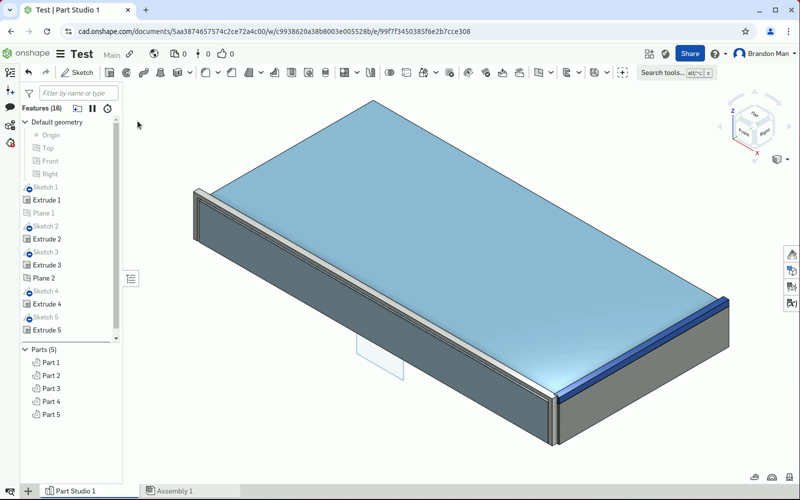
mouse_move(69, 189)
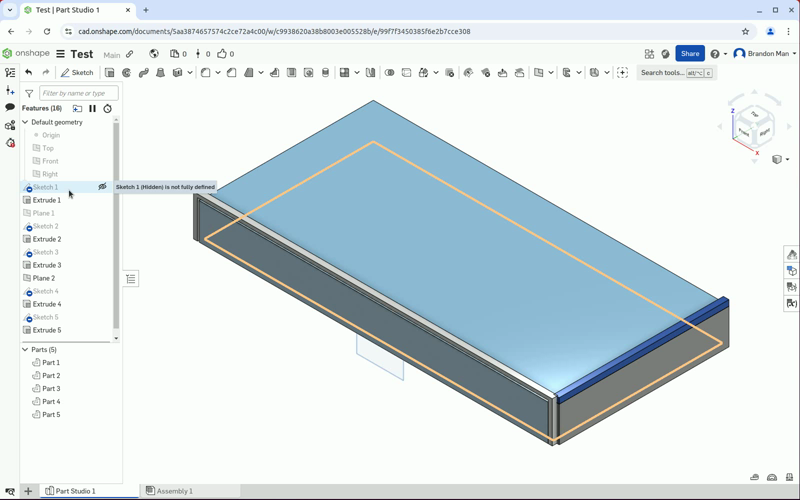
click(69, 189)